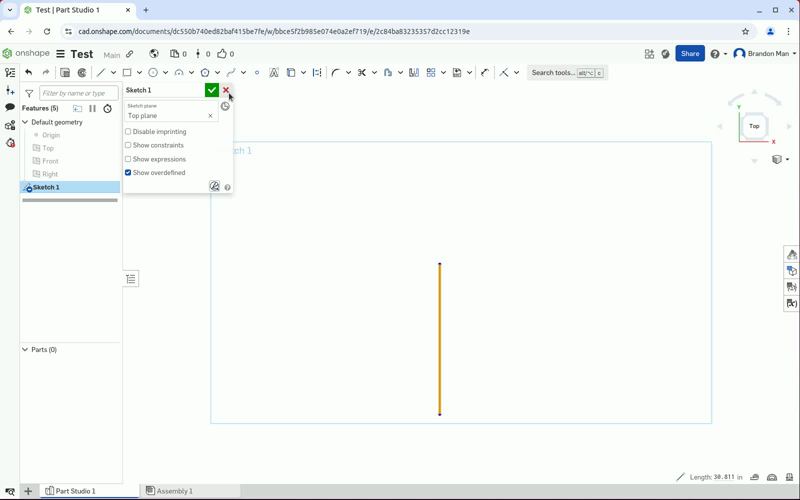
key(shift+h)
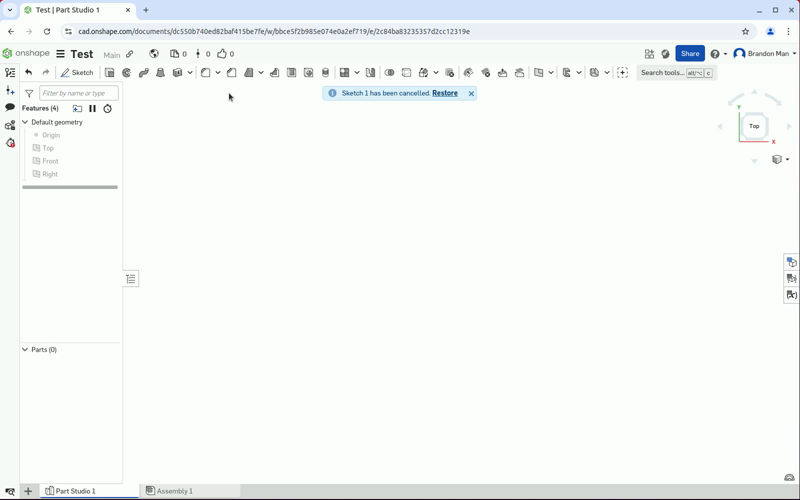
mouse_move(73, 352)
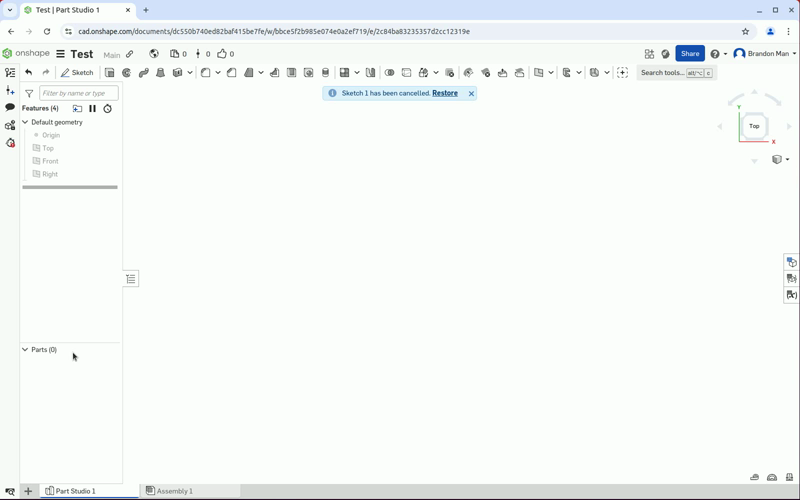
key(y)
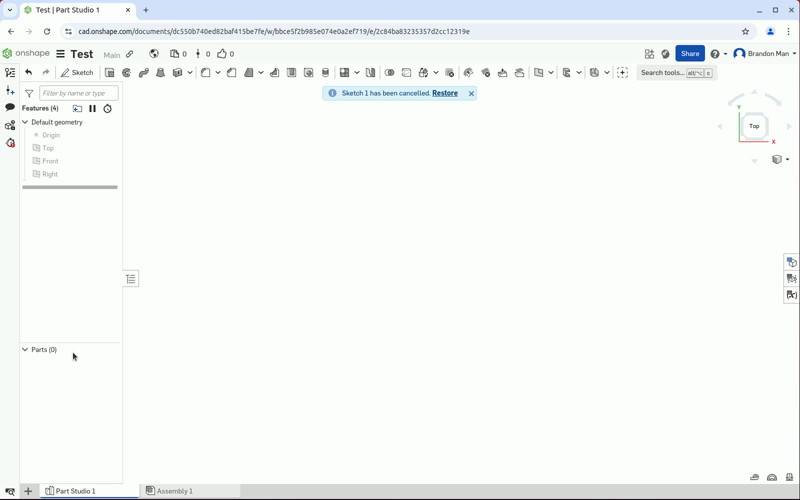
key(shift+p)
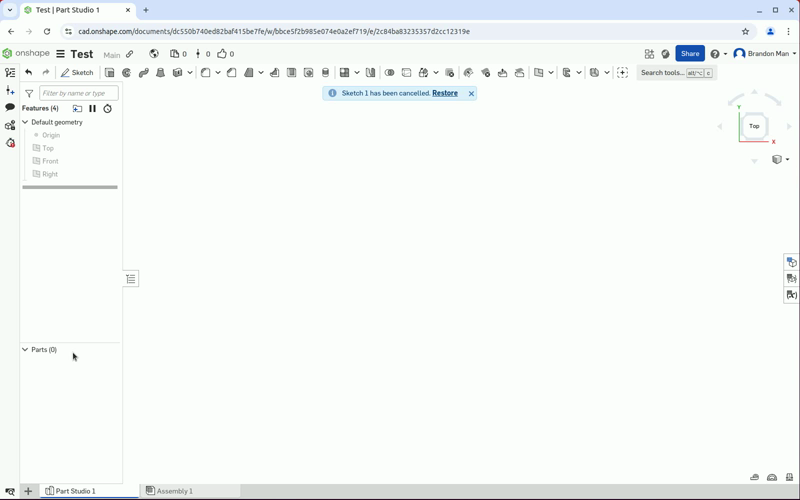
key(space)
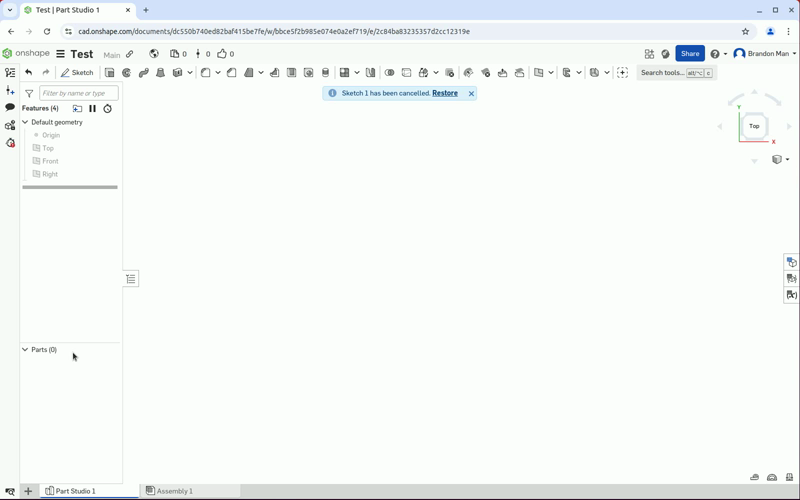
key_down(shift)
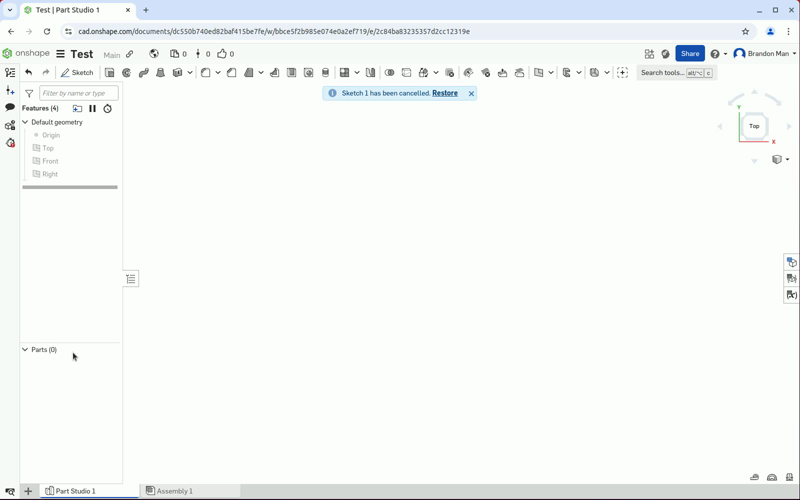
key(up)
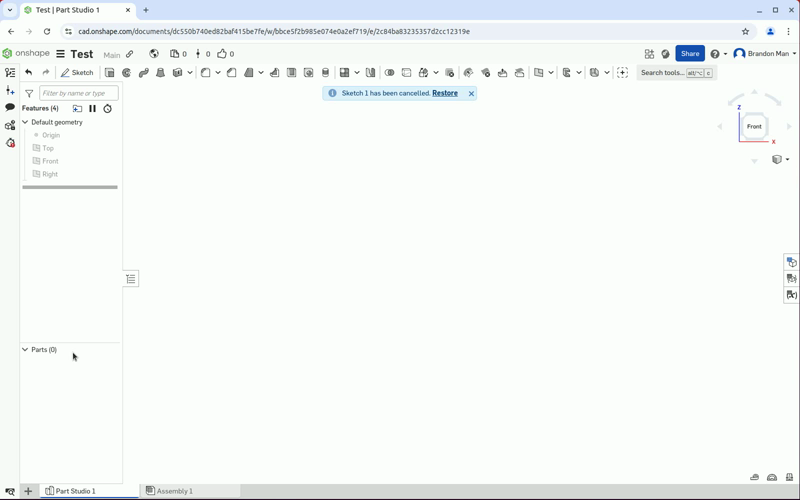
key_up(shift)
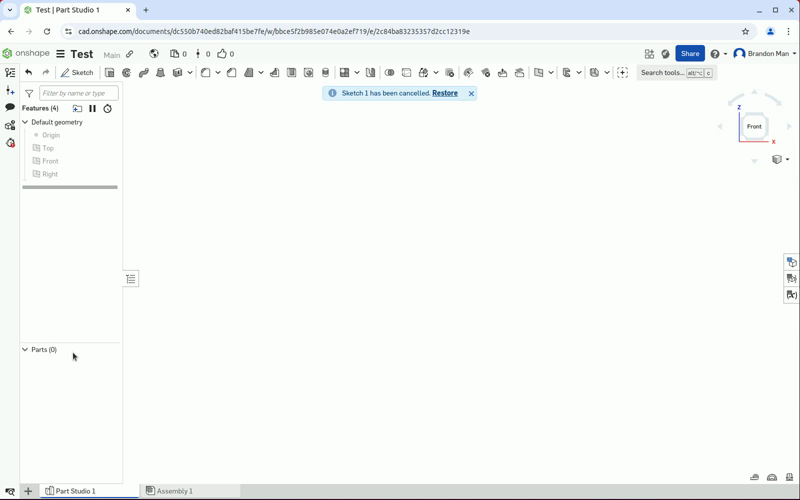
mouse_move(73, 352)
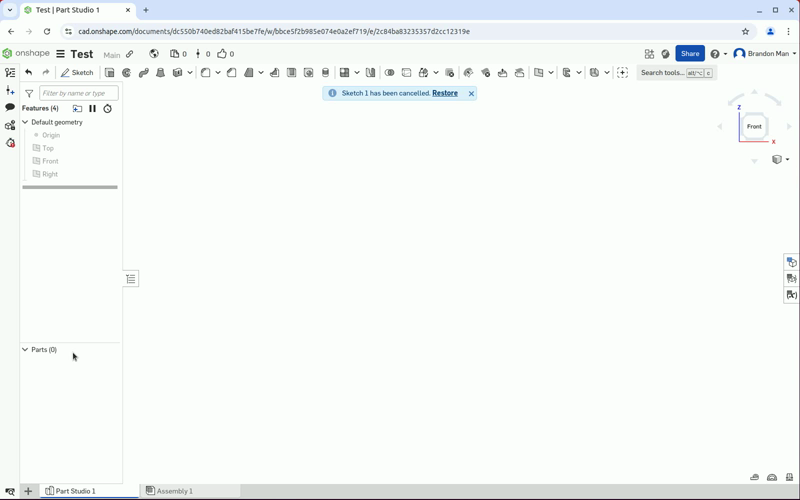
key(shift+y)
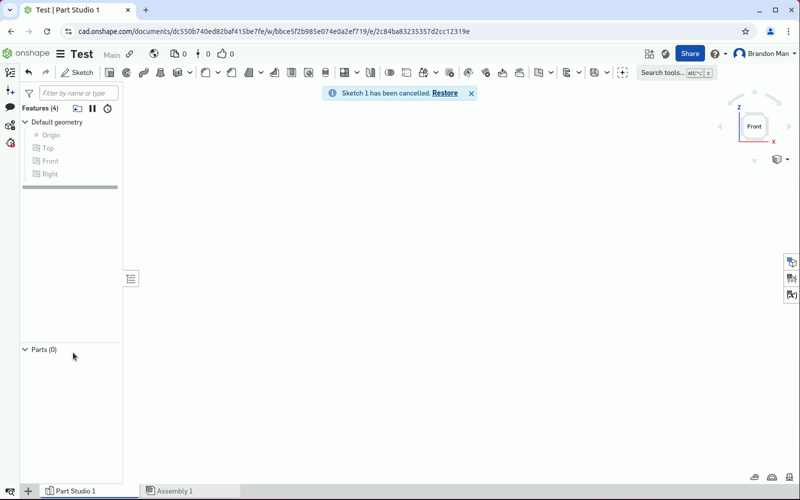
key(shift+s)
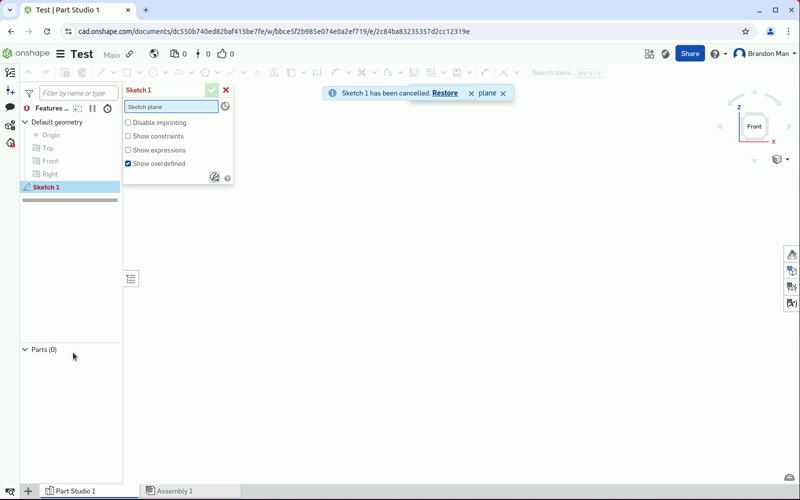
mouse_move(73, 163)
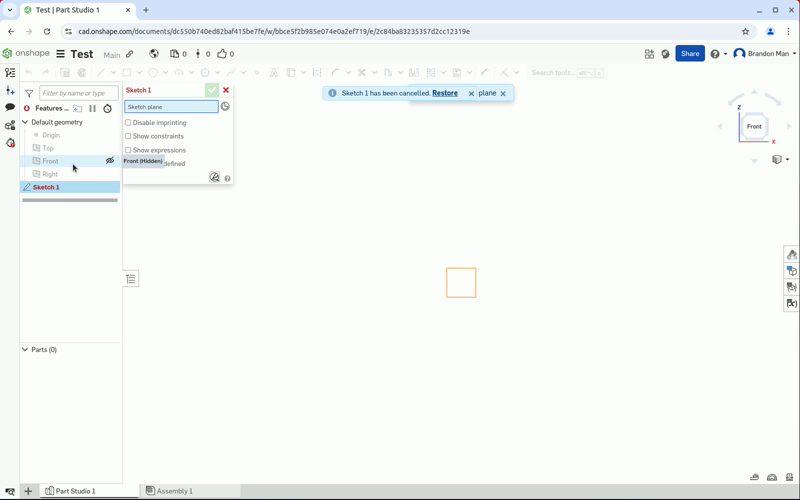
click(73, 163)
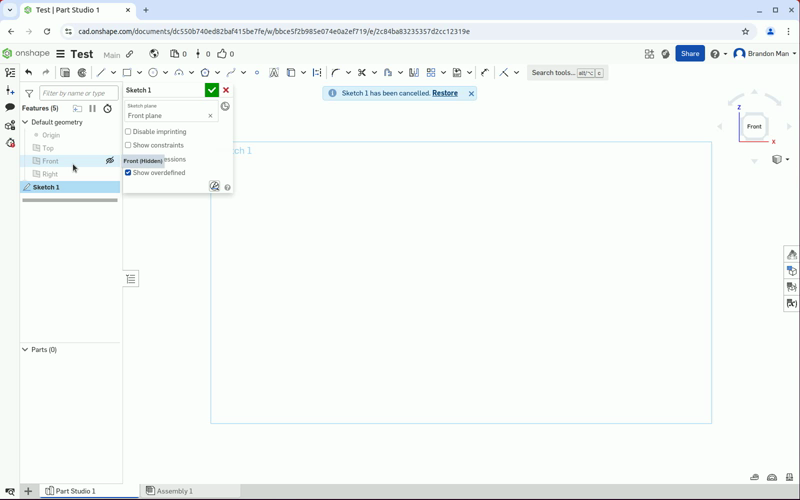
mouse_move(73, 352)
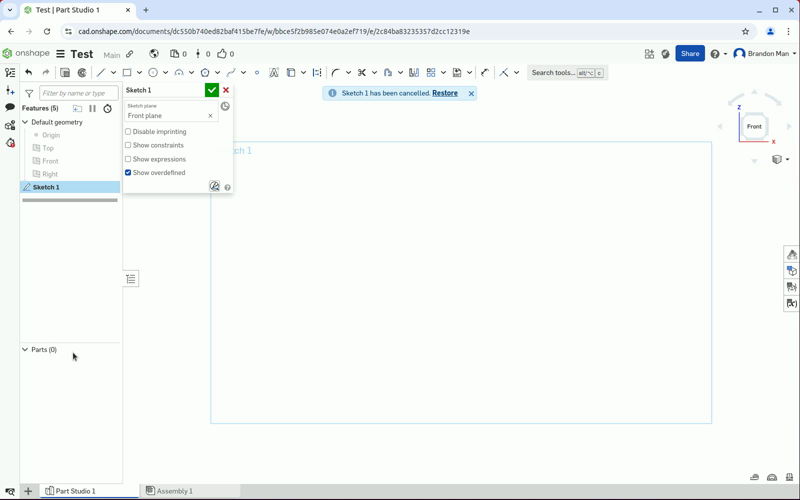
key(y)
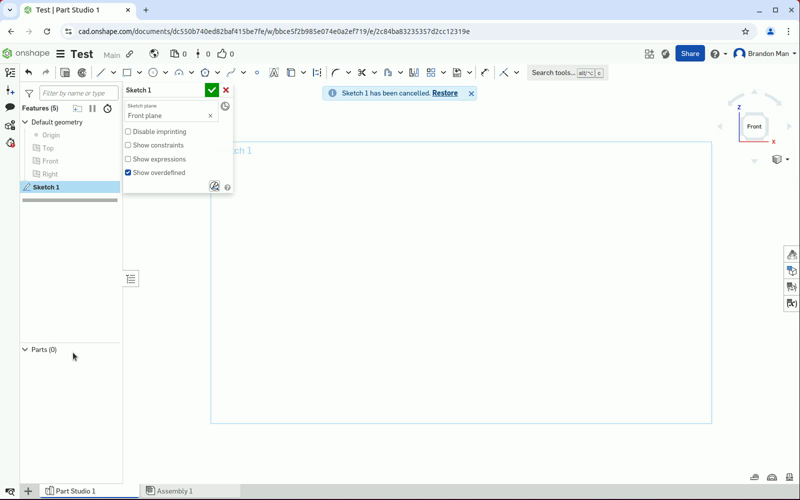
key(l)
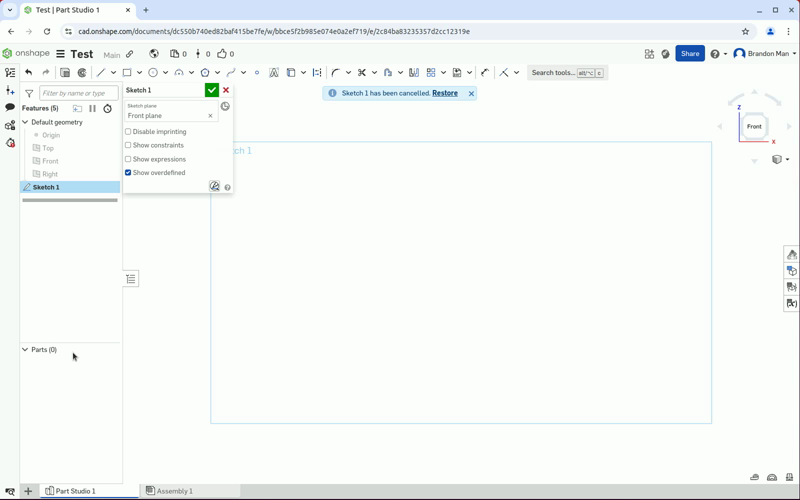
key_down(shift)
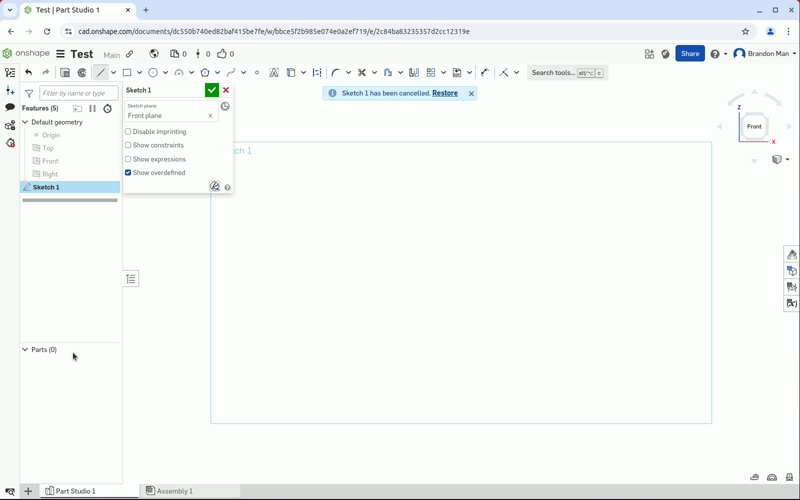
mouse_move(460, 282)
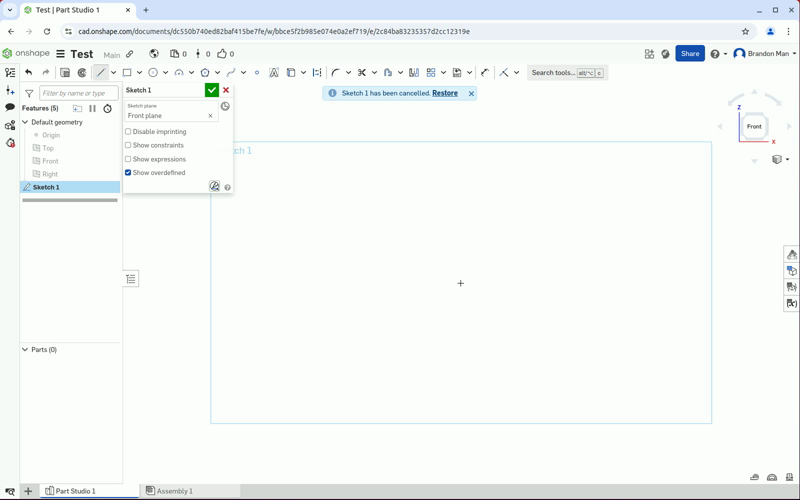
click(460, 282)
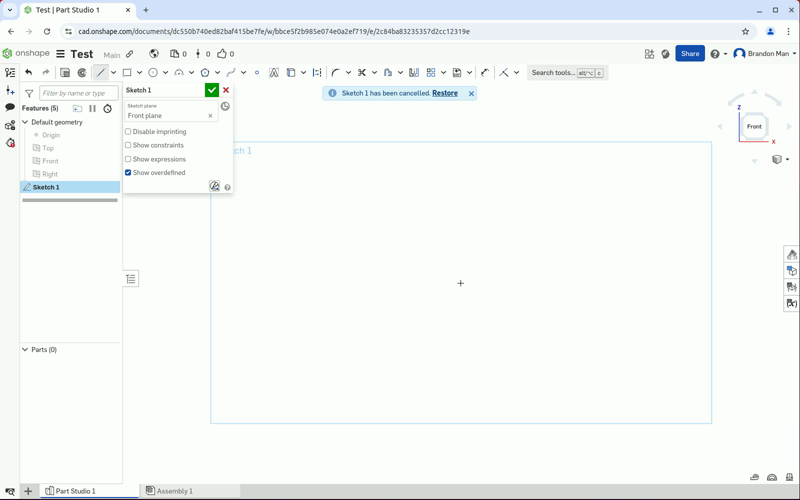
key_up(shift)
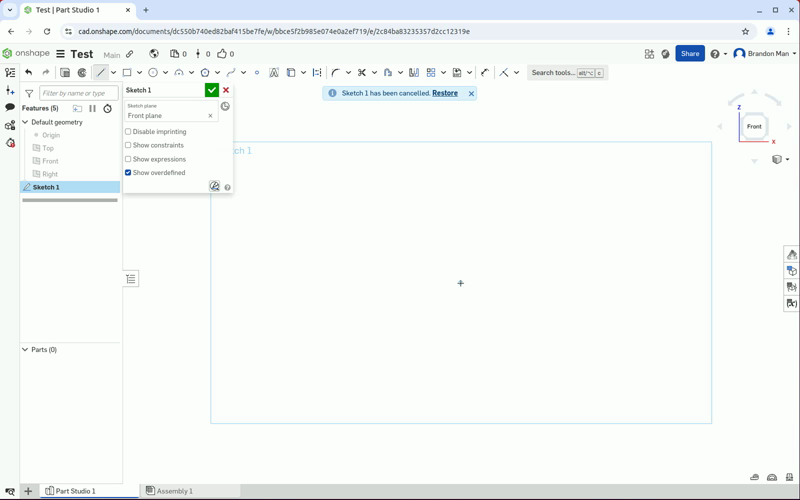
key_down(shift)
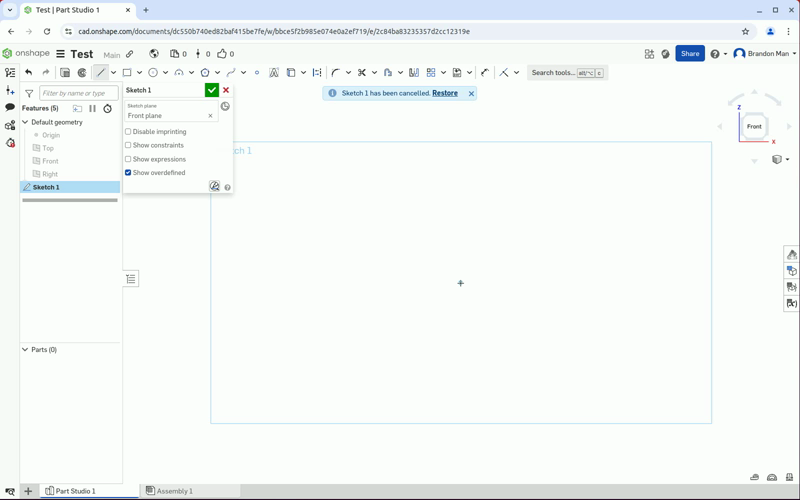
mouse_move(568, 282)
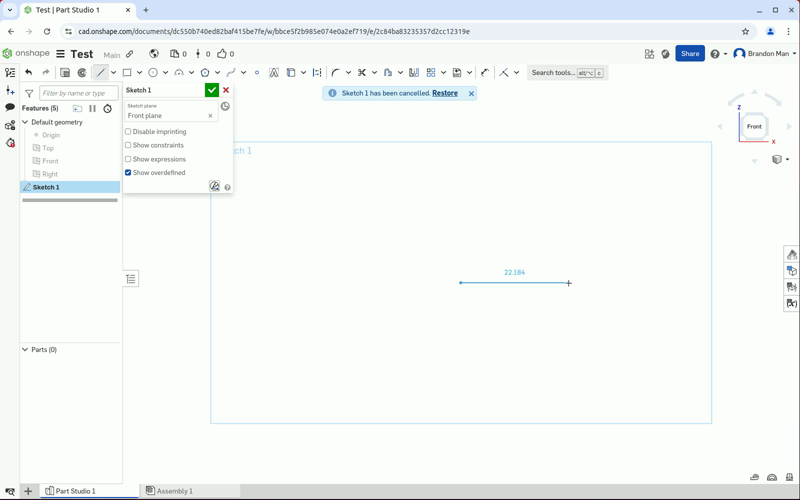
click(568, 282)
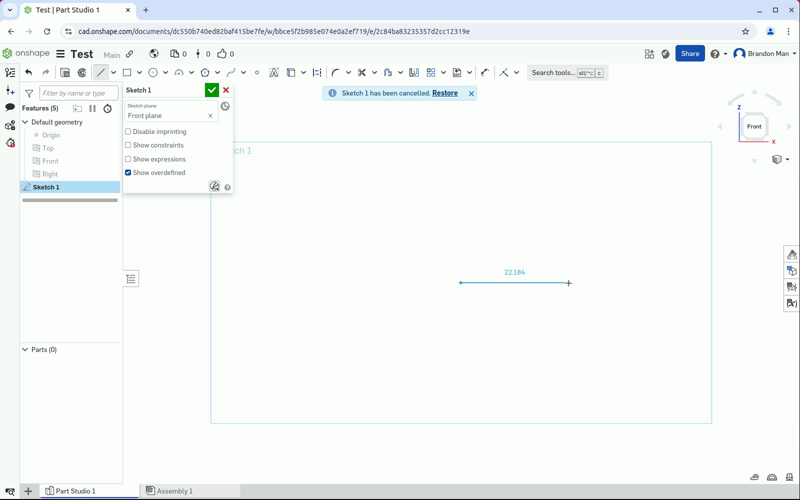
key_up(shift)
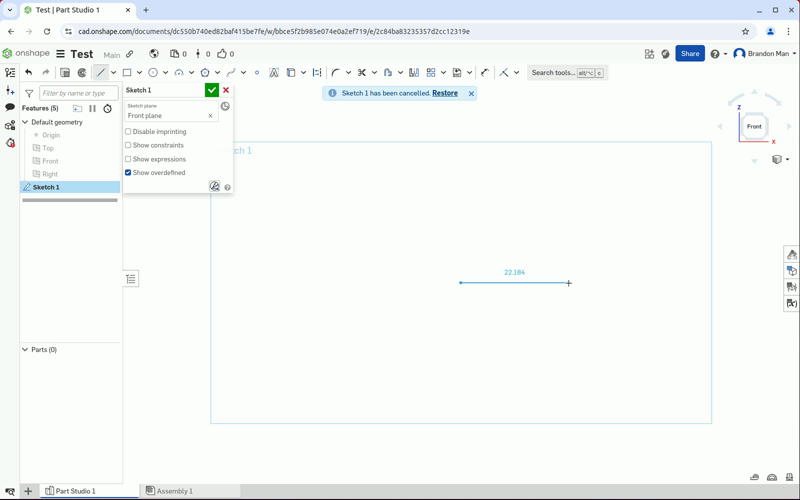
key_down(shift)
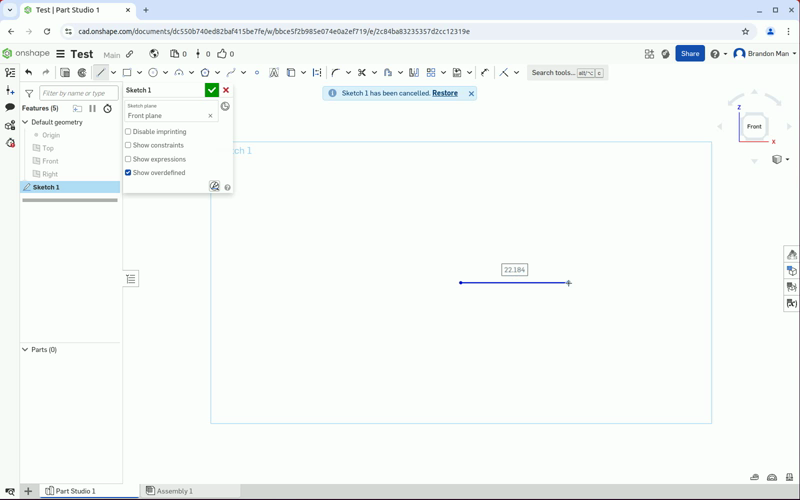
mouse_move(589, 282)
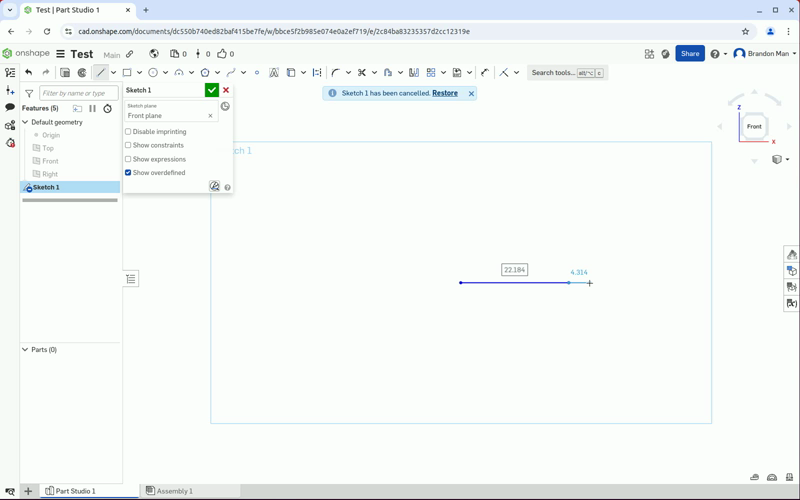
mouse_move(568, 278)
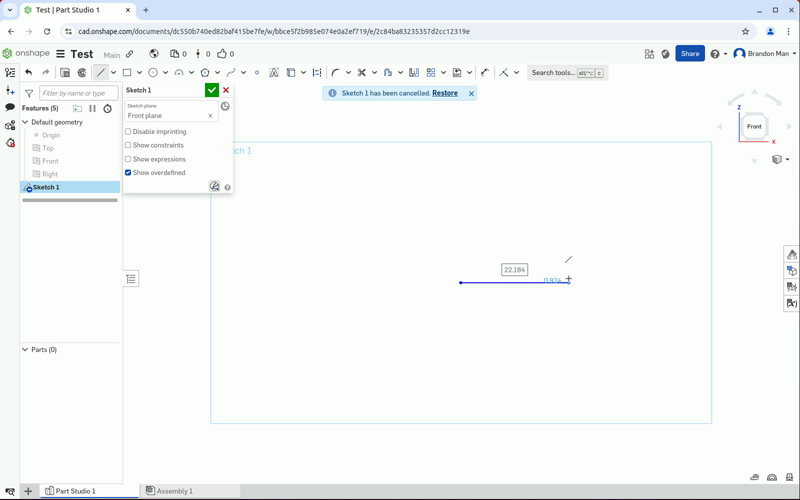
scroll(6)
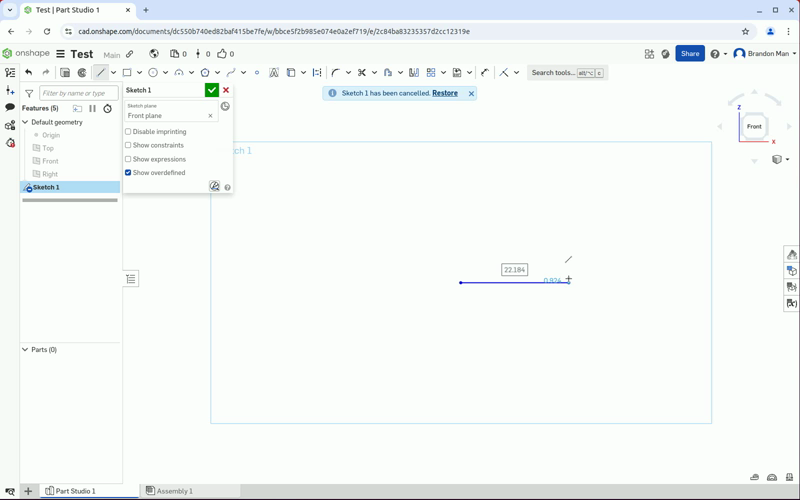
scroll(6)
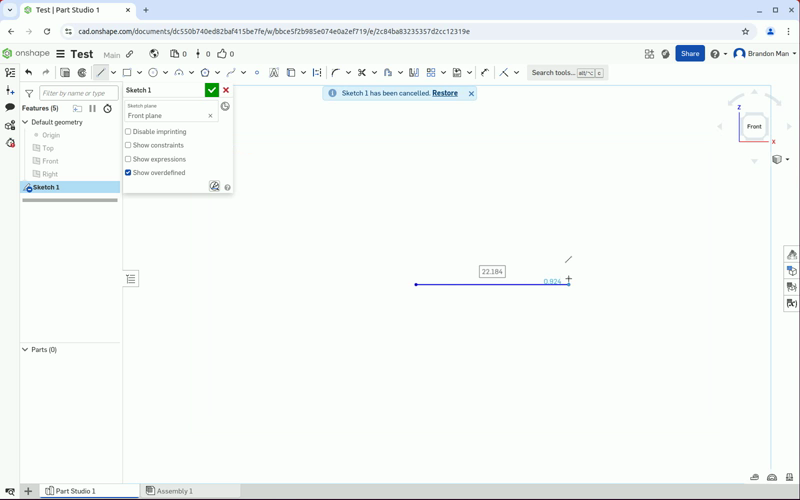
scroll(6)
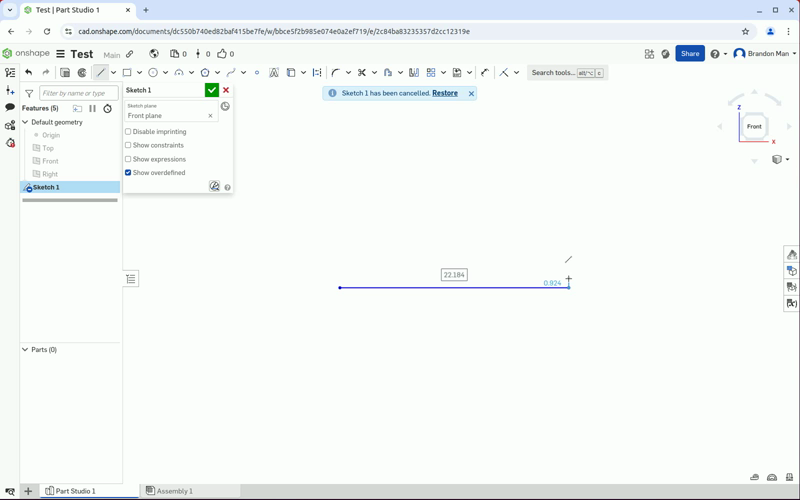
scroll(6)
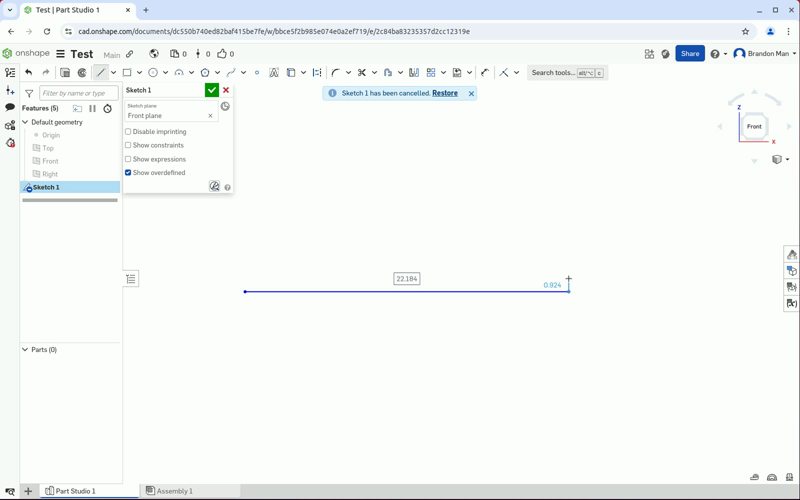
scroll(6)
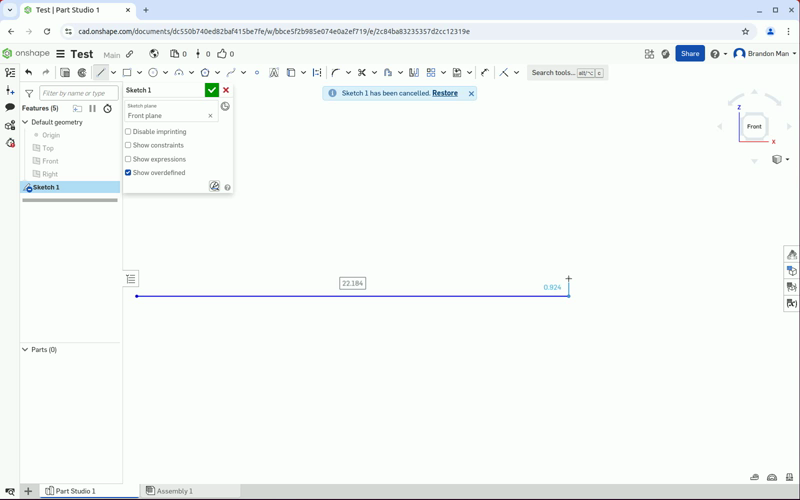
scroll(6)
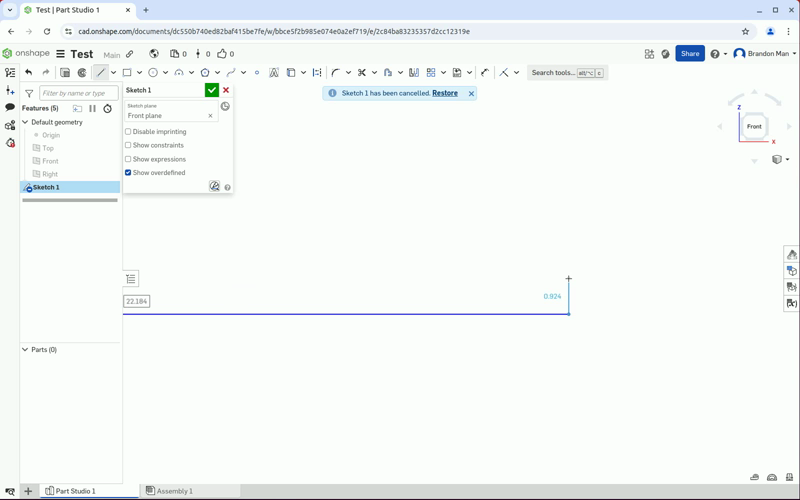
scroll(6)
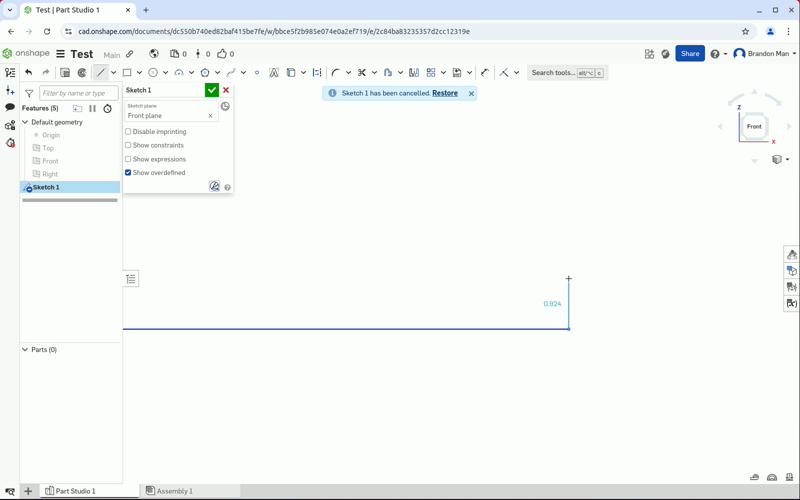
click(568, 278)
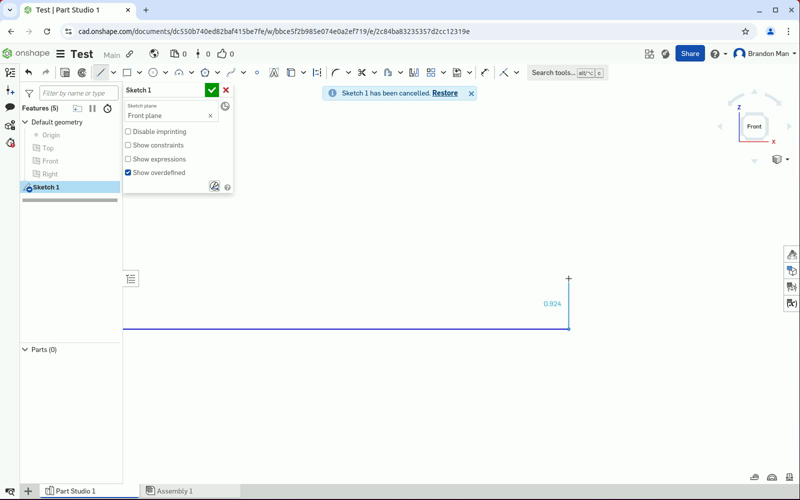
scroll(-6)
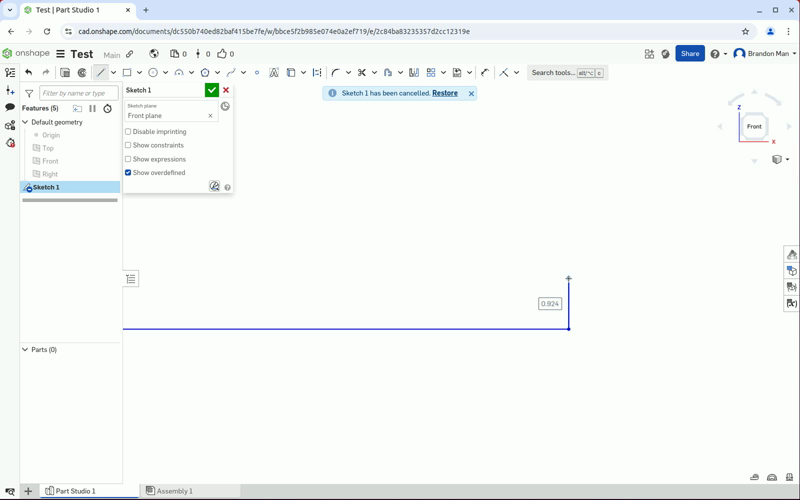
scroll(-6)
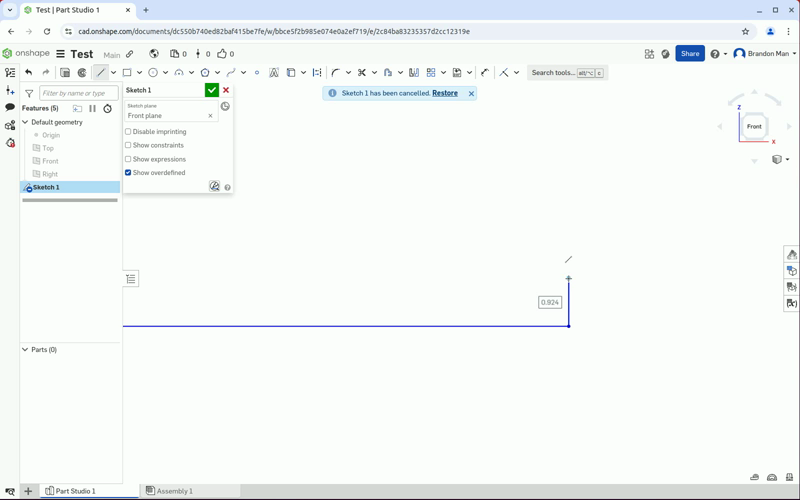
scroll(-6)
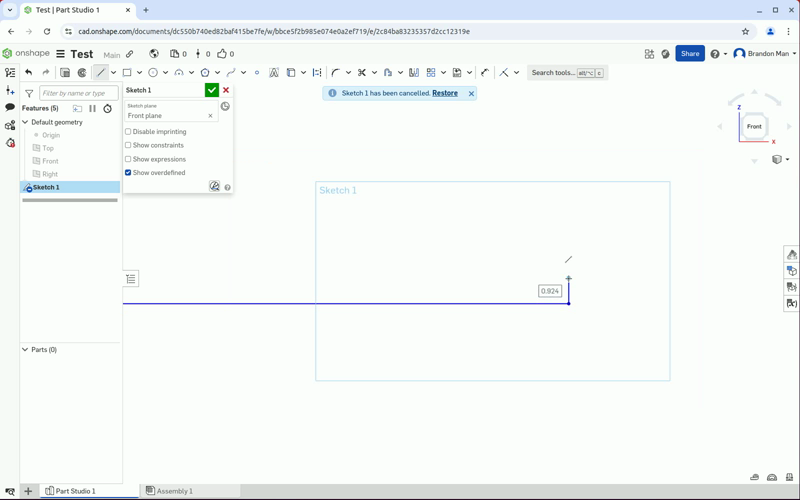
scroll(-6)
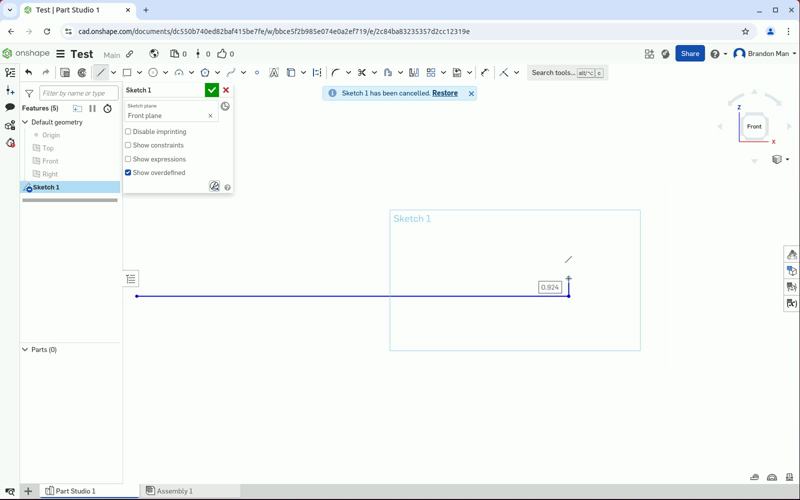
scroll(-6)
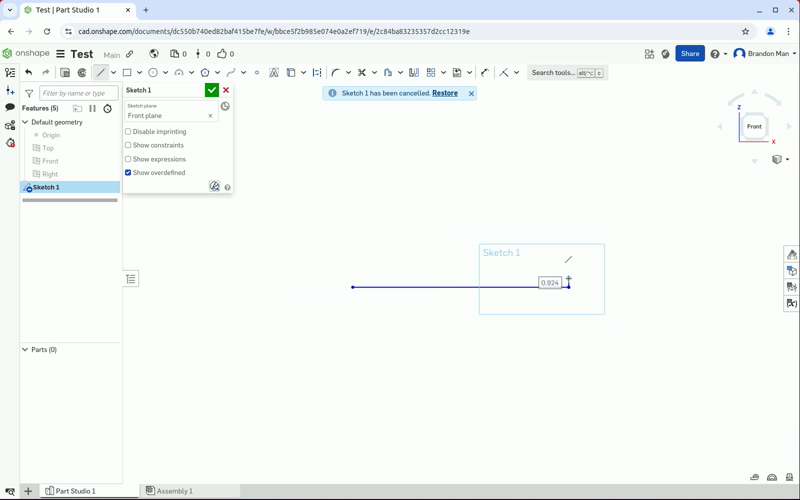
scroll(-6)
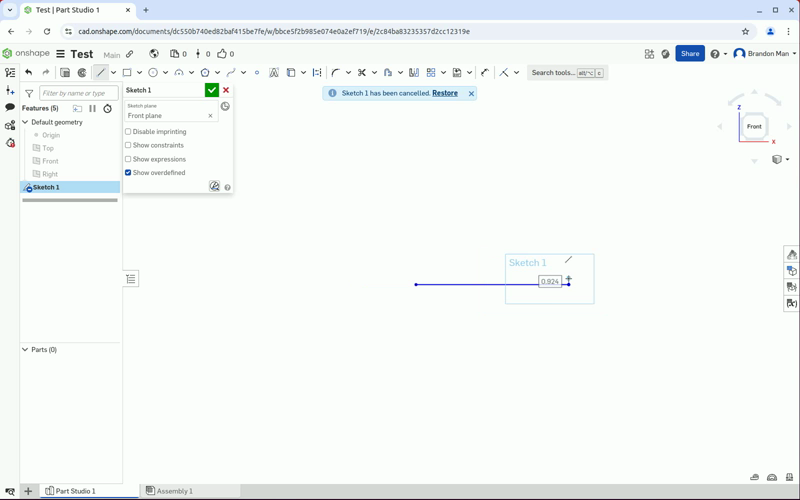
scroll(-6)
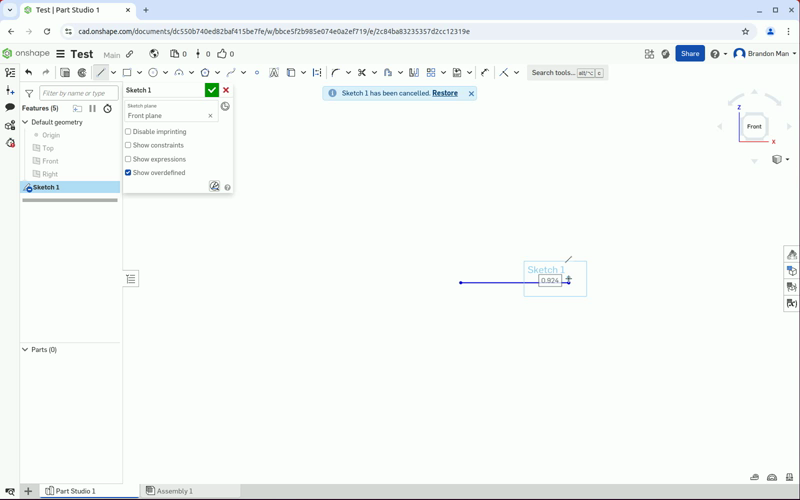
key_up(shift)
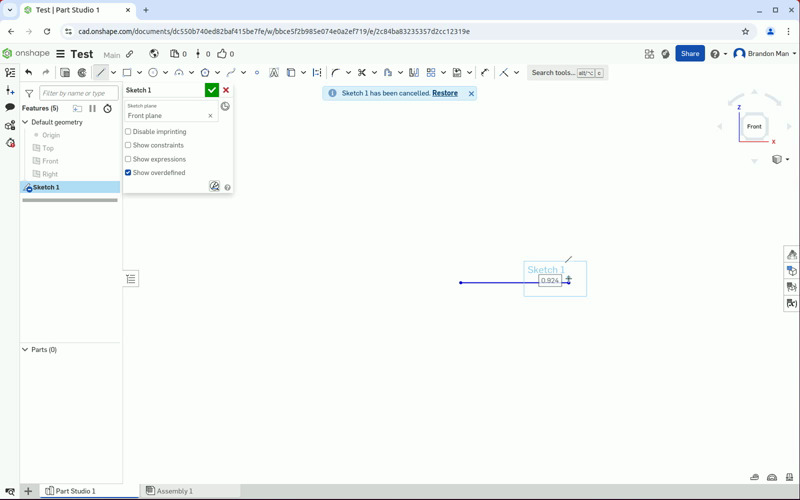
key_down(shift)
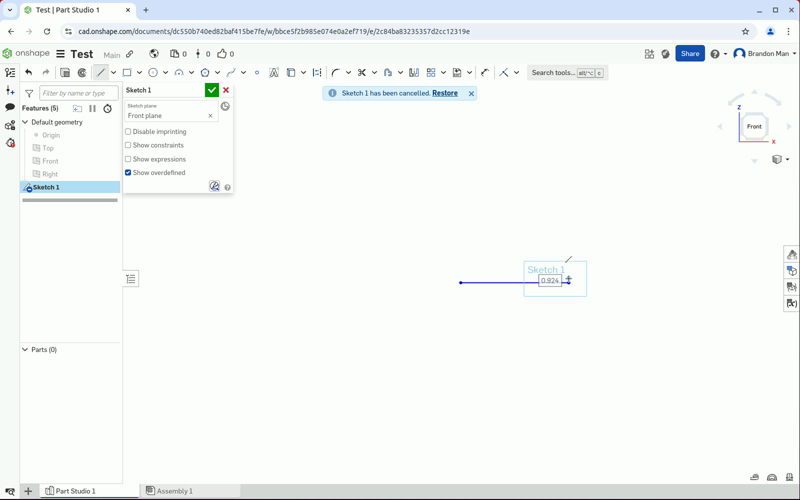
mouse_move(589, 278)
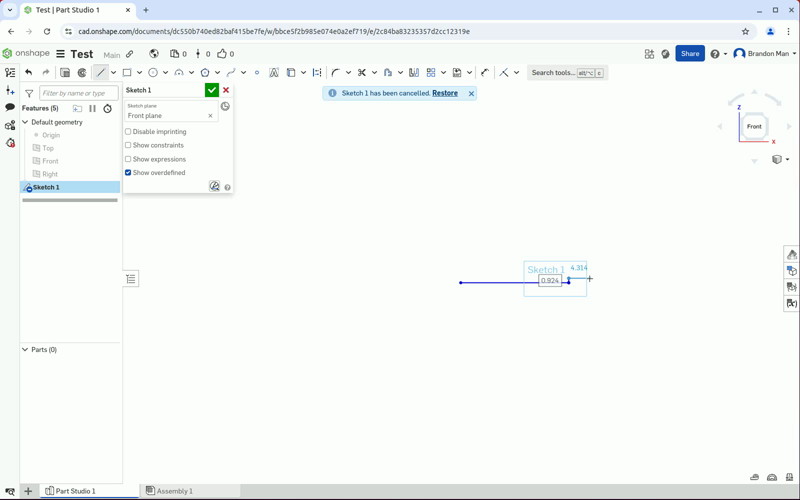
mouse_move(573, 274)
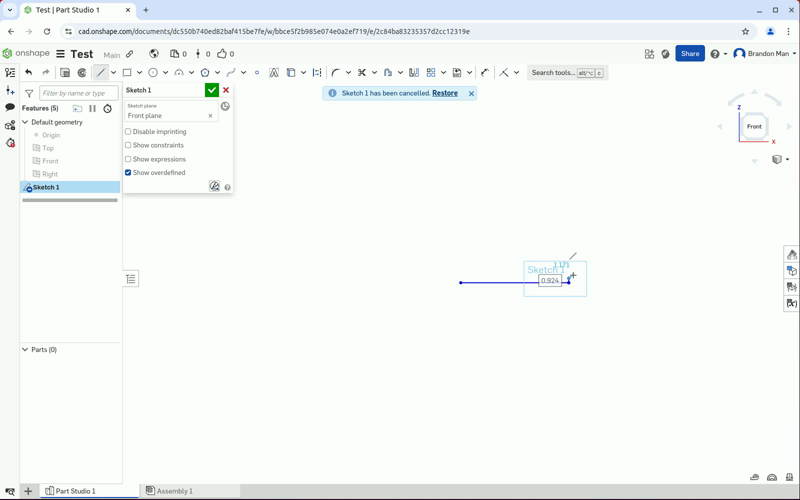
scroll(6)
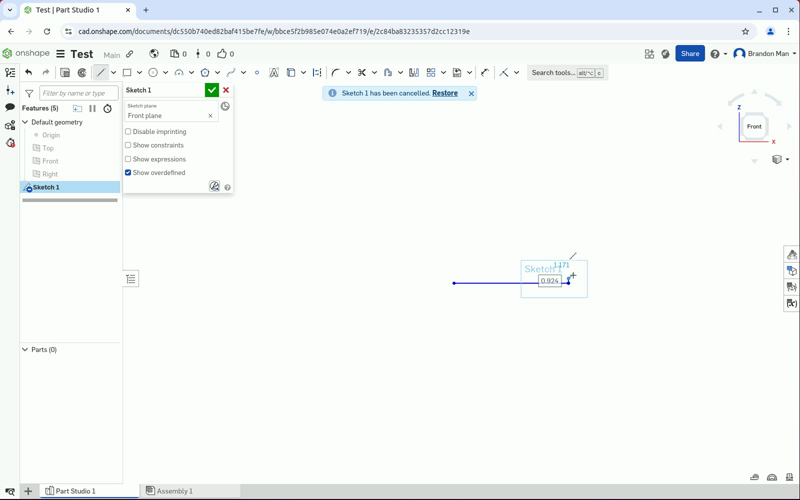
scroll(6)
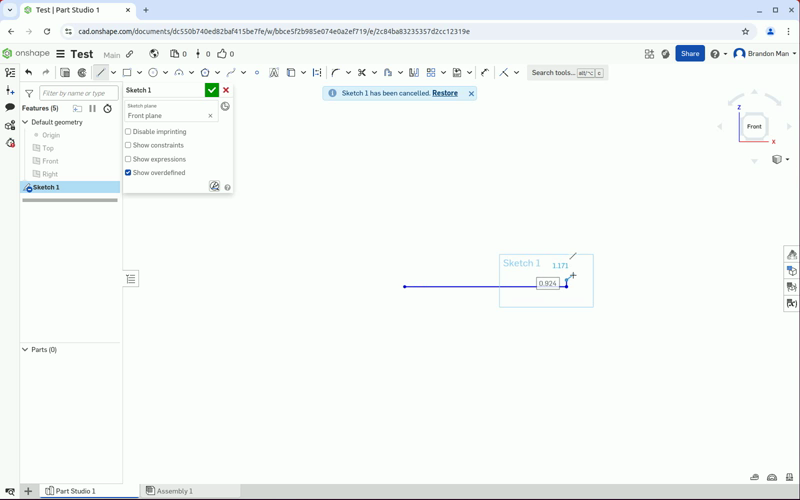
scroll(6)
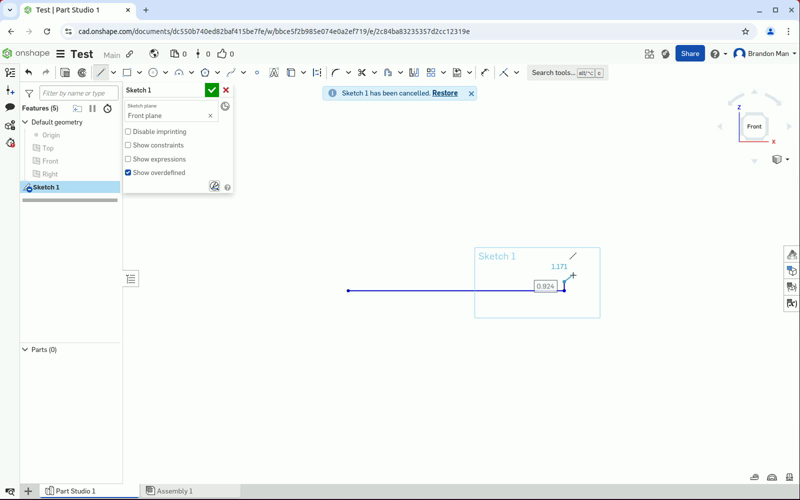
scroll(6)
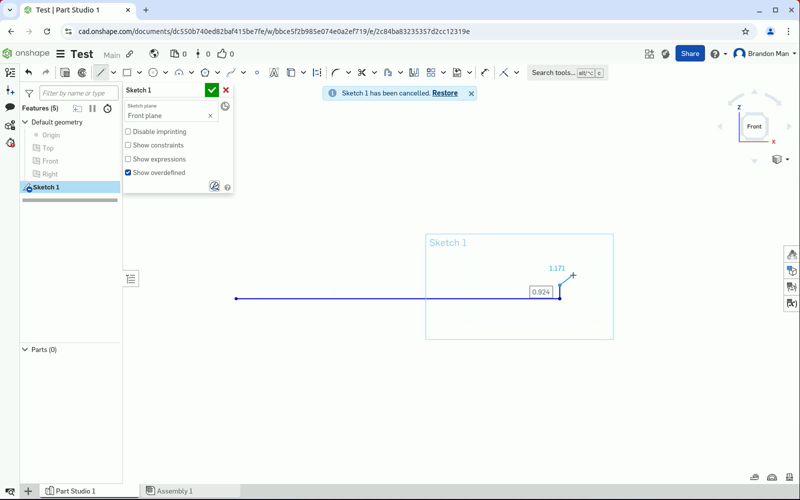
scroll(6)
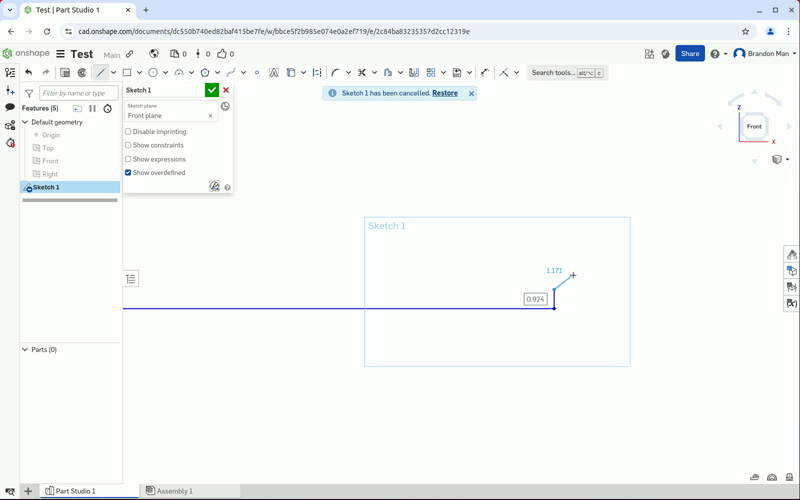
scroll(6)
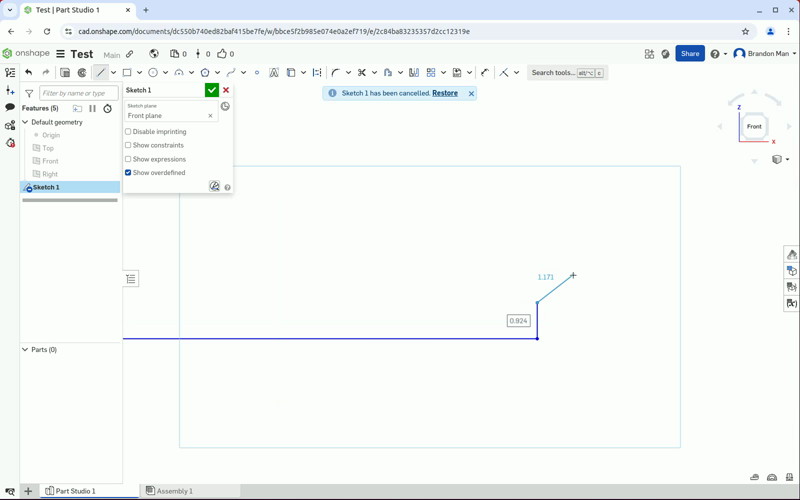
scroll(6)
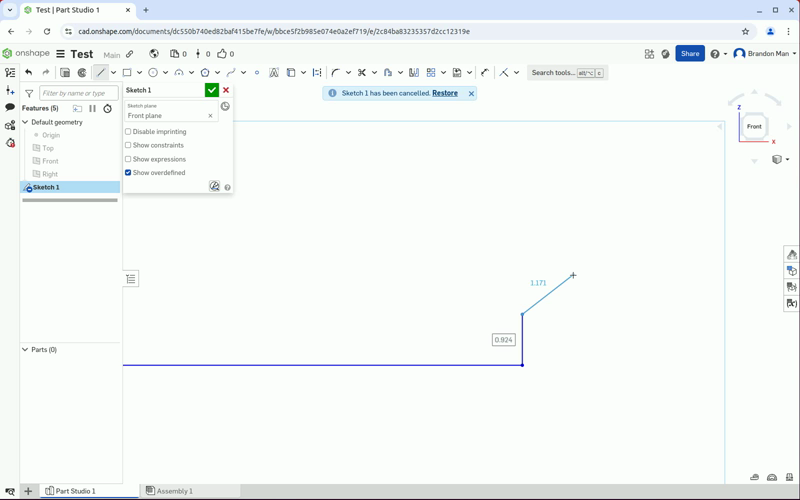
click(573, 274)
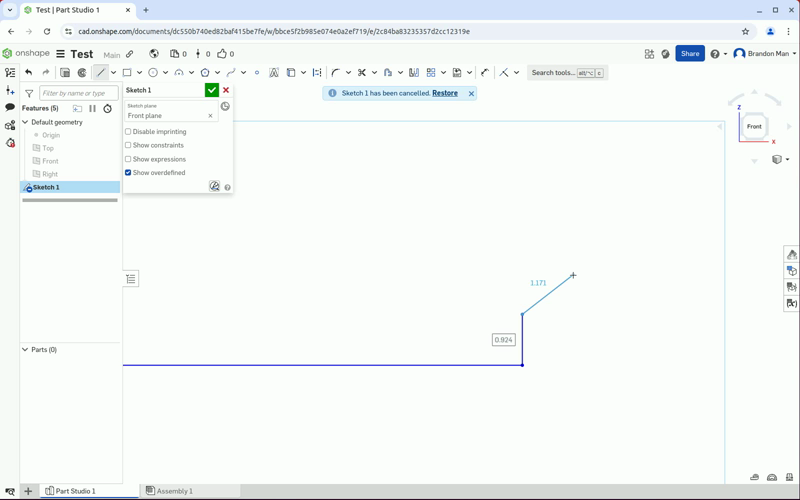
scroll(-6)
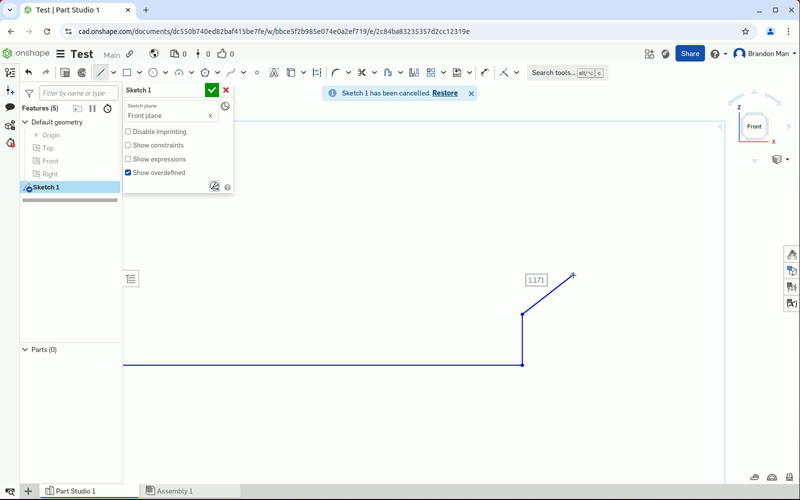
scroll(-6)
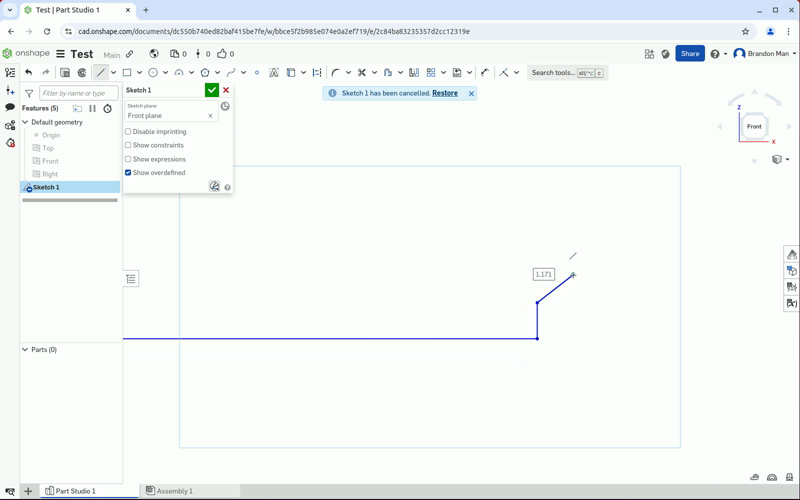
scroll(-6)
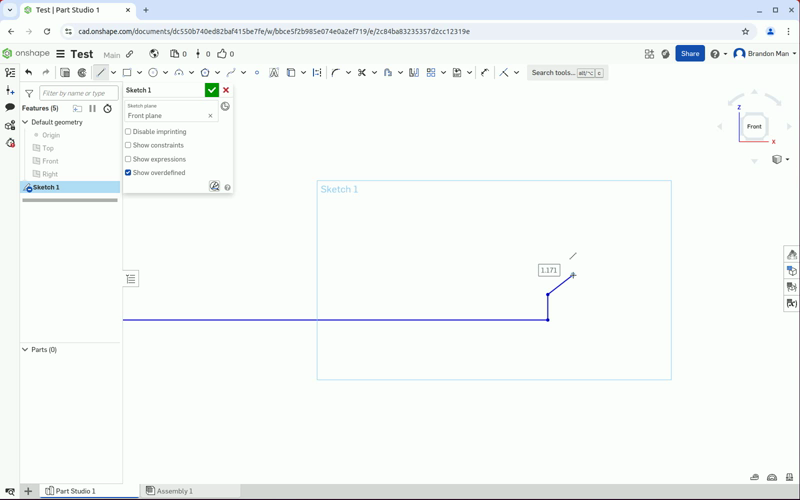
scroll(-6)
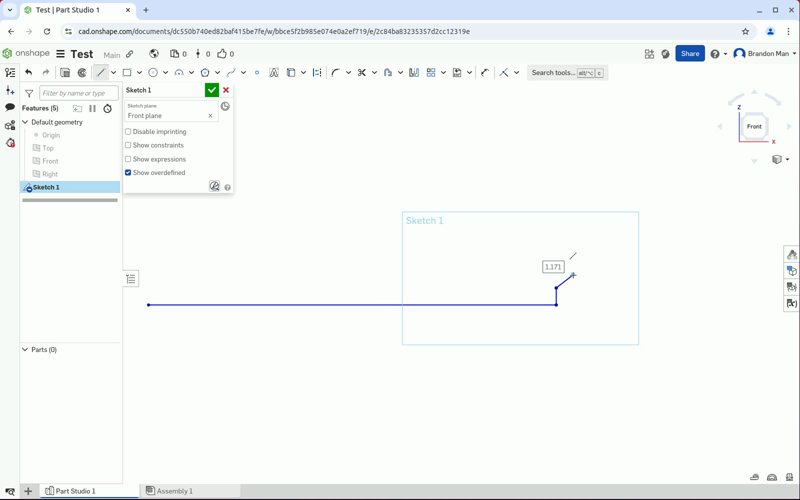
scroll(-6)
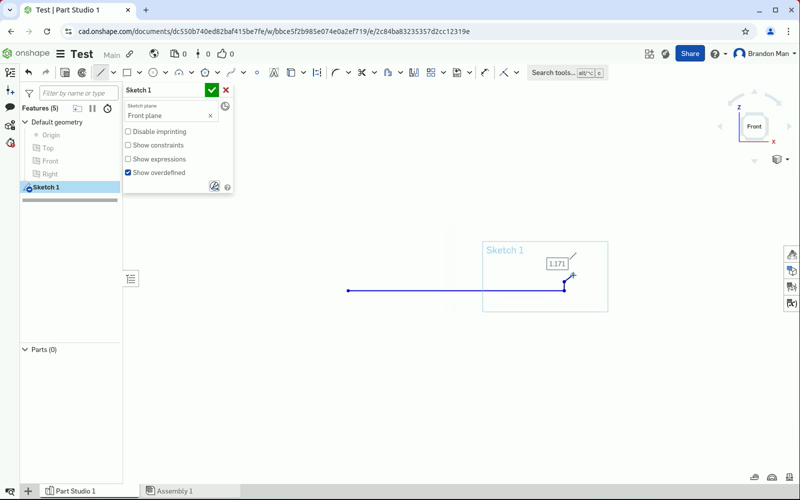
scroll(-6)
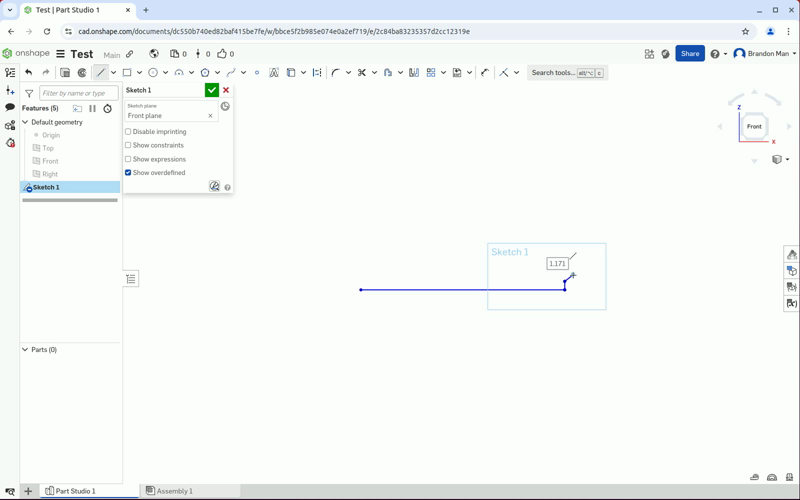
scroll(-6)
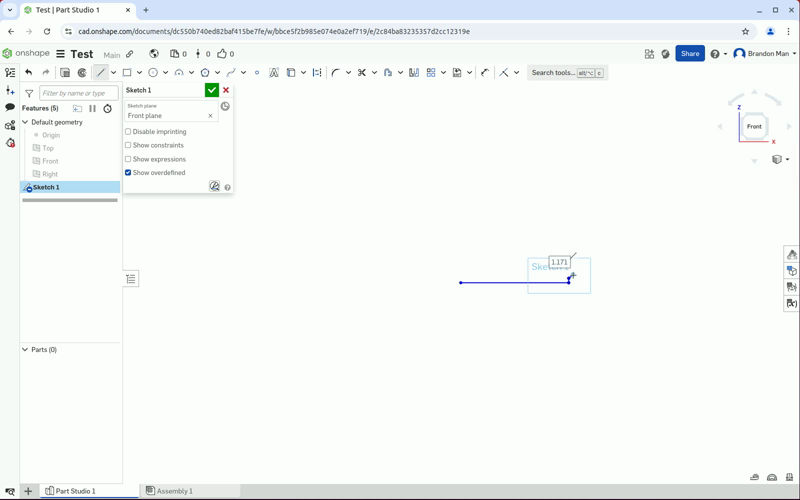
key_up(shift)
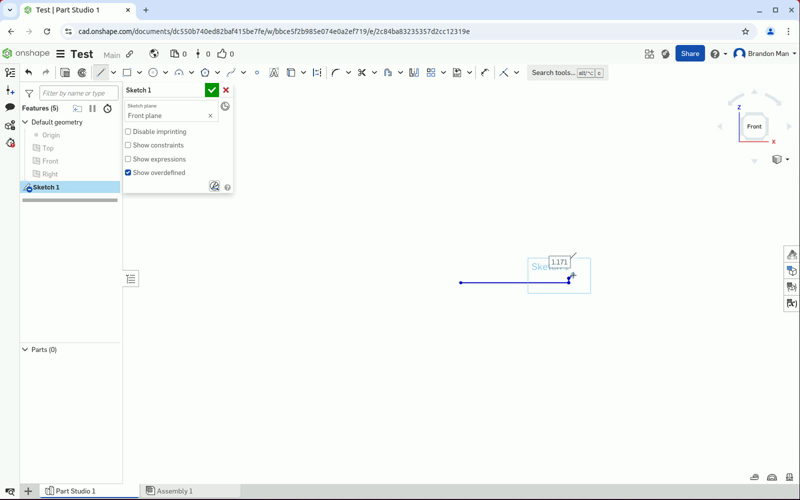
key_down(shift)
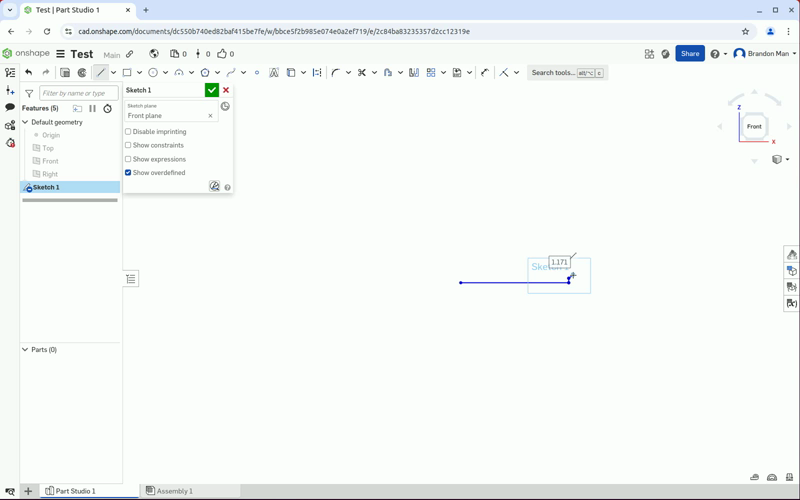
mouse_move(589, 274)
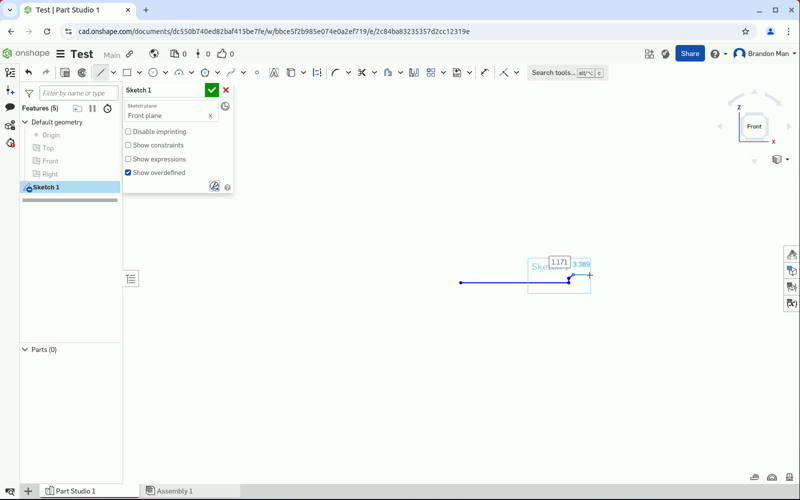
mouse_move(573, 221)
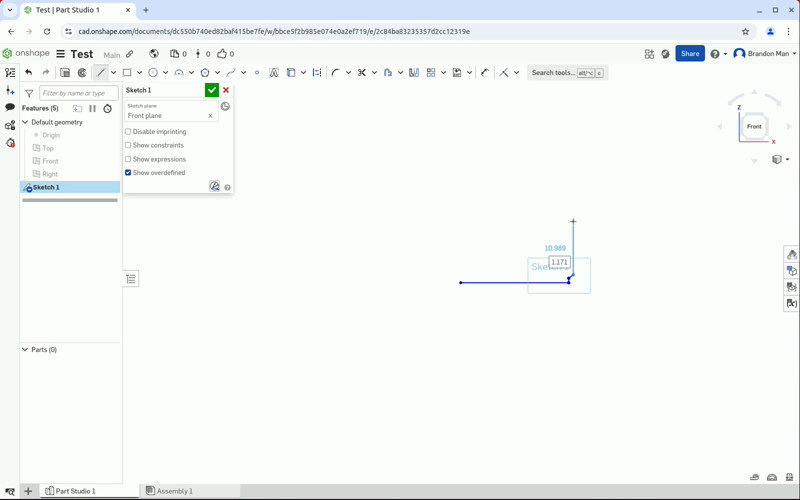
click(573, 221)
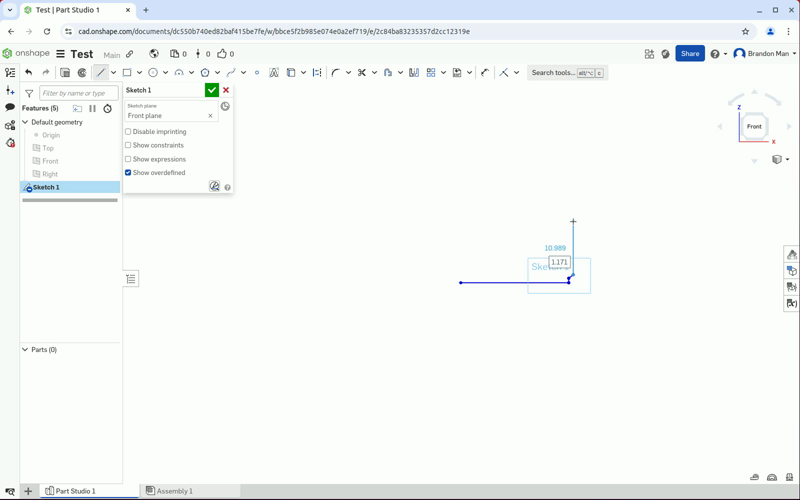
key_up(shift)
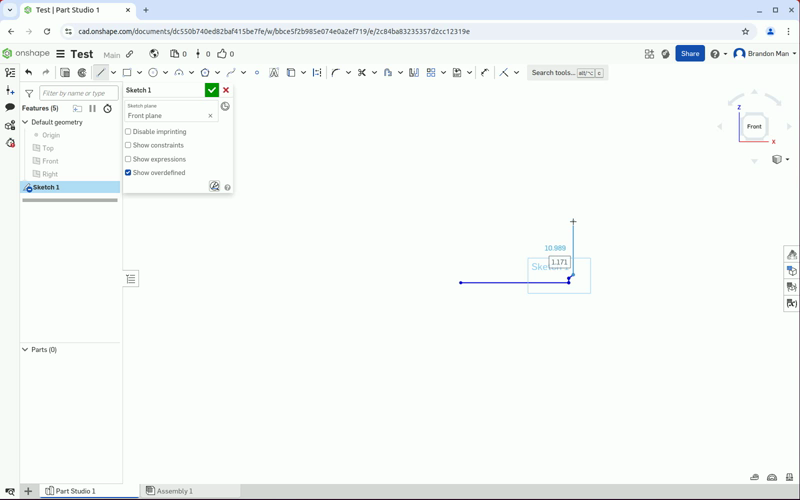
key_down(shift)
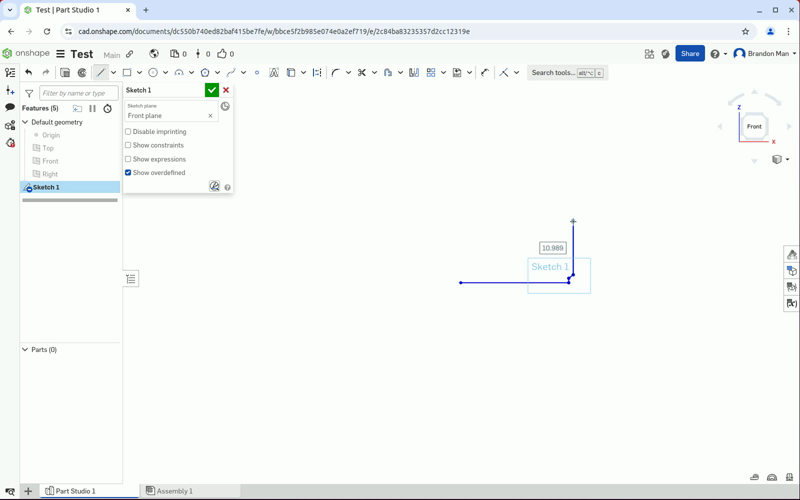
mouse_move(589, 221)
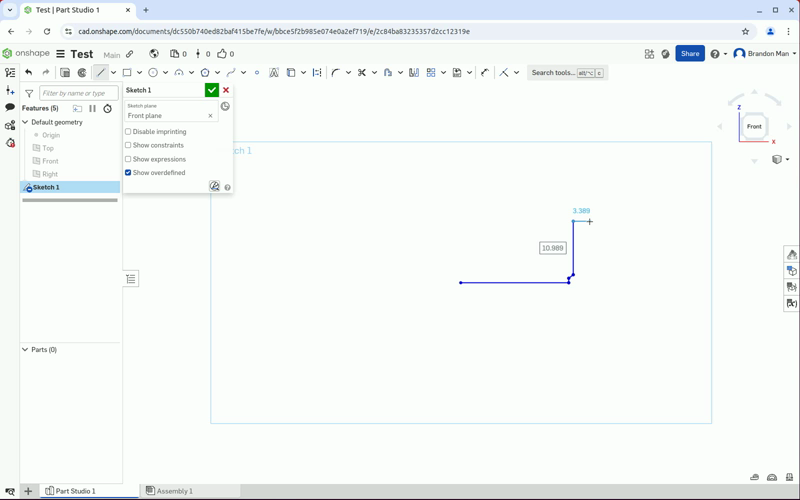
mouse_move(568, 216)
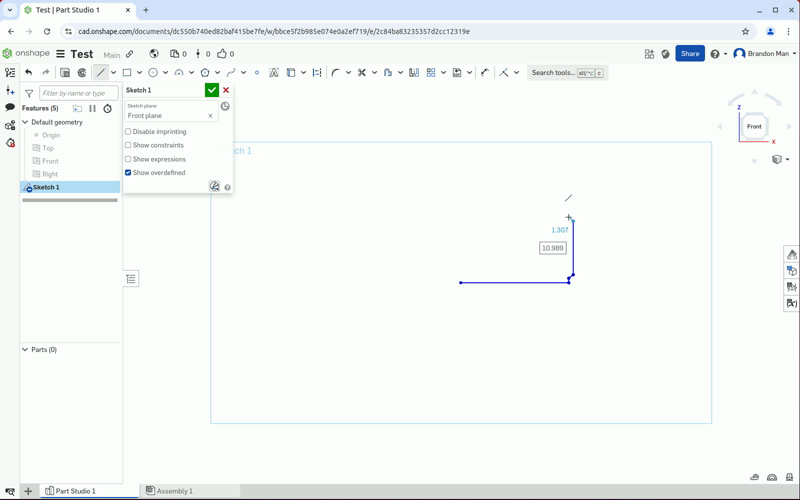
scroll(6)
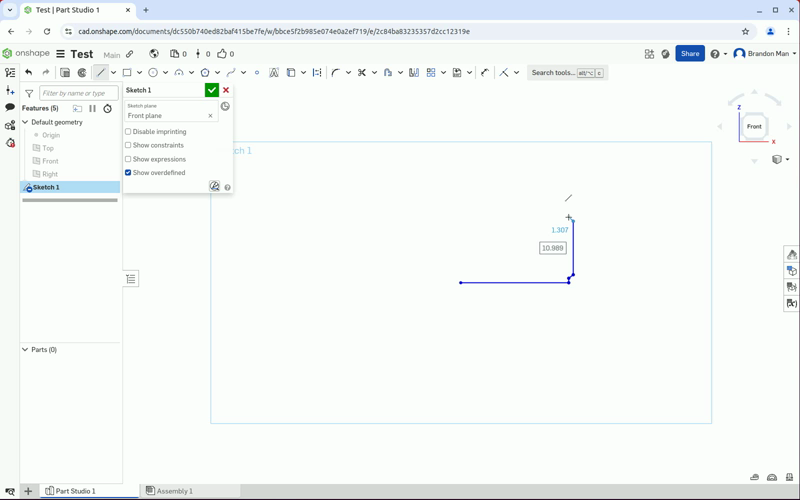
scroll(6)
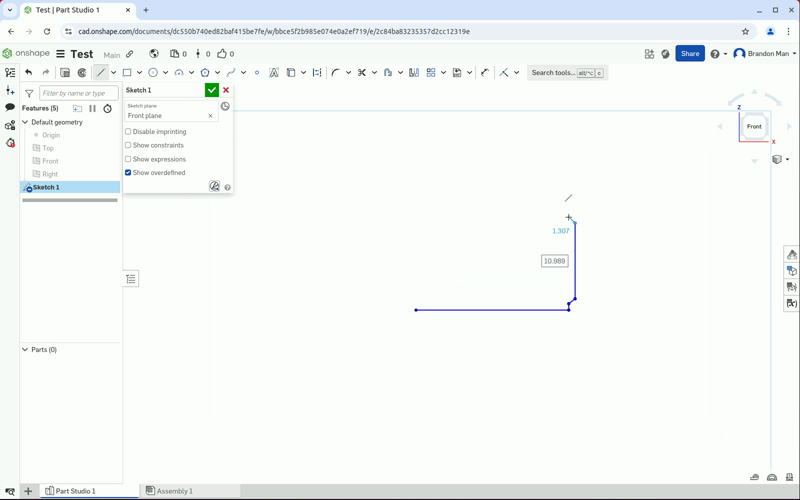
scroll(6)
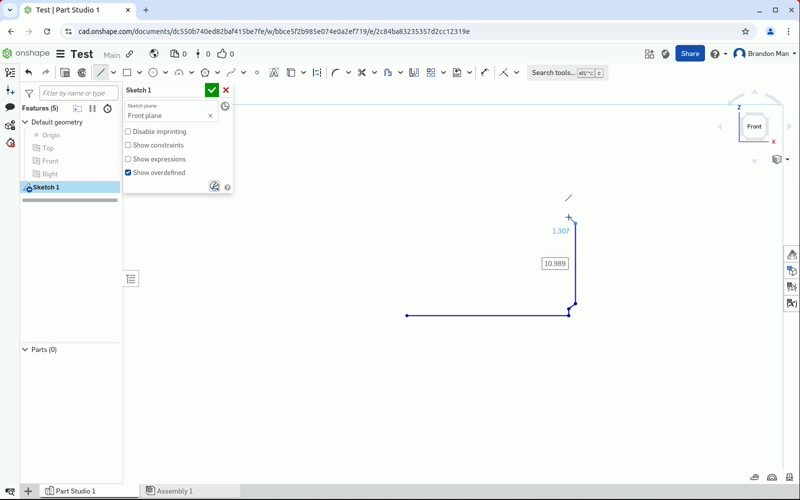
scroll(6)
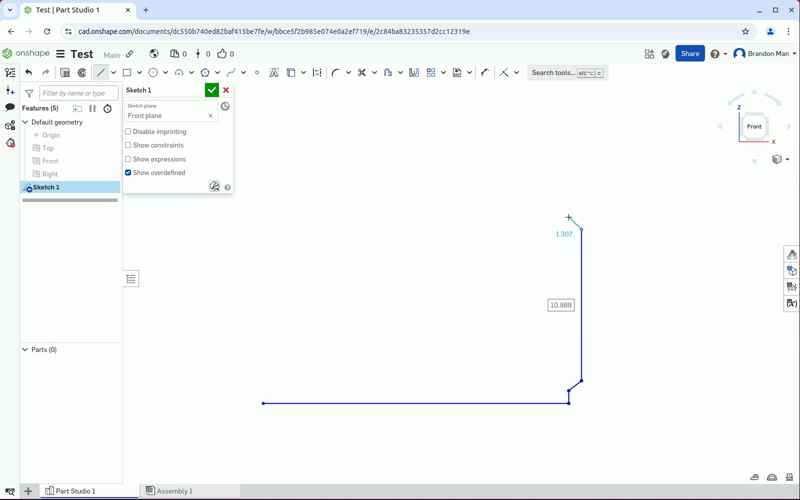
scroll(6)
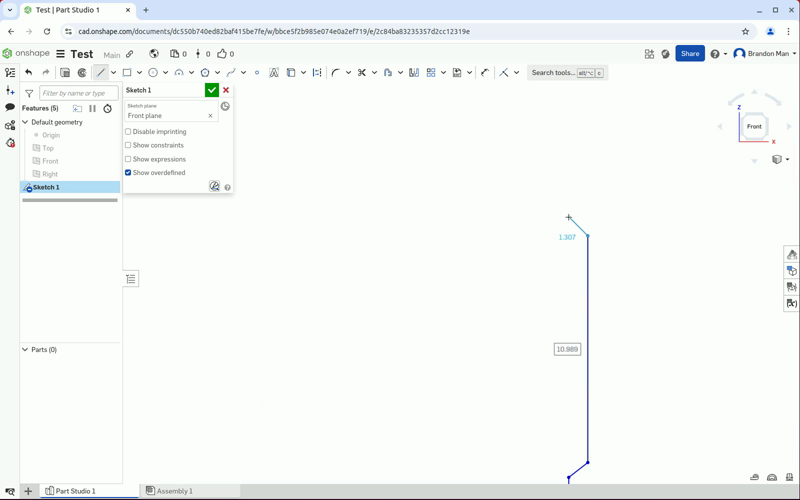
scroll(6)
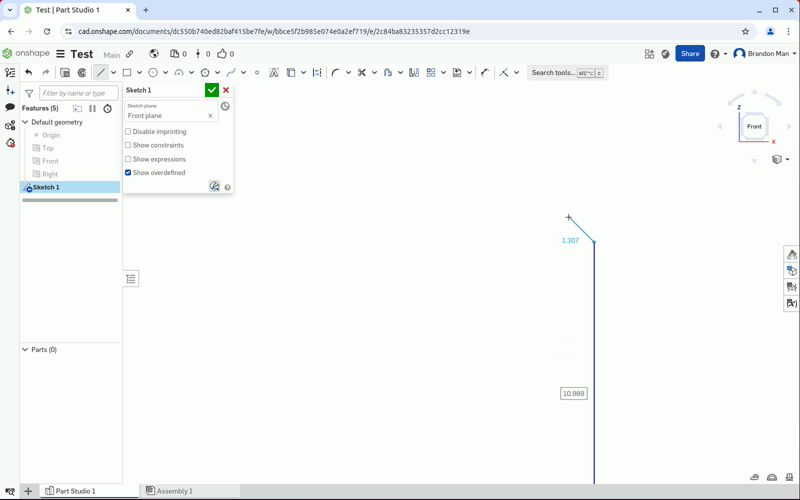
scroll(6)
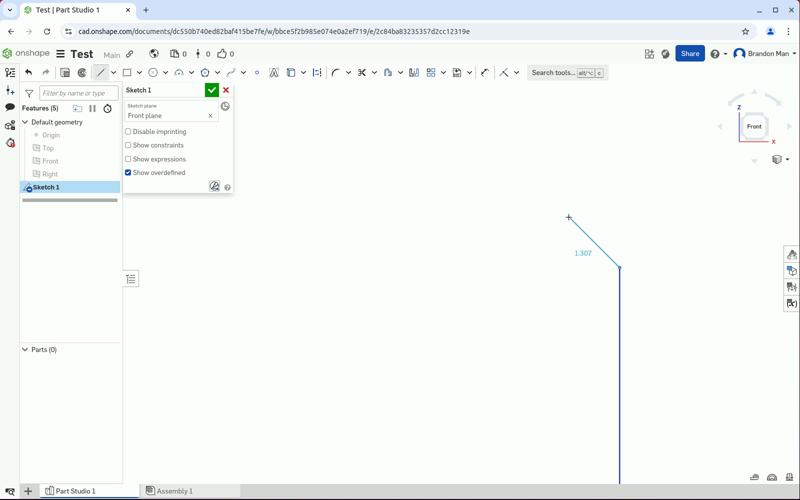
click(568, 216)
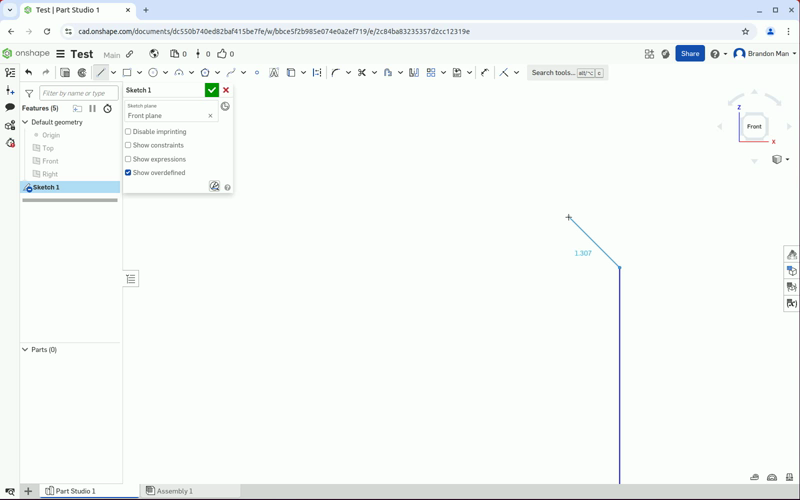
scroll(-6)
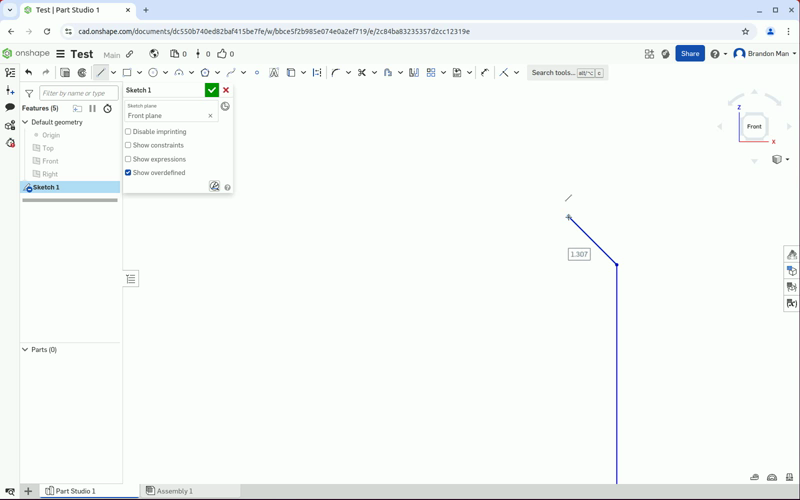
scroll(-6)
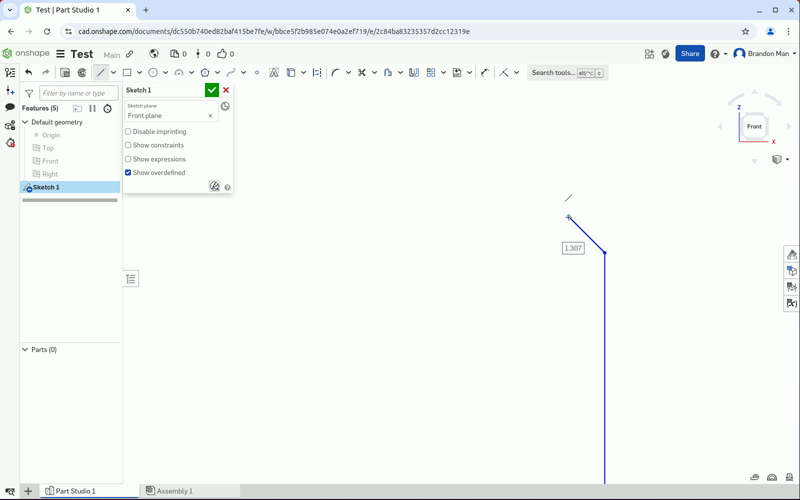
scroll(-6)
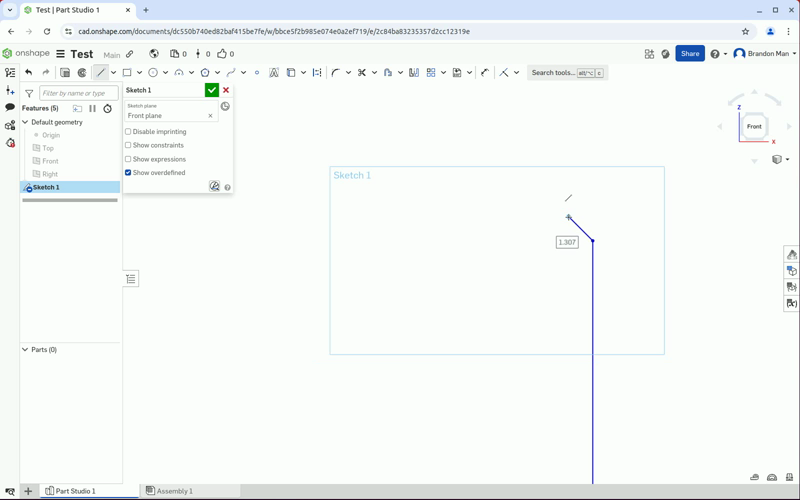
scroll(-6)
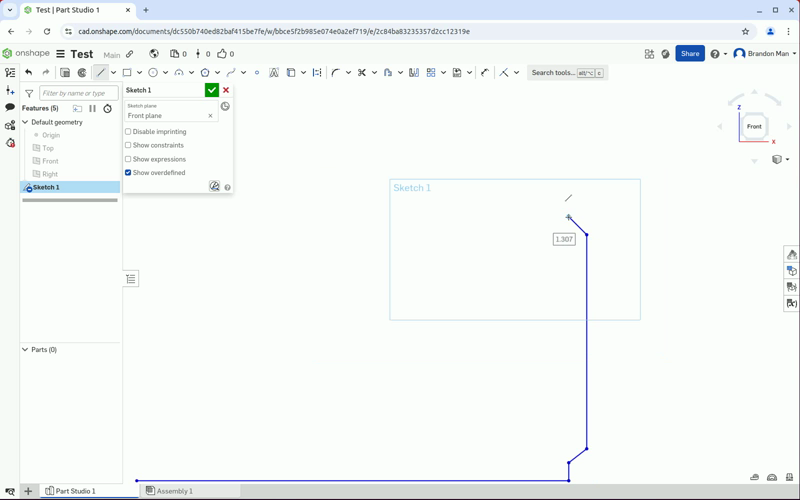
scroll(-6)
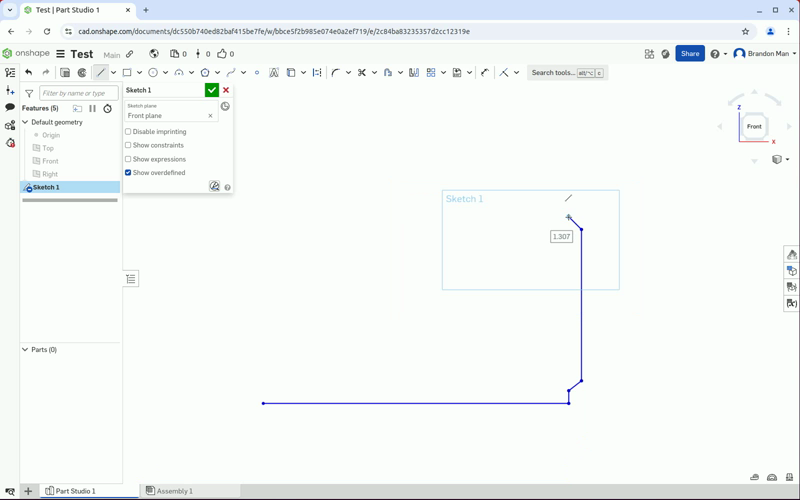
scroll(-6)
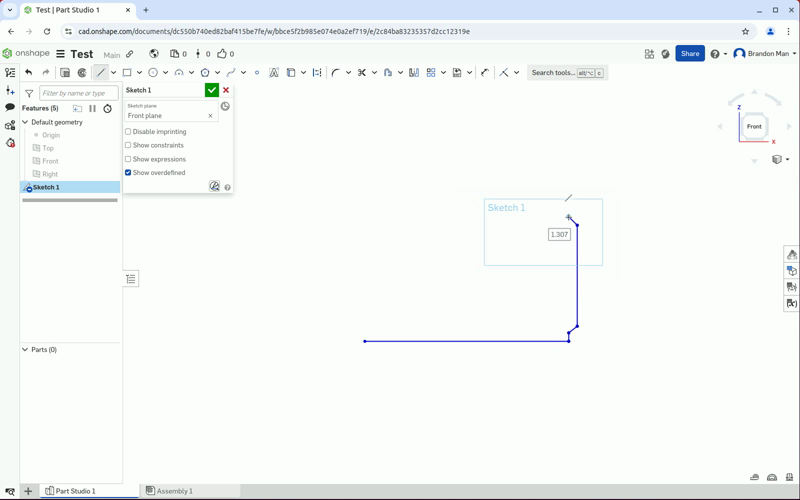
scroll(-6)
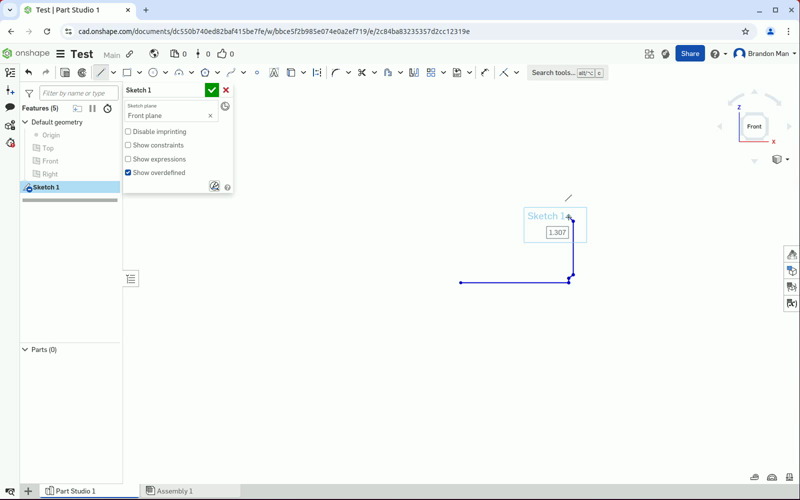
key_up(shift)
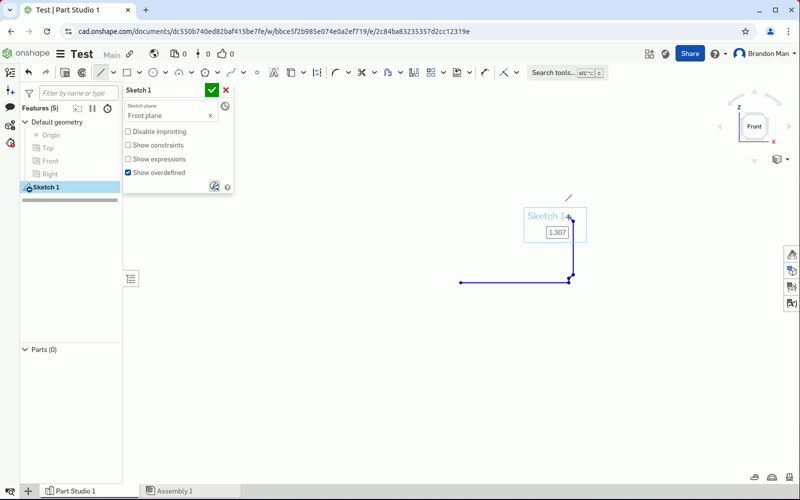
key_down(shift)
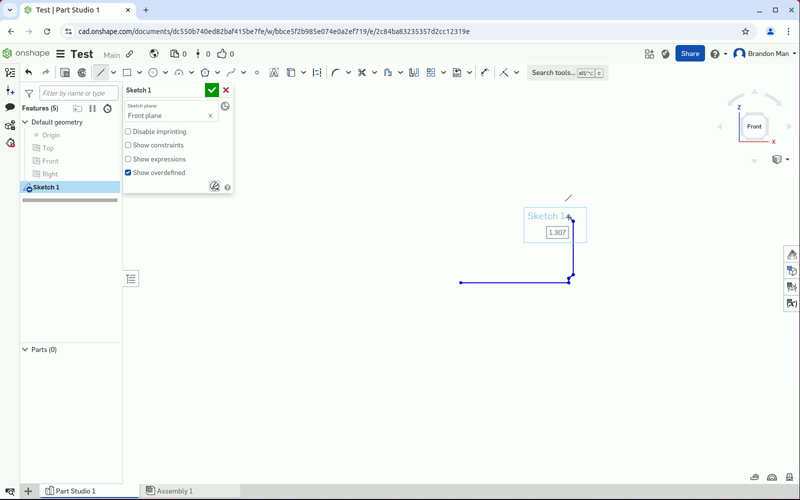
mouse_move(589, 216)
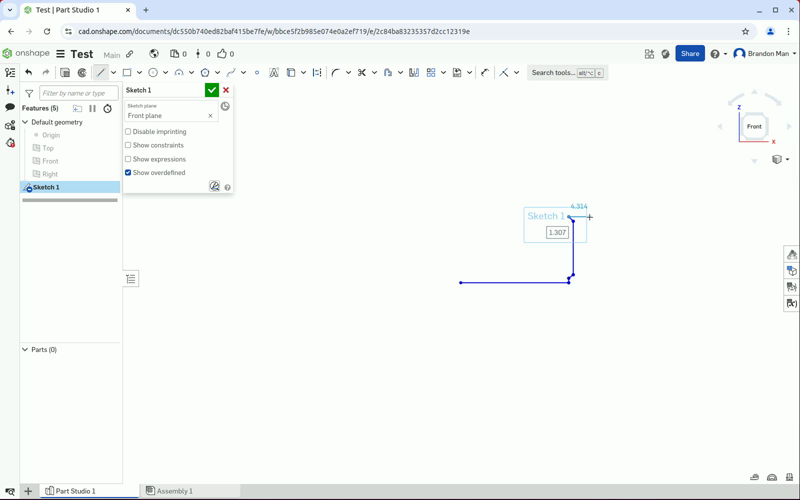
mouse_move(568, 200)
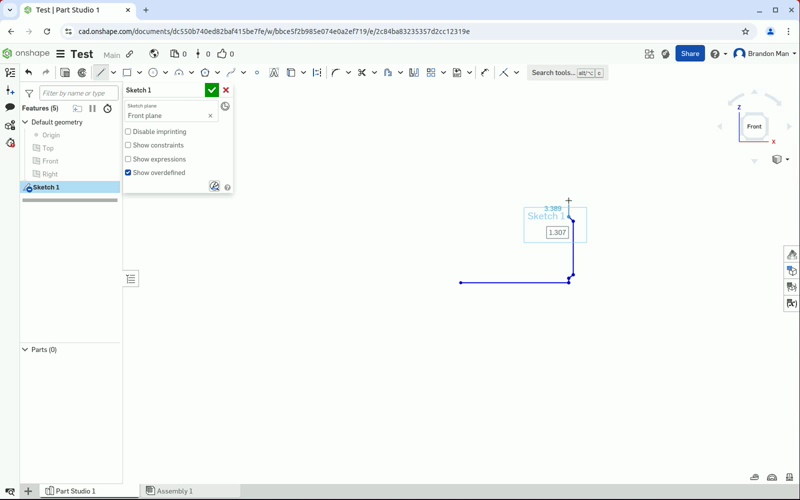
click(568, 200)
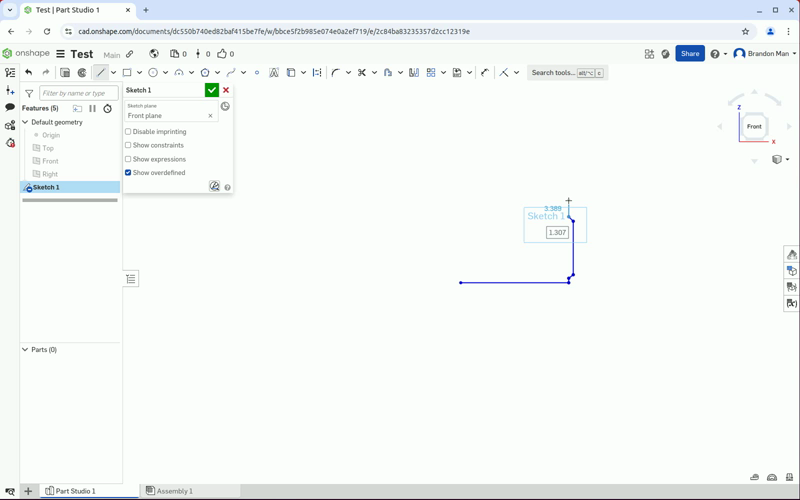
key_up(shift)
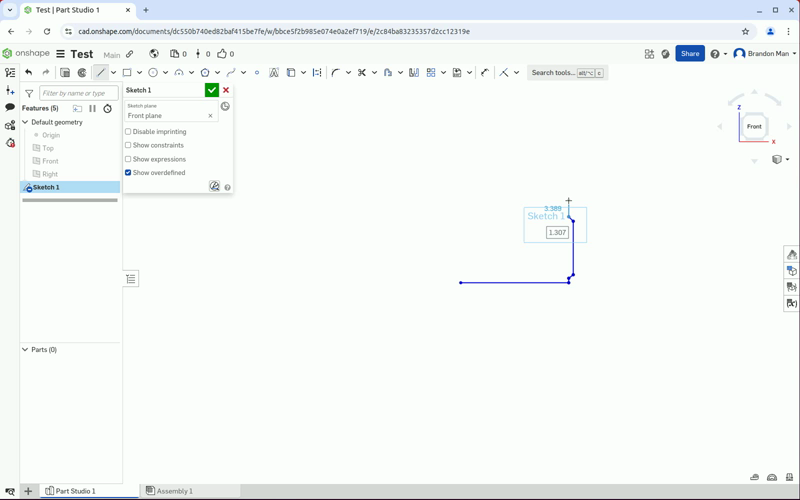
key_down(shift)
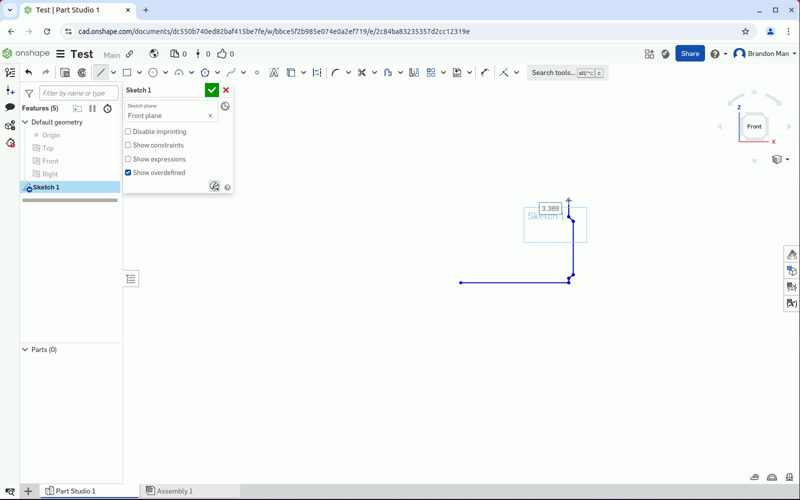
mouse_move(589, 200)
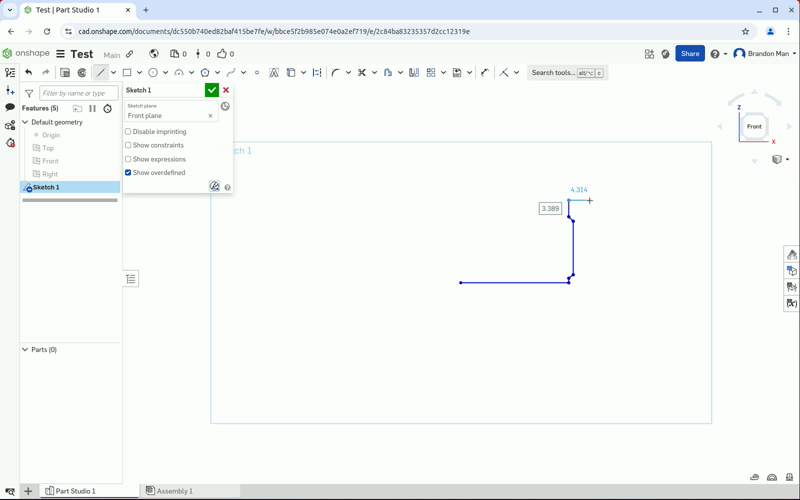
mouse_move(566, 195)
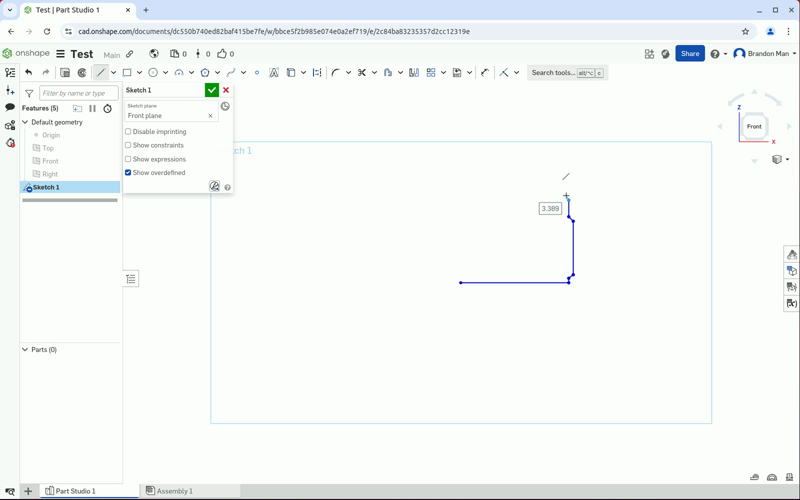
scroll(6)
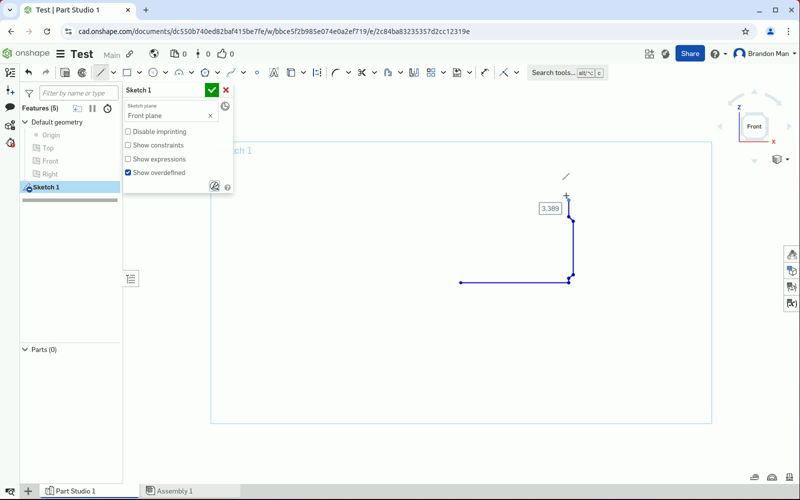
scroll(6)
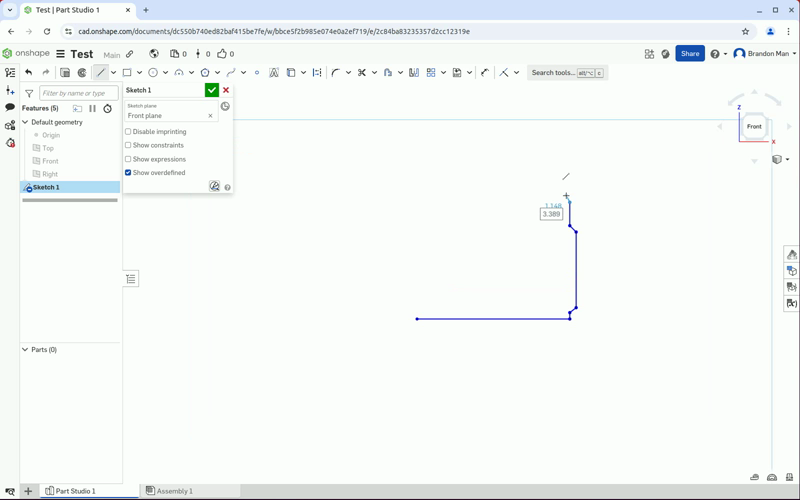
scroll(6)
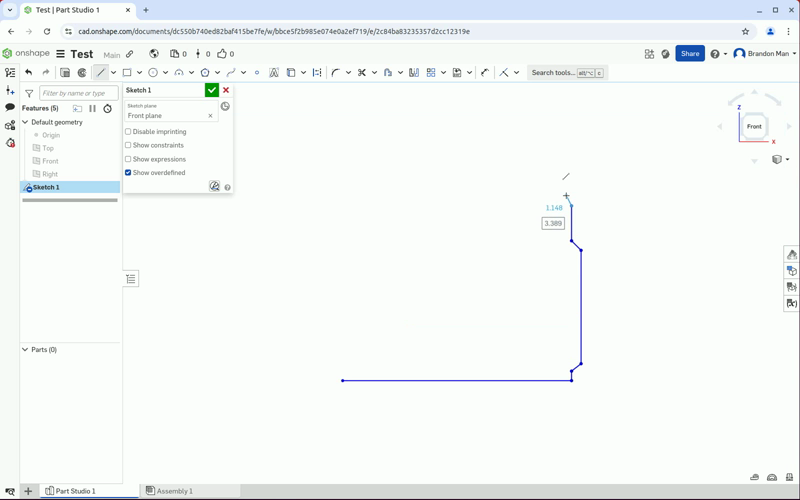
scroll(6)
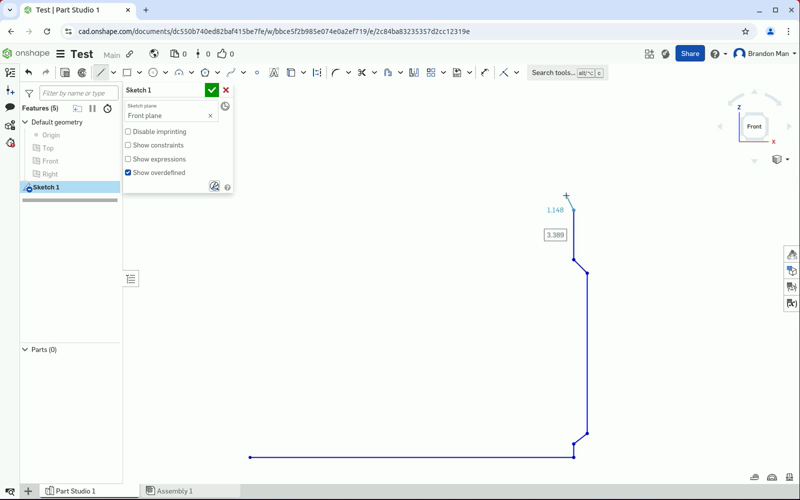
scroll(6)
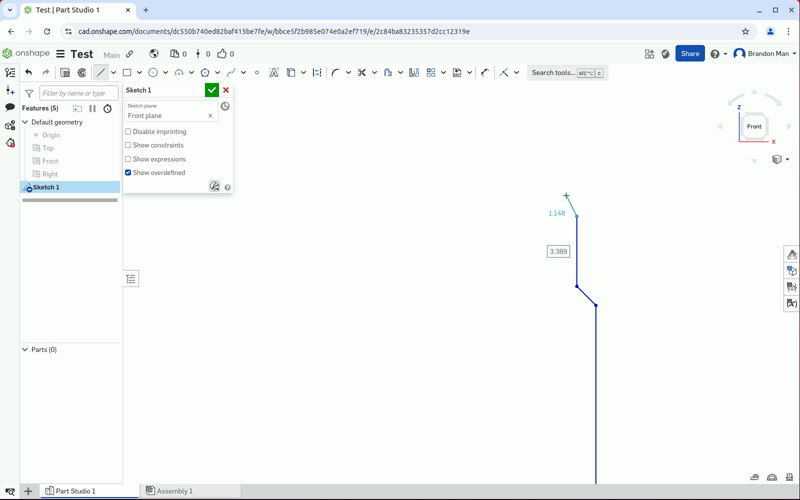
scroll(6)
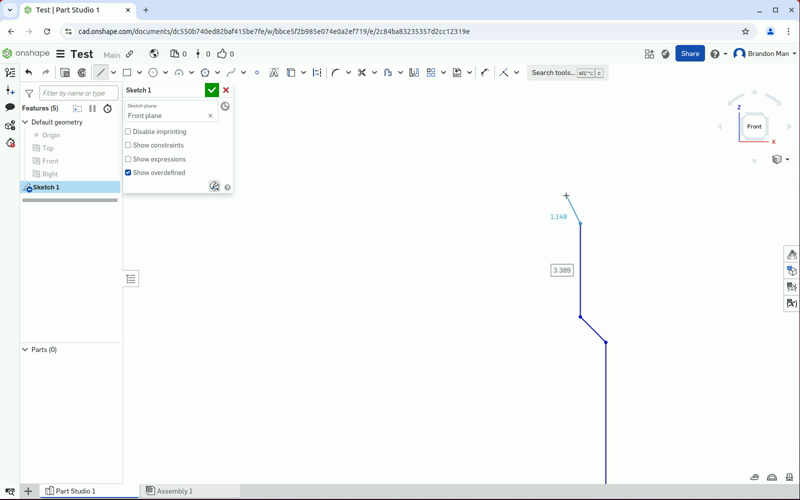
scroll(6)
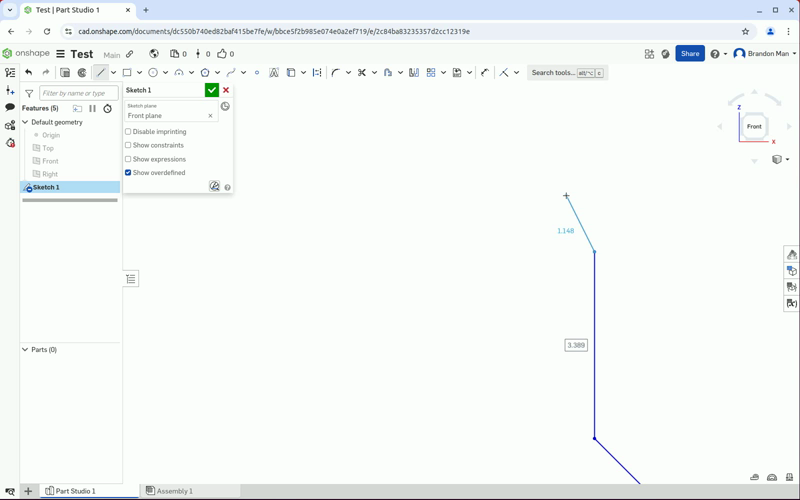
click(566, 195)
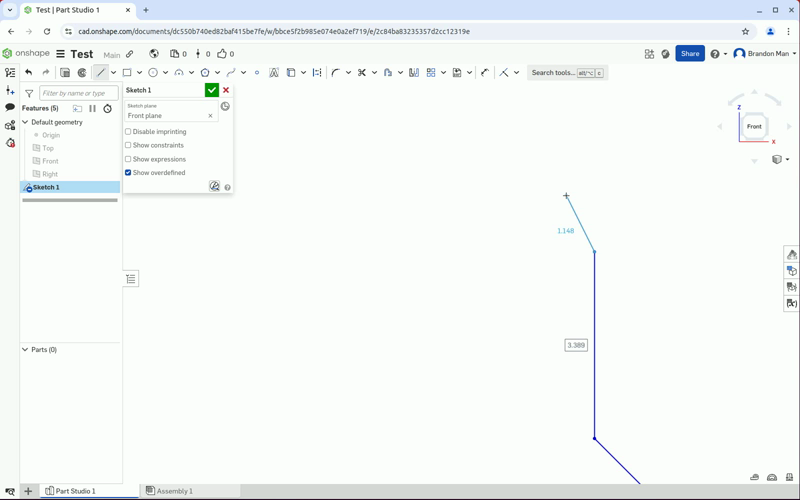
scroll(-6)
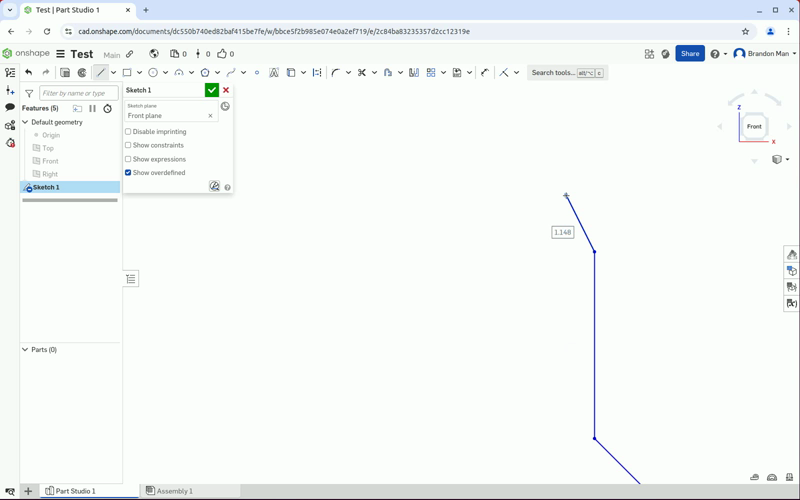
scroll(-6)
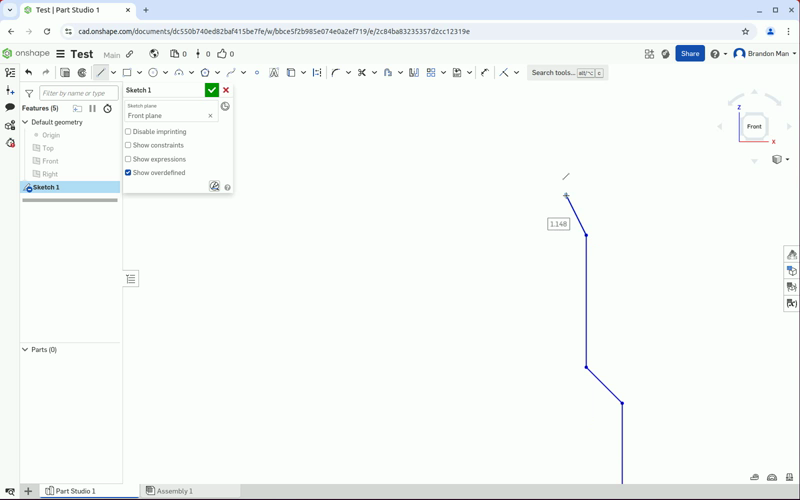
scroll(-6)
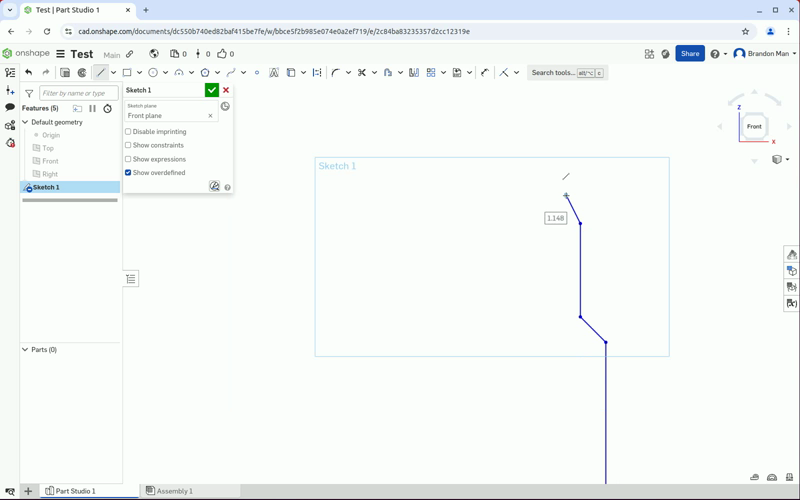
scroll(-6)
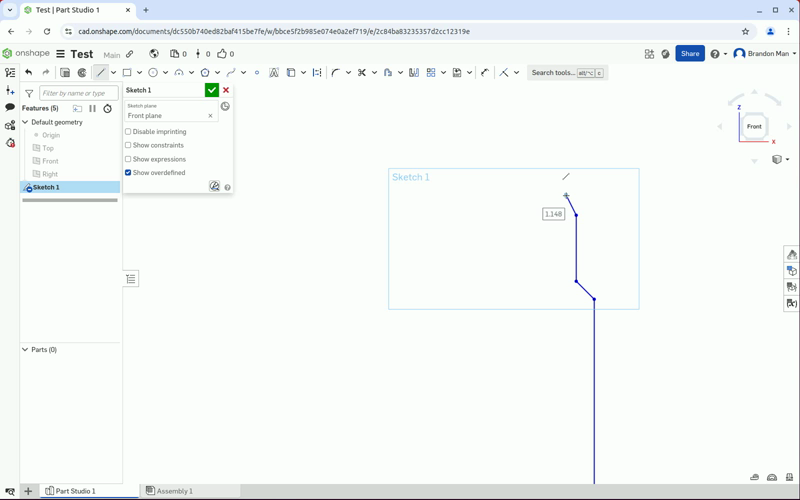
scroll(-6)
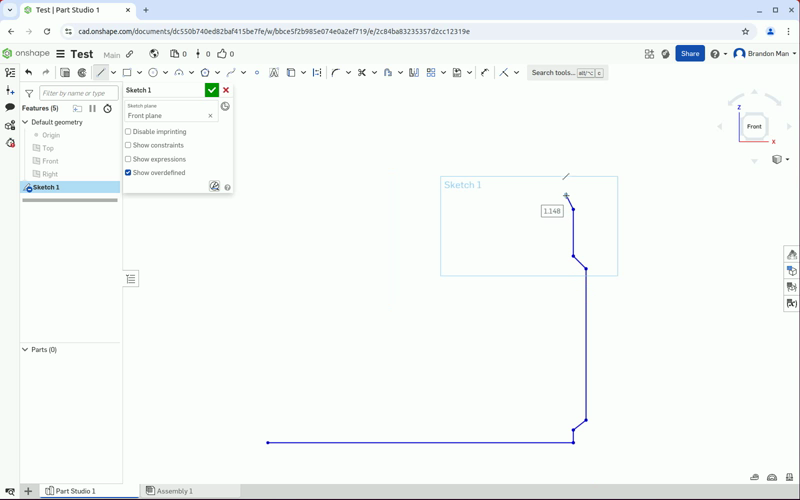
scroll(-6)
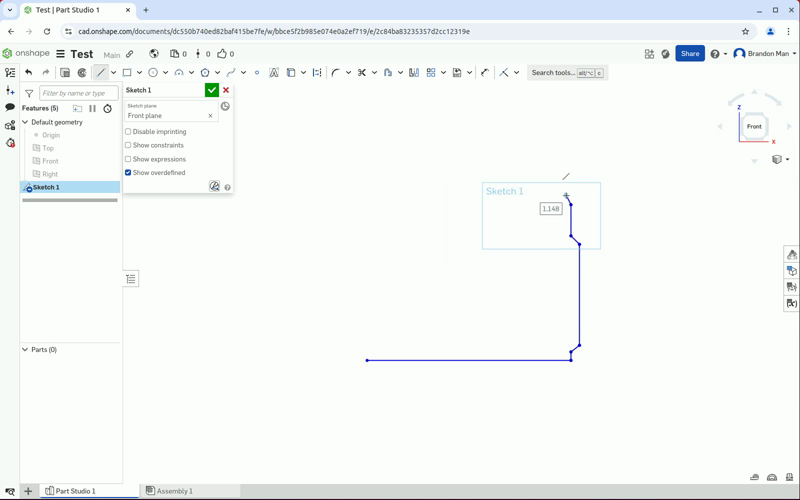
scroll(-6)
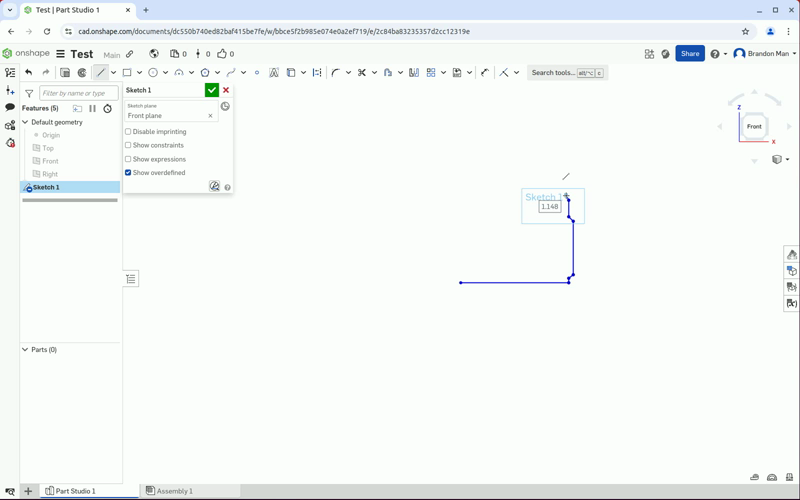
key_up(shift)
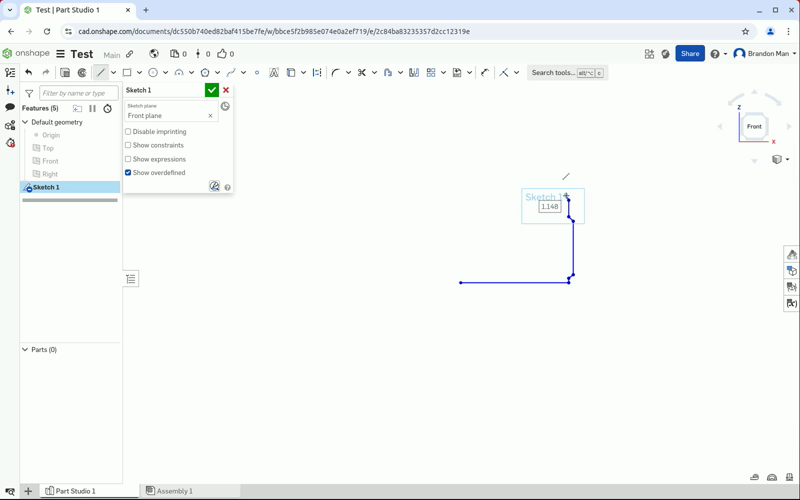
key_down(shift)
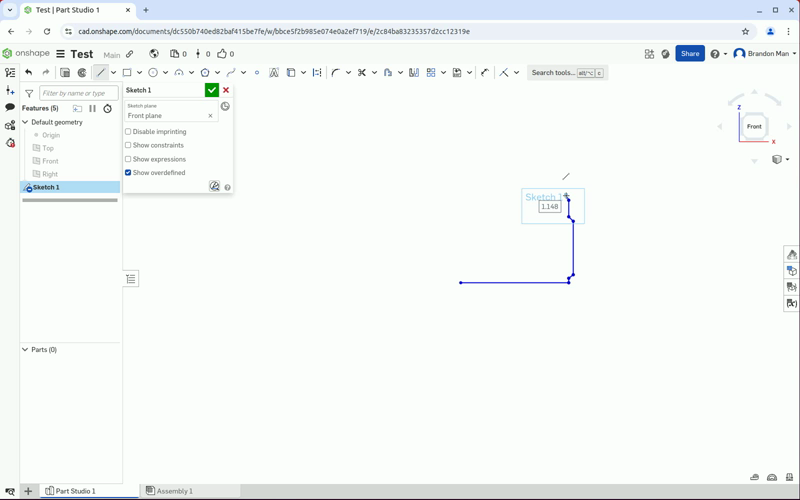
mouse_move(460, 195)
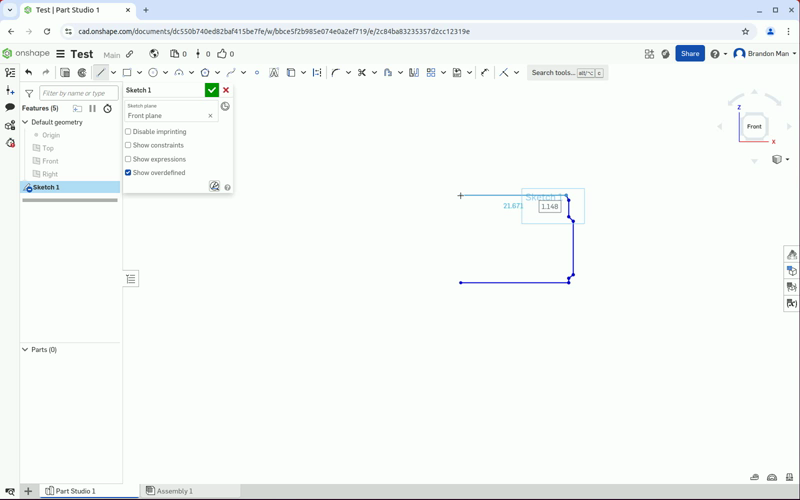
click(460, 195)
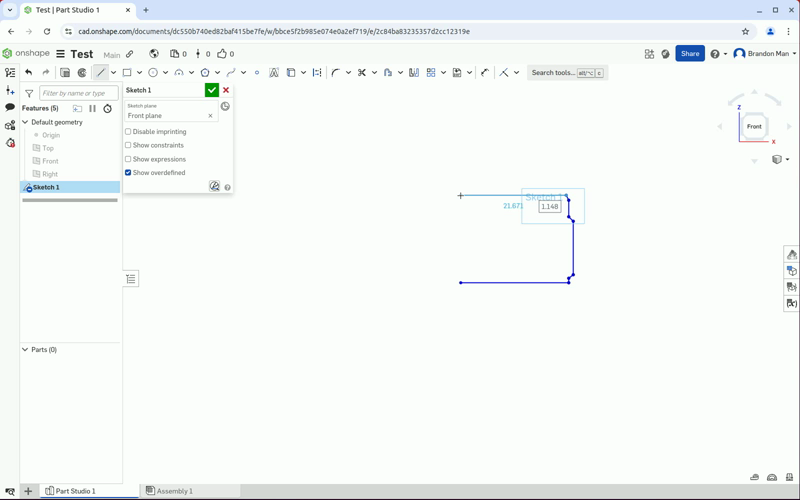
key_up(shift)
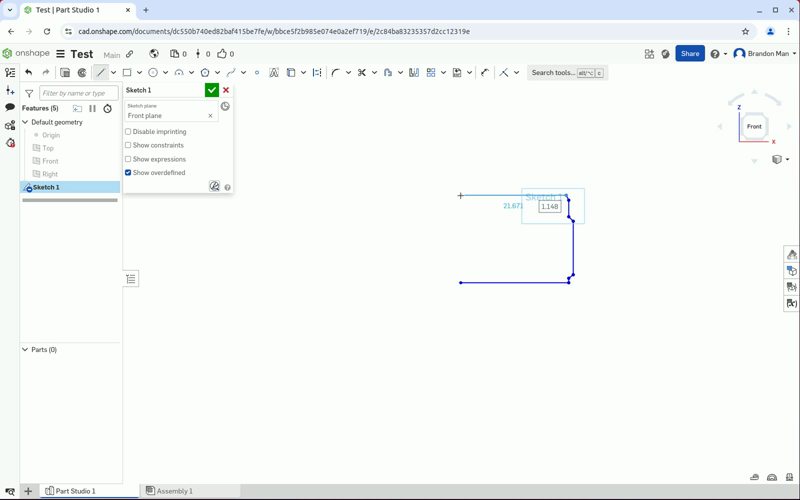
key_down(shift)
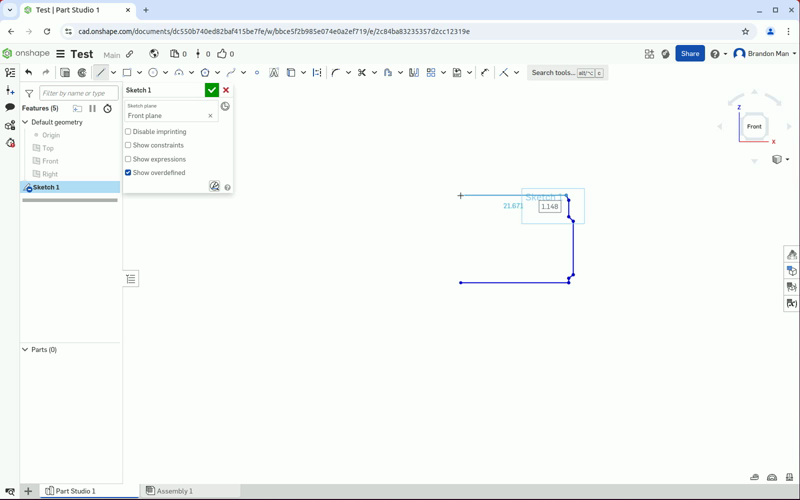
mouse_move(460, 282)
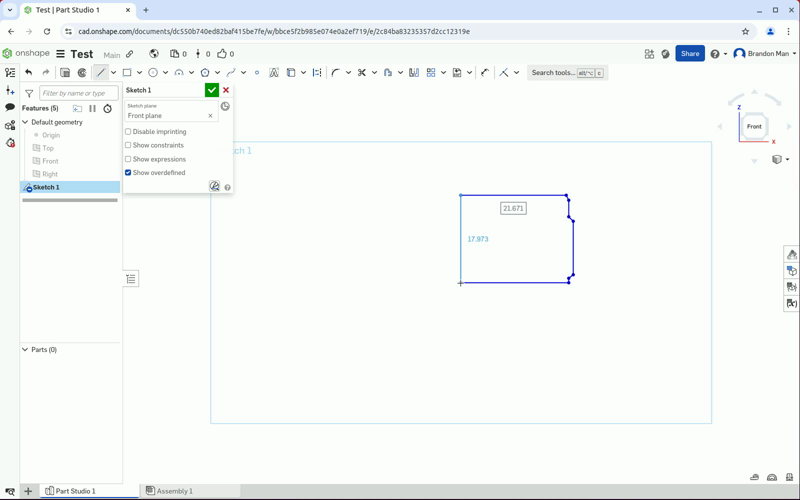
key_up(shift)
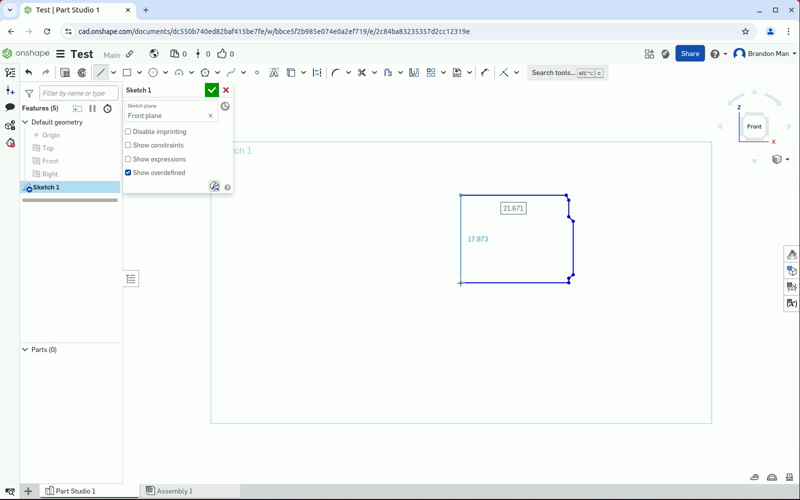
click(460, 282)
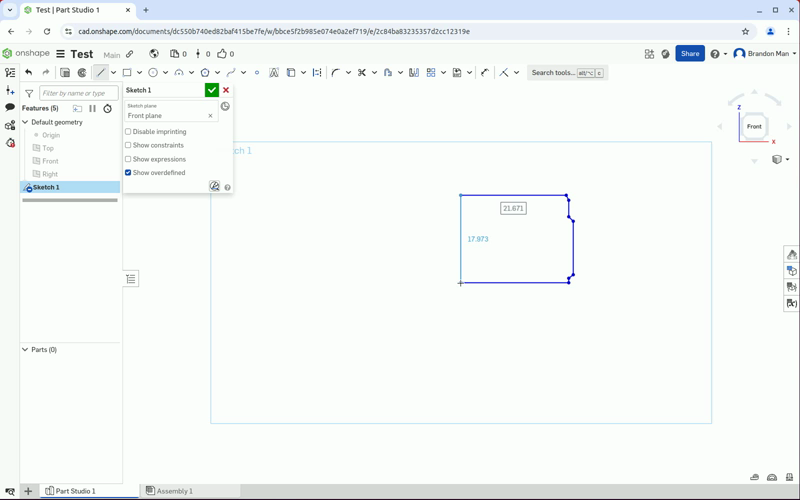
key(esc)
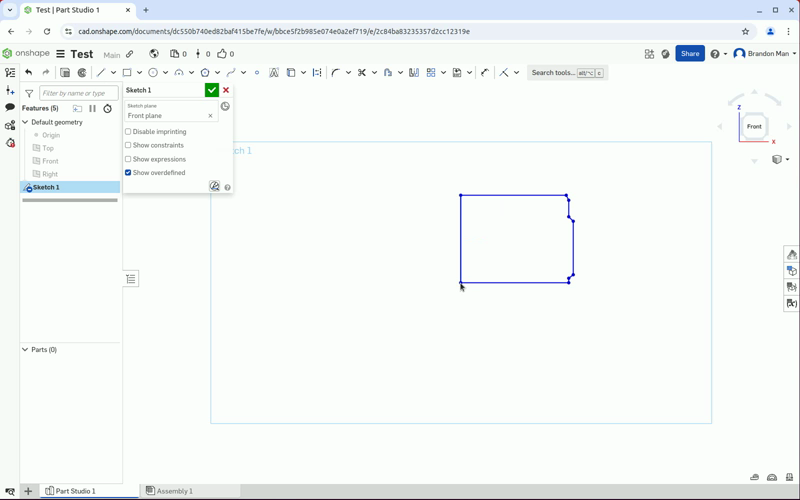
mouse_move(533, 259)
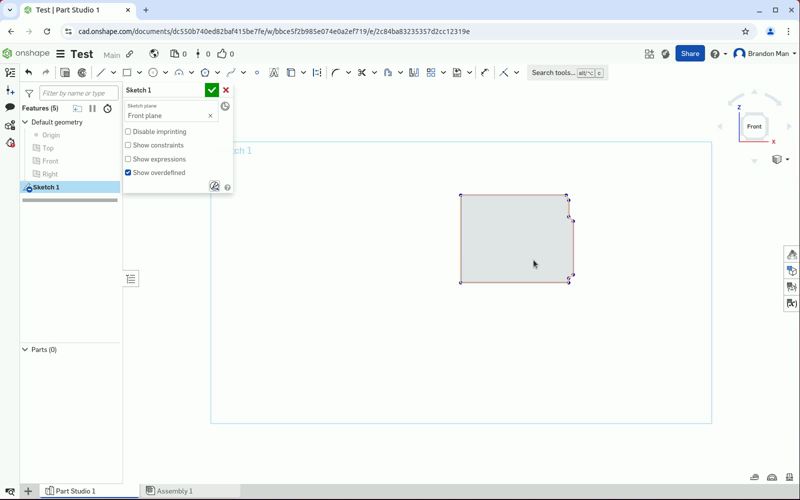
click(533, 259)
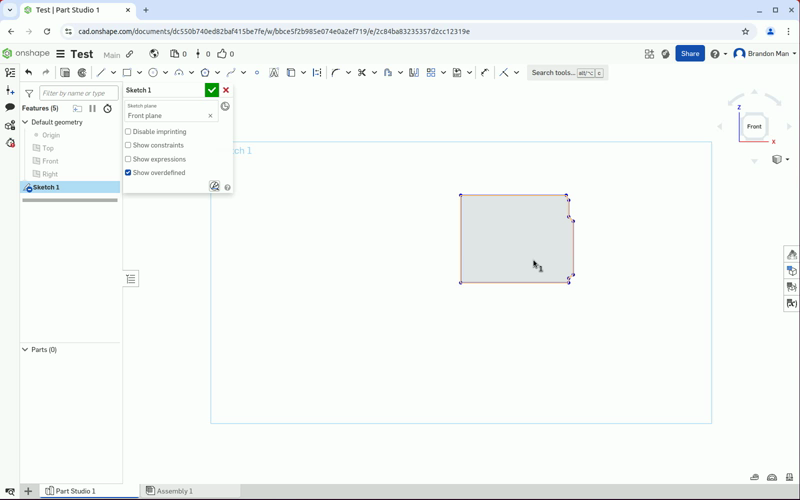
mouse_move(73, 352)
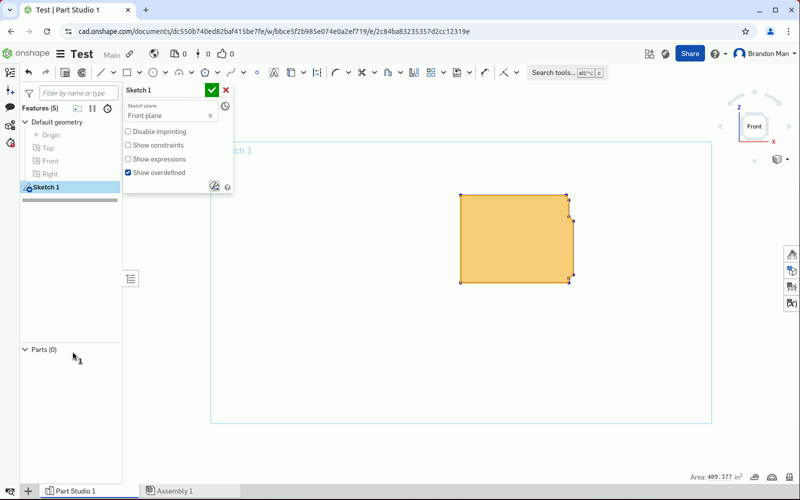
key(shift+y)
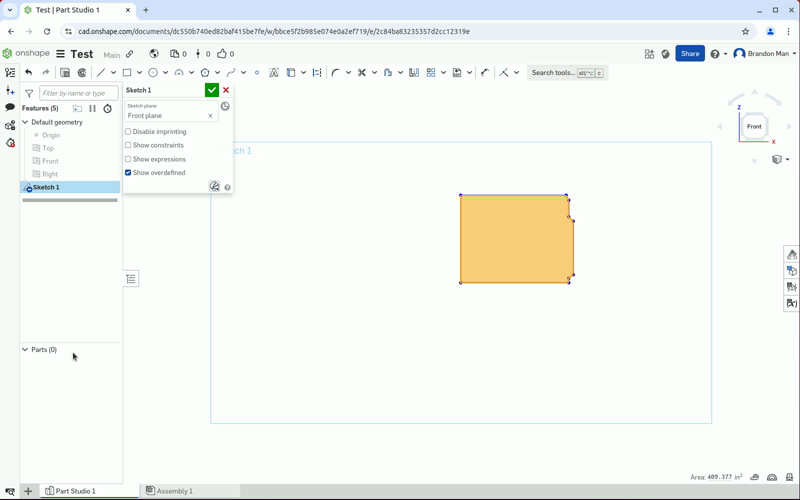
key(shift+e)
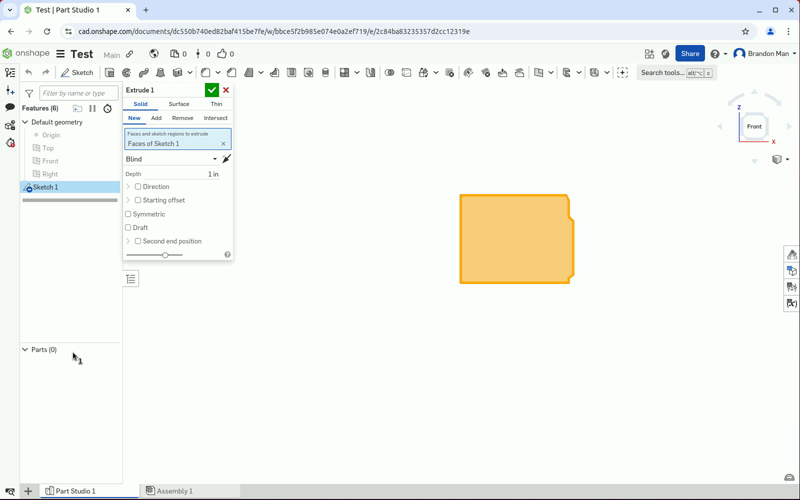
mouse_move(143, 106)
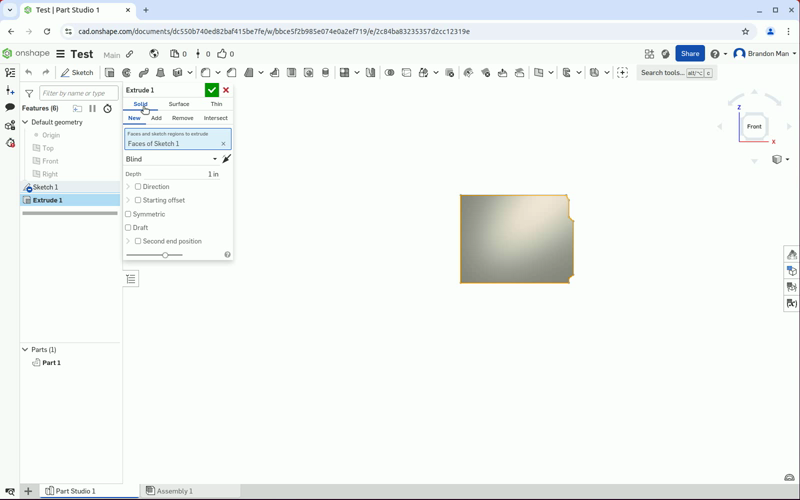
click(143, 106)
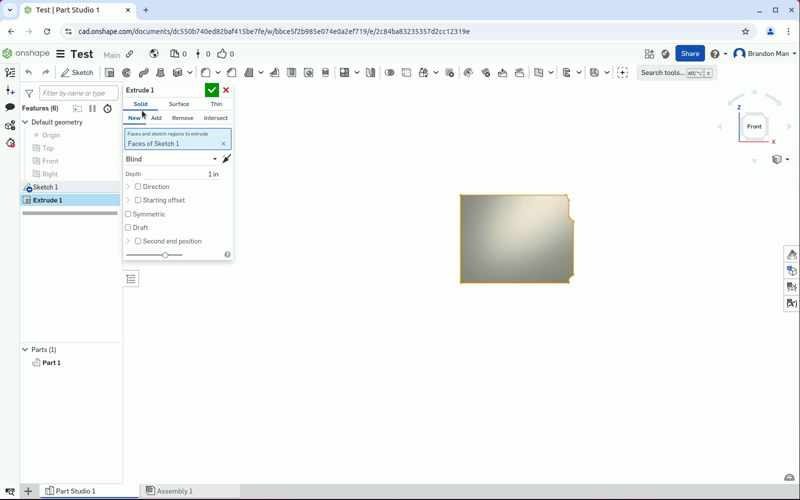
mouse_move(137, 120)
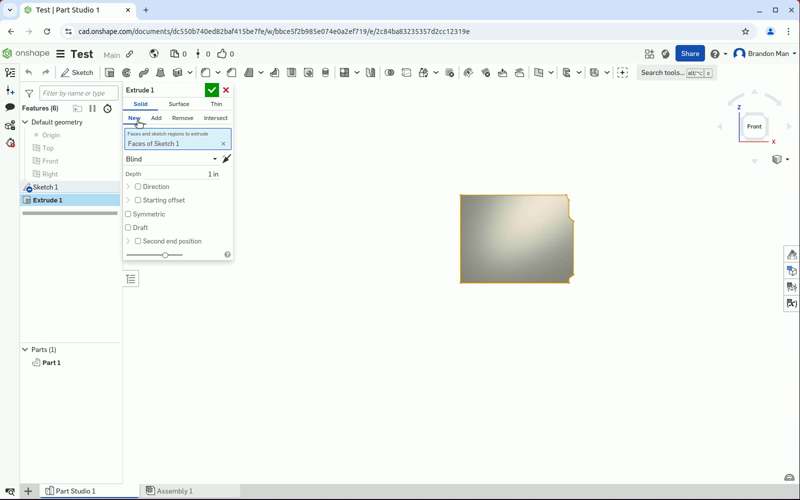
click(137, 120)
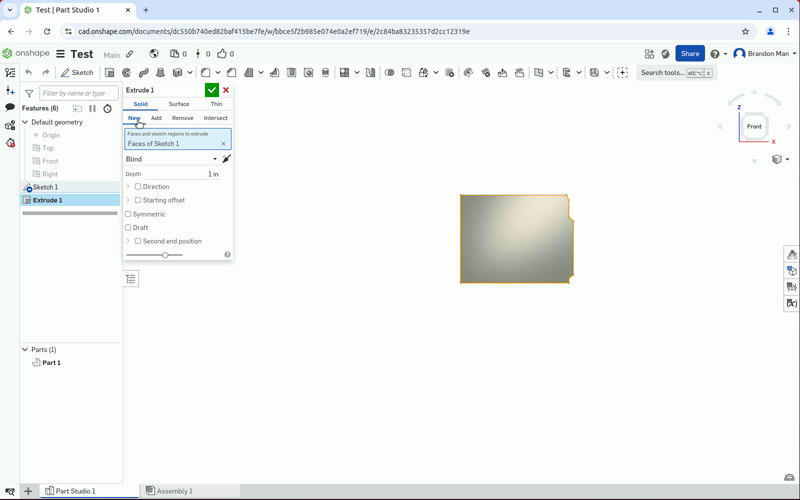
key(tab, 4)
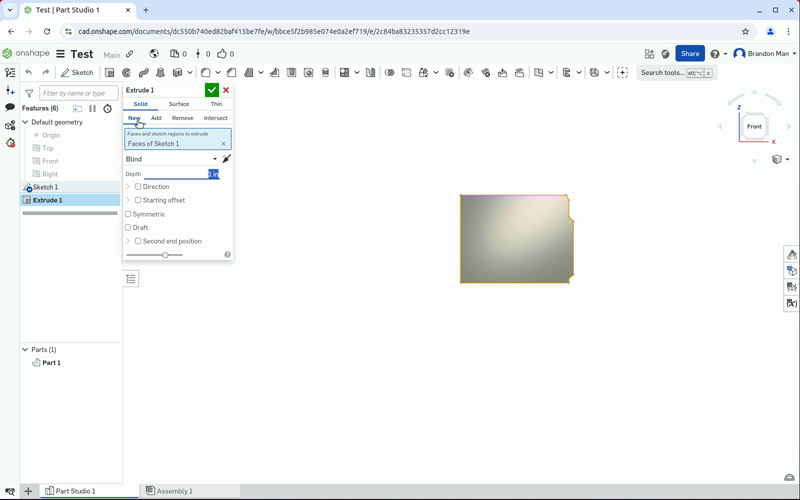
text(0.482)
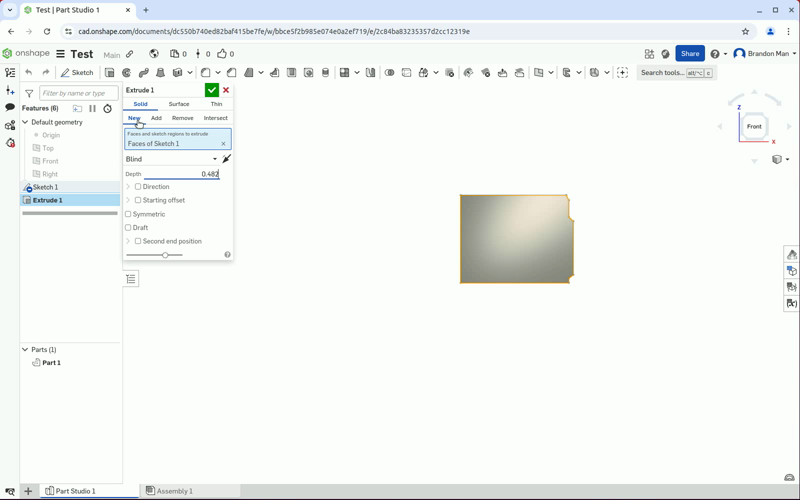
key(tab, 3)
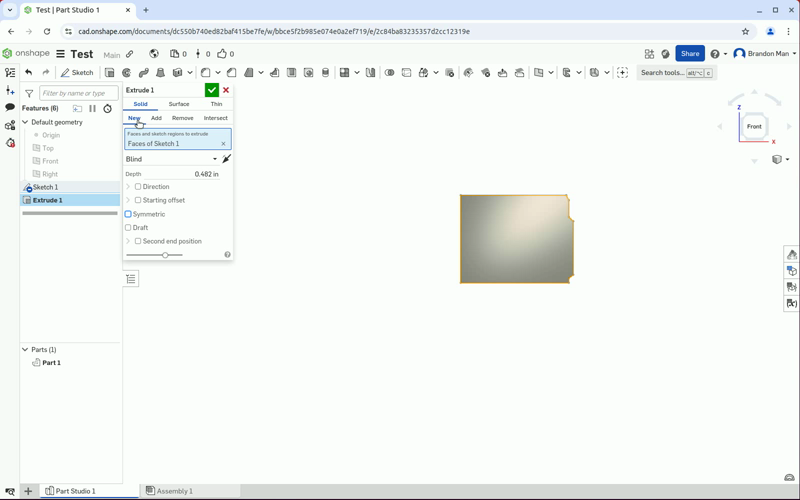
key(space)
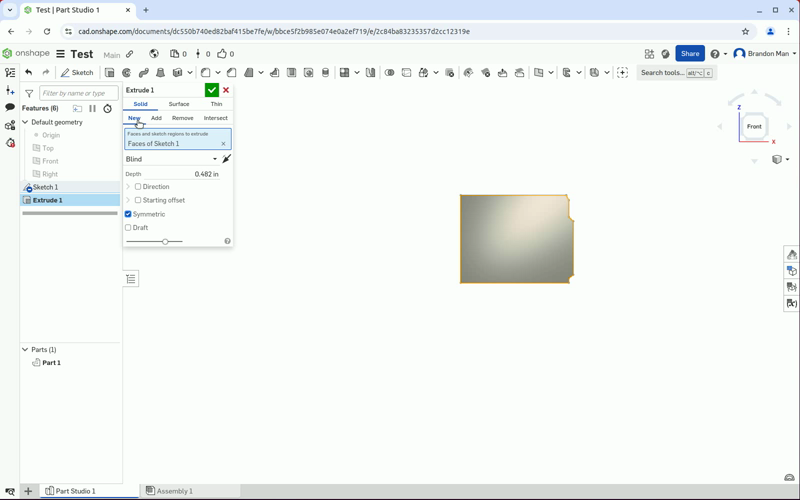
key(enter)
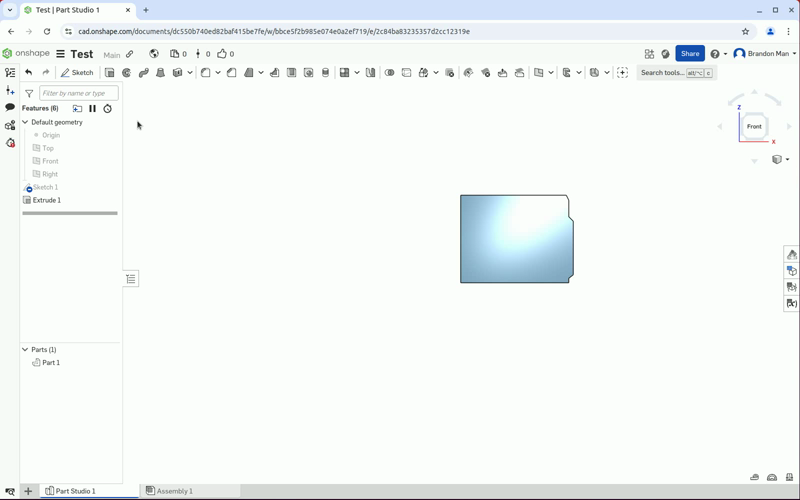
key(shift+h)
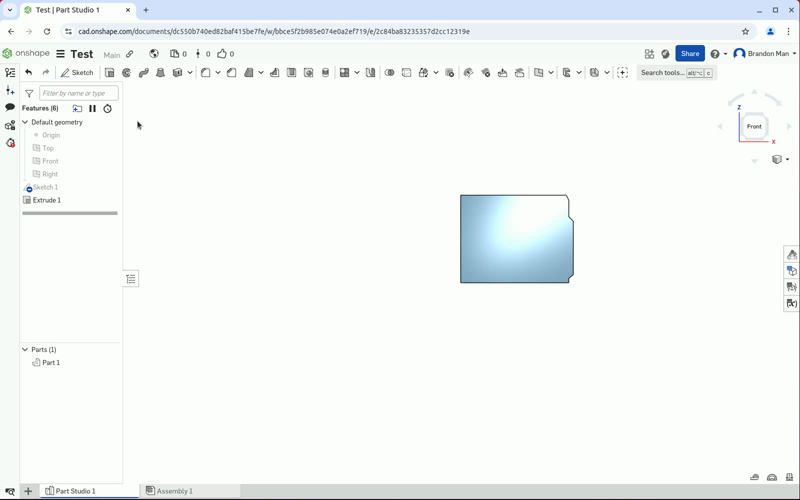
key(shift+h)
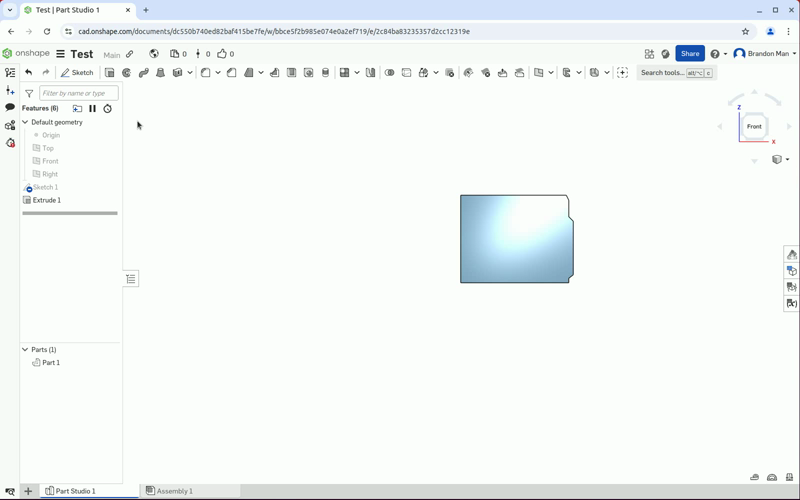
mouse_move(73, 189)
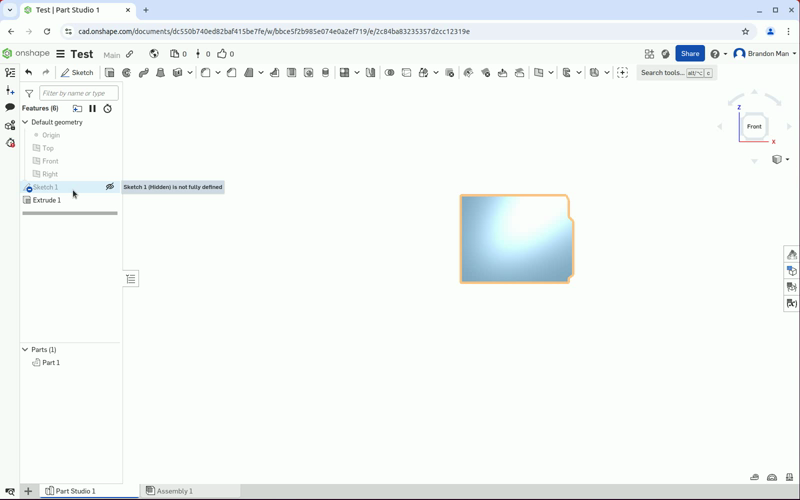
click(73, 189)
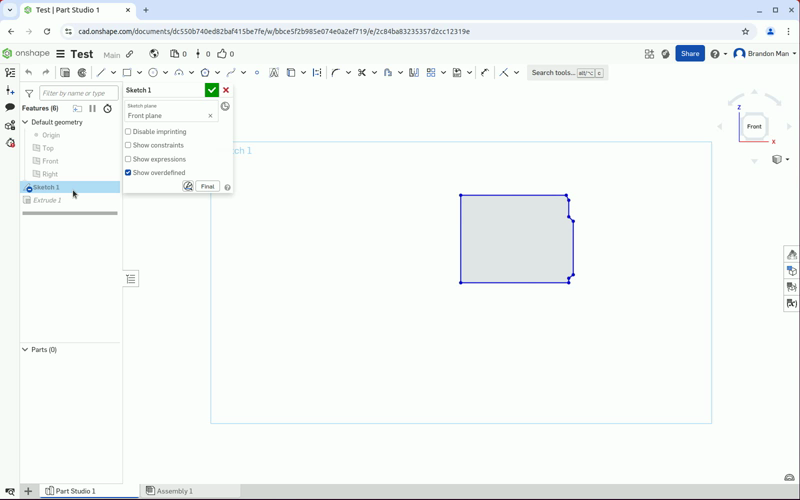
mouse_move(229, 92)
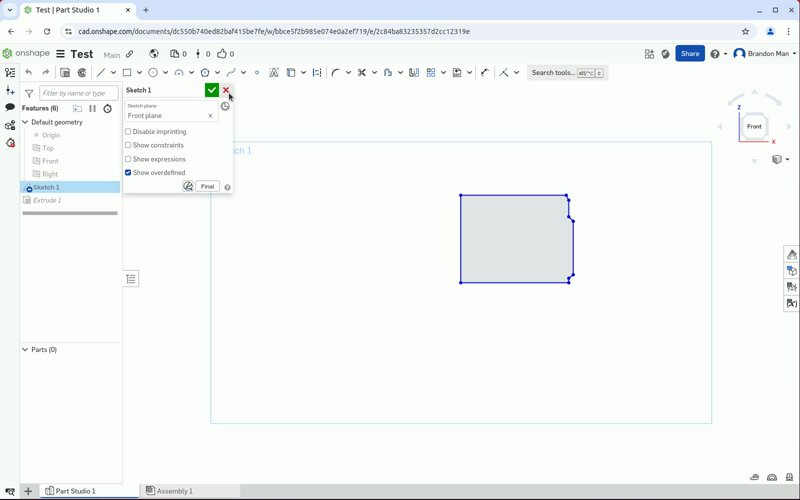
click(229, 92)
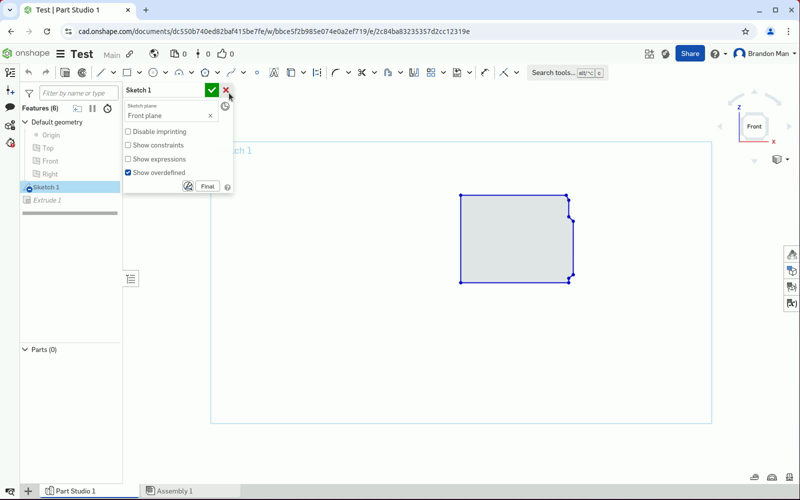
key(shift+s)
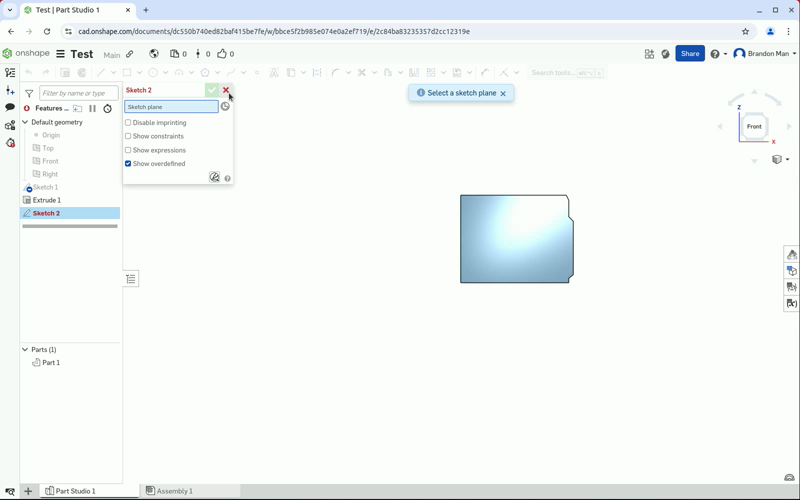
mouse_move(73, 163)
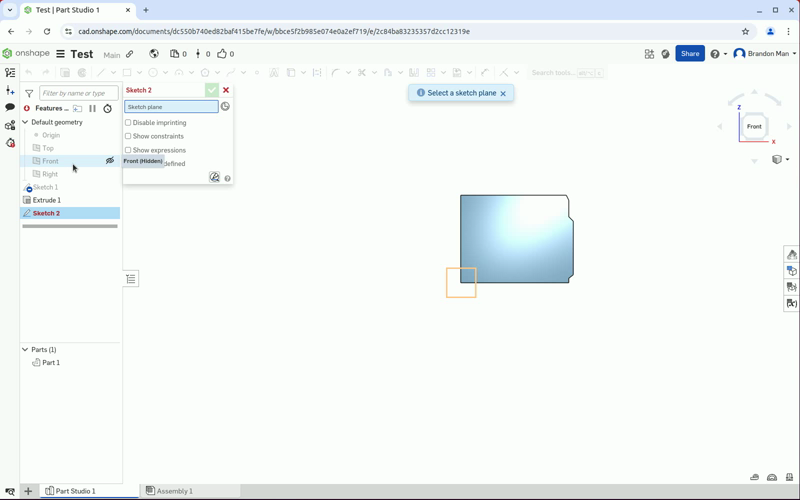
click(73, 163)
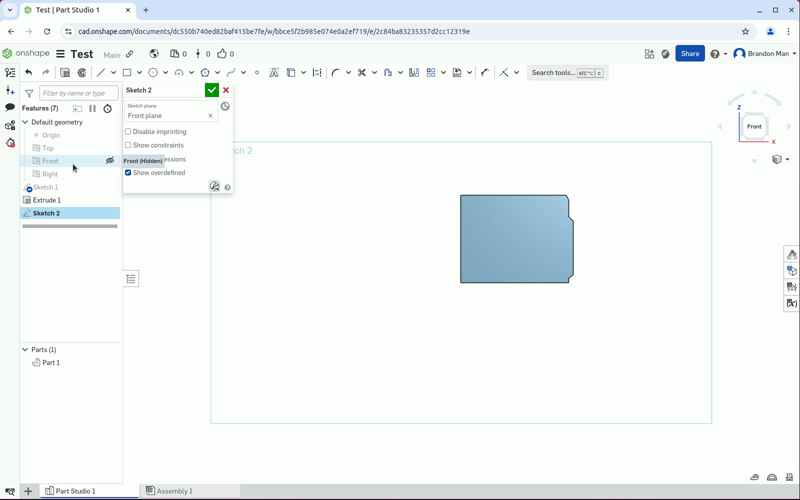
mouse_move(73, 352)
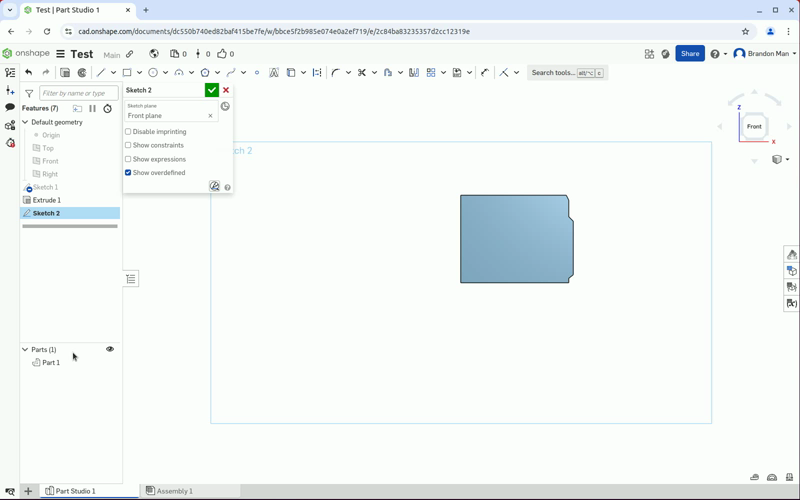
key(y)
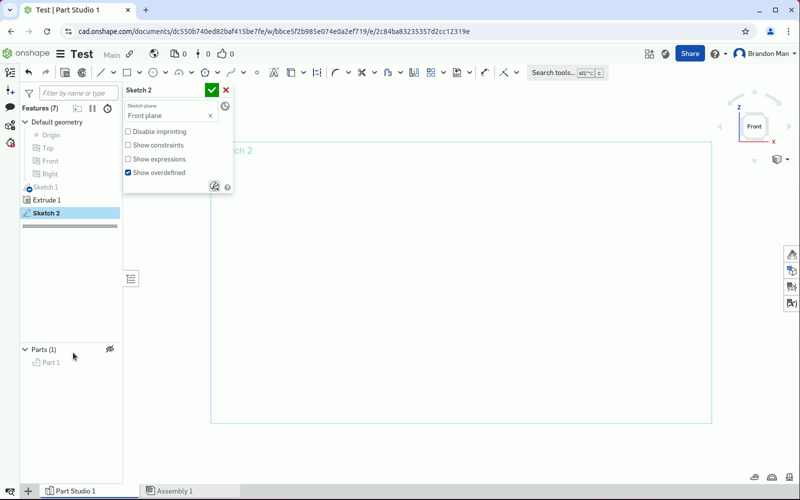
key(l)
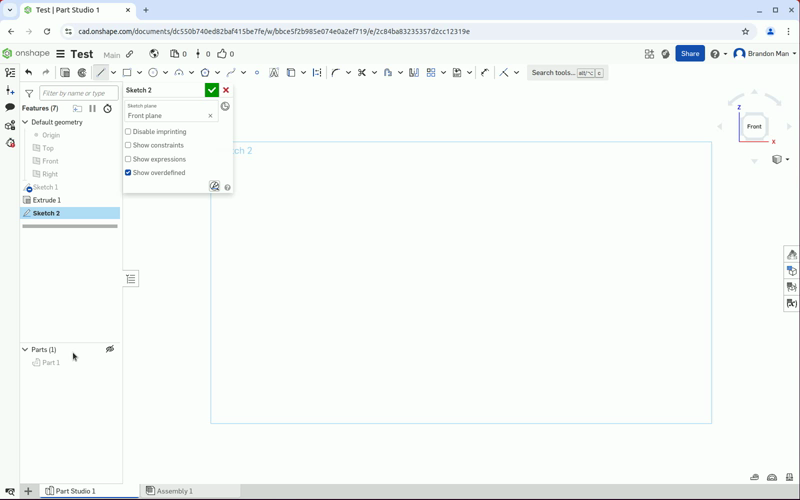
key_down(shift)
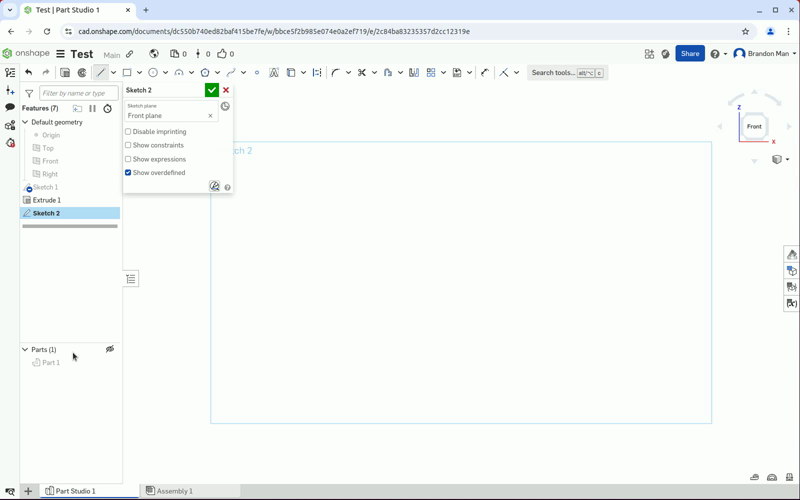
mouse_move(457, 278)
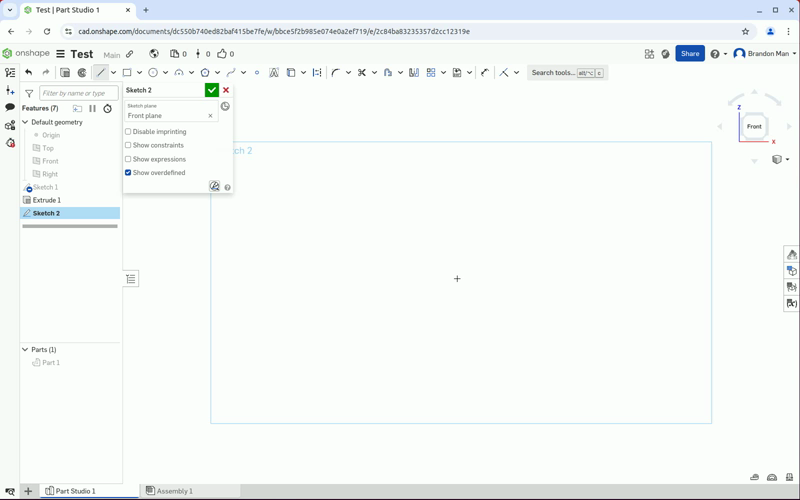
click(457, 278)
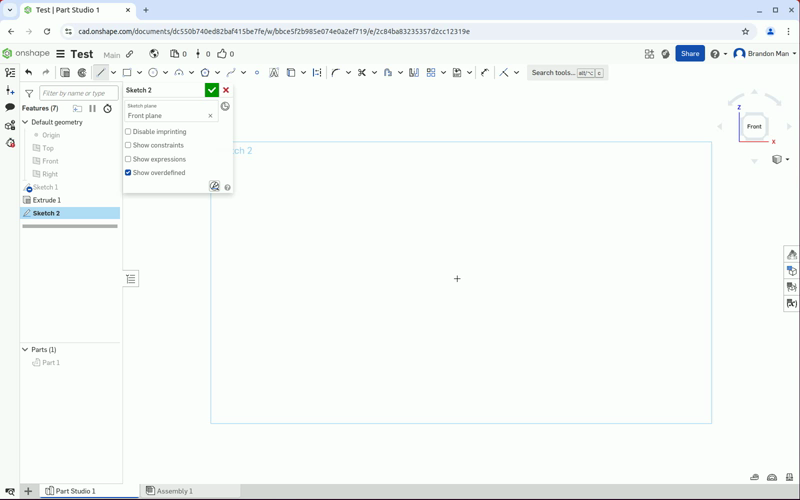
key_up(shift)
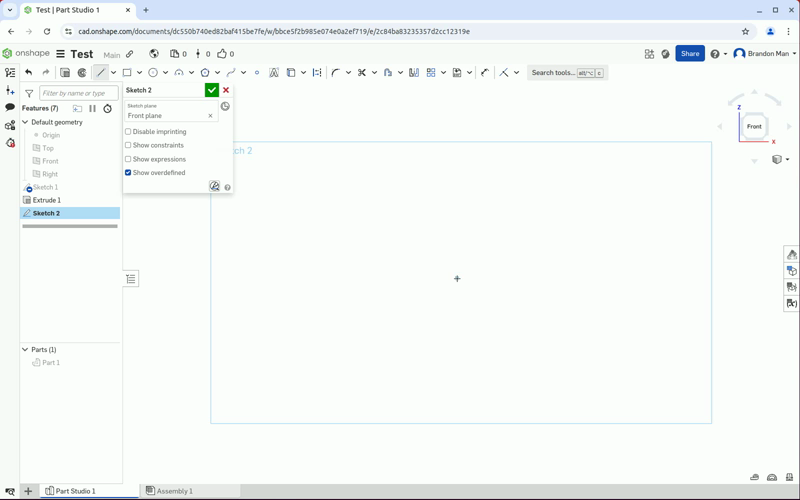
key_down(shift)
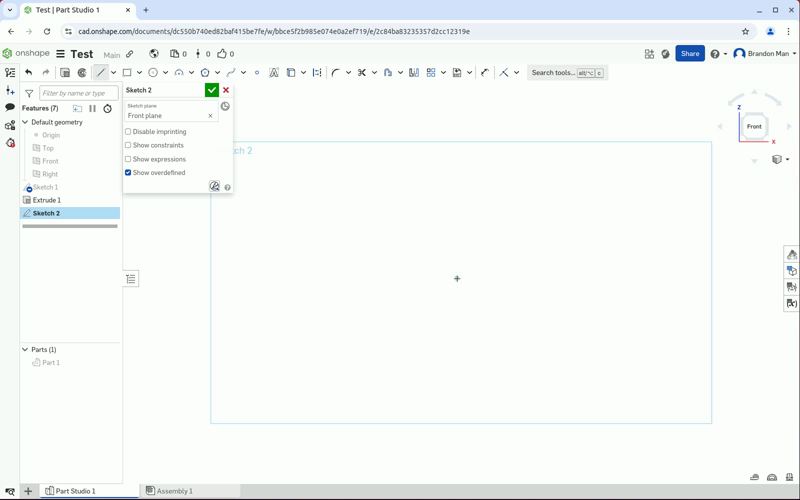
mouse_move(487, 278)
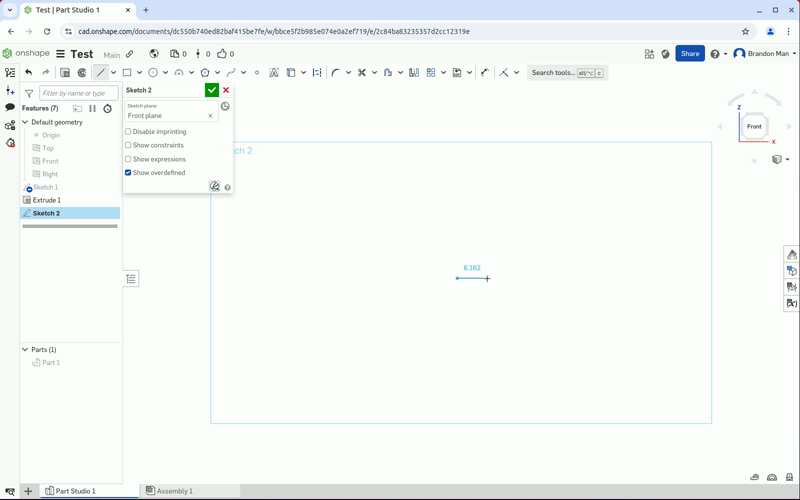
mouse_move(460, 278)
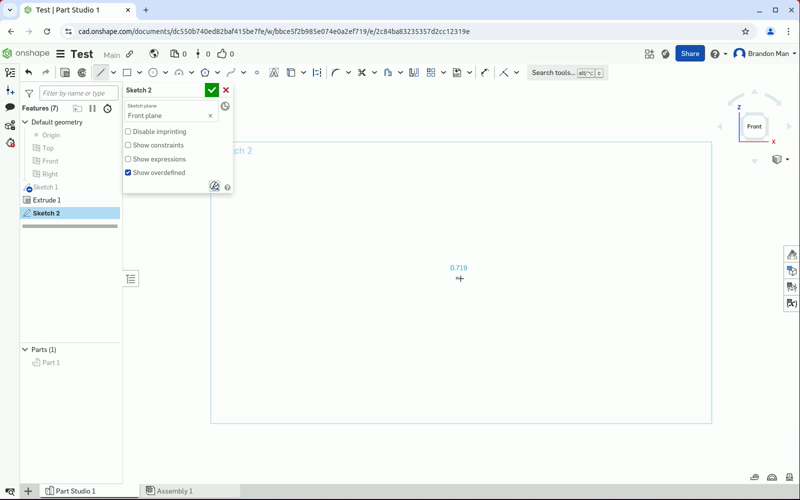
scroll(6)
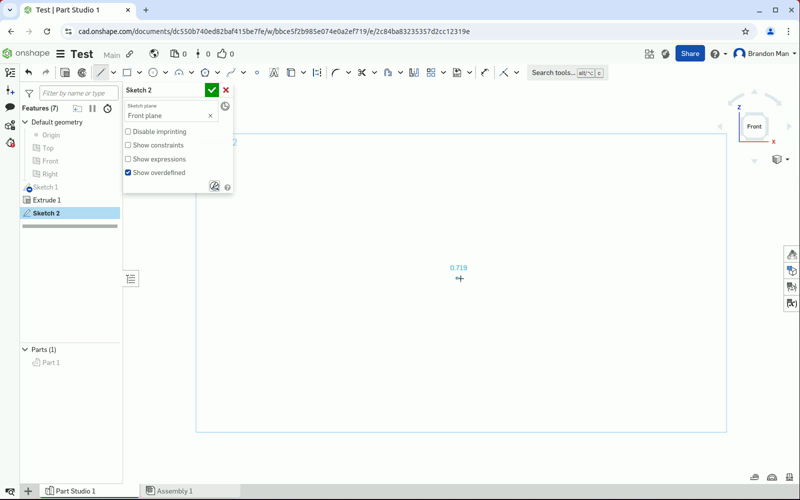
scroll(6)
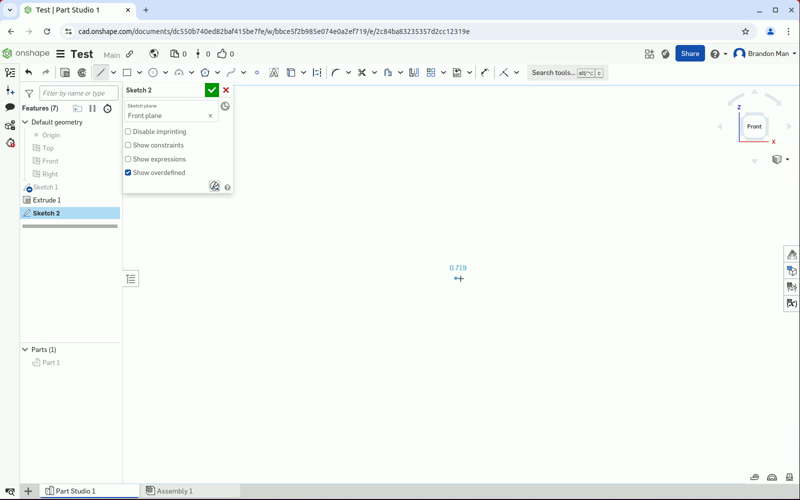
scroll(6)
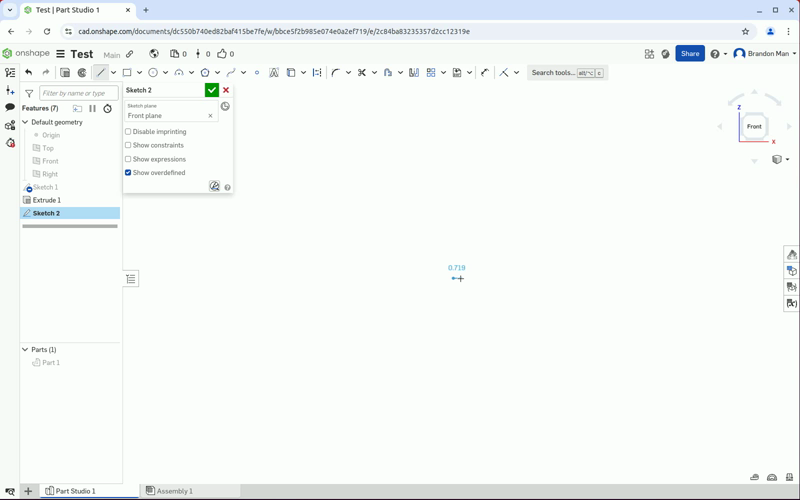
scroll(6)
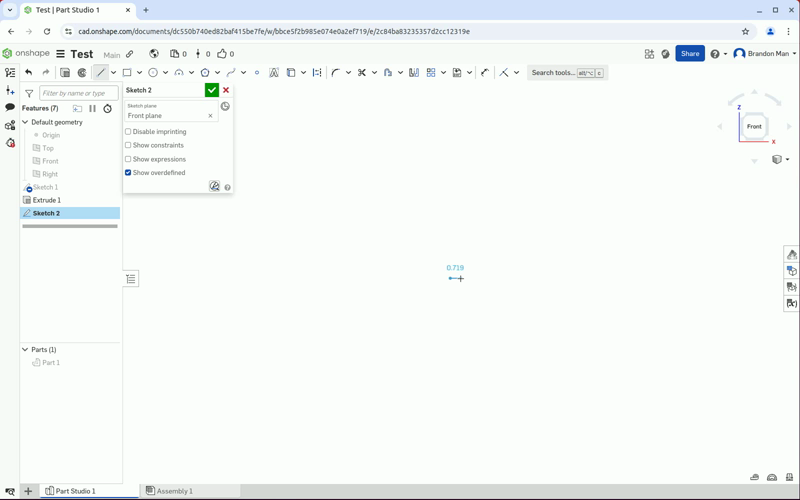
scroll(6)
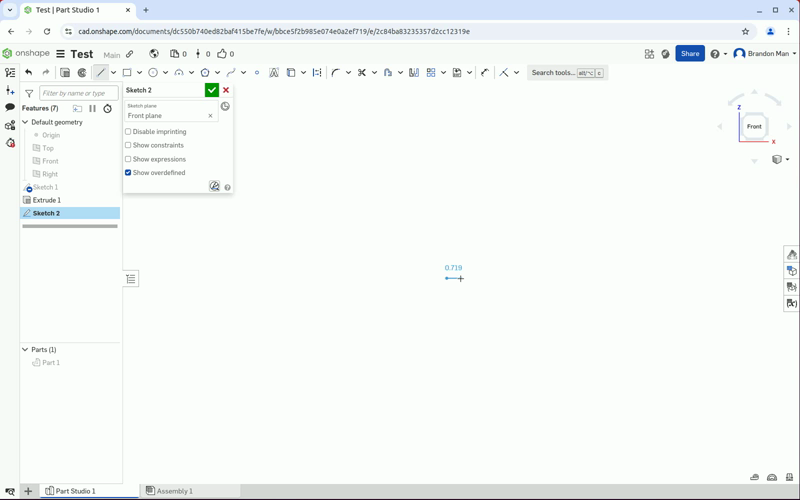
scroll(6)
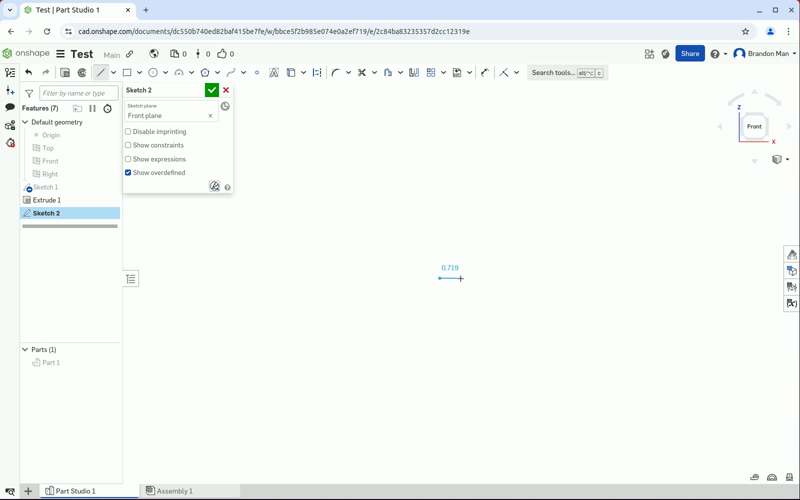
scroll(6)
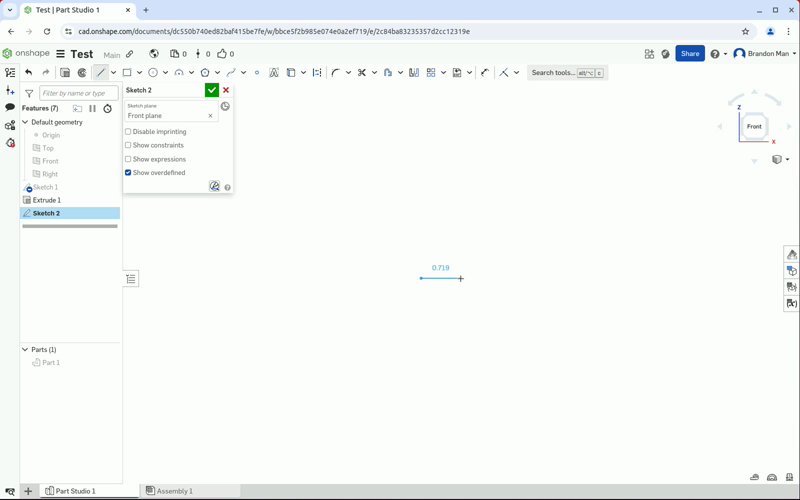
click(460, 278)
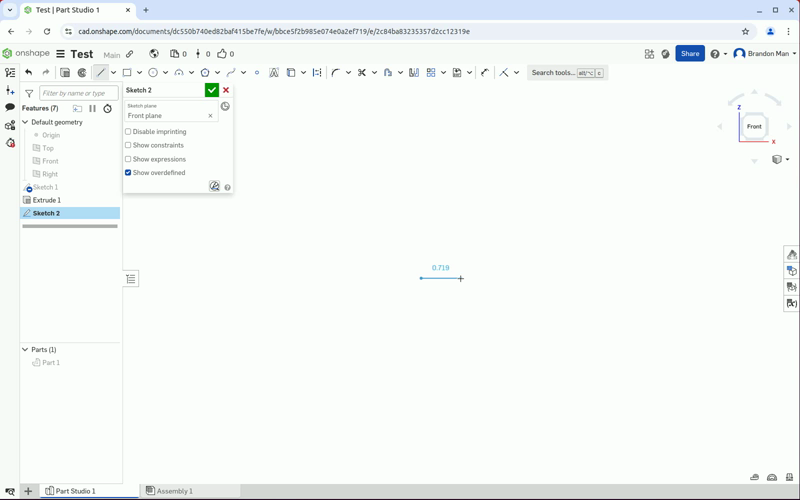
scroll(-6)
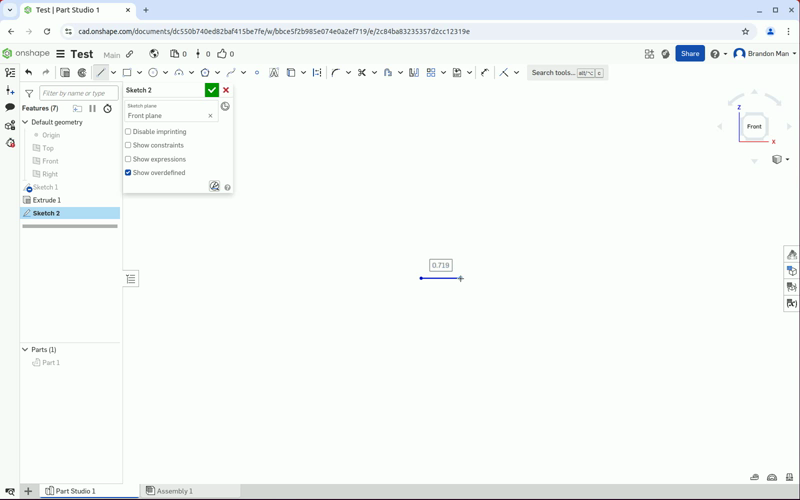
scroll(-6)
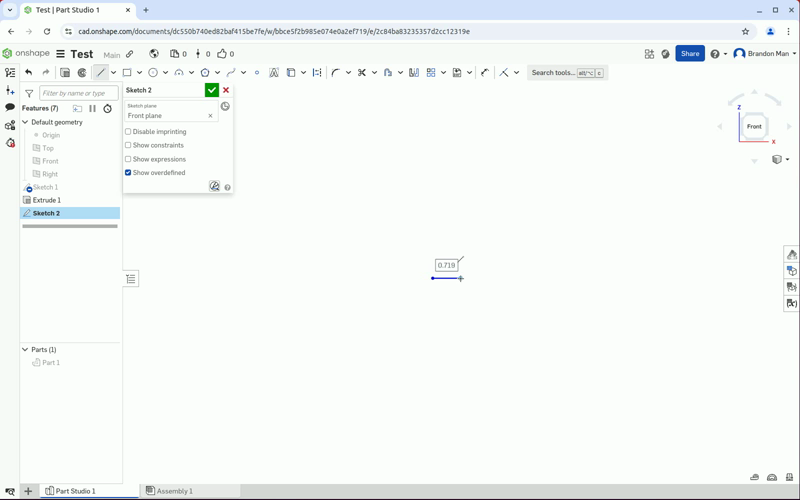
scroll(-6)
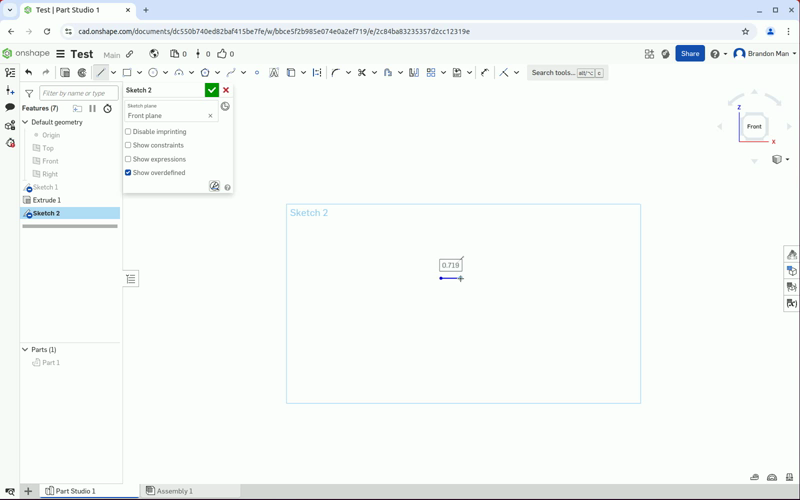
scroll(-6)
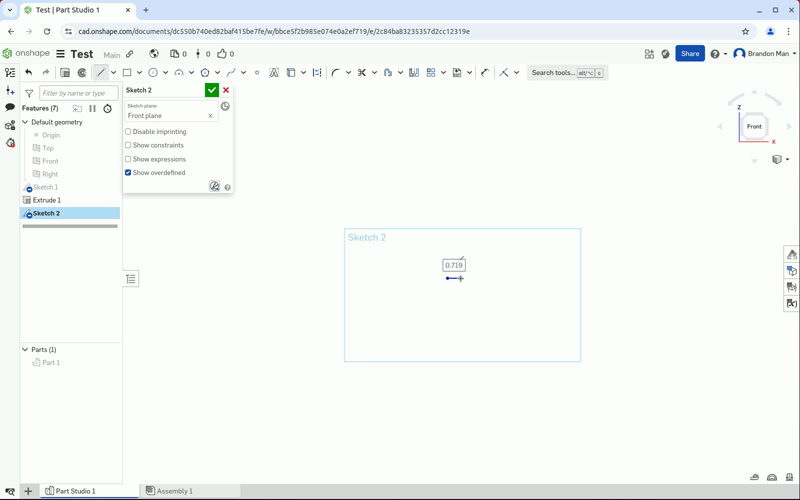
scroll(-6)
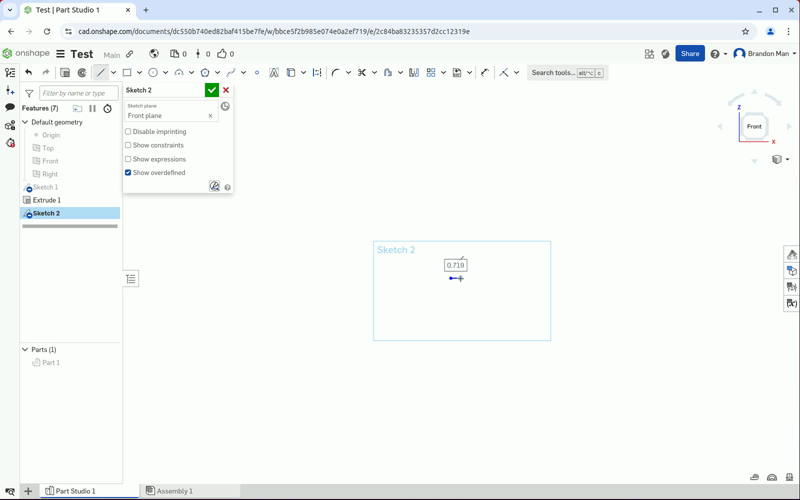
scroll(-6)
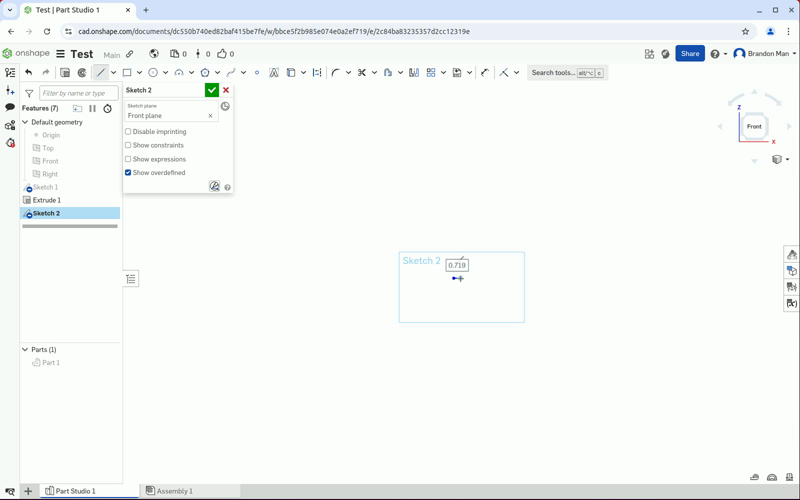
scroll(-6)
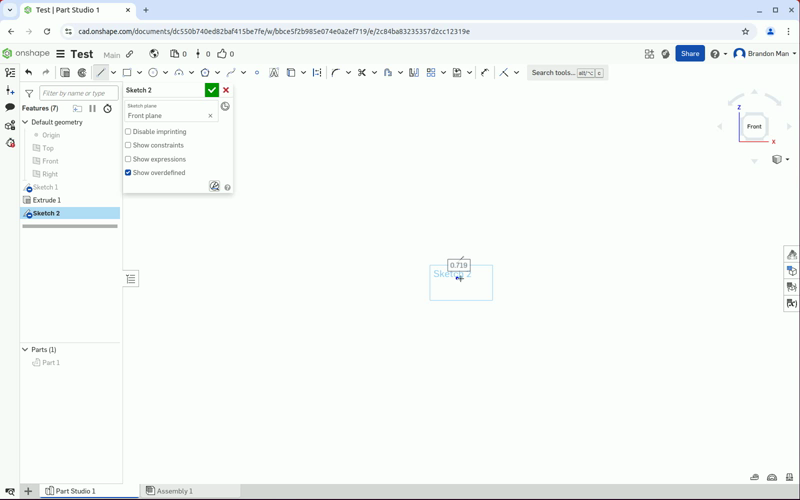
key_up(shift)
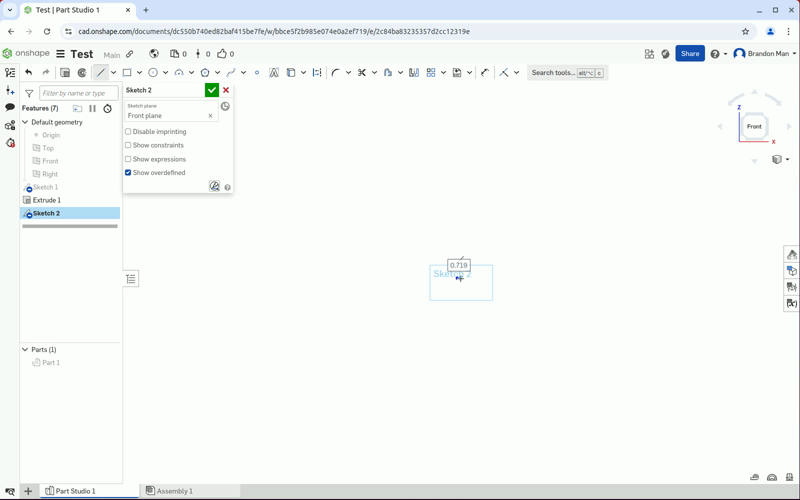
key_down(shift)
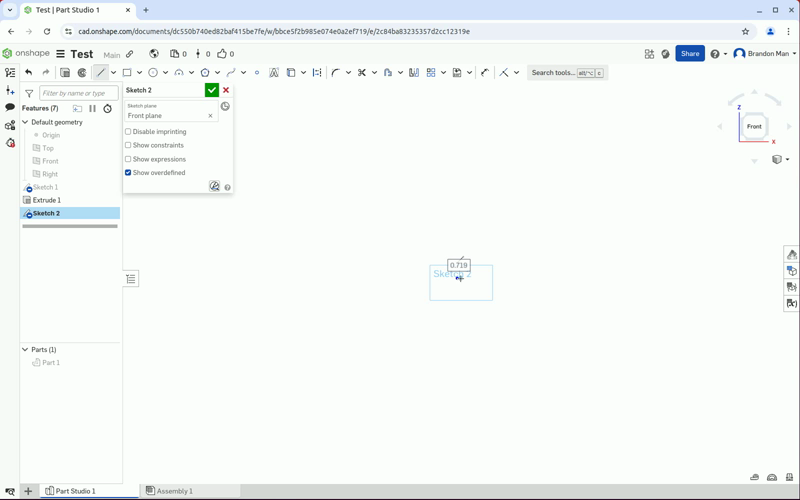
mouse_move(490, 278)
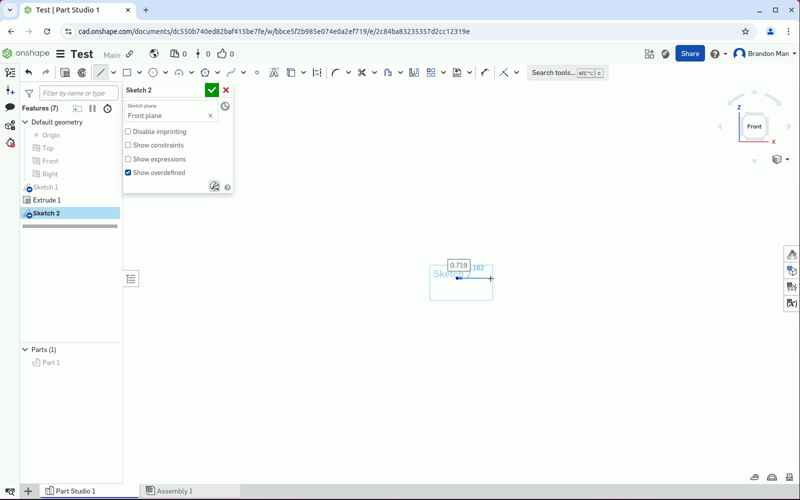
mouse_move(480, 278)
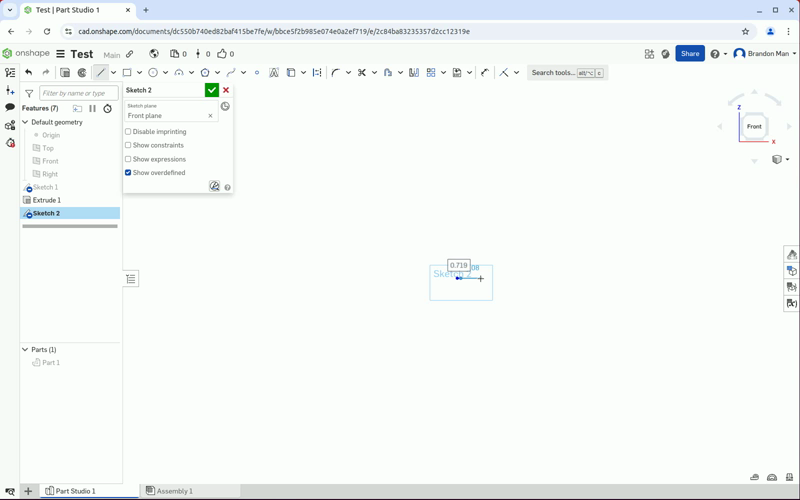
click(480, 278)
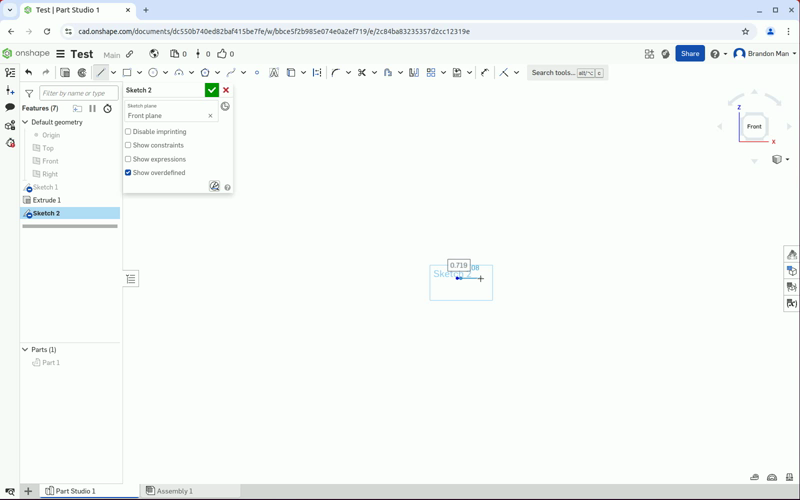
key_up(shift)
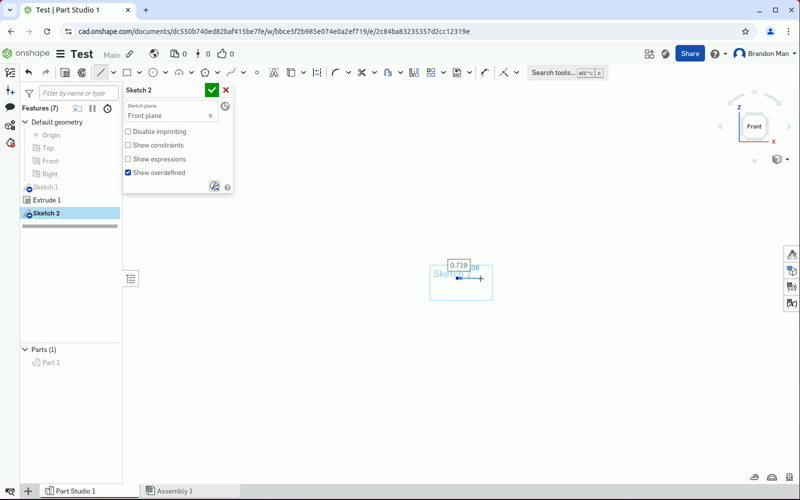
key_down(shift)
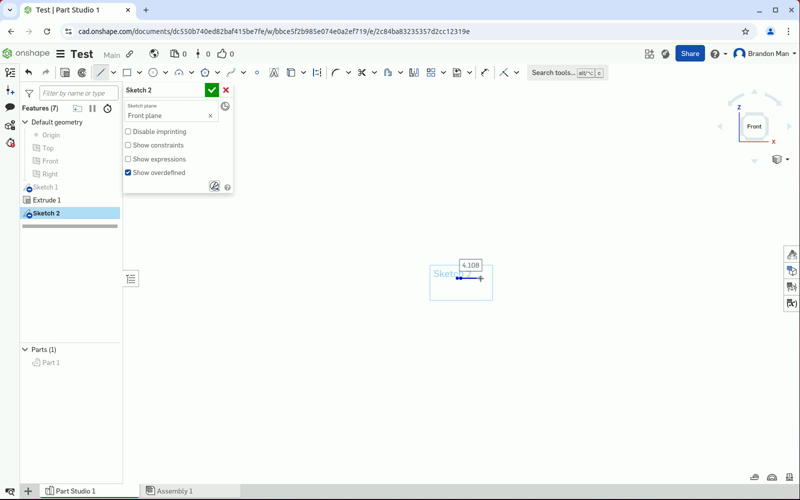
mouse_move(510, 278)
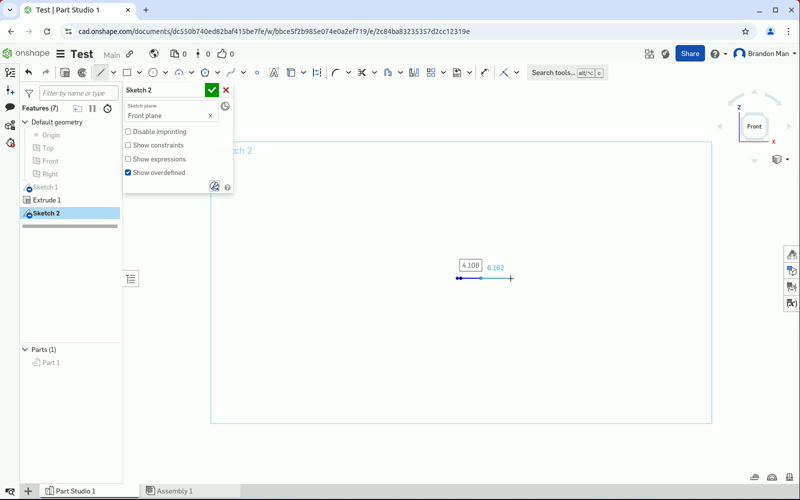
mouse_move(480, 262)
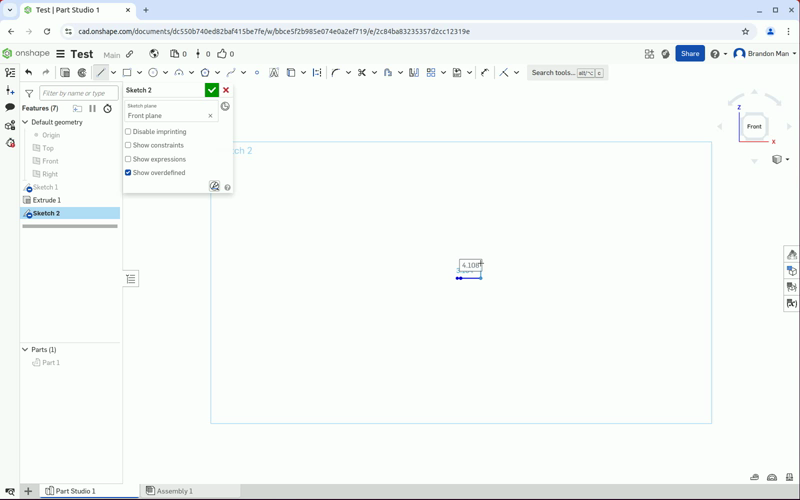
click(480, 262)
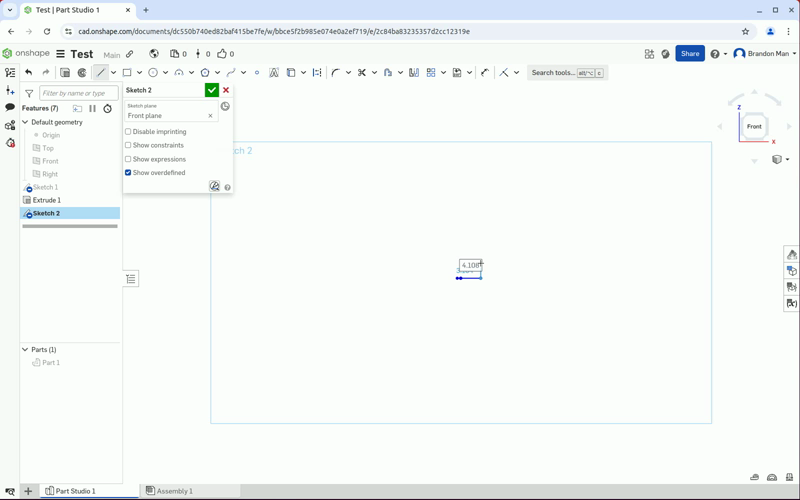
key_up(shift)
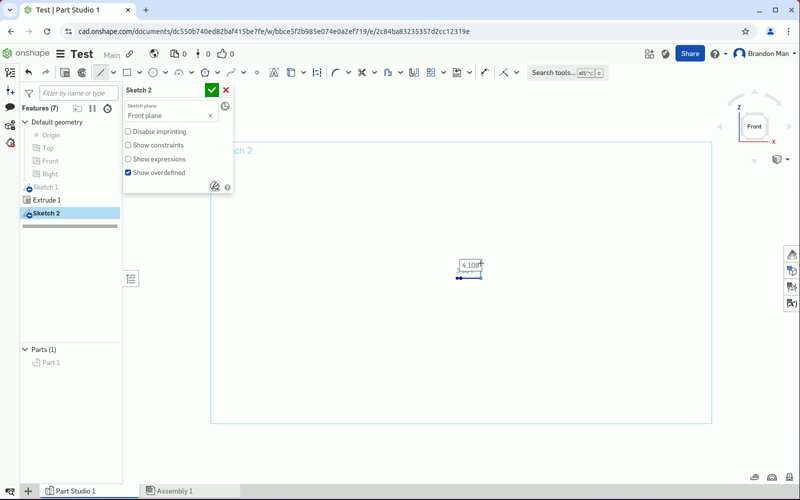
key_down(shift)
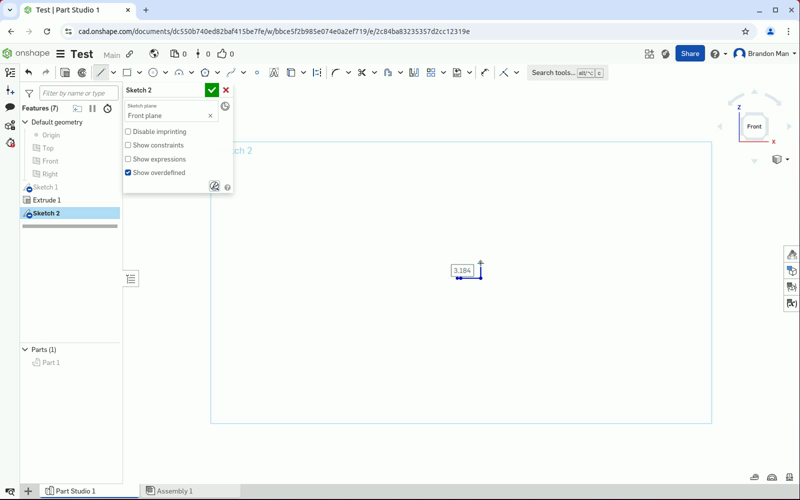
mouse_move(510, 262)
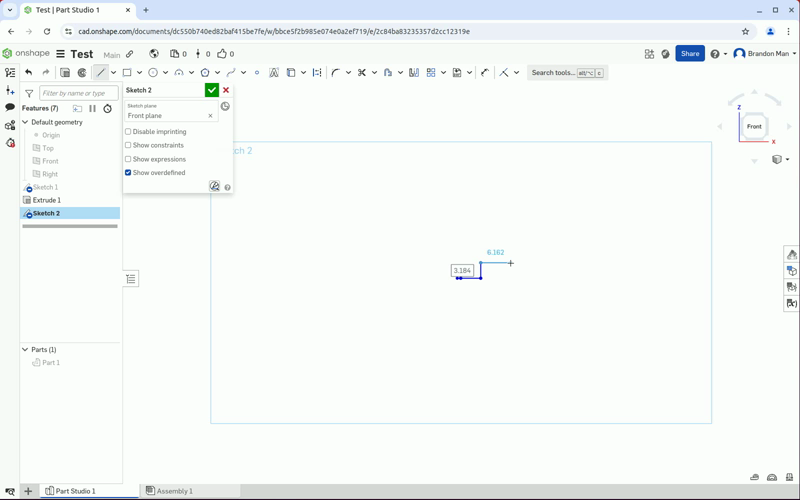
mouse_move(460, 262)
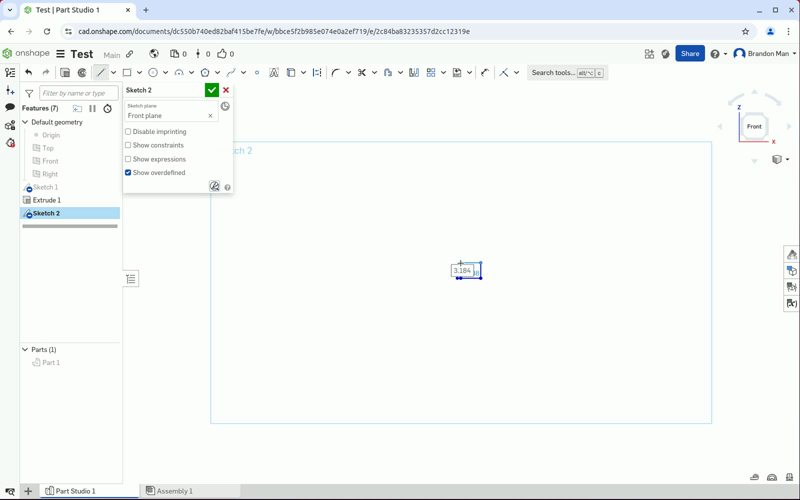
click(460, 262)
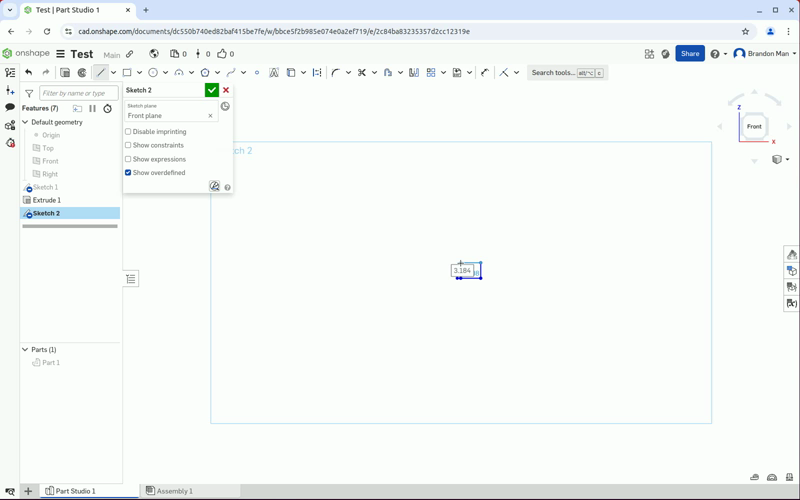
key_up(shift)
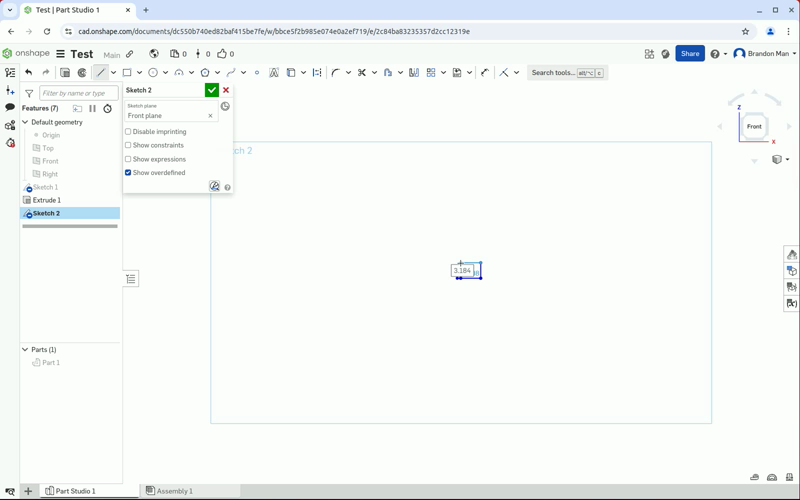
key_down(shift)
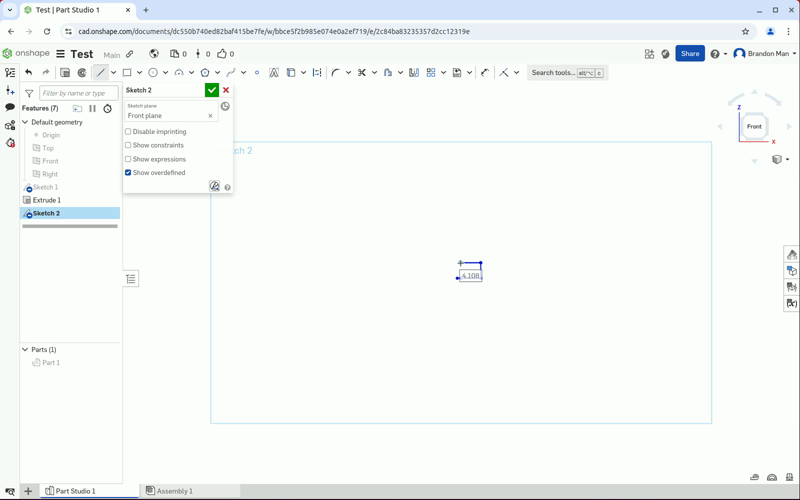
mouse_move(490, 262)
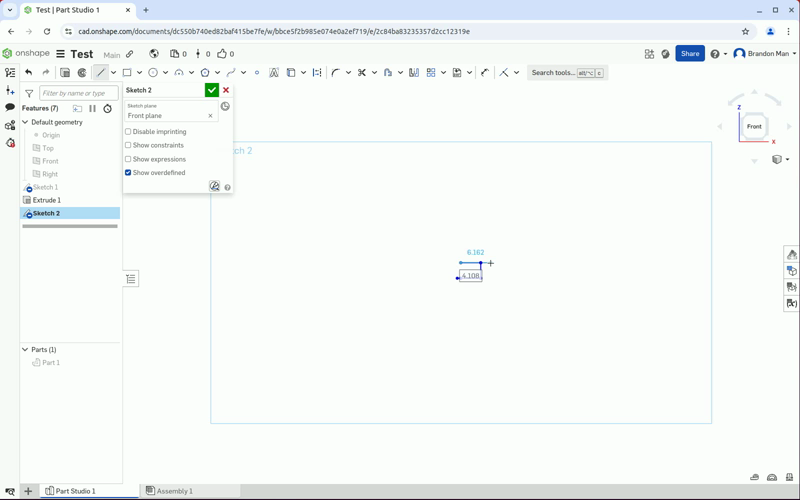
mouse_move(457, 262)
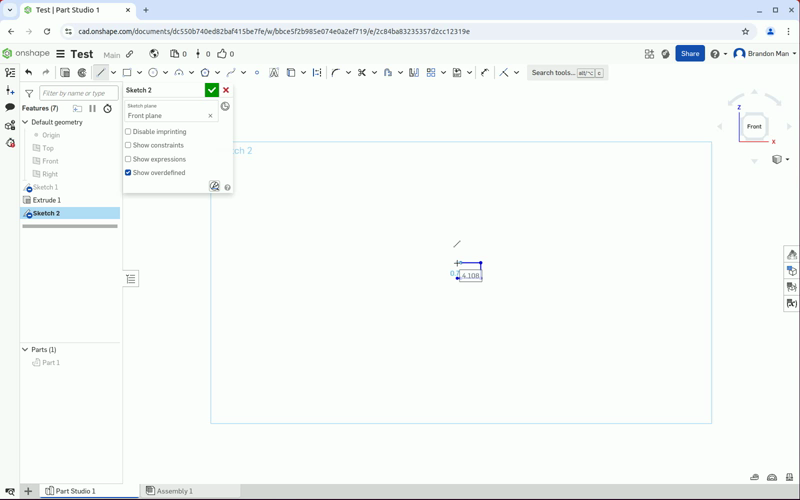
scroll(6)
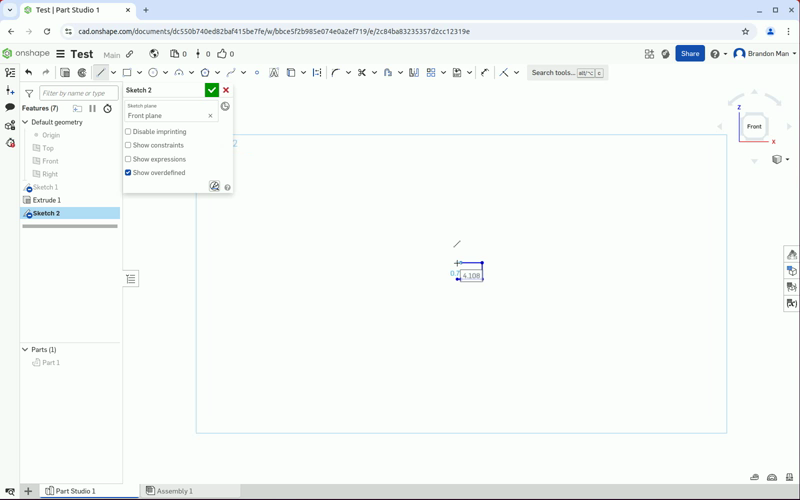
scroll(6)
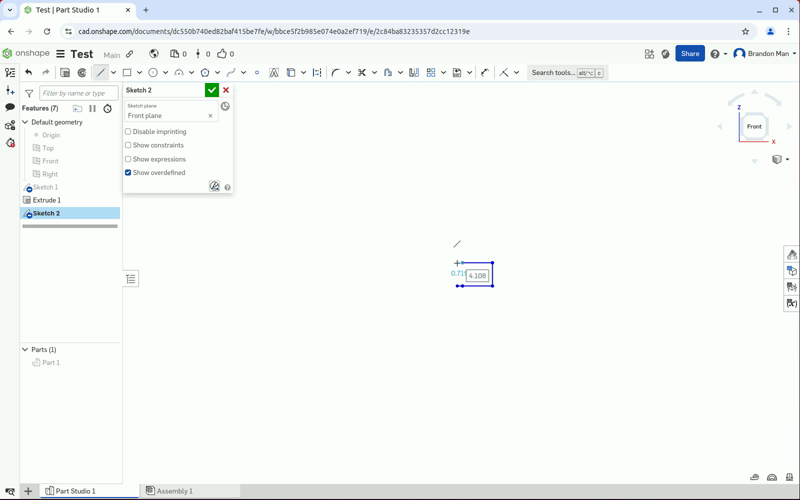
scroll(6)
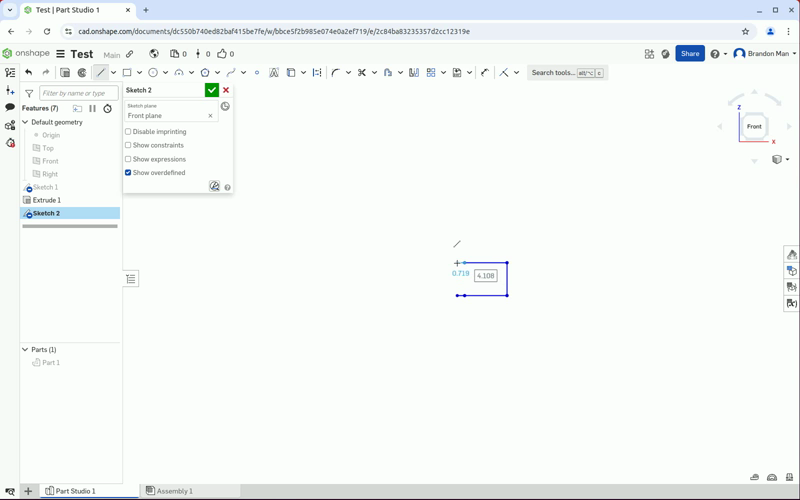
scroll(6)
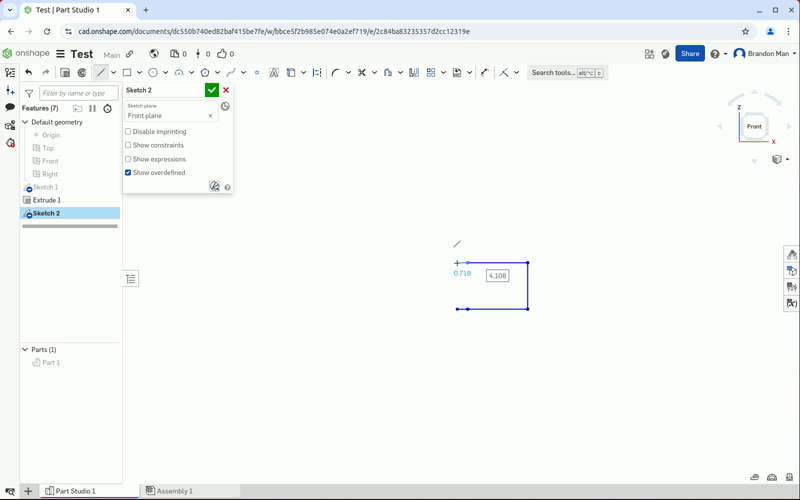
scroll(6)
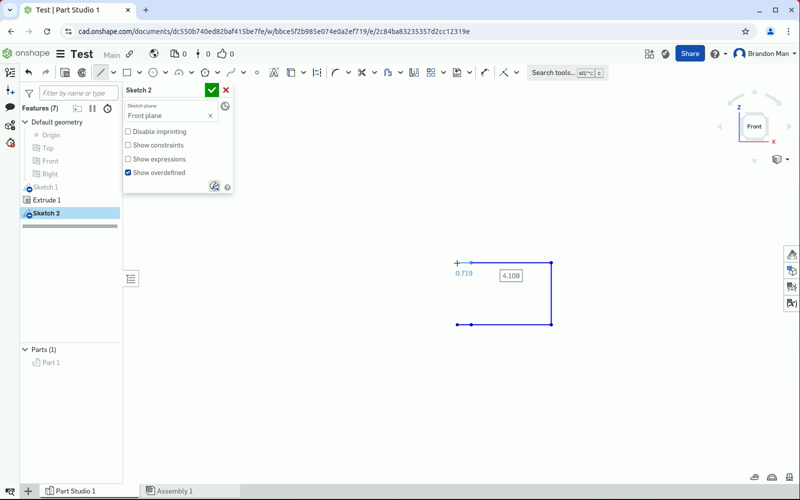
scroll(6)
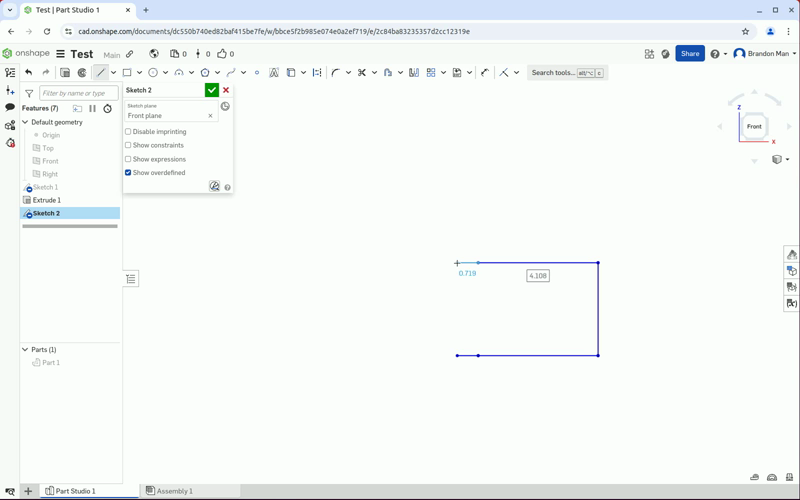
scroll(6)
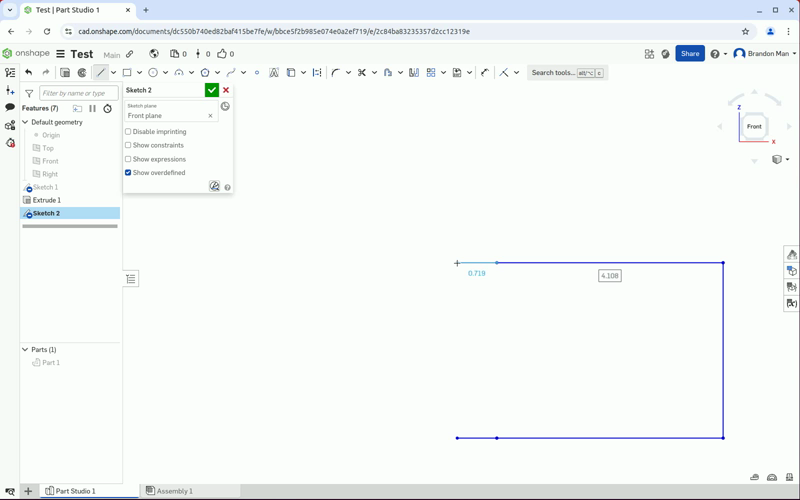
click(457, 262)
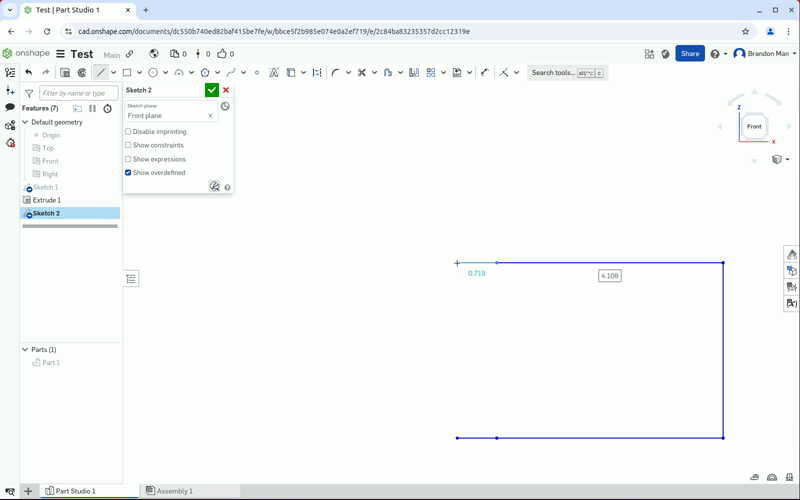
scroll(-6)
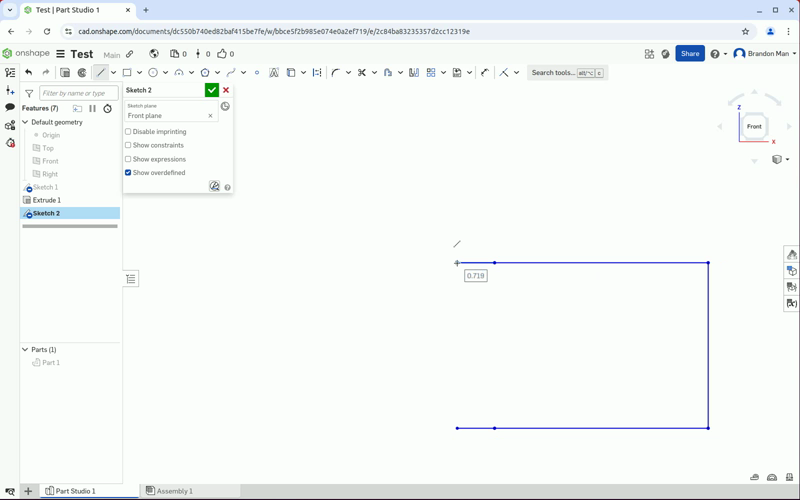
scroll(-6)
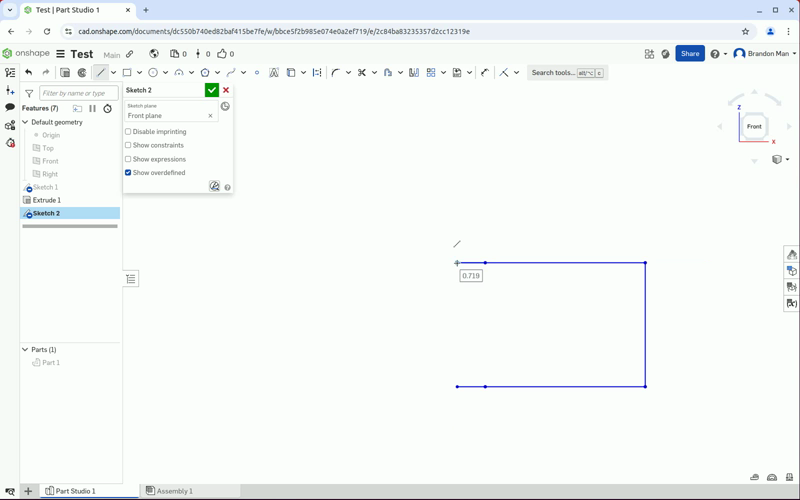
scroll(-6)
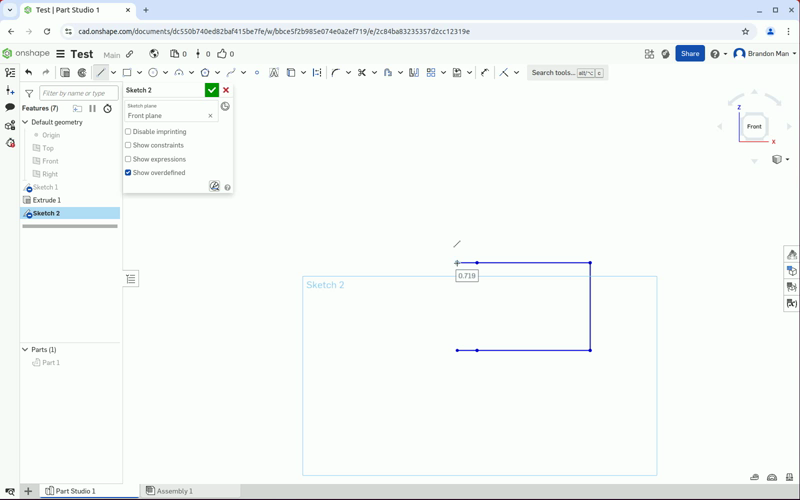
scroll(-6)
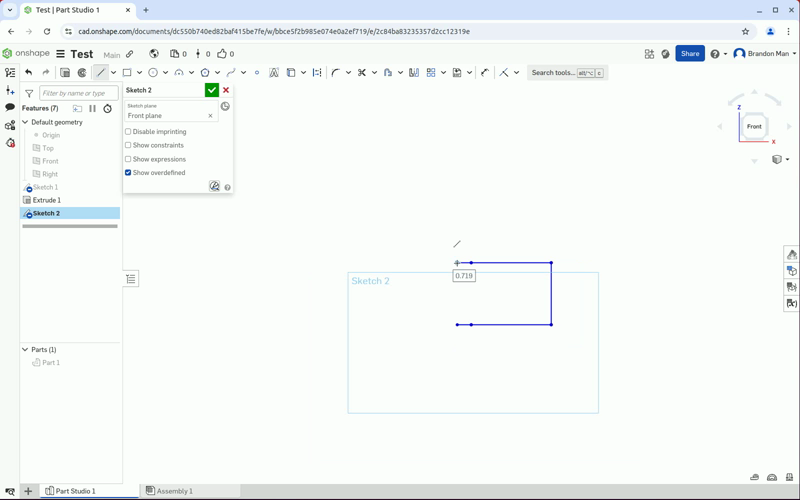
scroll(-6)
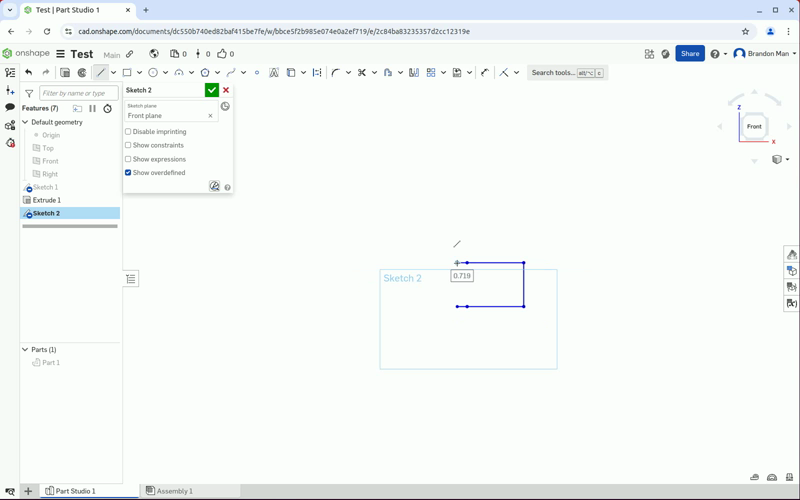
scroll(-6)
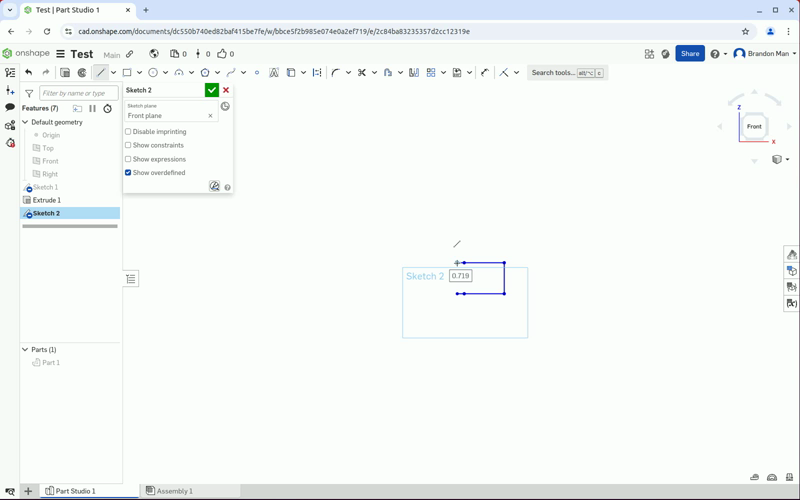
scroll(-6)
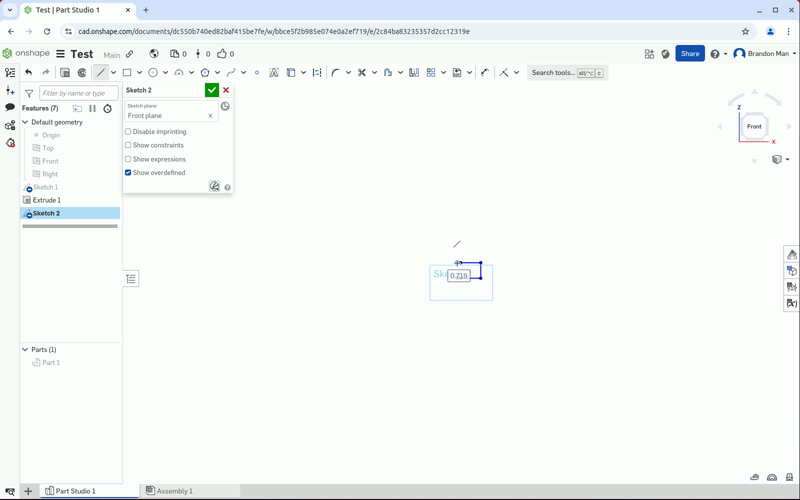
key_up(shift)
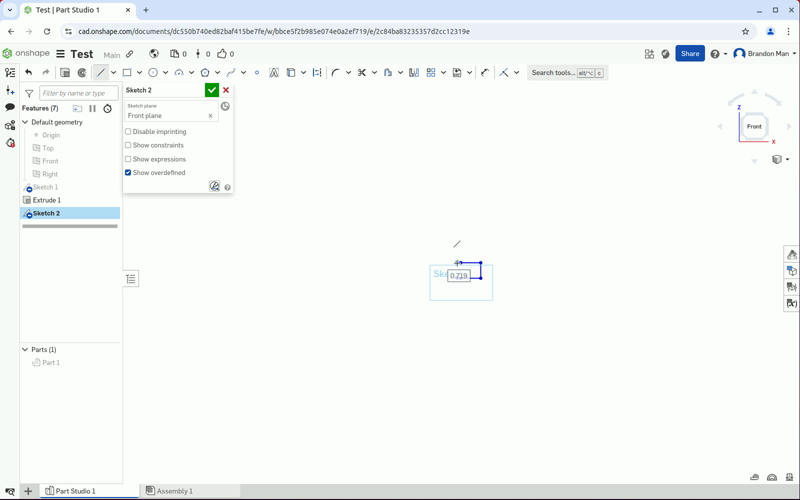
mouse_move(487, 262)
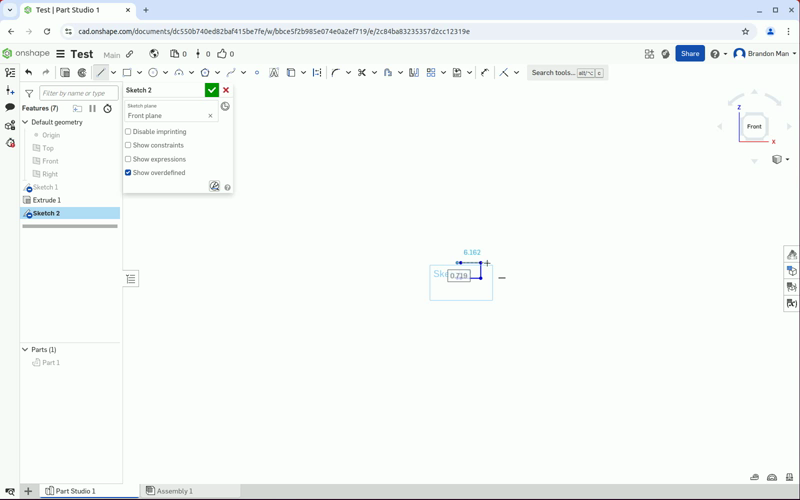
key_down(shift)
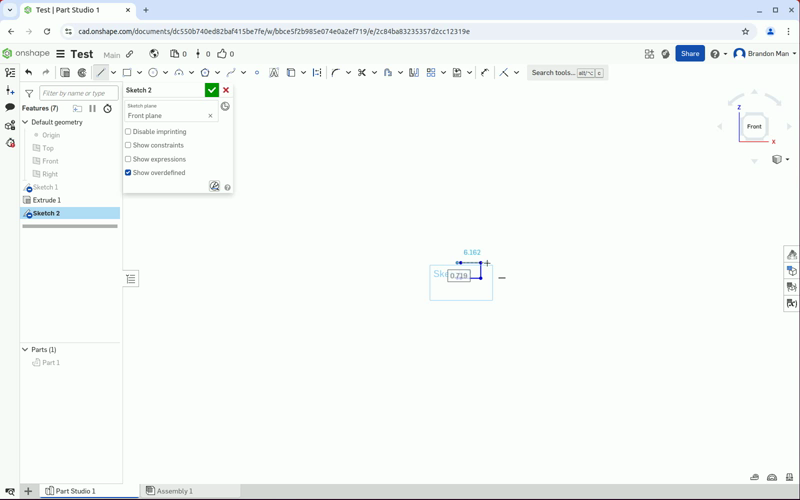
mouse_move(457, 278)
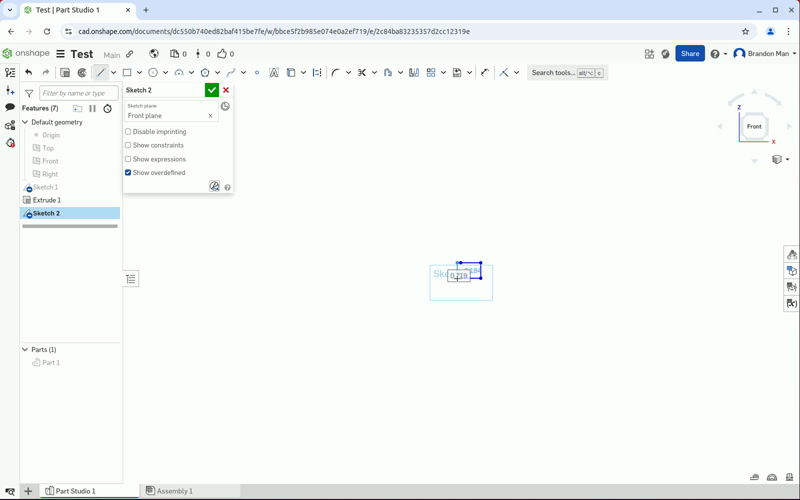
scroll(6)
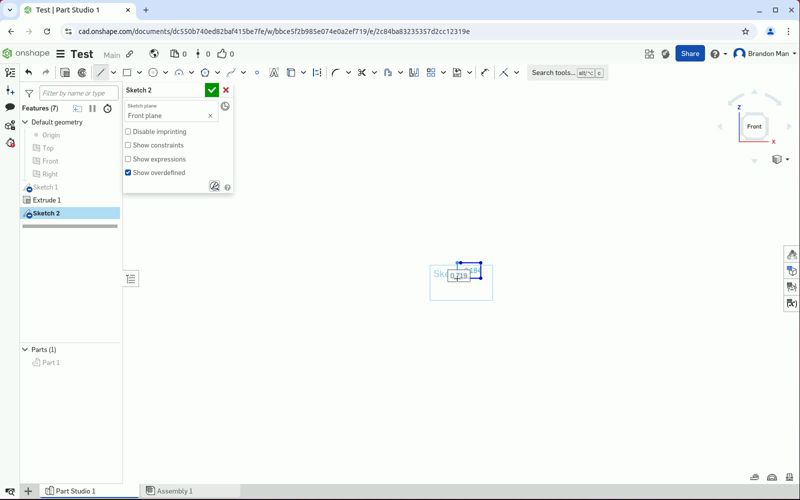
scroll(6)
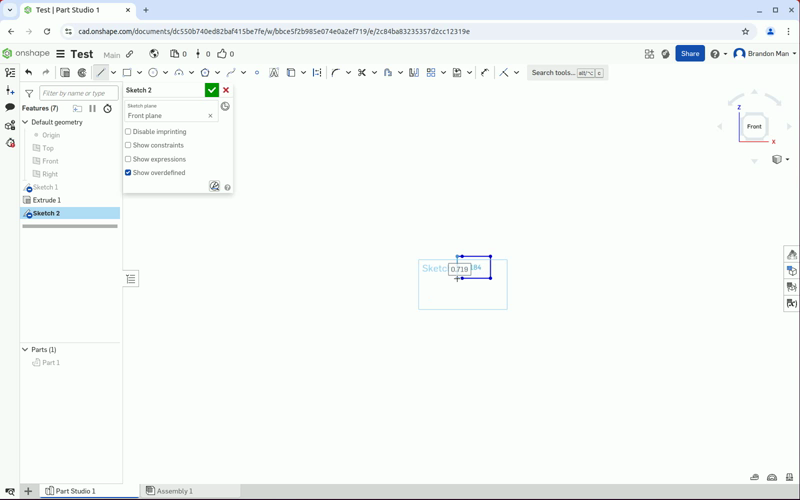
scroll(6)
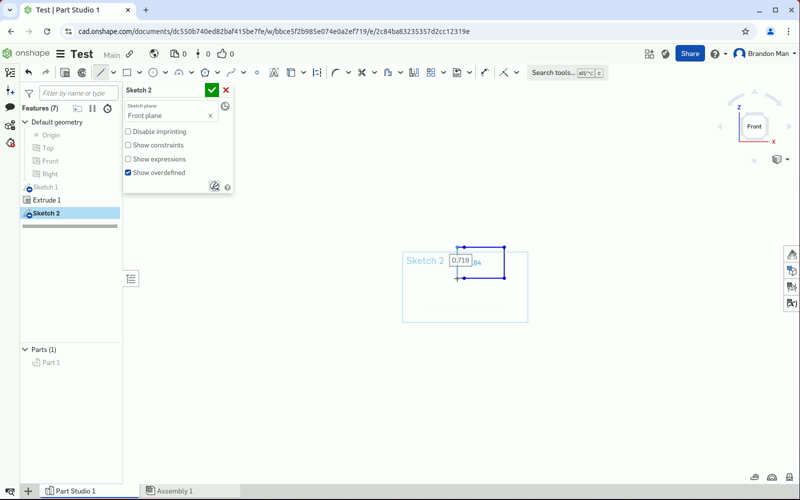
scroll(6)
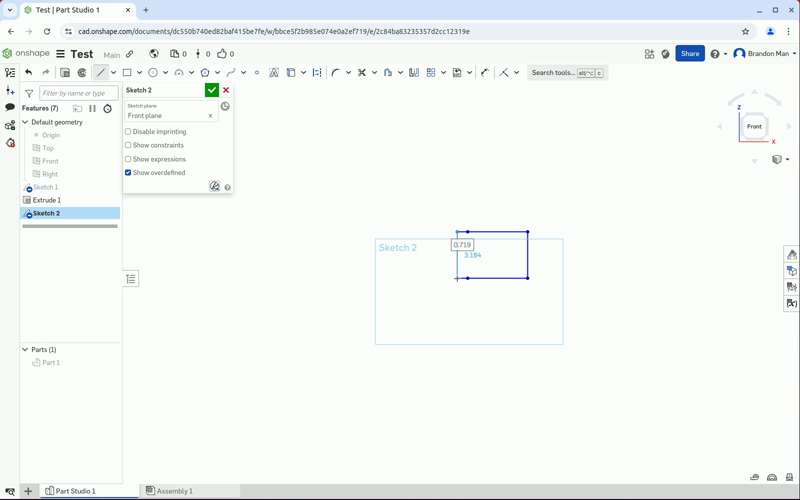
scroll(6)
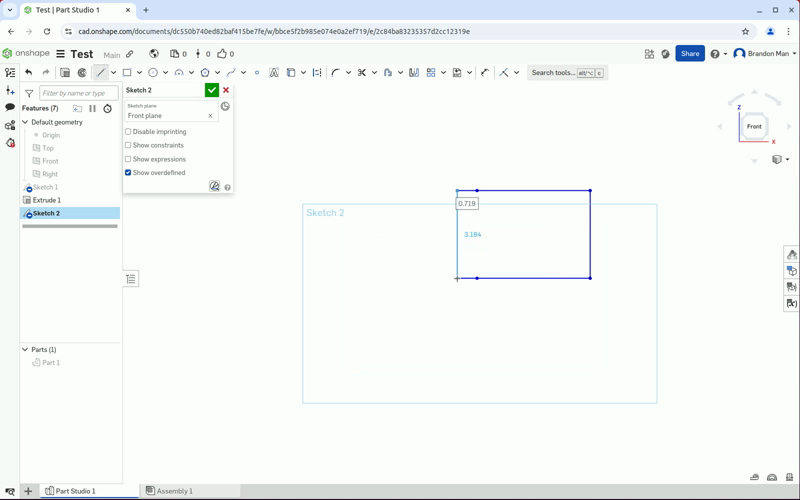
scroll(6)
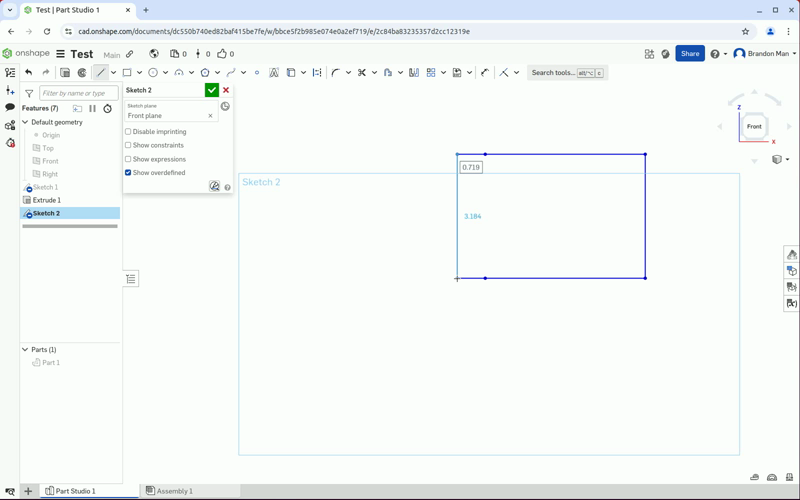
scroll(6)
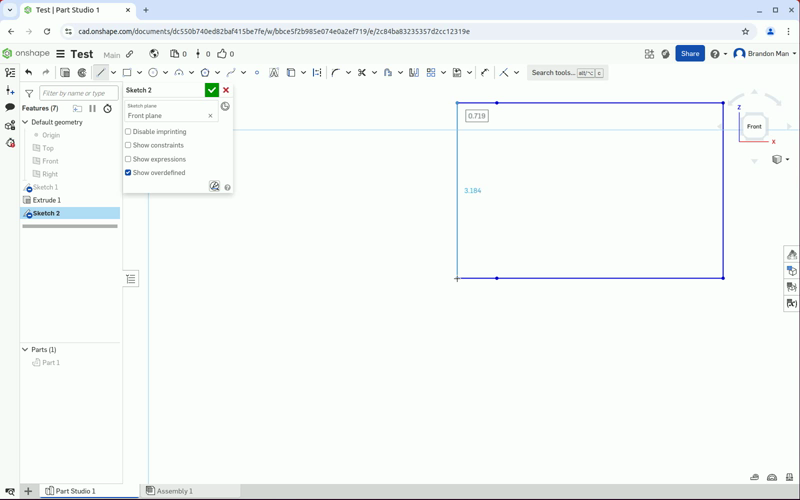
key_up(shift)
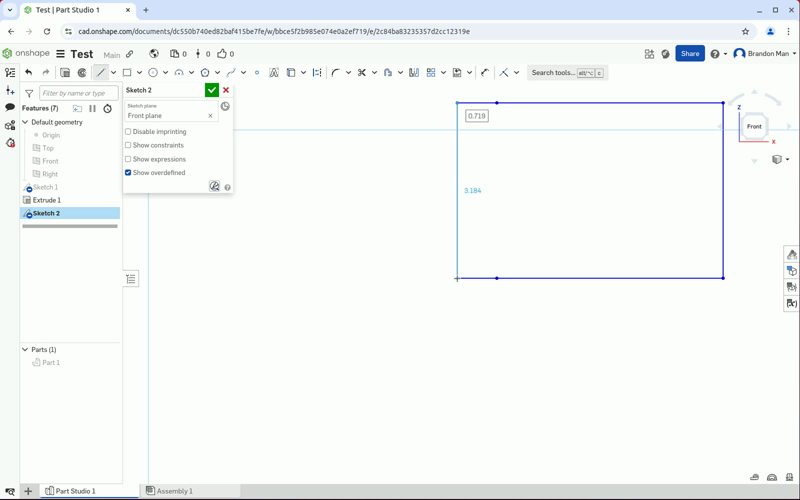
click(457, 278)
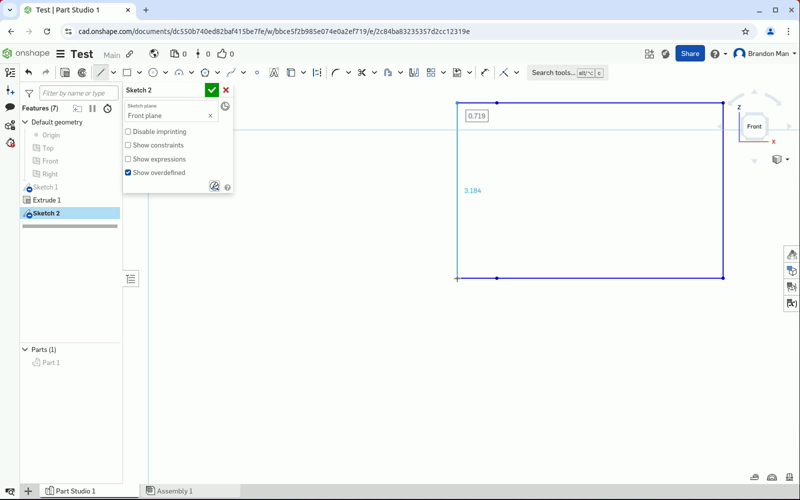
scroll(-6)
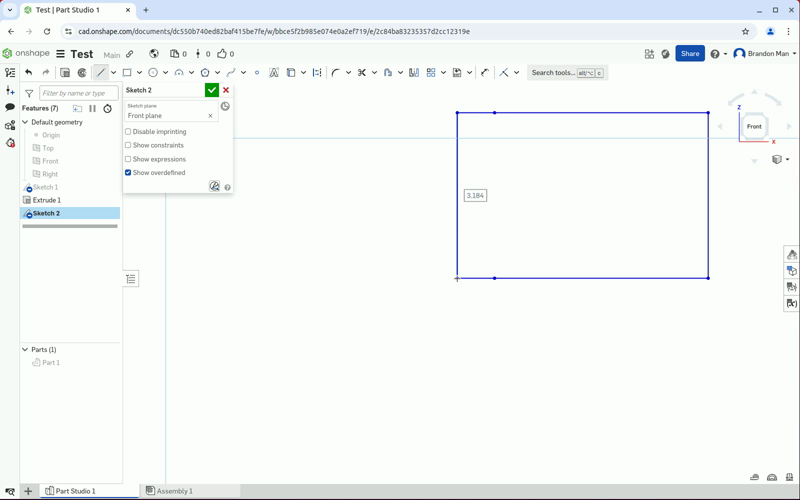
scroll(-6)
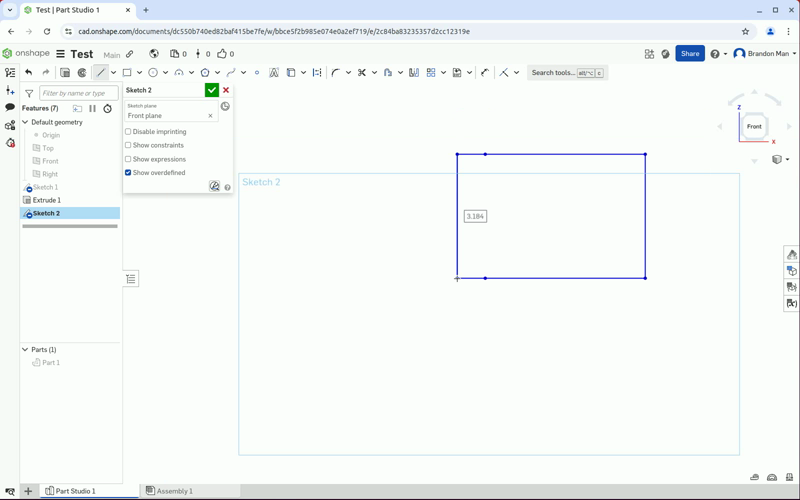
scroll(-6)
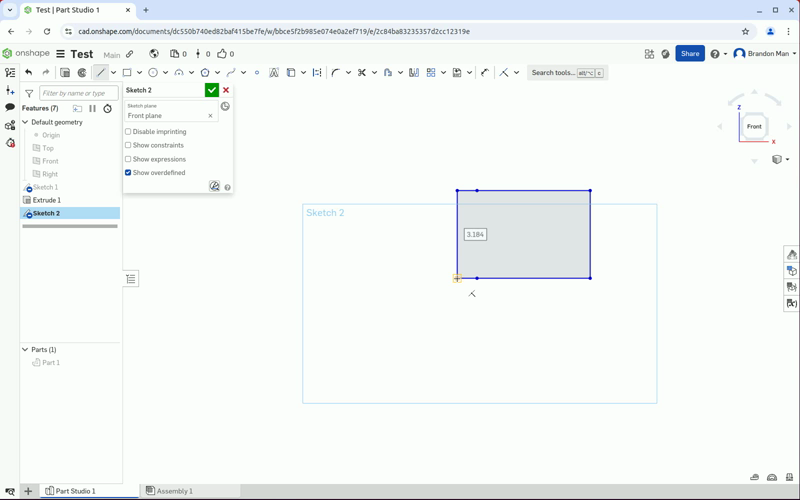
scroll(-6)
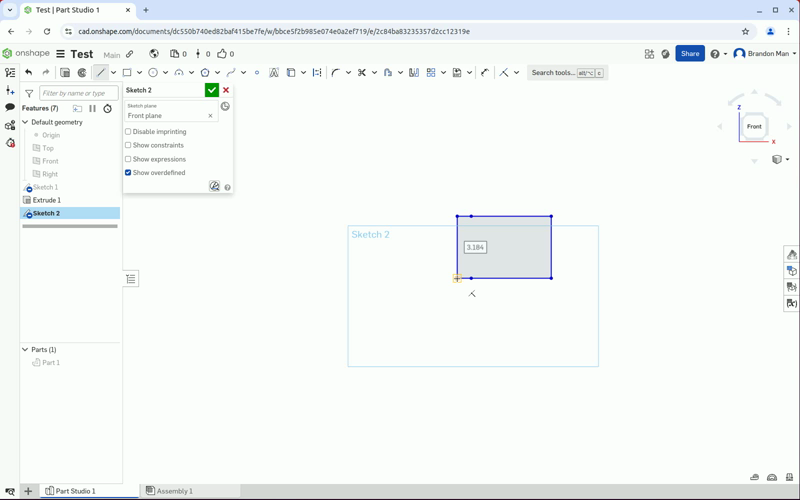
scroll(-6)
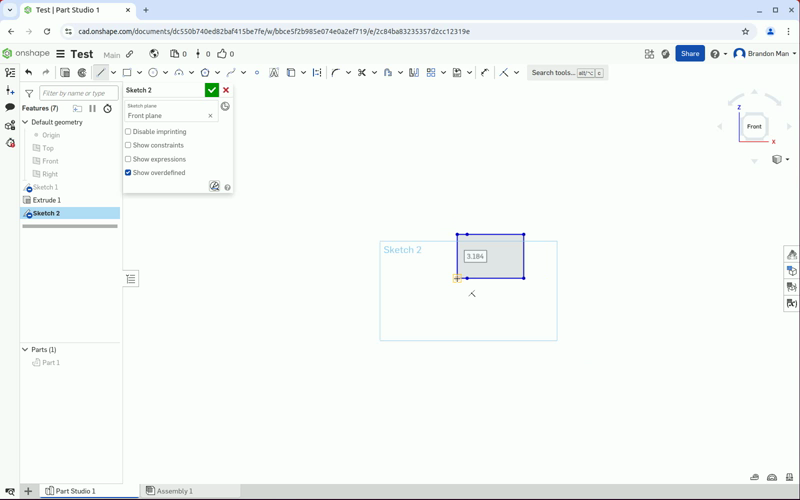
scroll(-6)
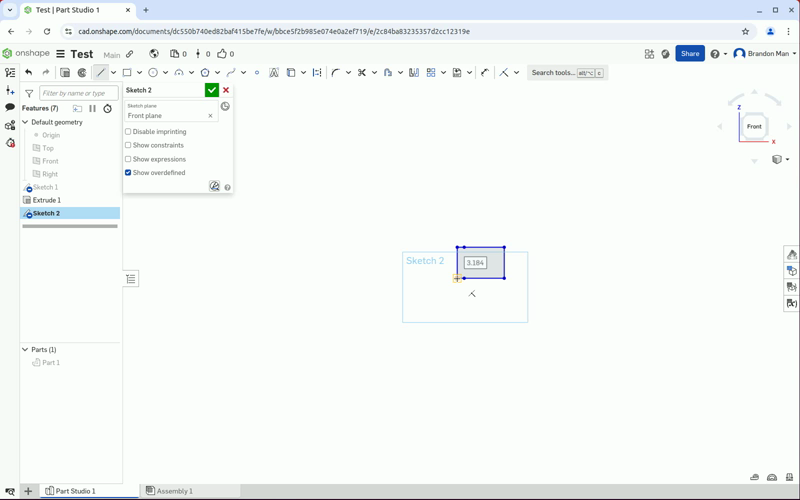
scroll(-6)
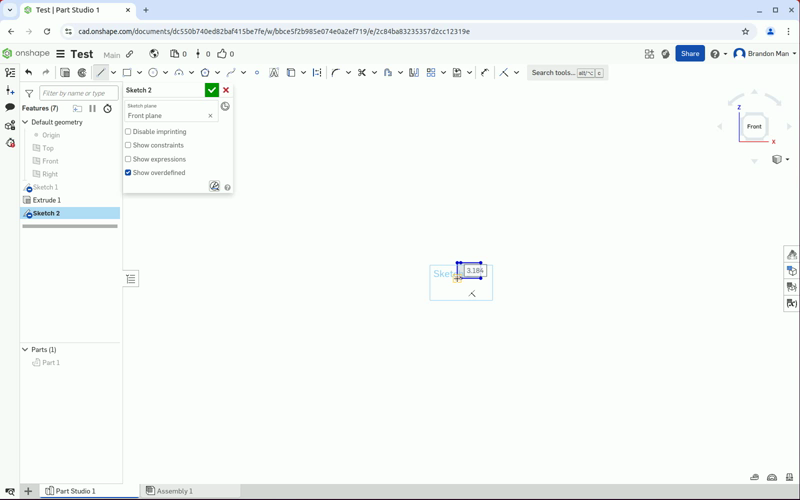
key(esc)
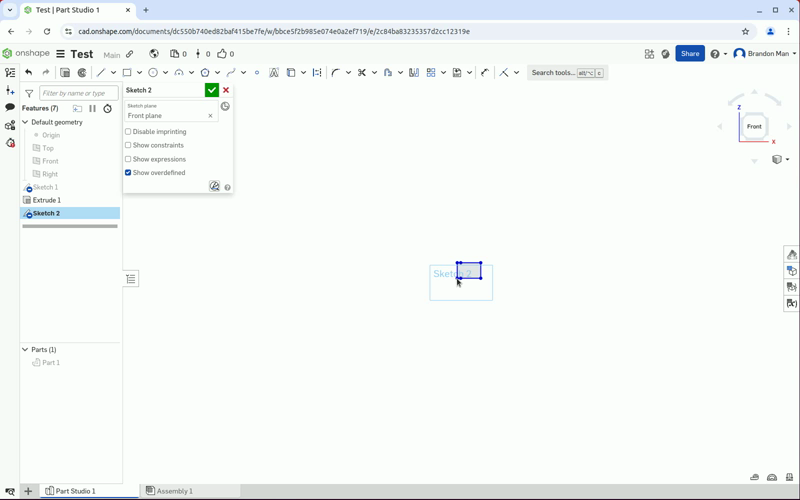
mouse_move(467, 270)
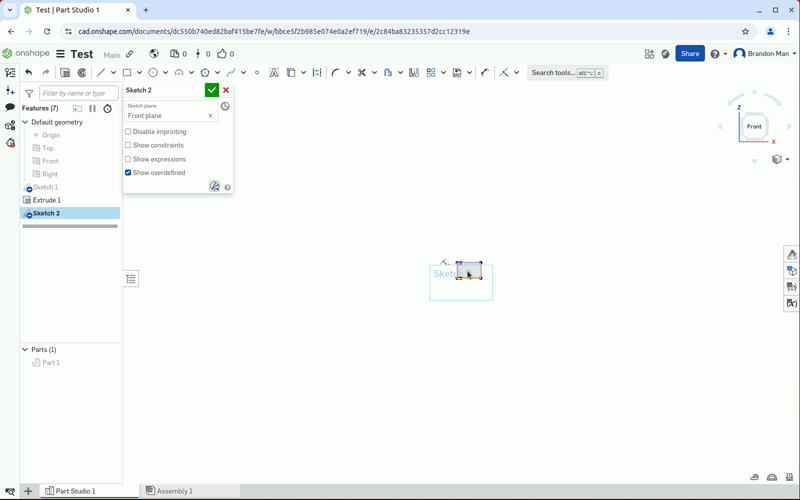
scroll(6)
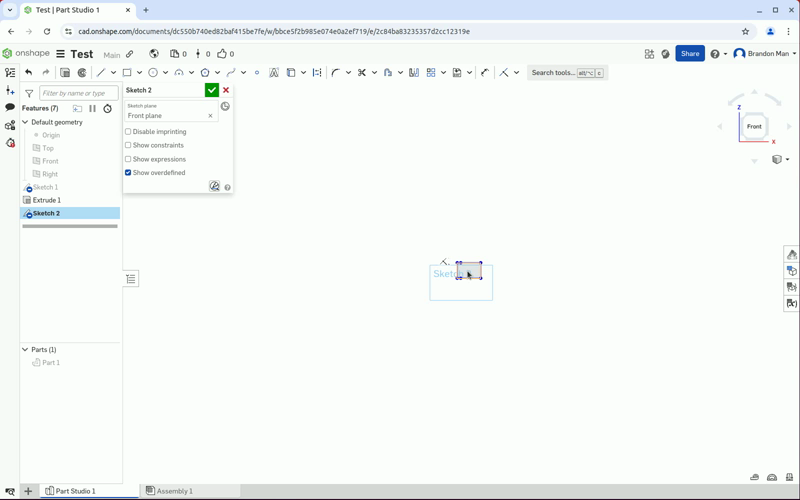
scroll(6)
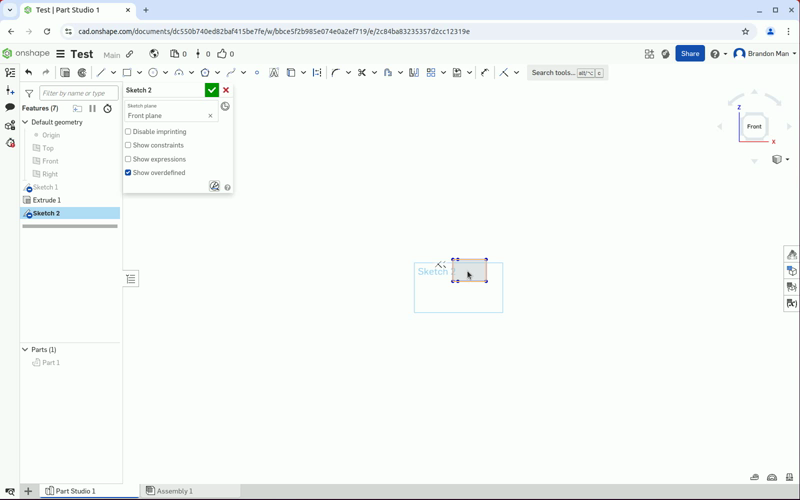
scroll(6)
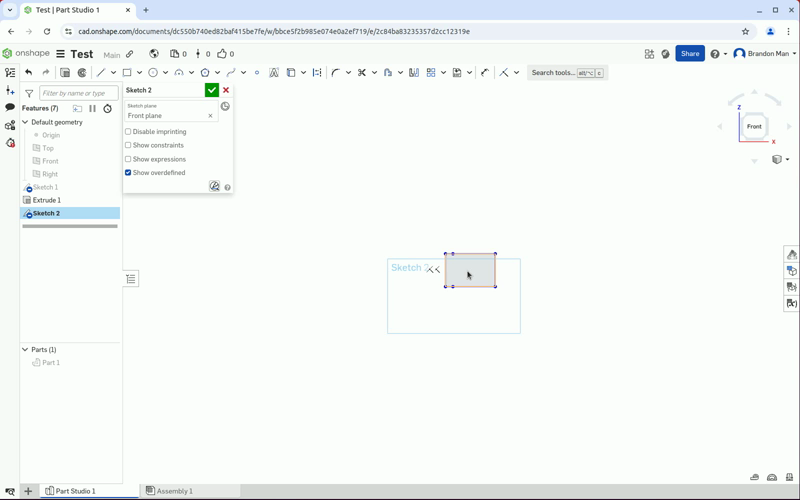
scroll(6)
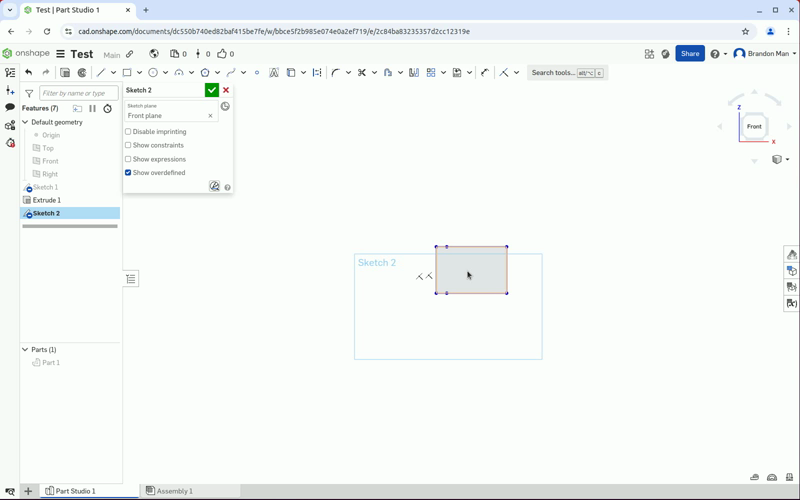
scroll(6)
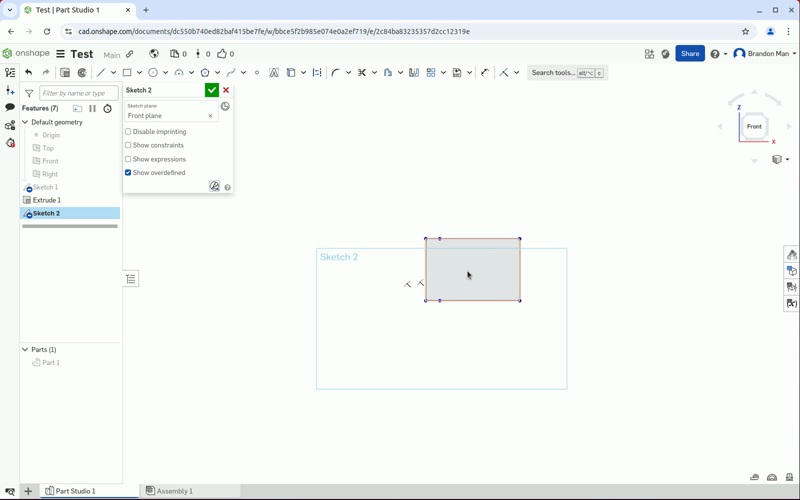
scroll(6)
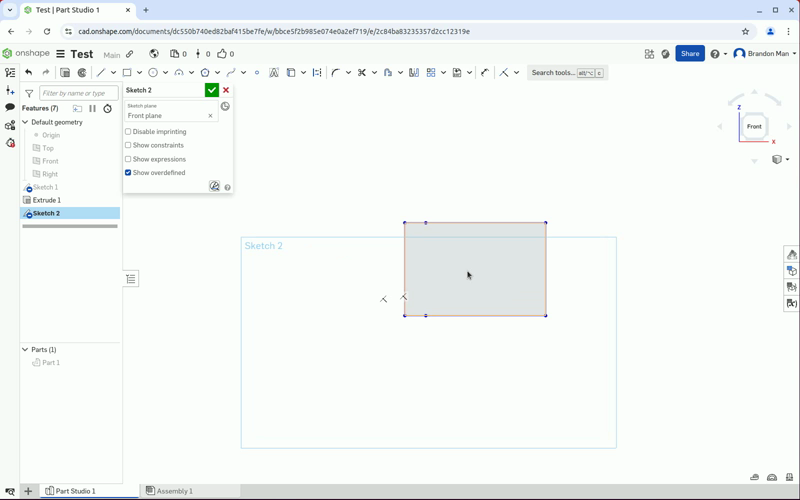
scroll(6)
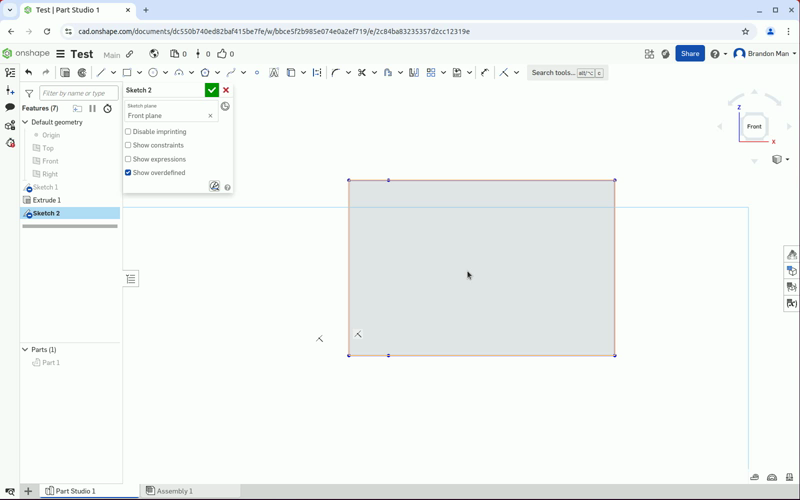
click(467, 270)
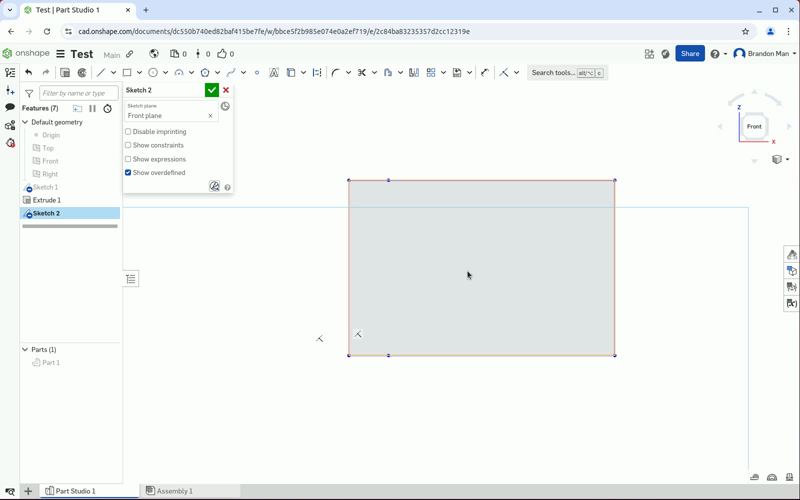
scroll(-6)
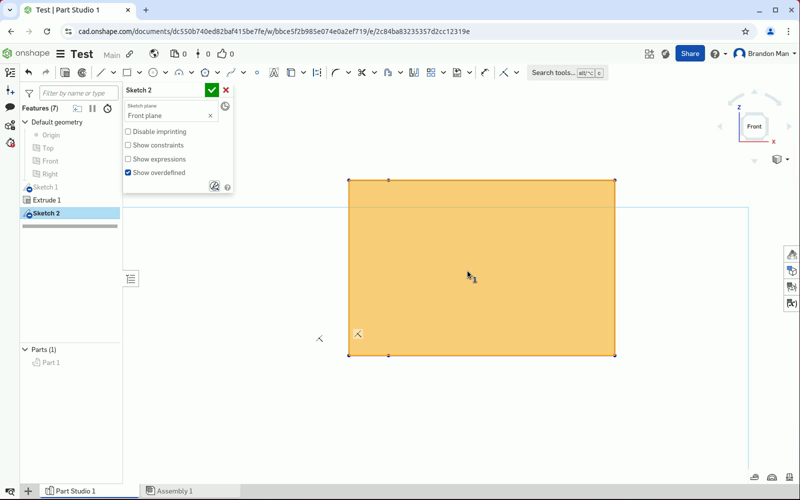
scroll(-6)
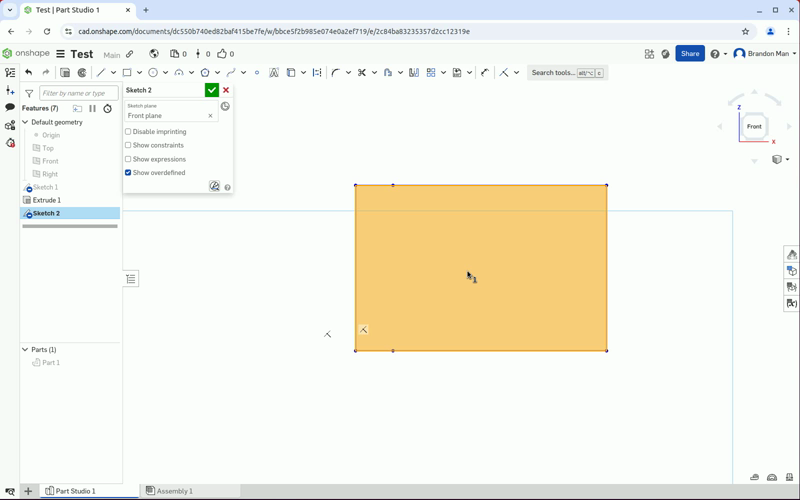
scroll(-6)
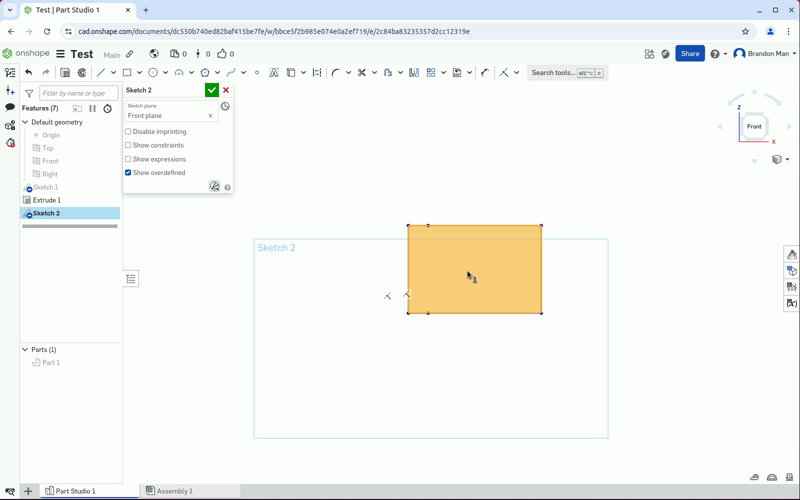
scroll(-6)
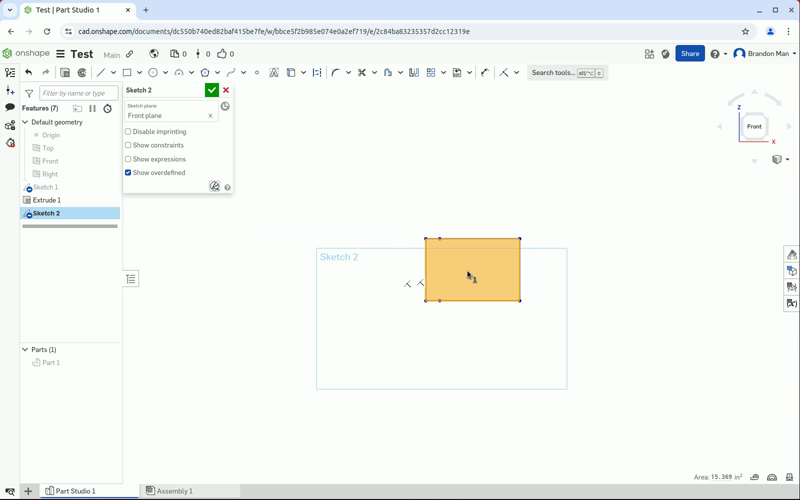
scroll(-6)
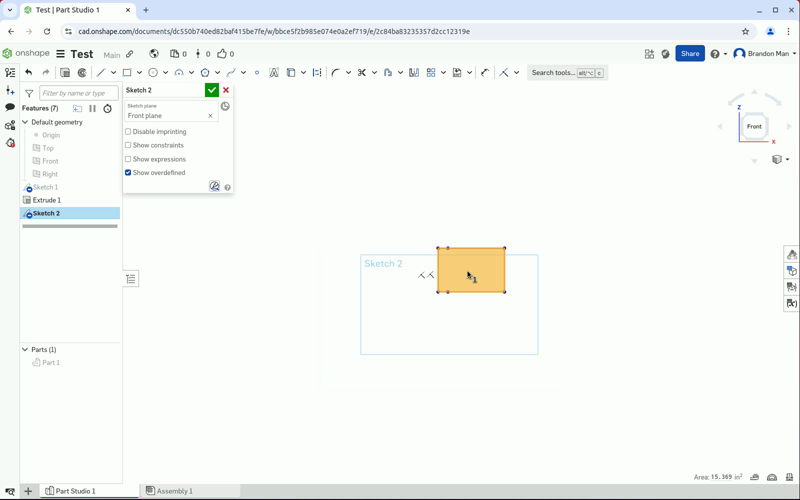
scroll(-6)
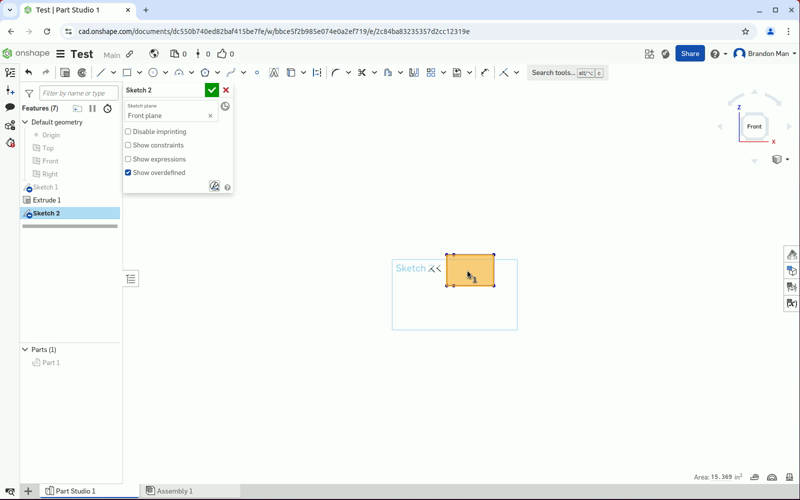
scroll(-6)
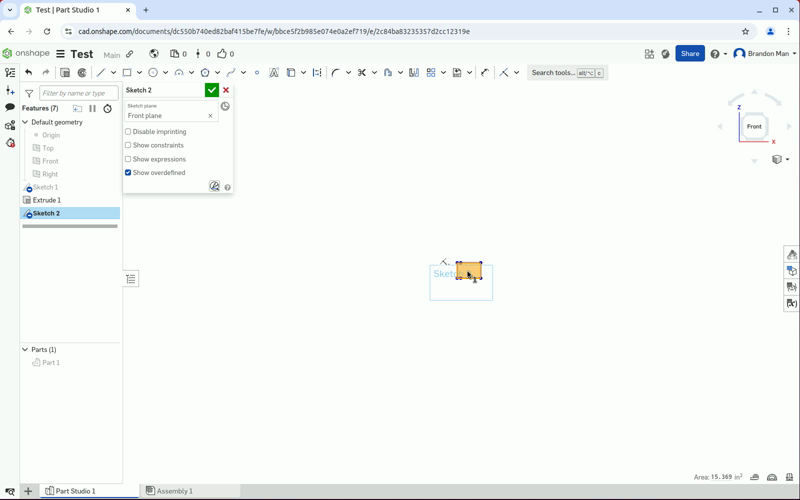
mouse_move(73, 352)
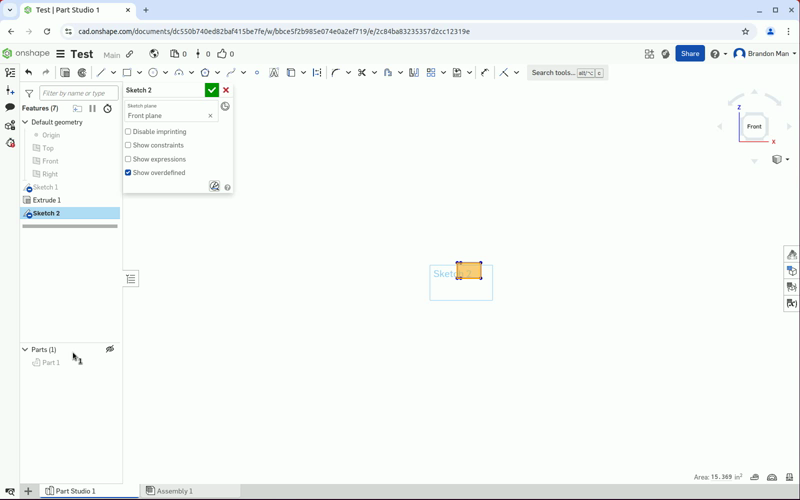
key(shift+y)
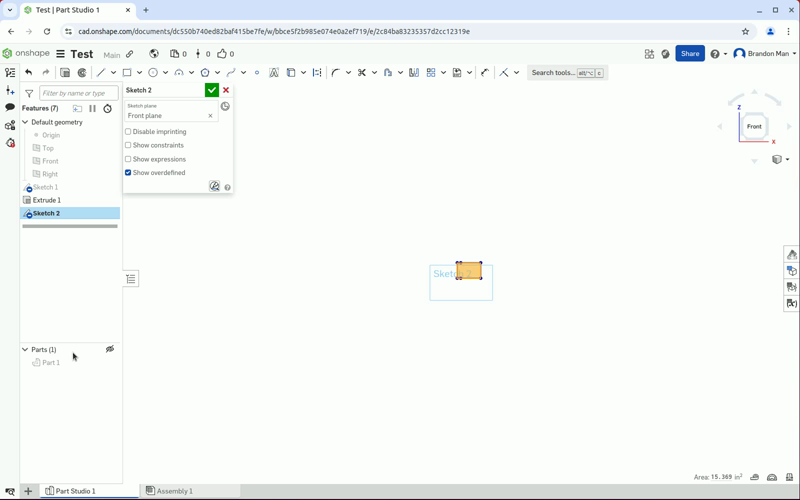
key(shift+e)
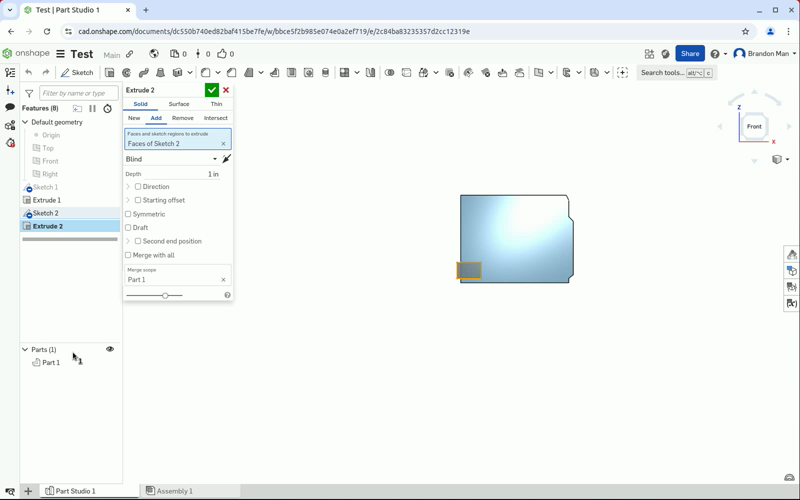
mouse_move(143, 106)
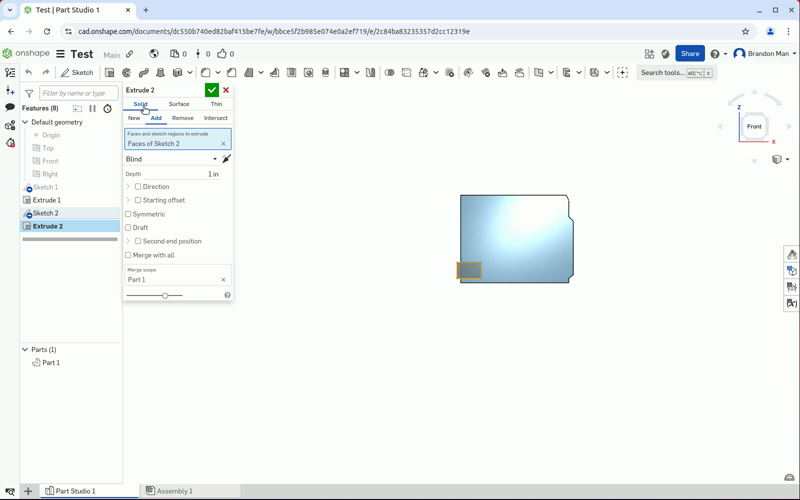
click(143, 106)
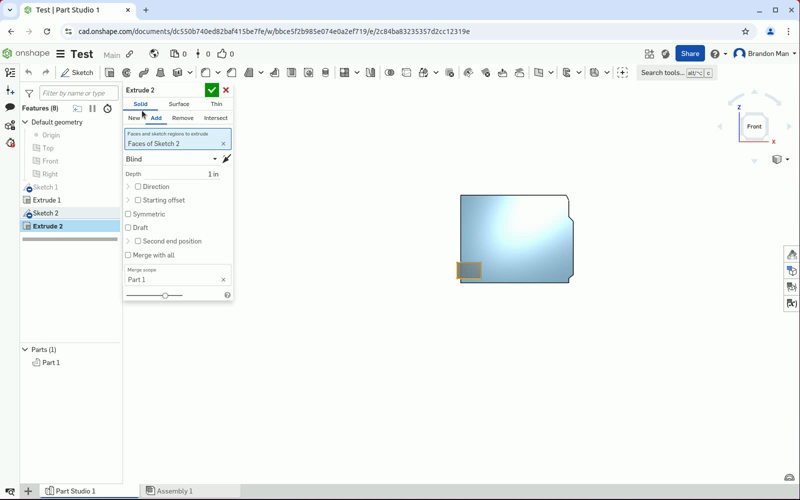
mouse_move(137, 120)
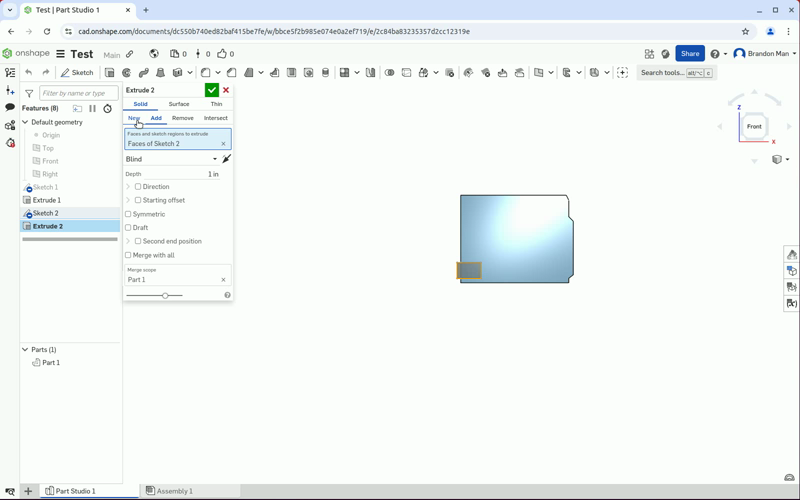
click(137, 120)
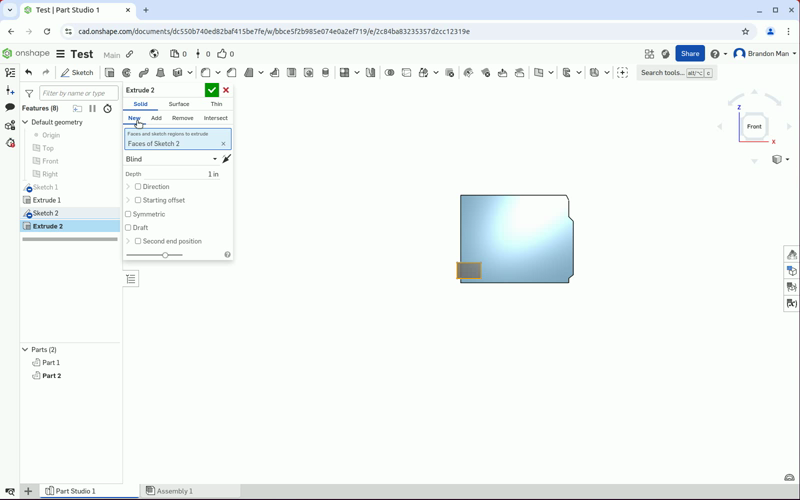
key(tab, 4)
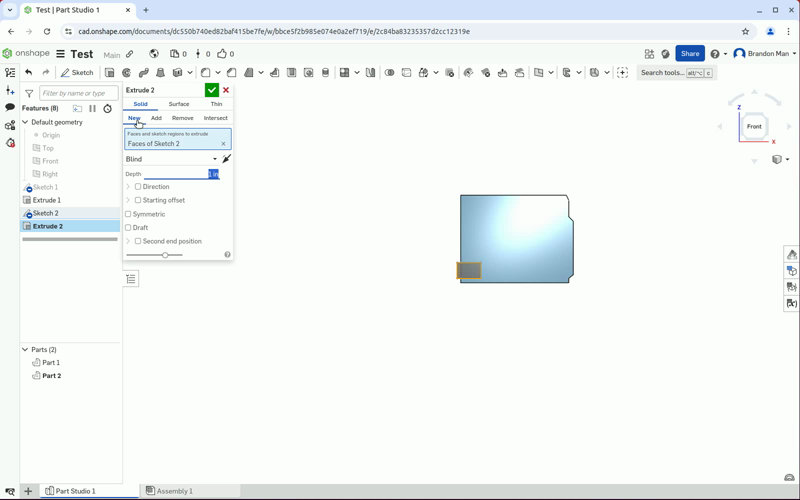
text(3.129)
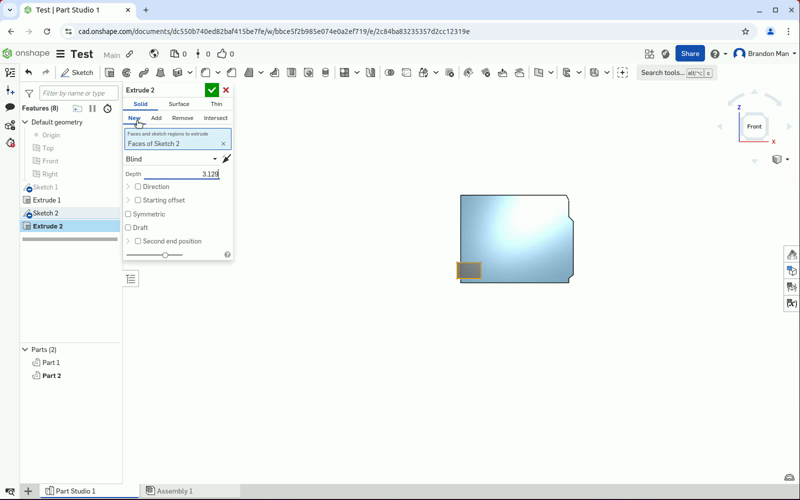
key(enter)
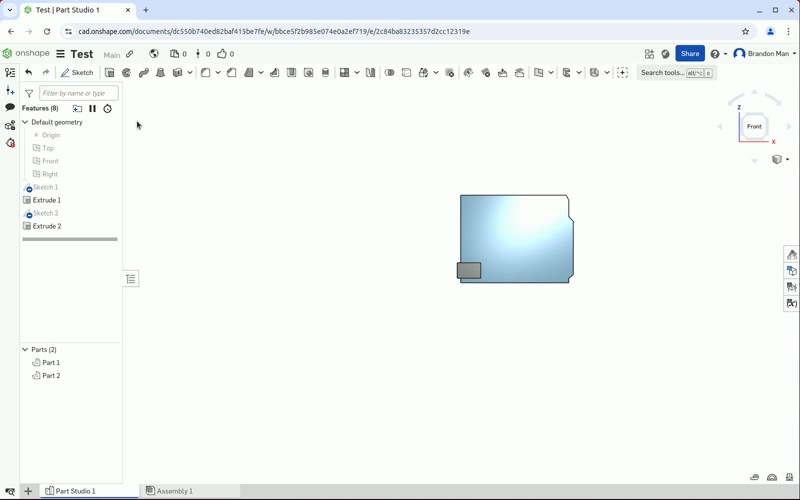
key(shift+h)
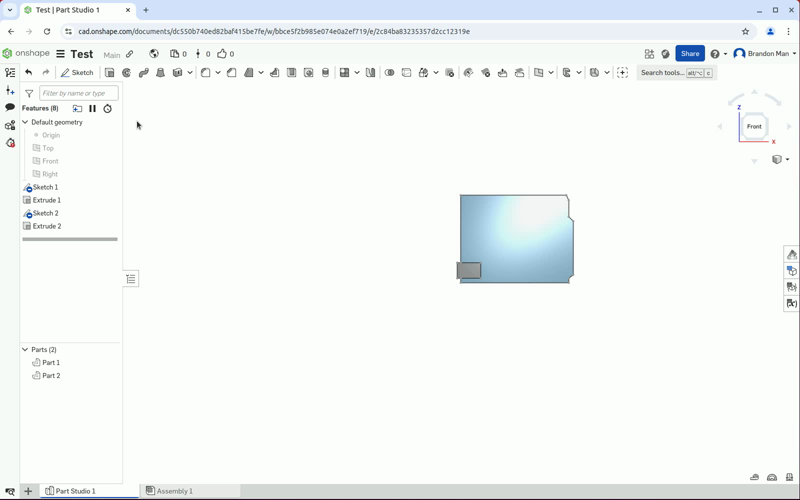
key(shift+h)
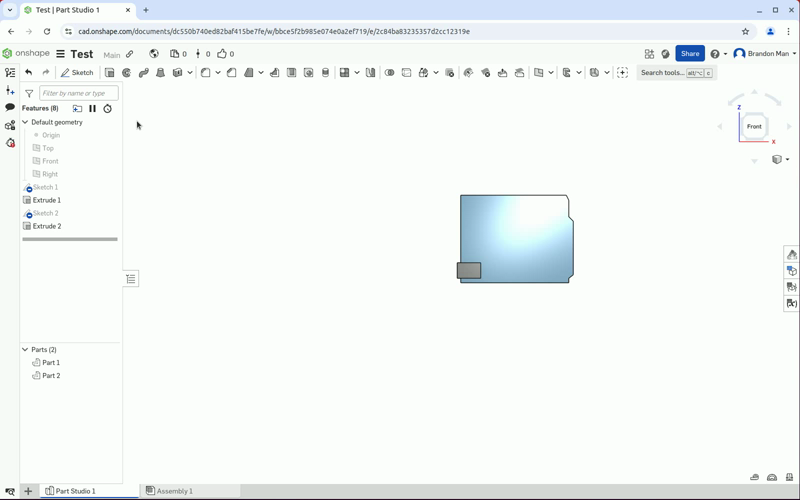
mouse_move(73, 189)
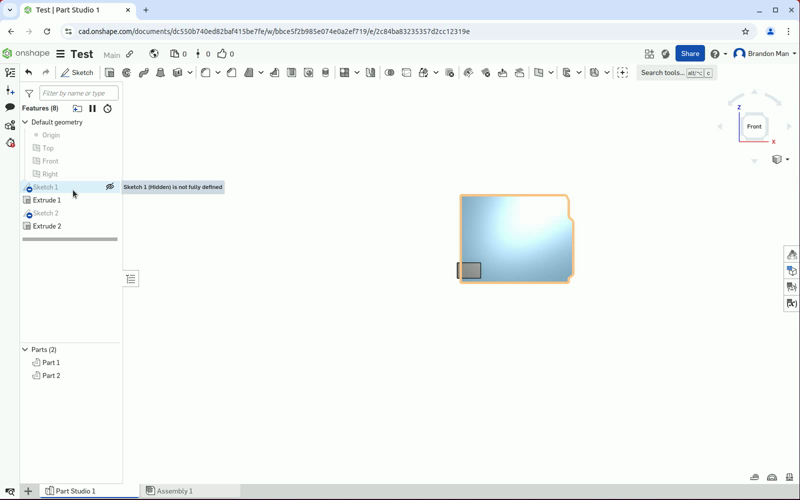
click(73, 189)
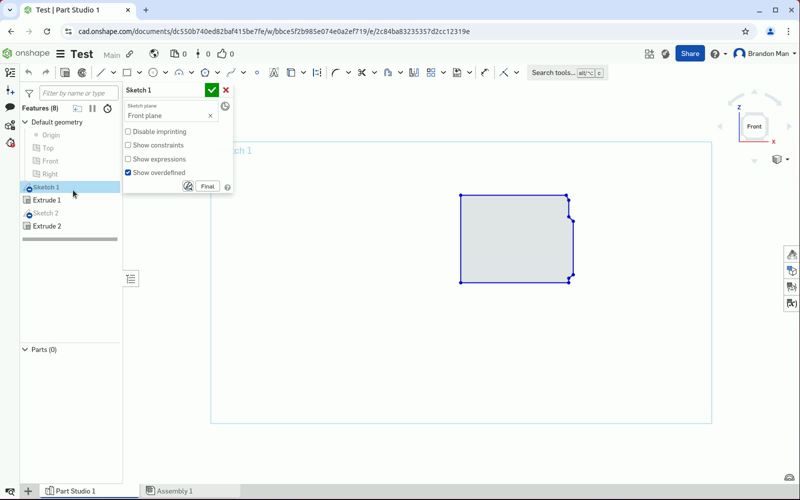
mouse_move(229, 92)
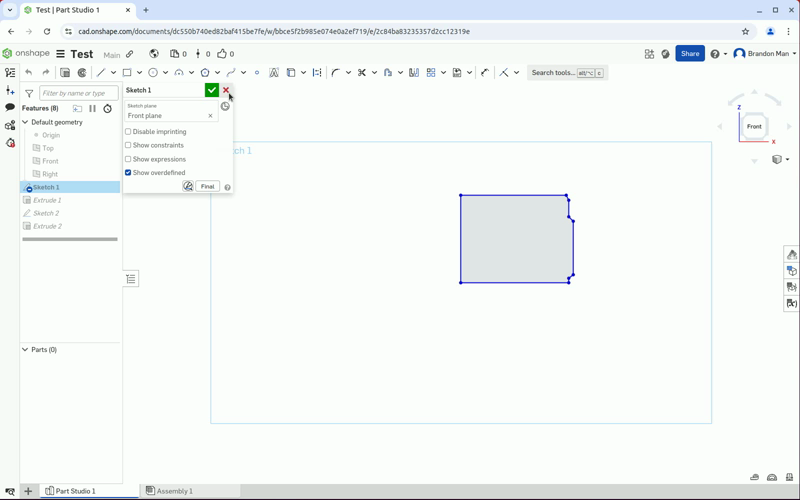
click(229, 92)
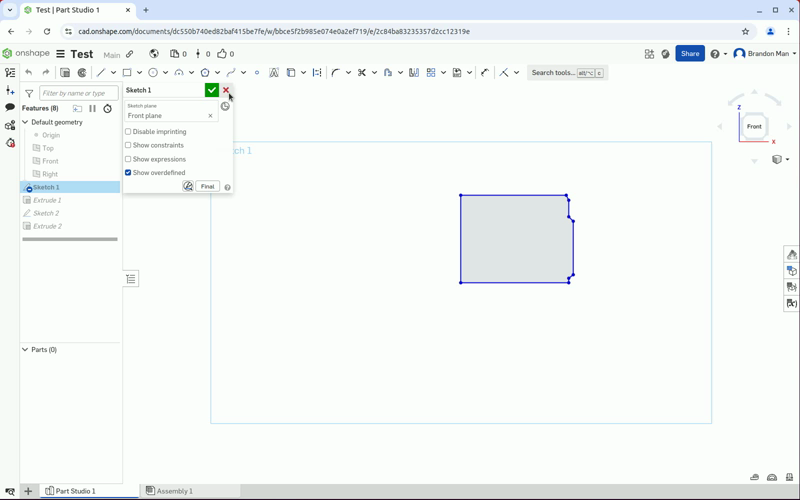
key(shift+s)
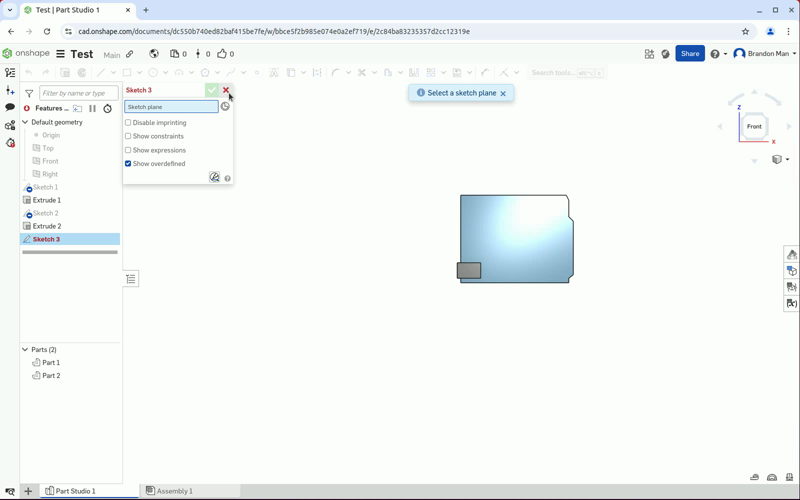
mouse_move(73, 163)
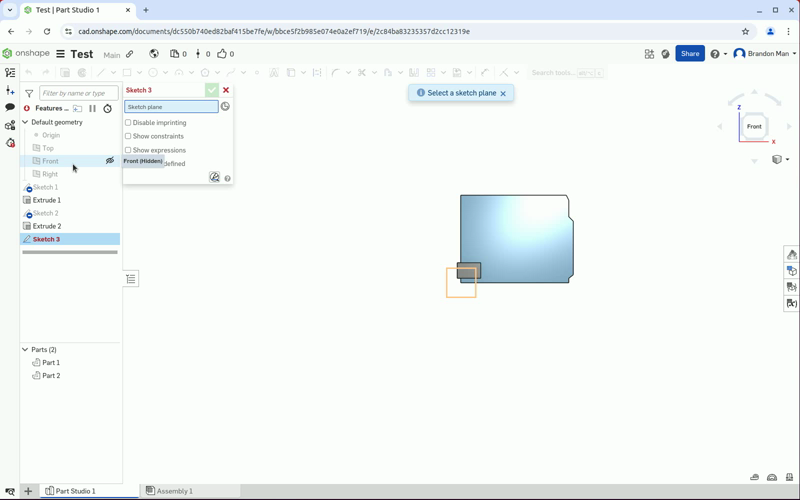
click(73, 163)
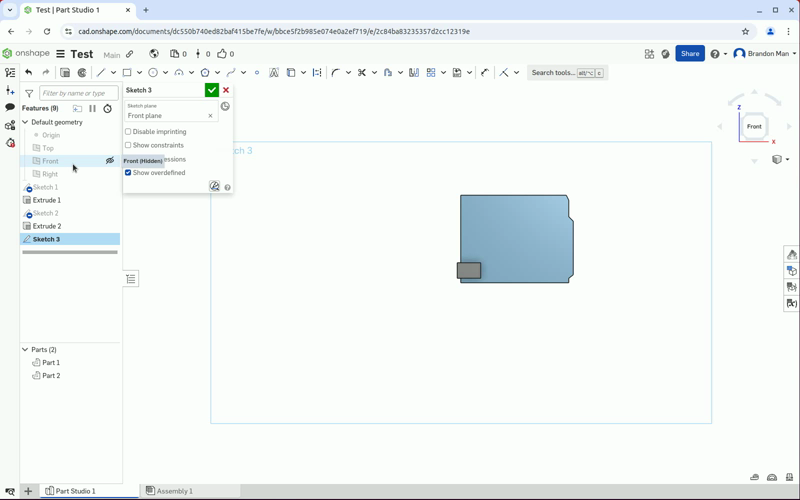
mouse_move(73, 352)
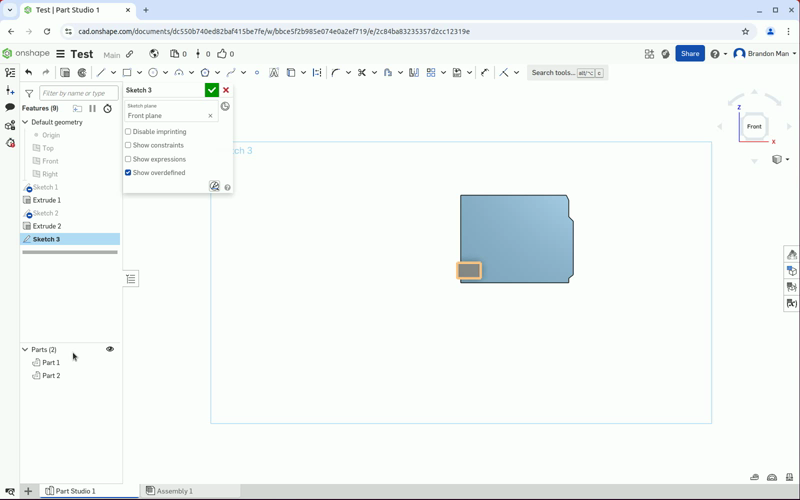
key(y)
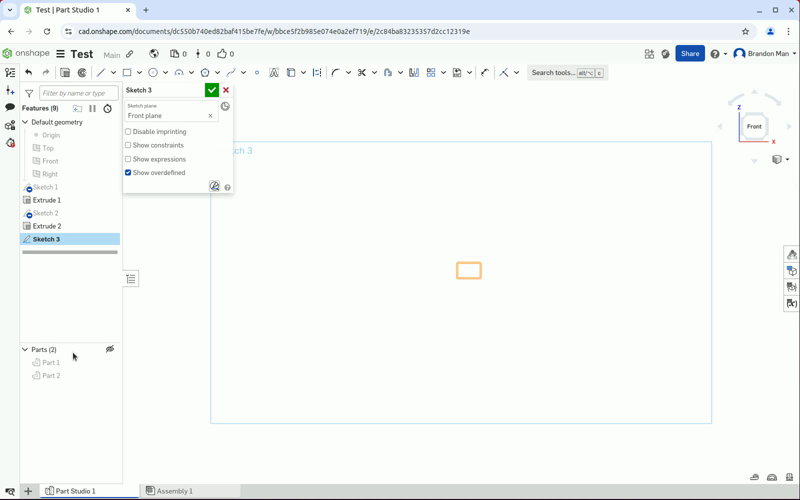
key(l)
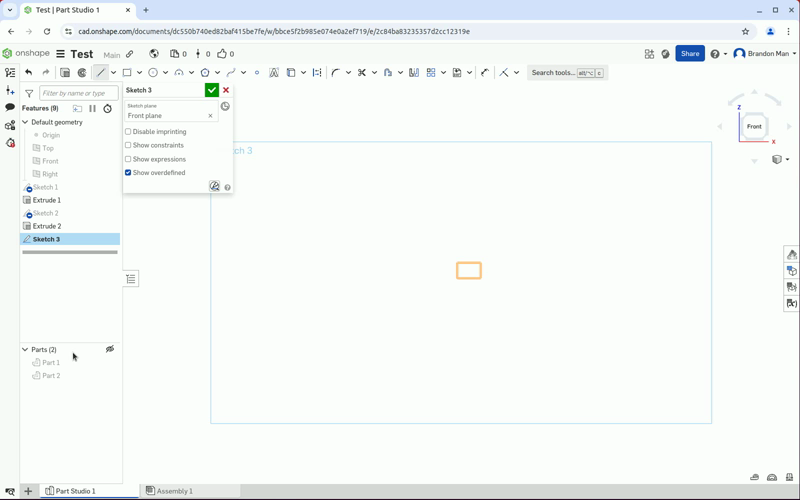
key_down(shift)
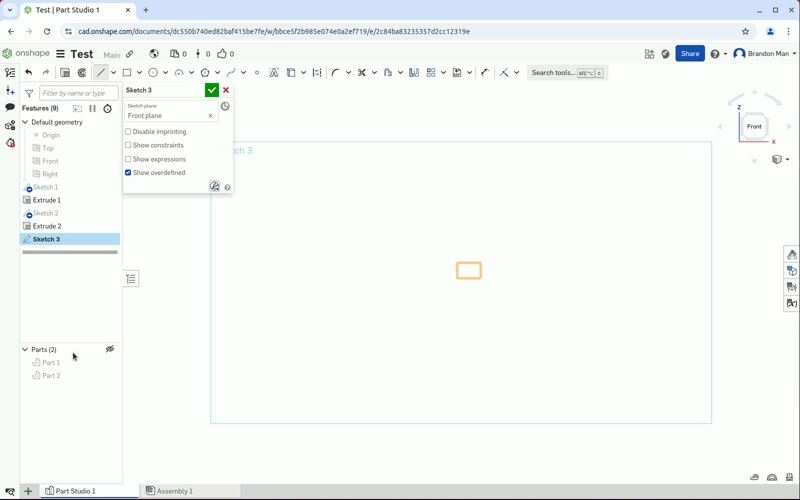
mouse_move(450, 230)
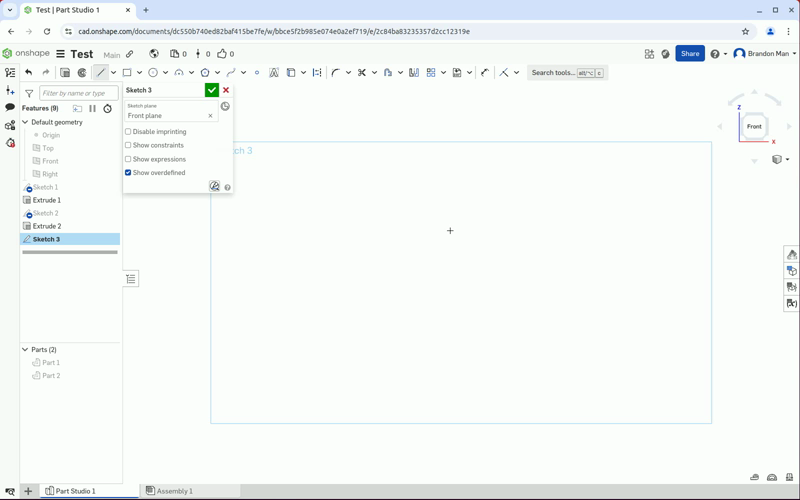
click(450, 230)
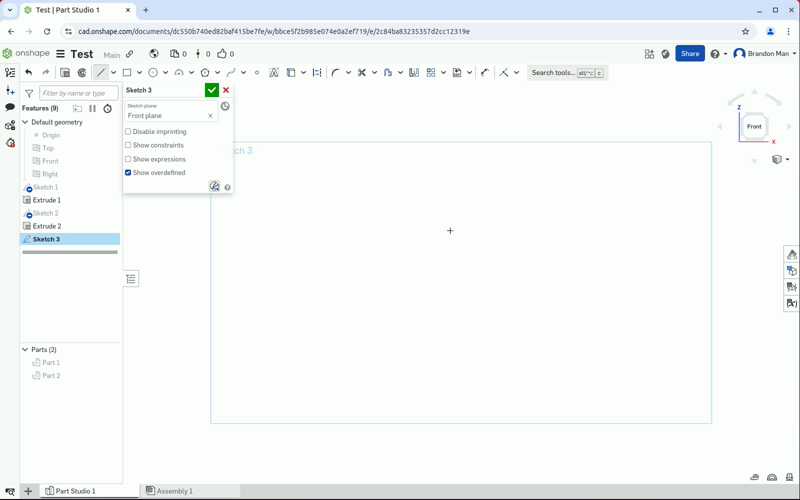
key_up(shift)
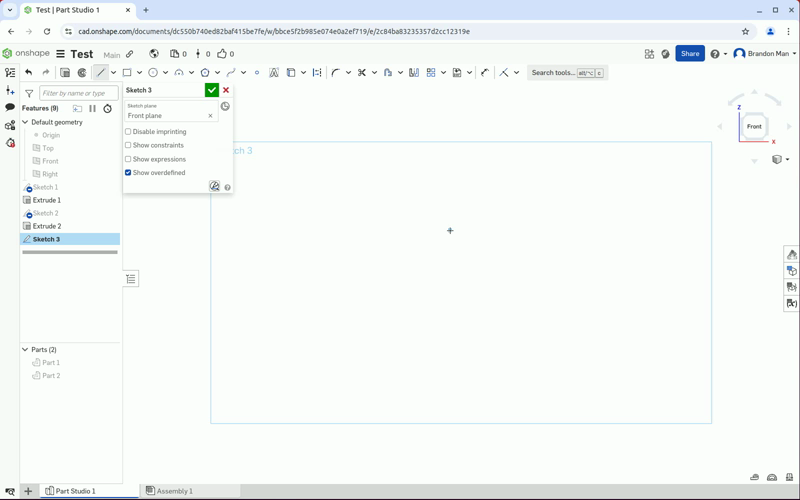
key_down(shift)
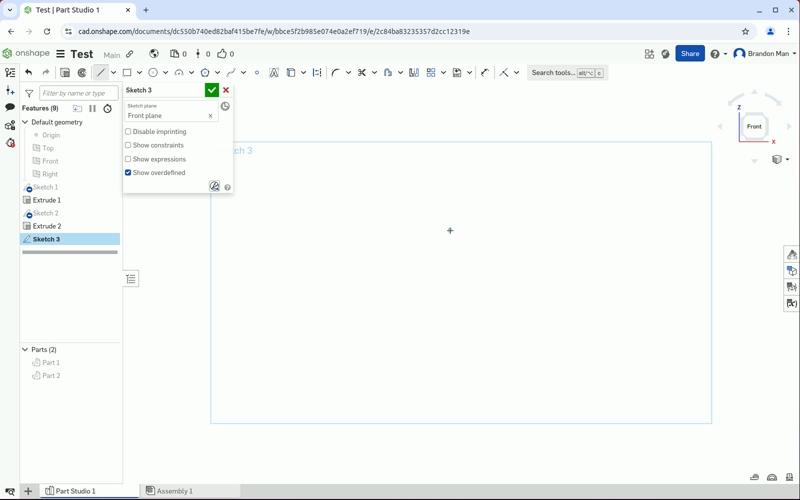
mouse_move(480, 230)
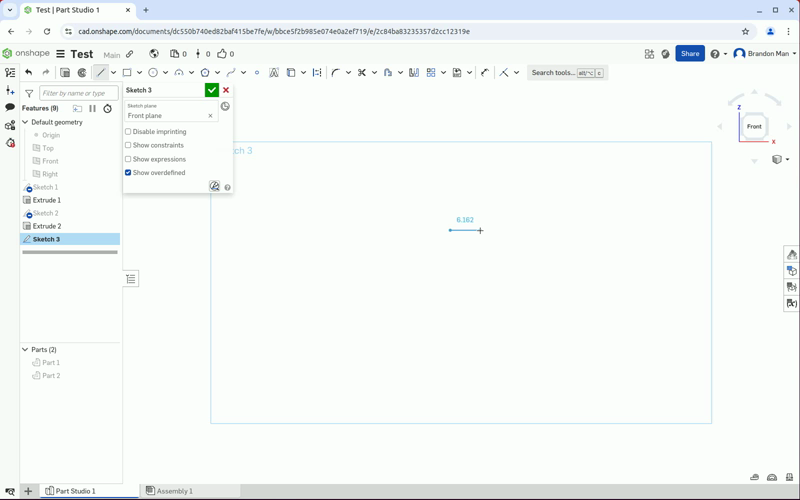
mouse_move(461, 230)
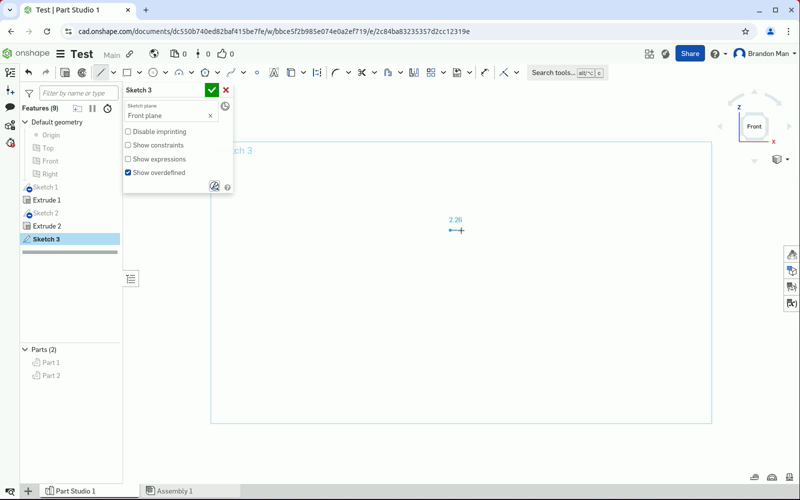
click(461, 230)
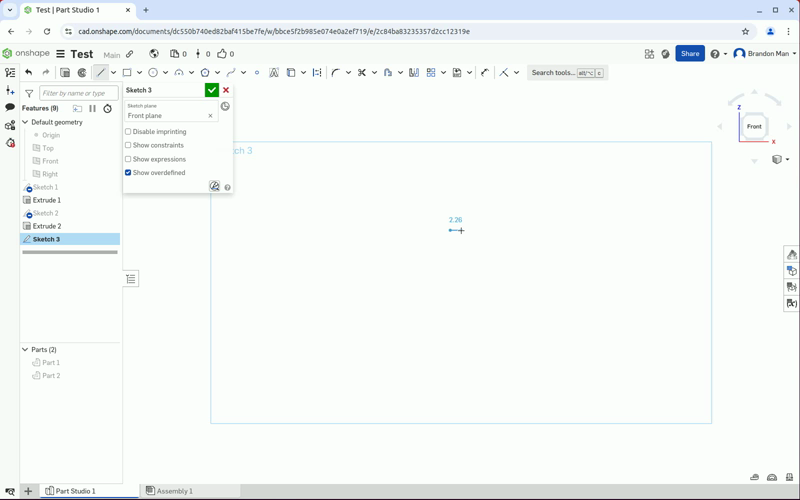
key_up(shift)
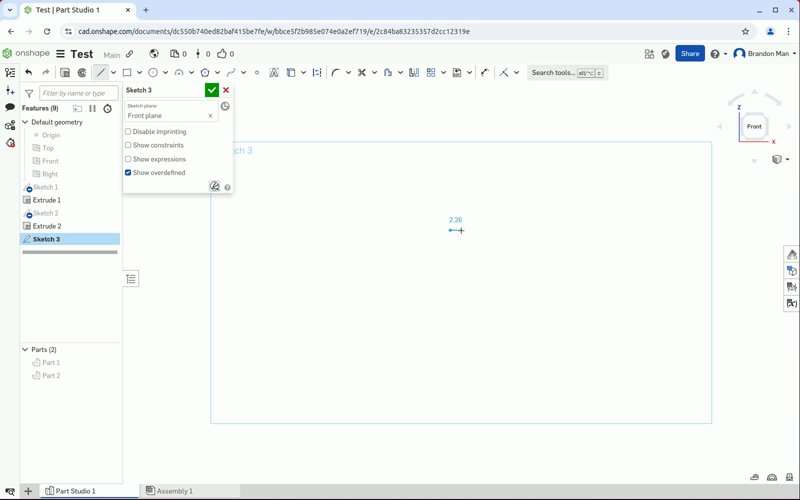
key_down(shift)
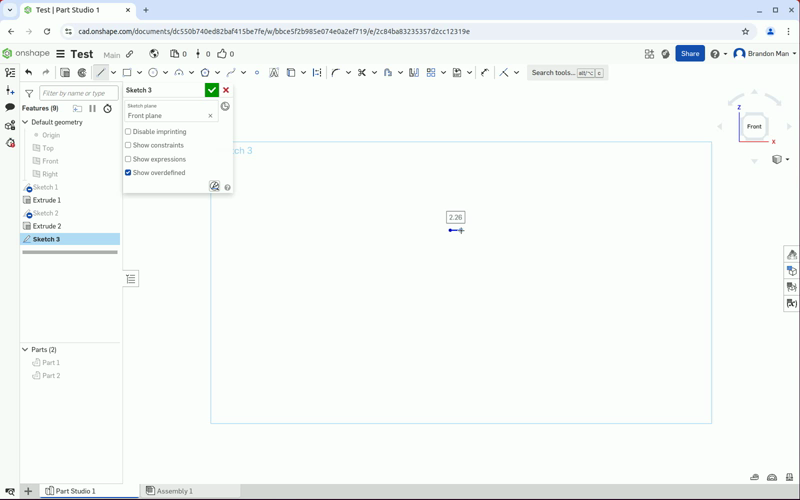
mouse_move(491, 230)
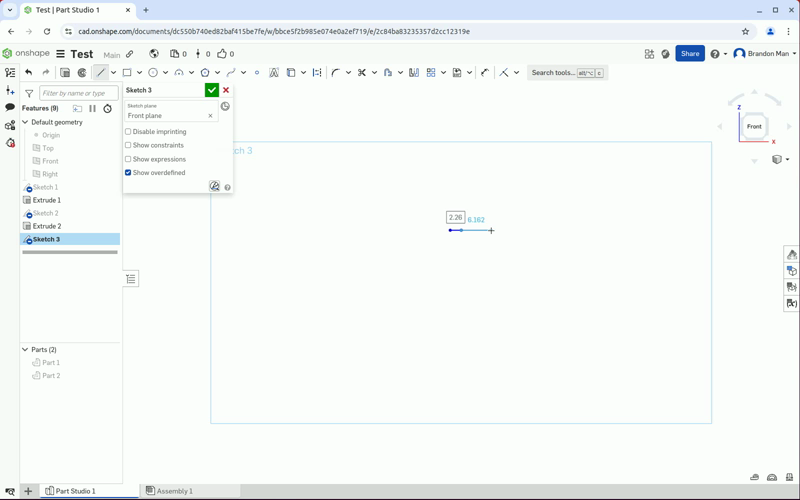
mouse_move(477, 230)
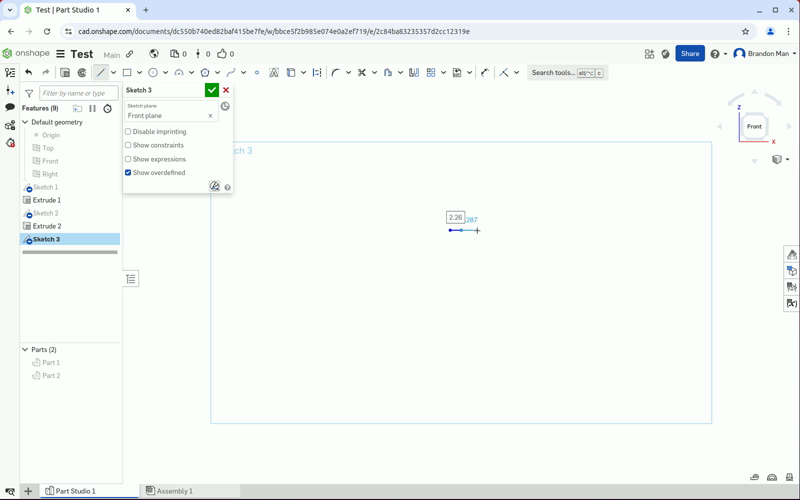
click(477, 230)
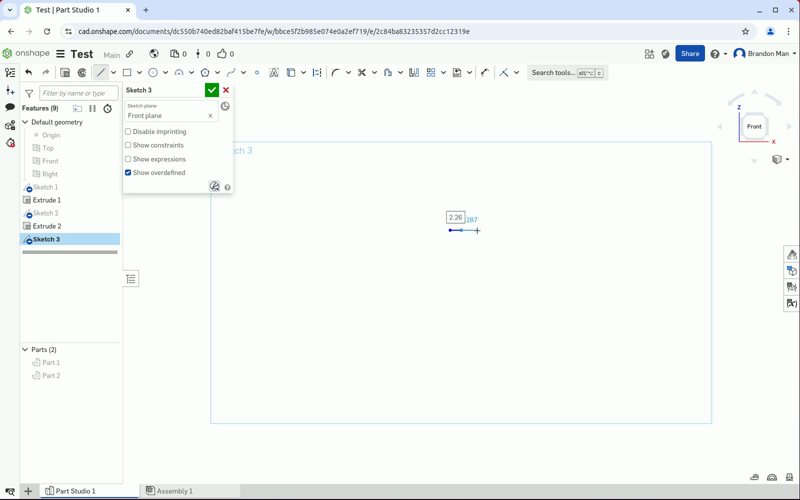
key_up(shift)
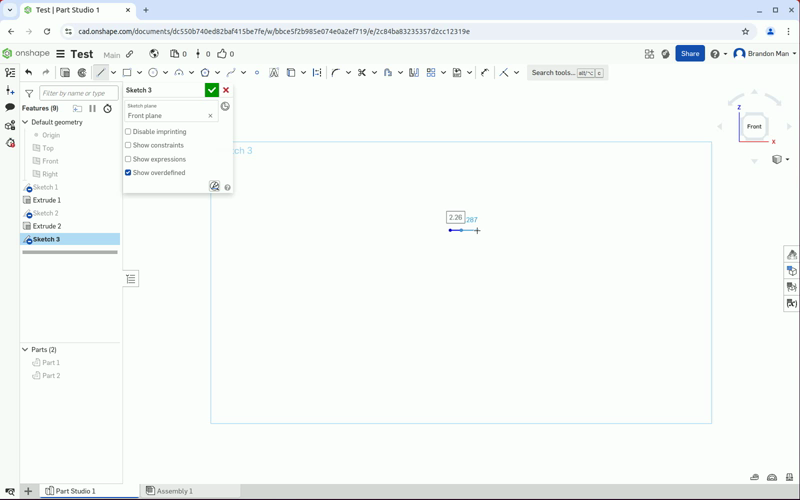
key_down(shift)
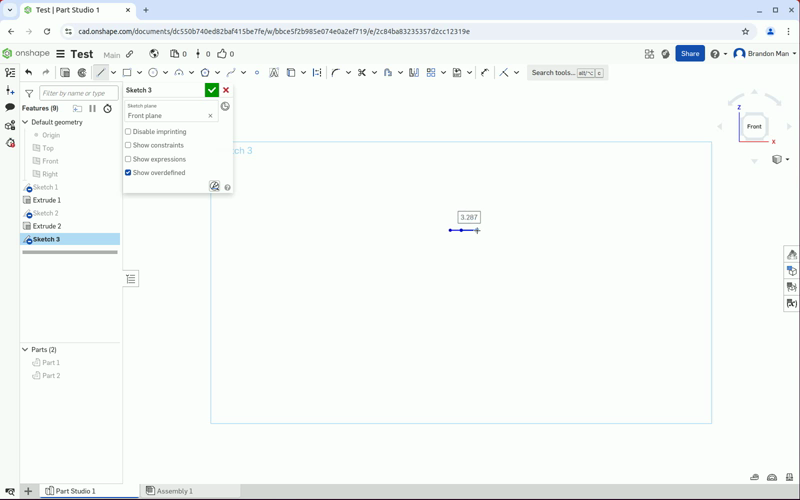
mouse_move(507, 230)
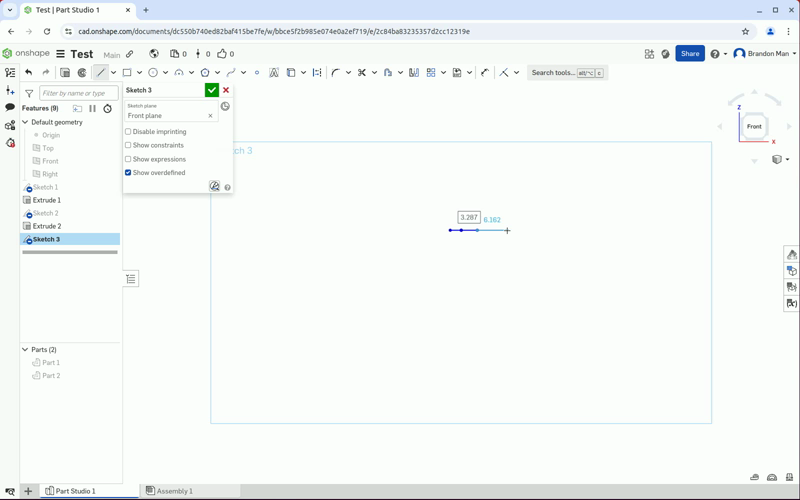
mouse_move(477, 210)
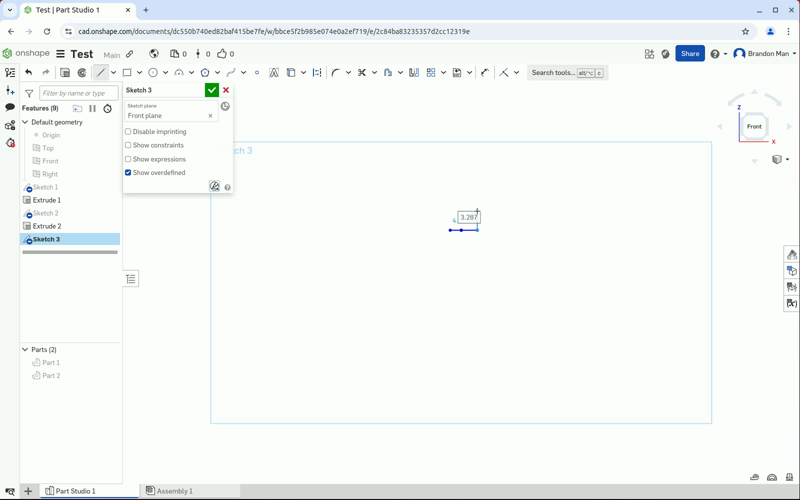
click(477, 210)
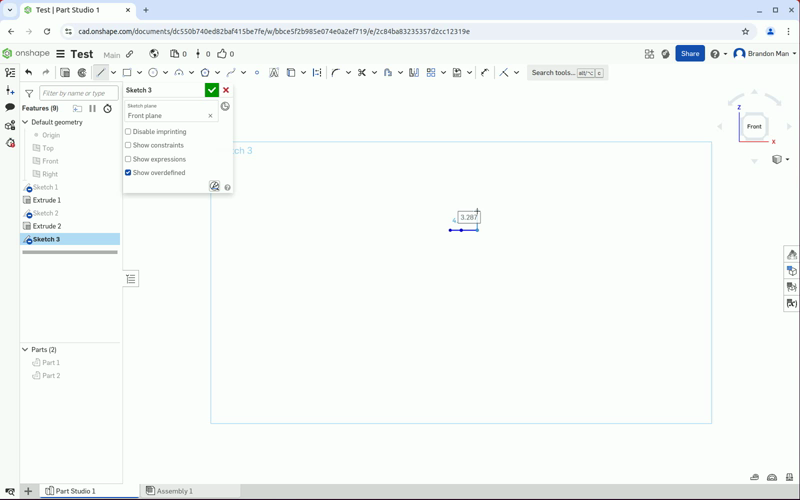
key_up(shift)
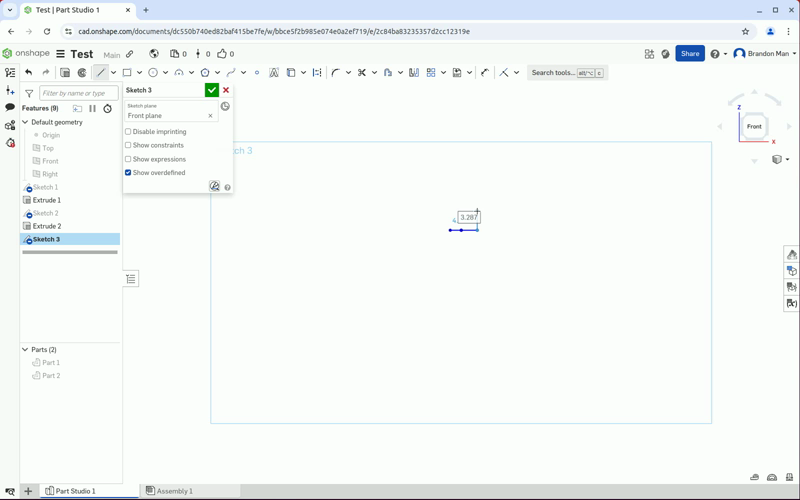
key_down(shift)
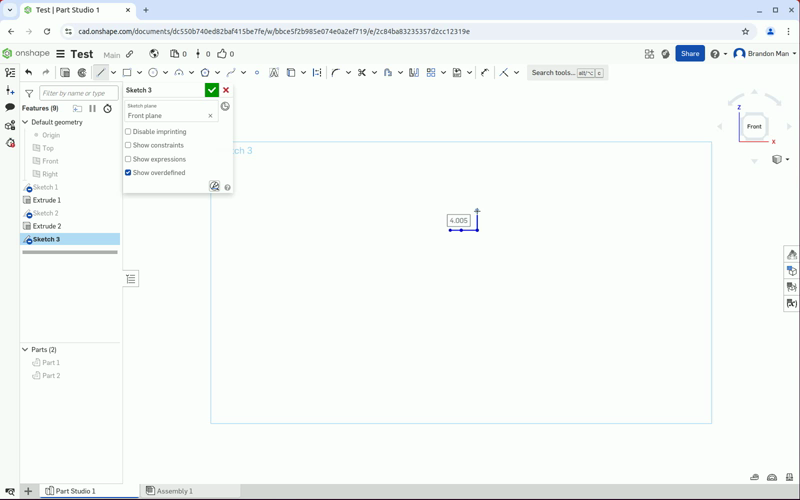
mouse_move(507, 210)
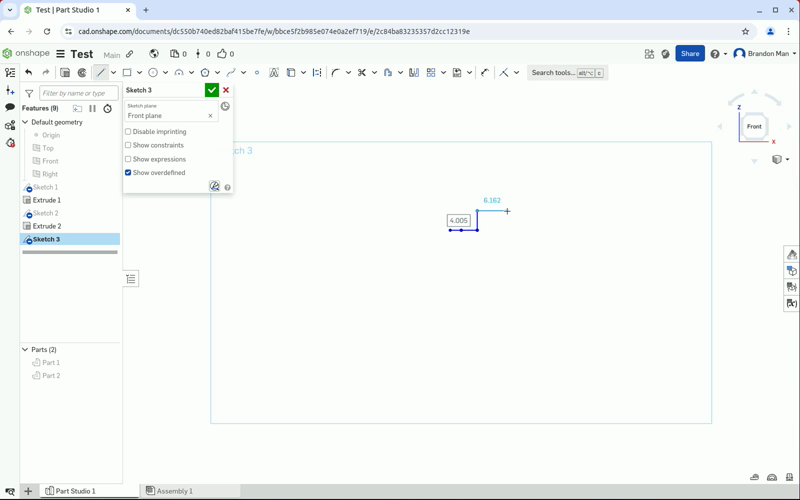
mouse_move(450, 210)
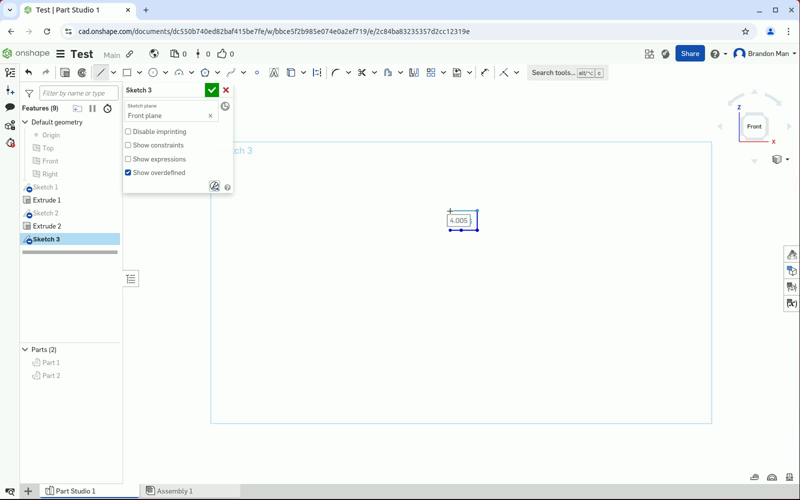
click(450, 210)
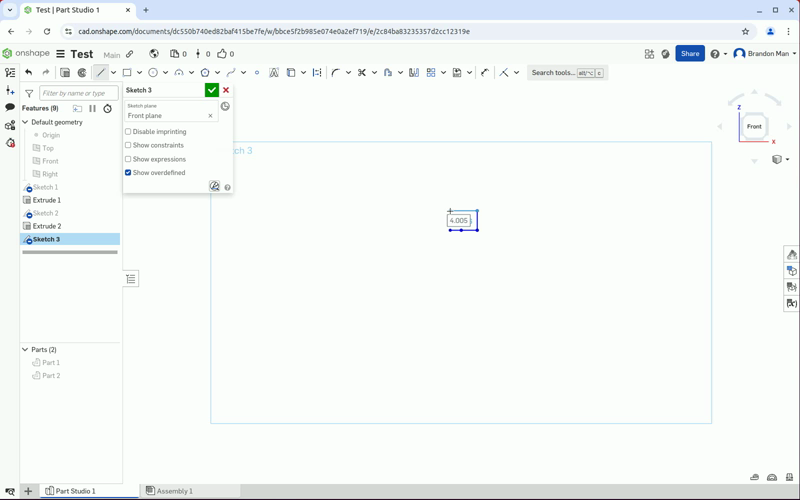
key_up(shift)
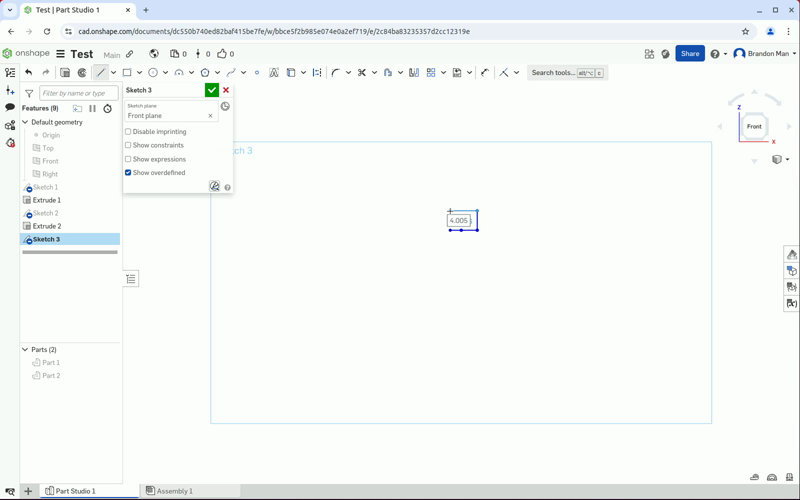
mouse_move(480, 210)
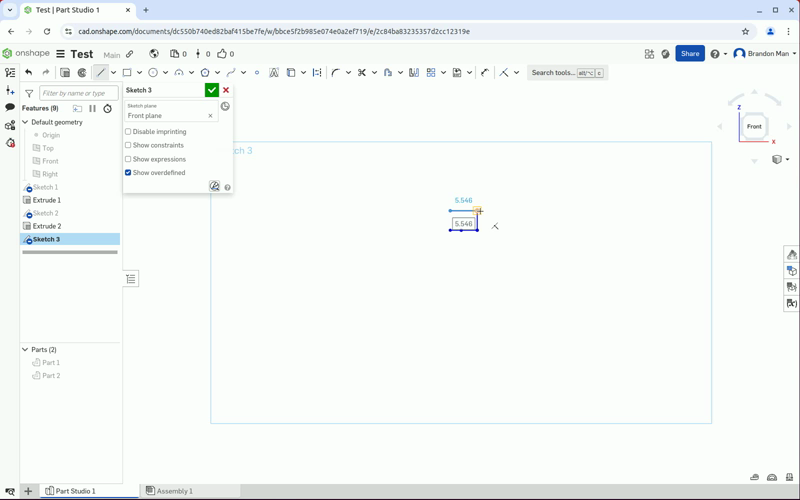
key_down(shift)
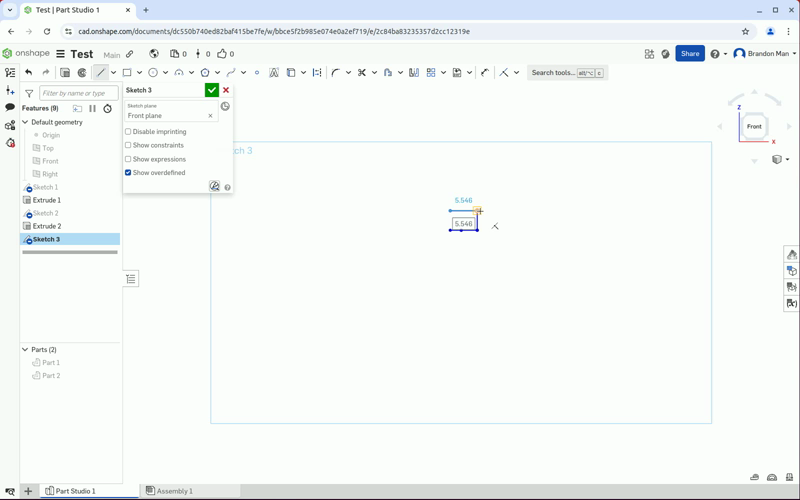
mouse_move(450, 230)
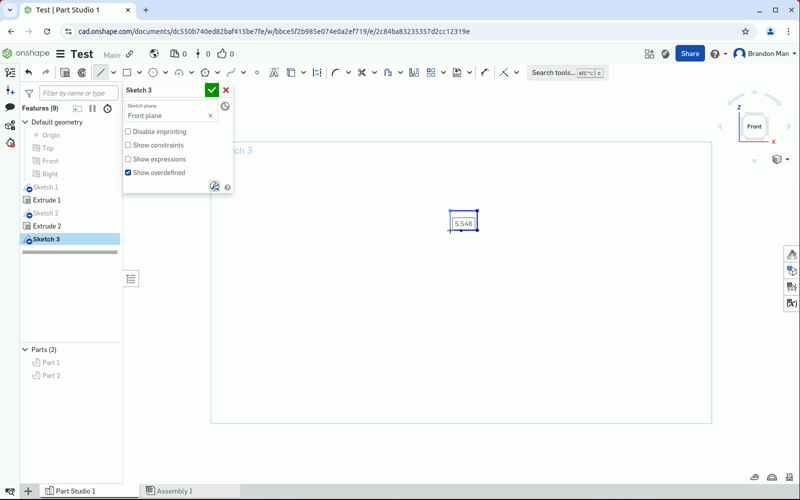
key_up(shift)
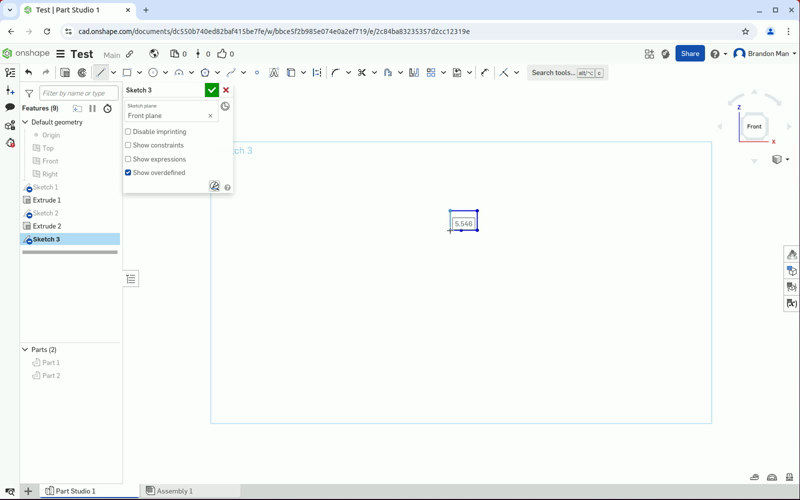
click(450, 230)
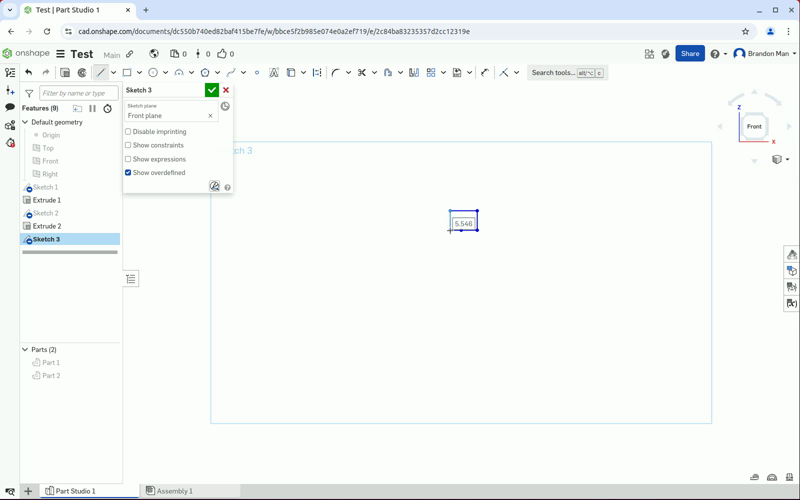
key(esc)
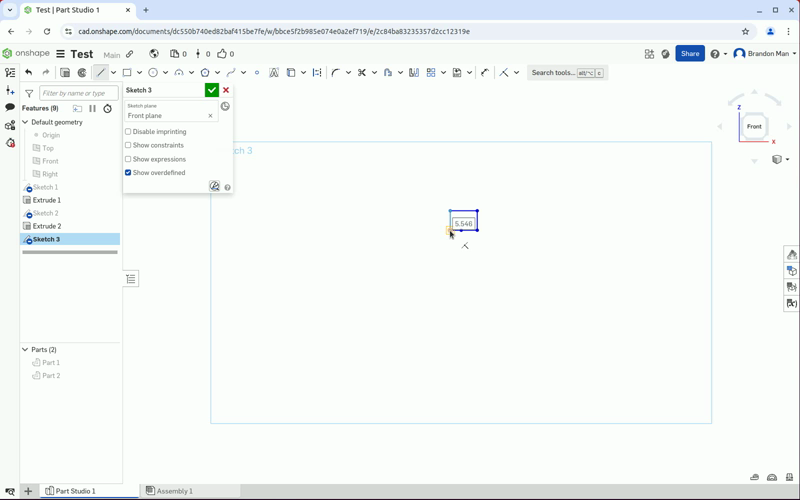
mouse_move(469, 222)
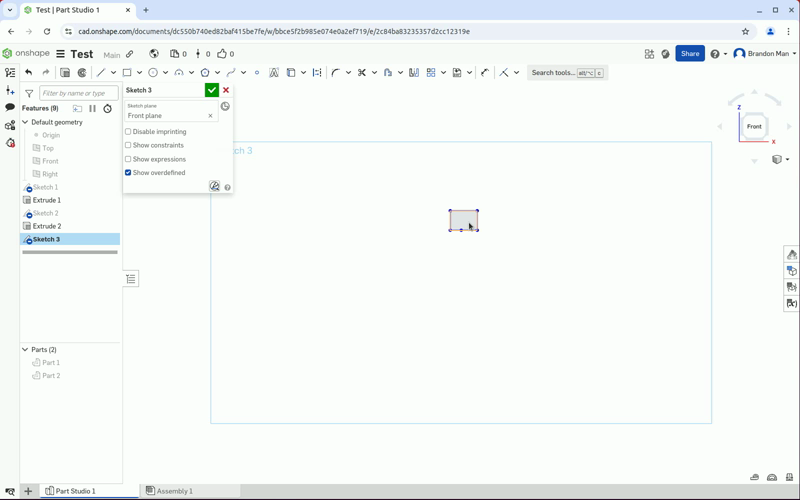
scroll(6)
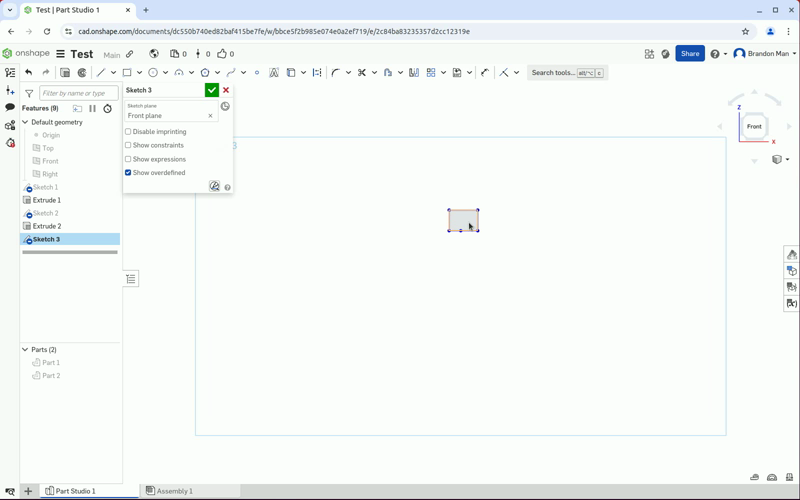
scroll(6)
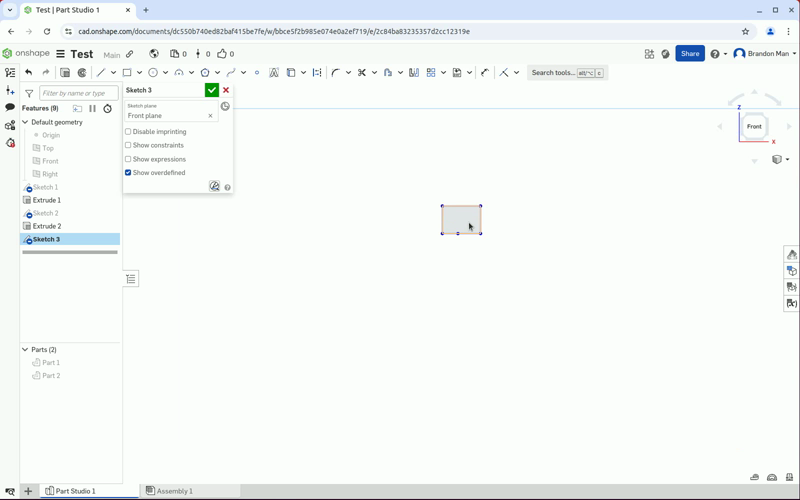
scroll(6)
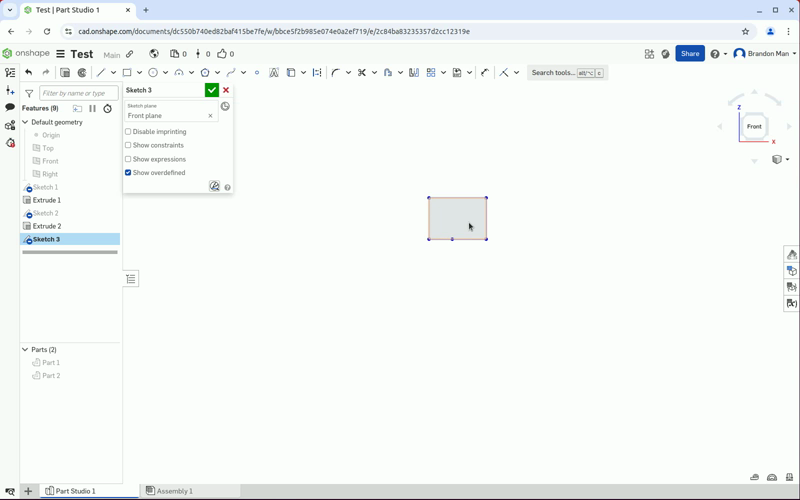
scroll(6)
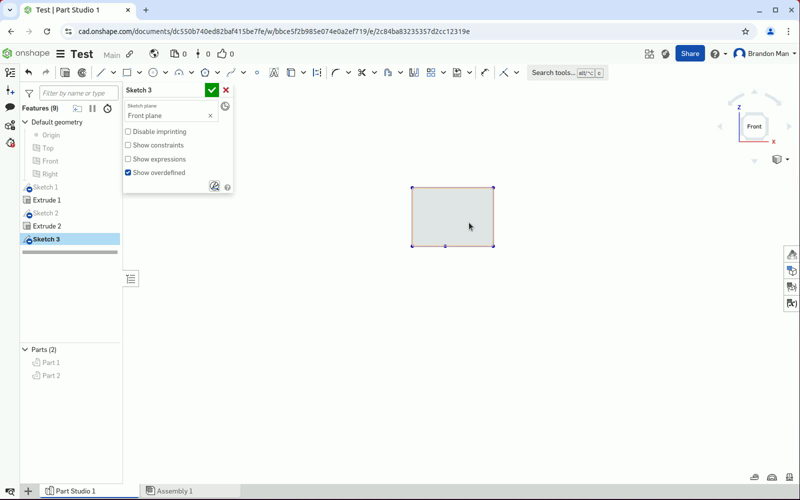
scroll(6)
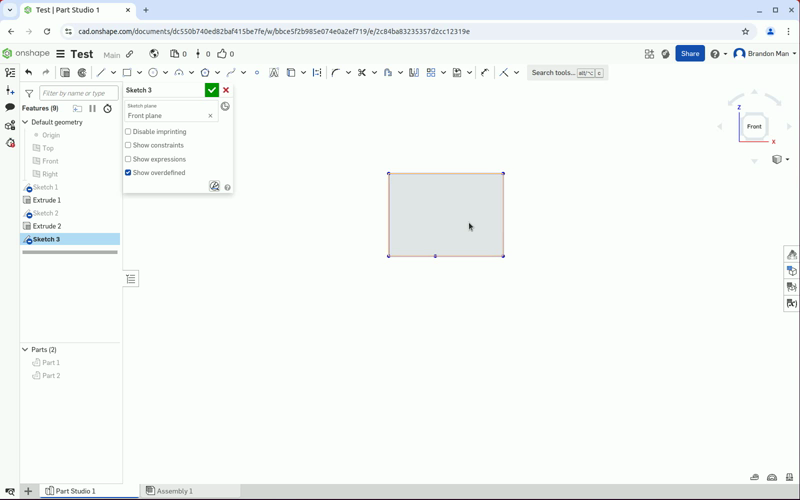
scroll(6)
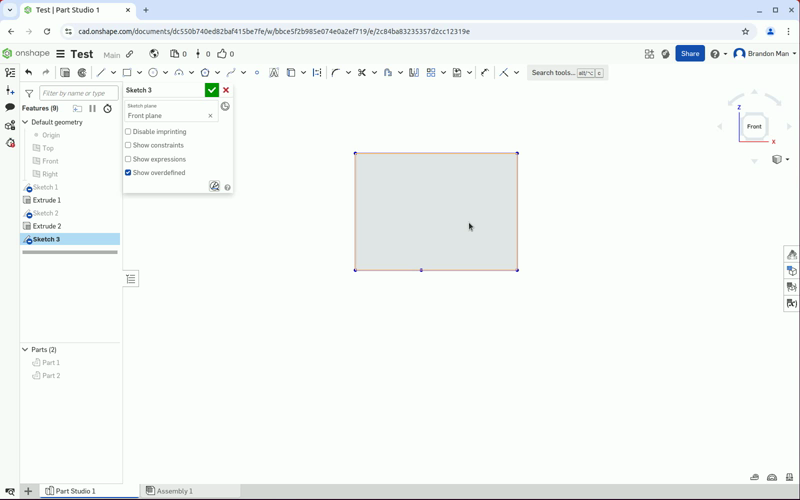
scroll(6)
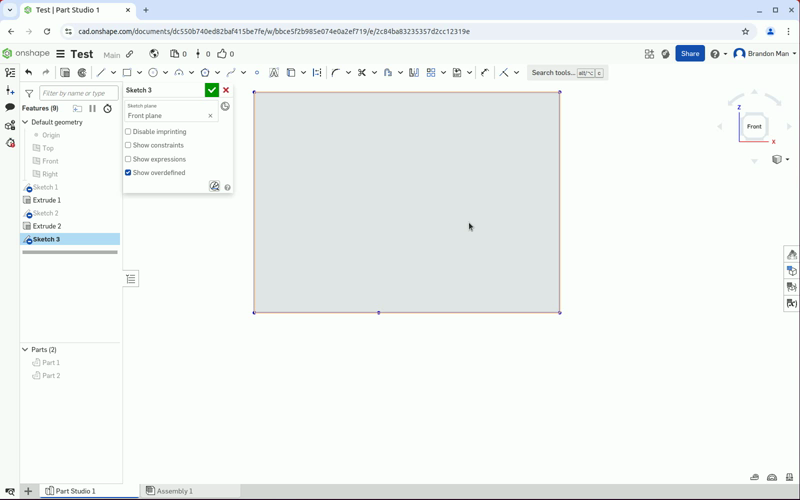
click(469, 222)
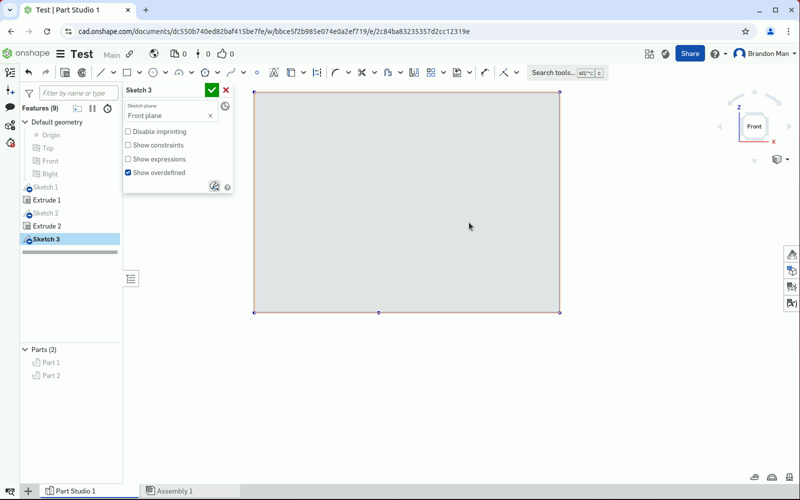
scroll(-6)
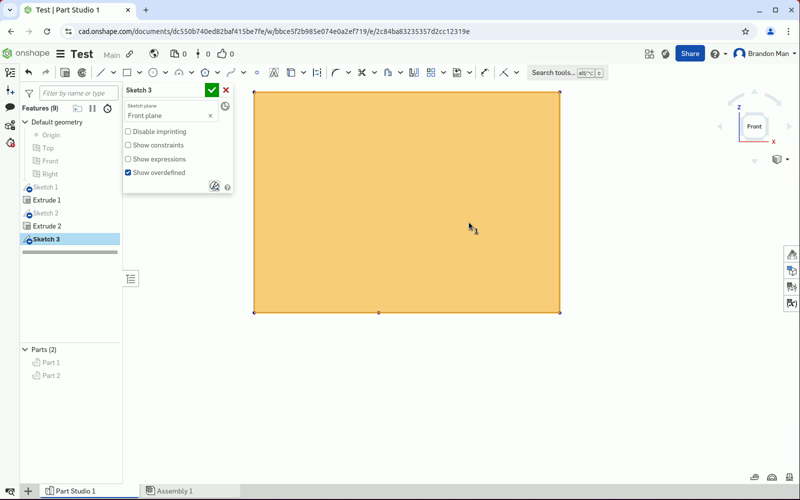
scroll(-6)
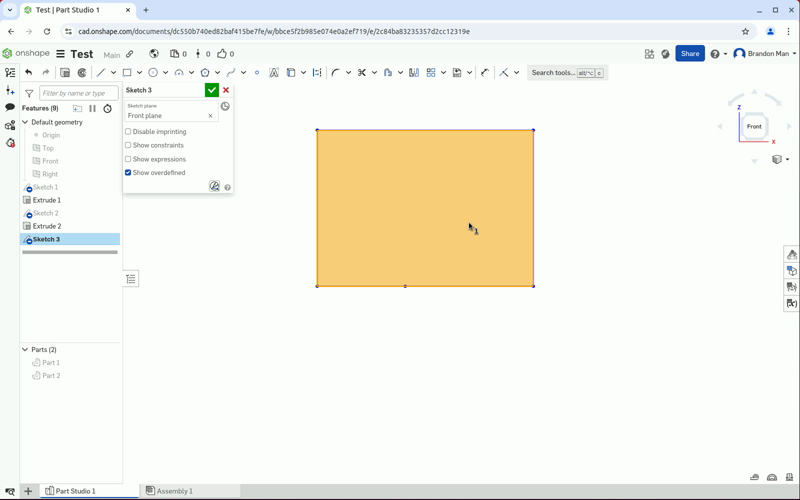
scroll(-6)
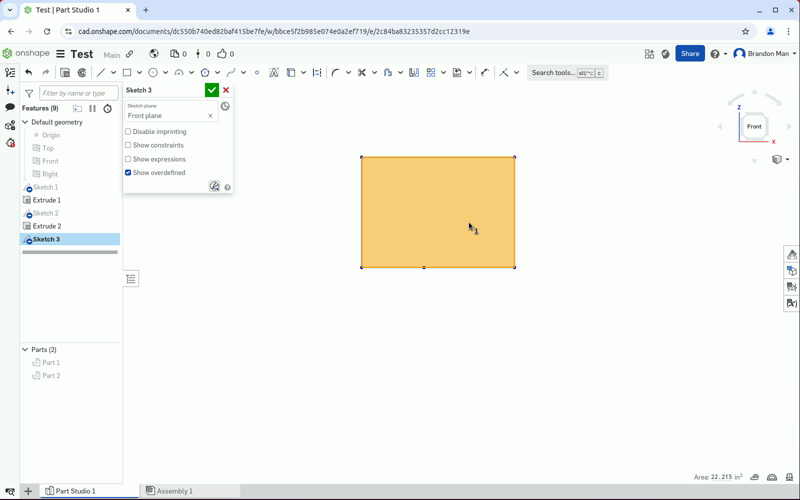
scroll(-6)
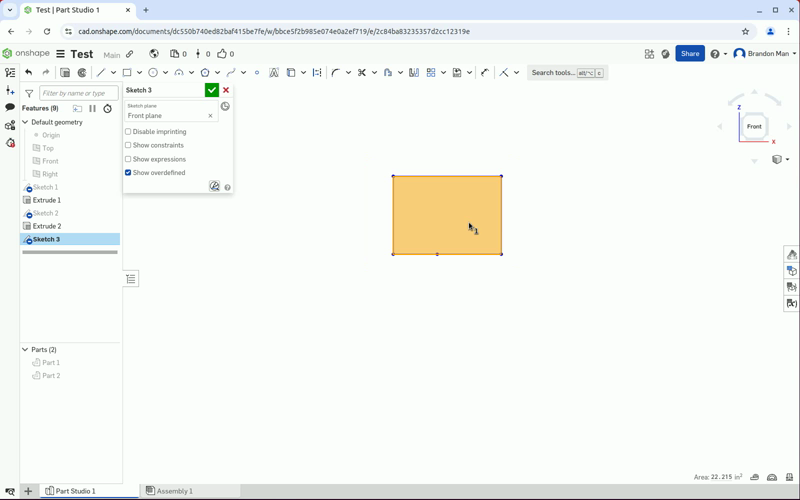
scroll(-6)
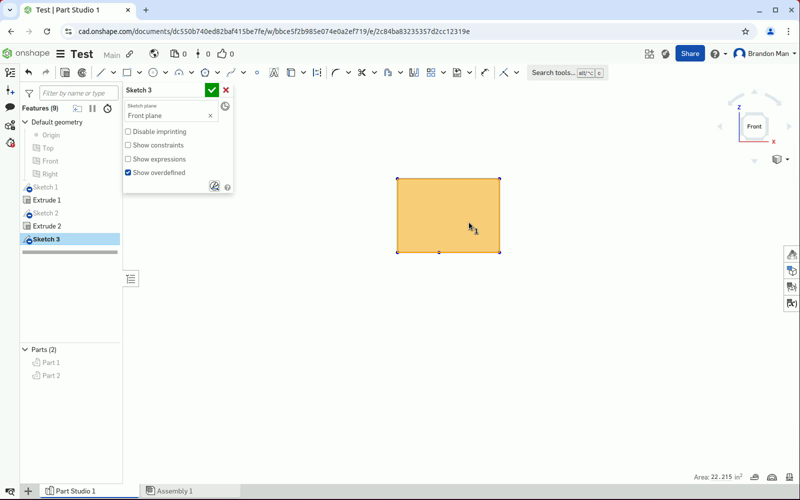
scroll(-6)
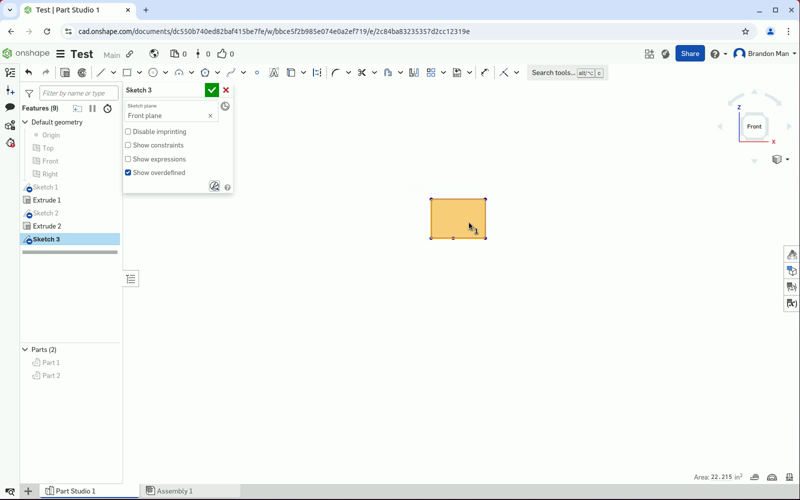
scroll(-6)
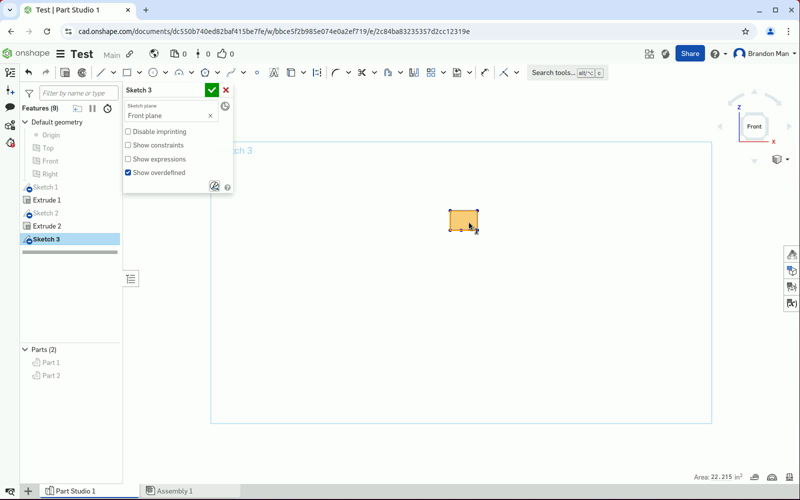
mouse_move(73, 352)
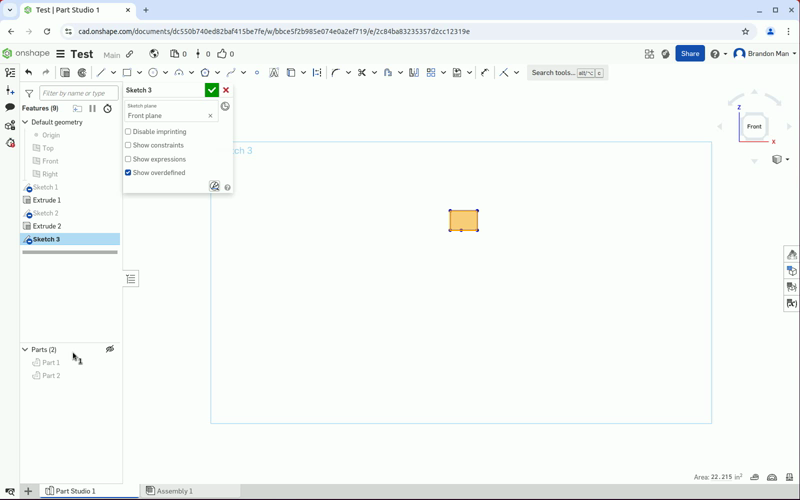
key(shift+y)
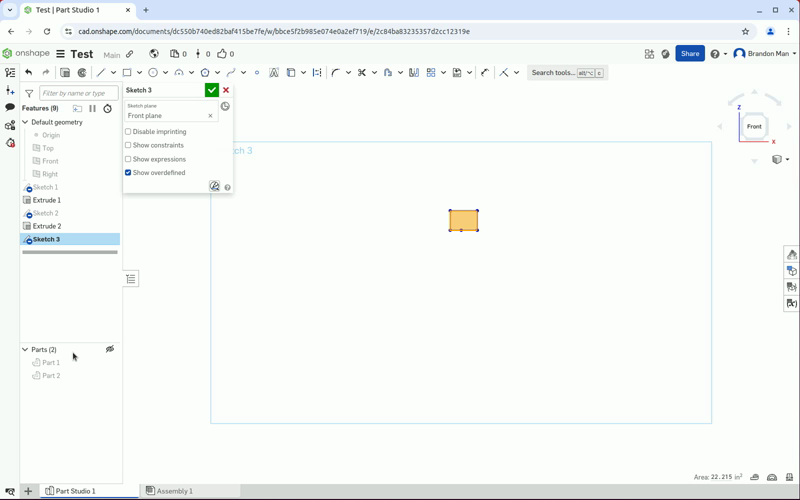
key(shift+e)
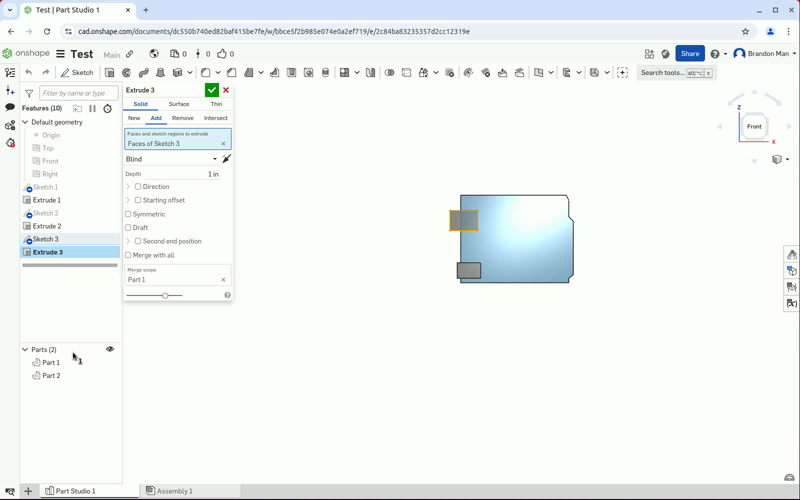
mouse_move(143, 106)
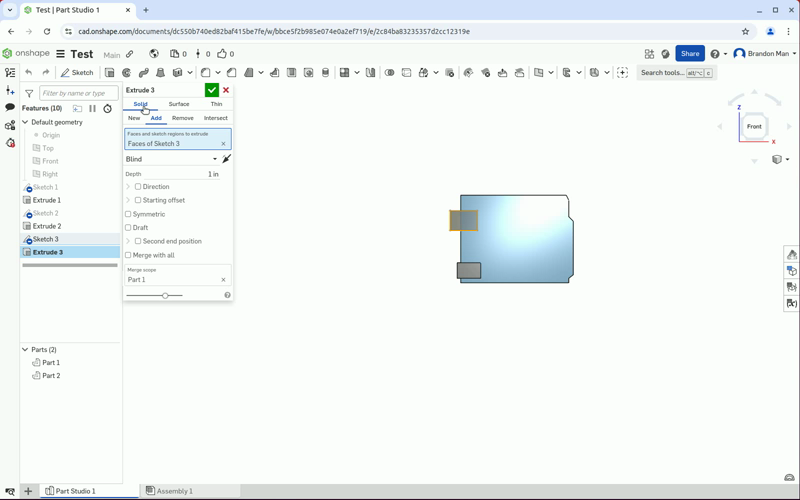
click(143, 106)
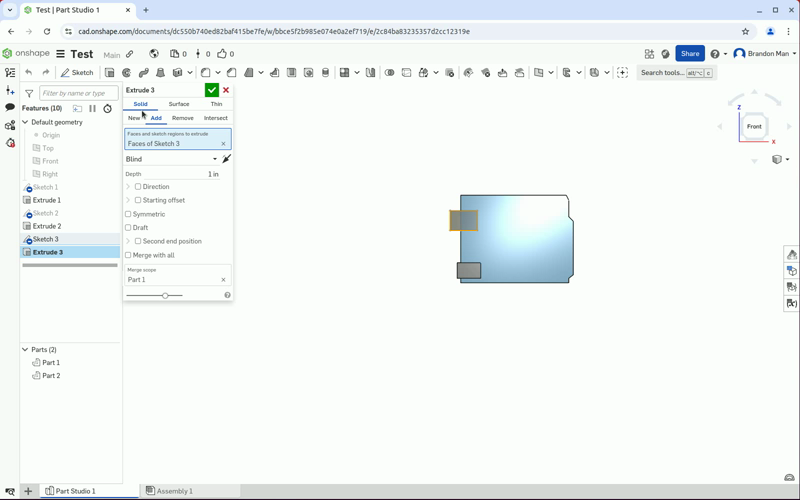
mouse_move(137, 120)
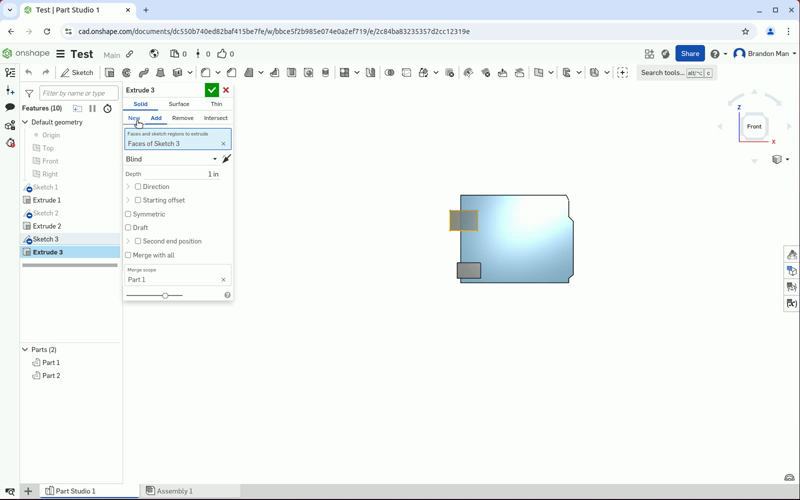
click(137, 120)
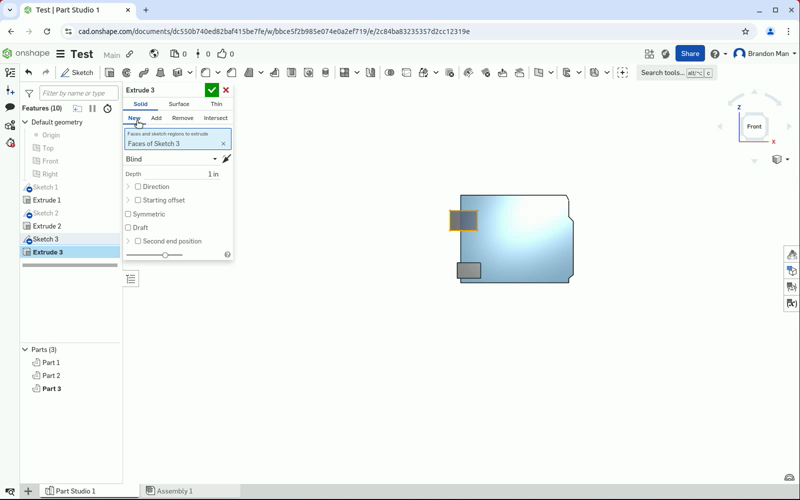
key(tab, 4)
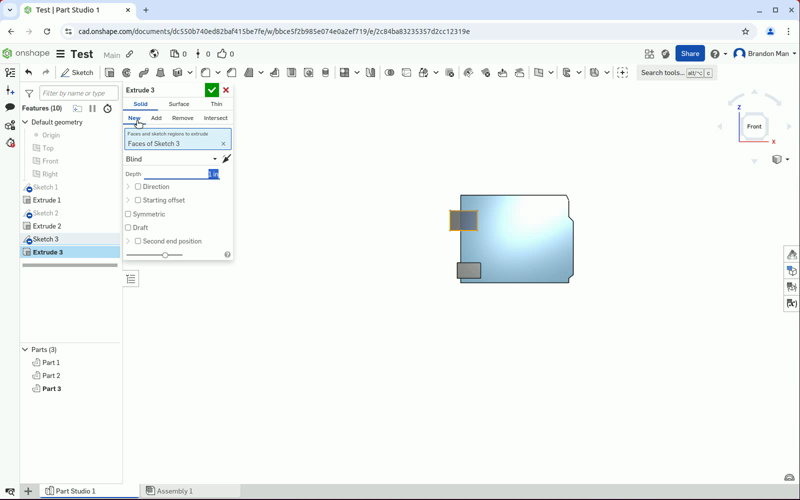
text(3.129)
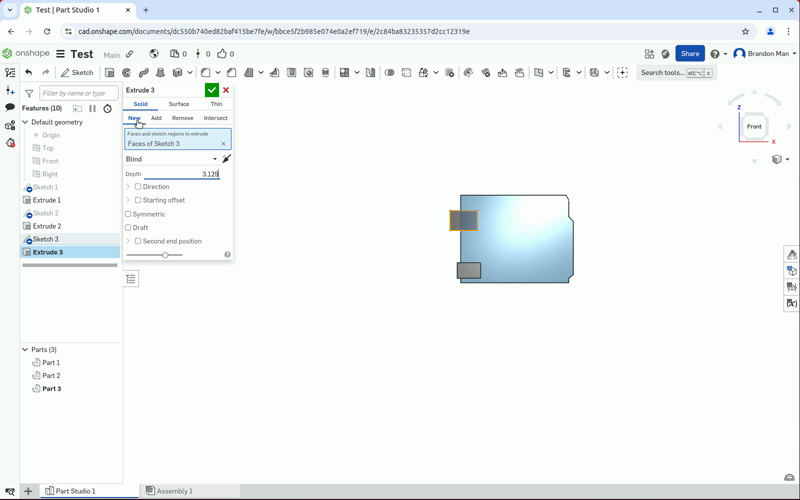
key(enter)
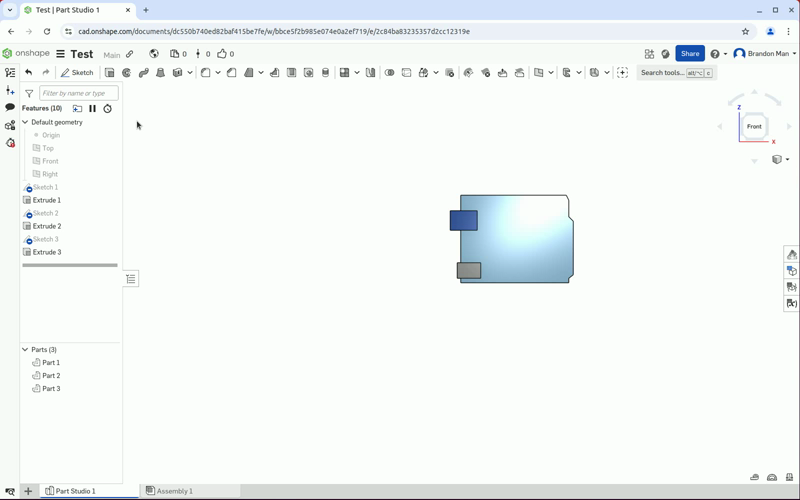
key(shift+h)
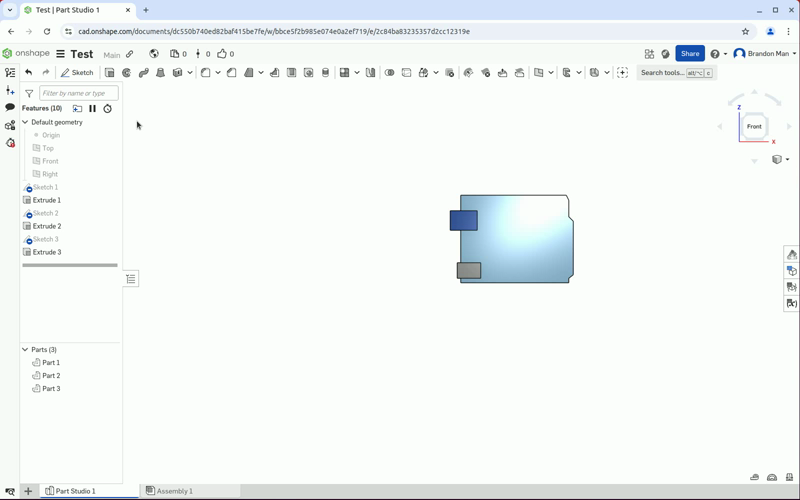
key(shift+h)
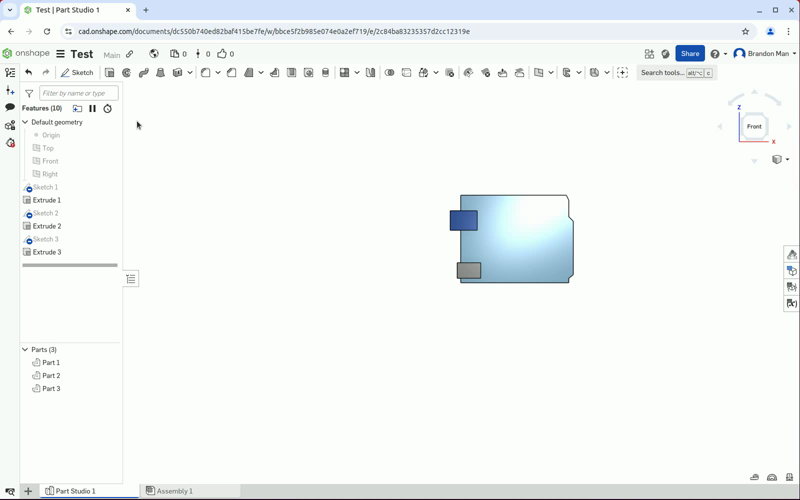
mouse_move(73, 189)
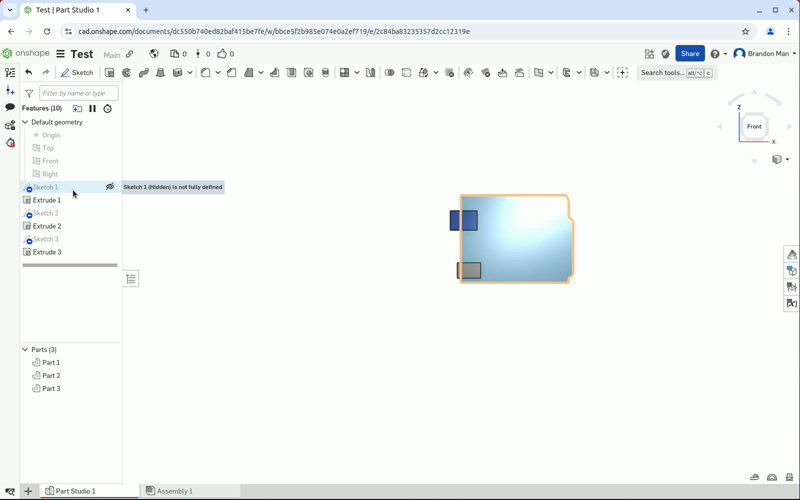
click(73, 189)
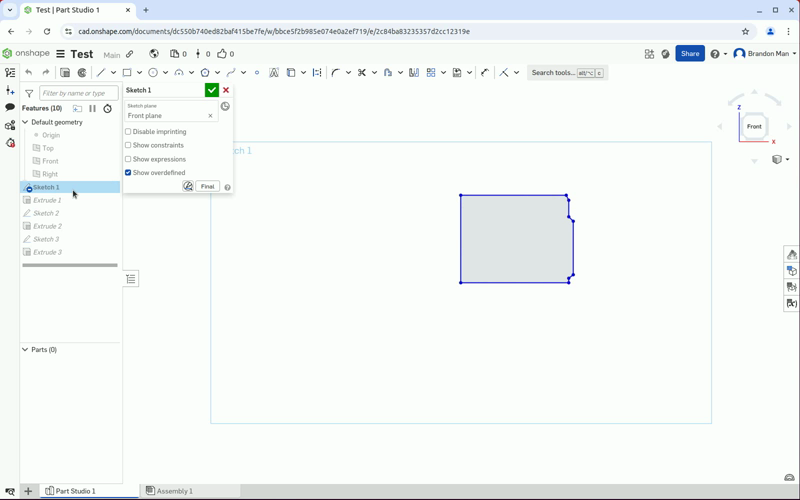
mouse_move(229, 92)
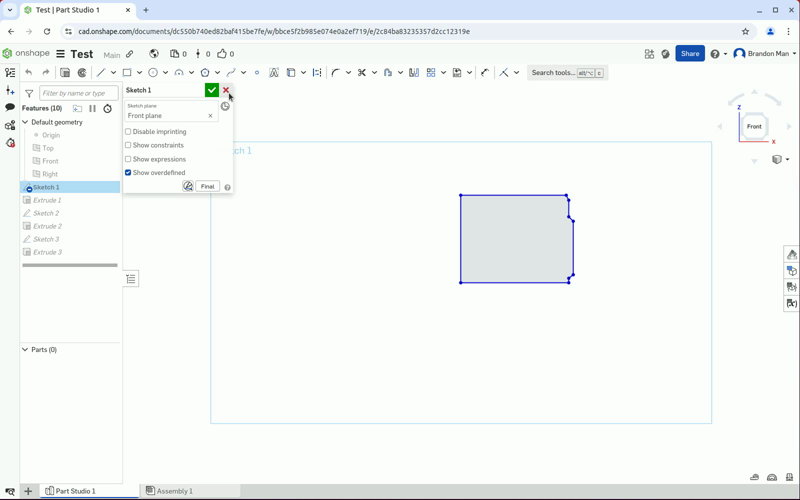
click(229, 92)
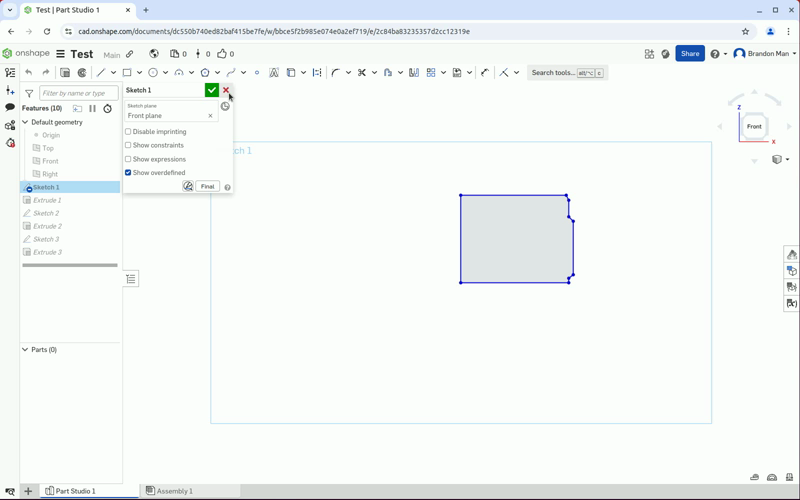
key(shift+s)
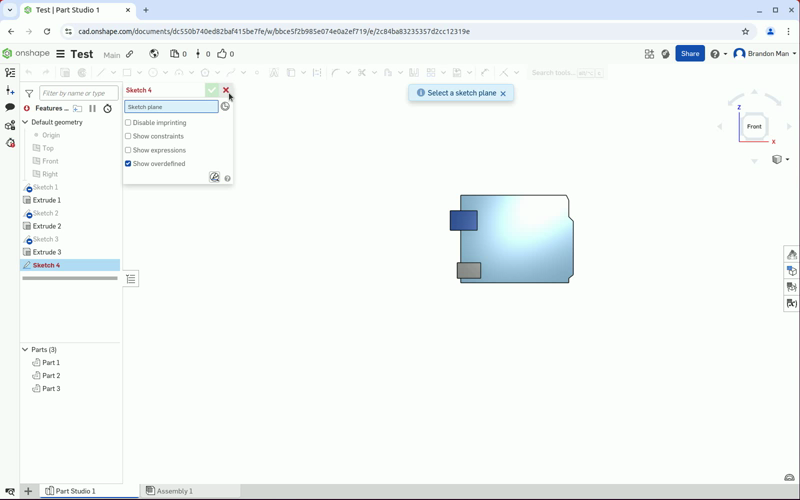
mouse_move(73, 163)
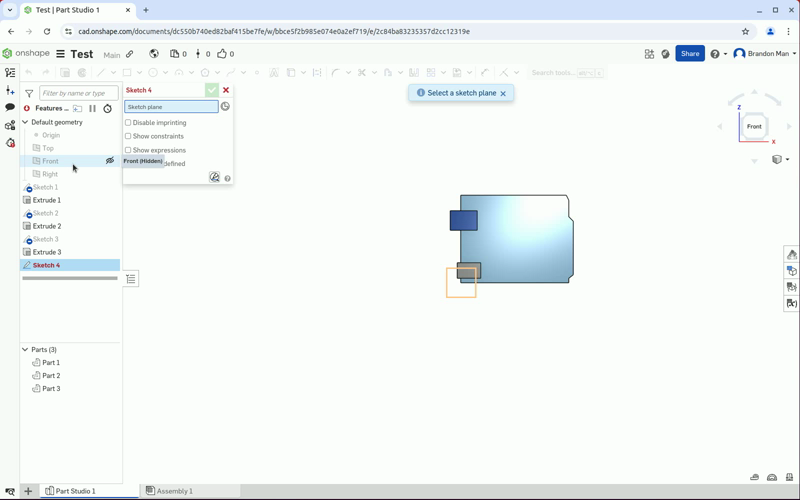
click(73, 163)
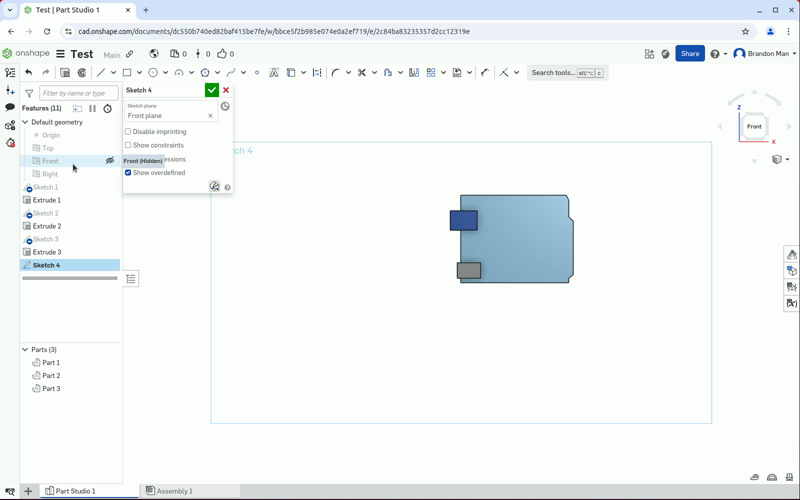
mouse_move(73, 352)
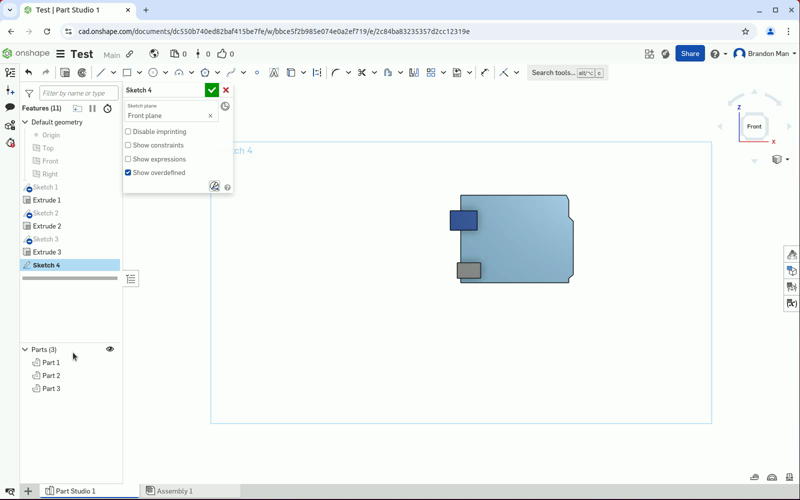
key(y)
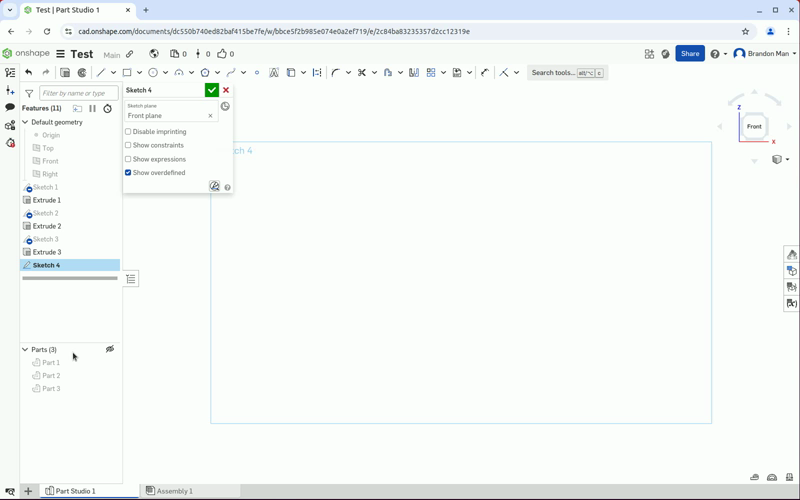
key(c)
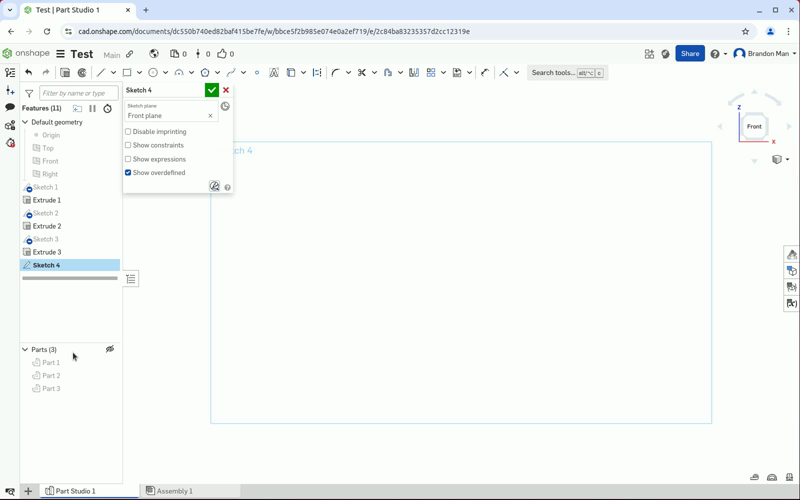
key_down(shift)
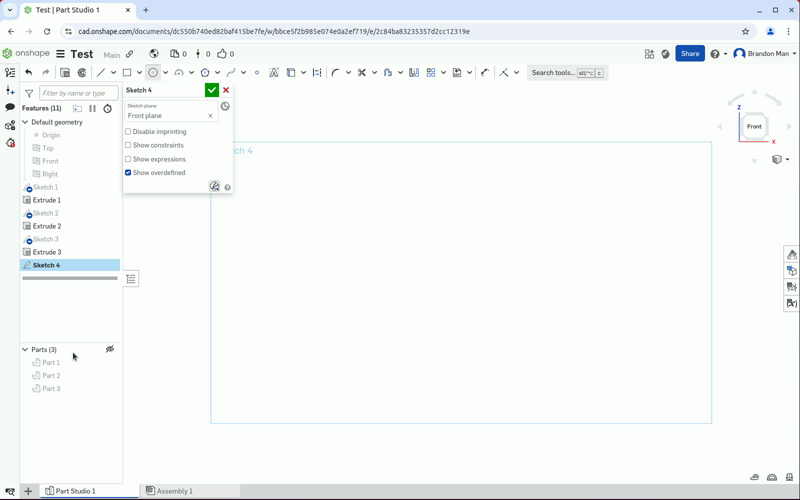
mouse_move(486, 199)
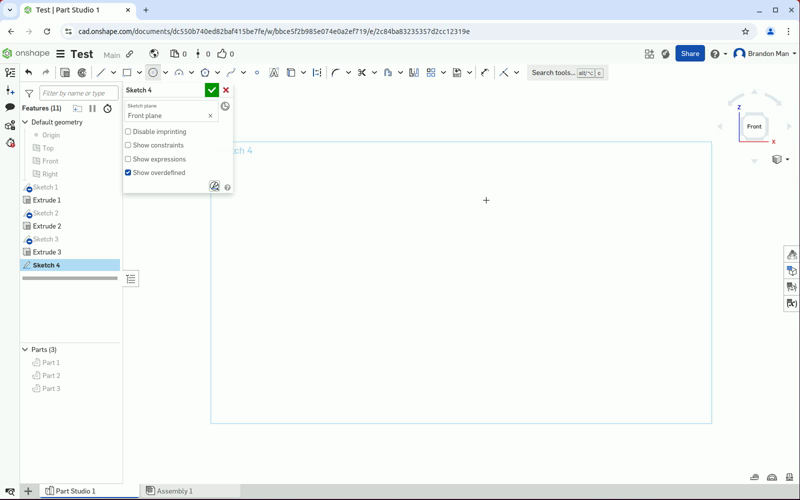
click(486, 199)
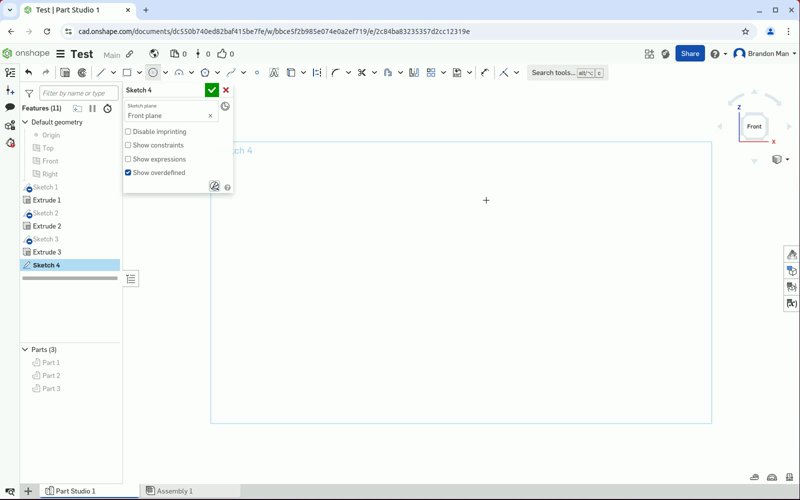
key_up(shift)
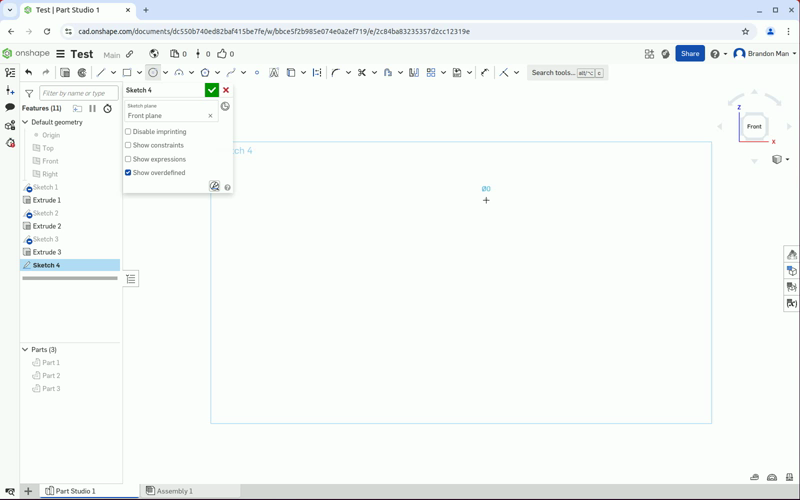
mouse_move(489, 199)
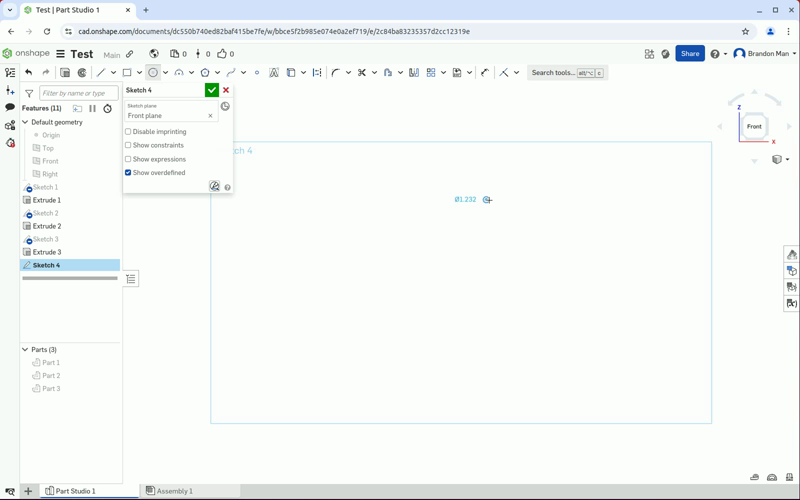
click(489, 199)
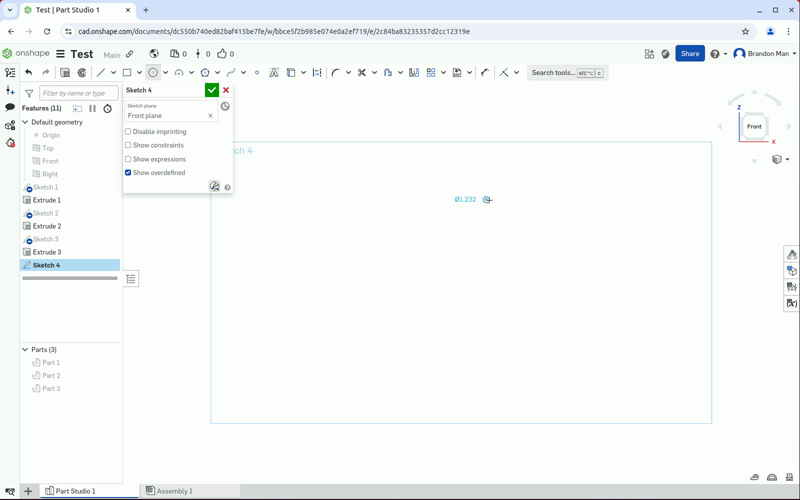
key(esc)
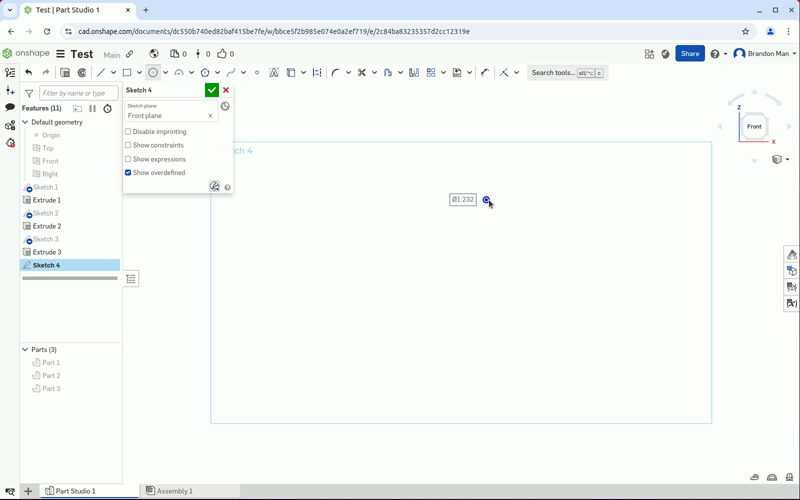
mouse_move(487, 197)
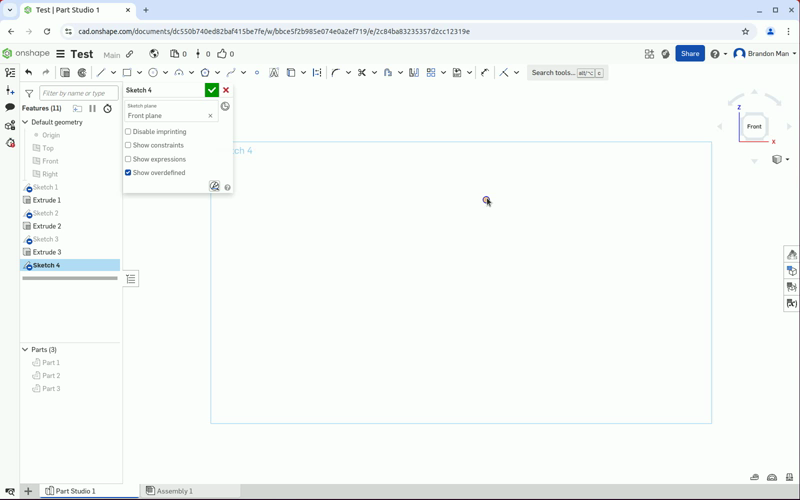
scroll(6)
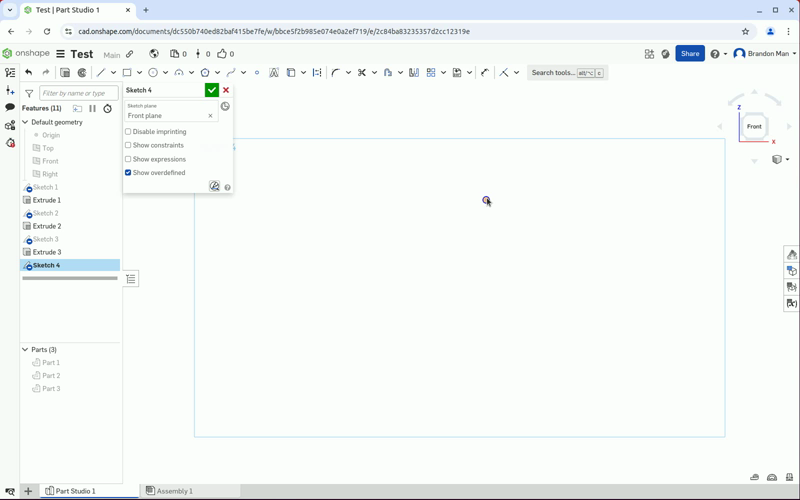
scroll(6)
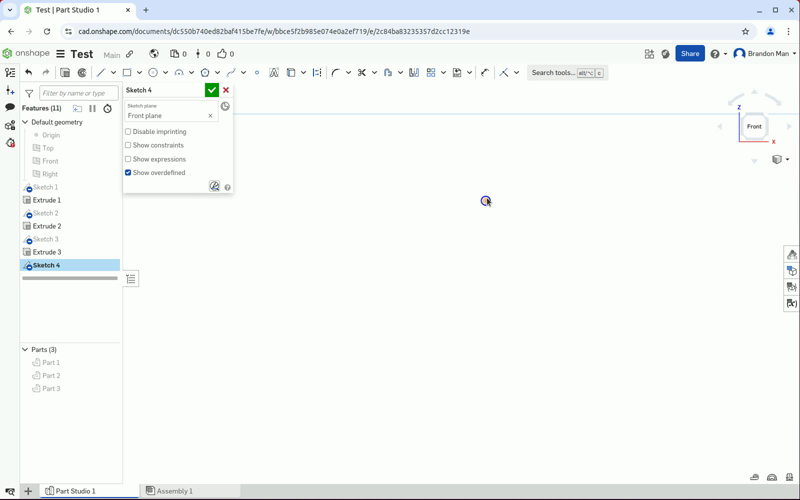
scroll(6)
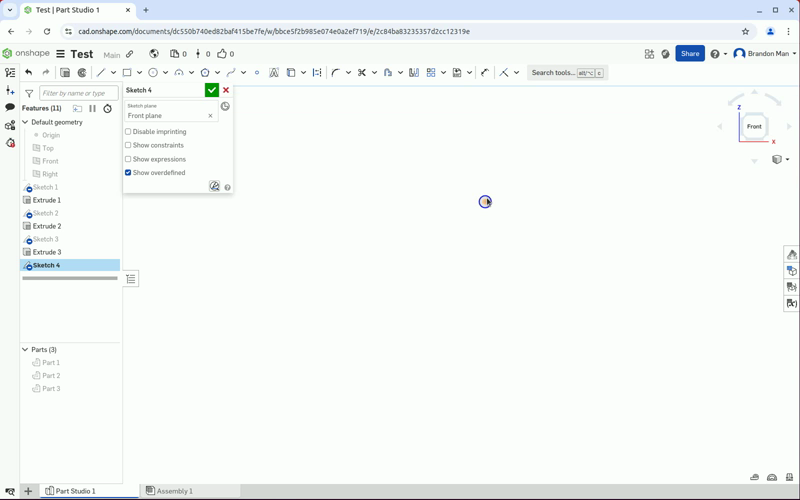
scroll(6)
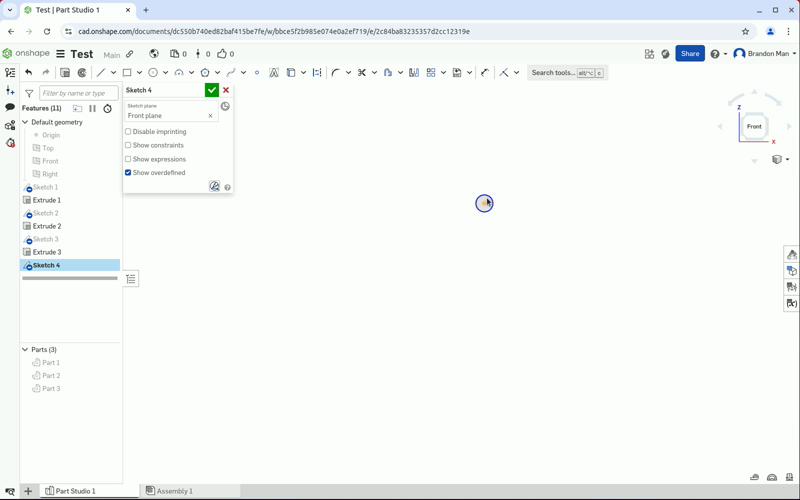
scroll(6)
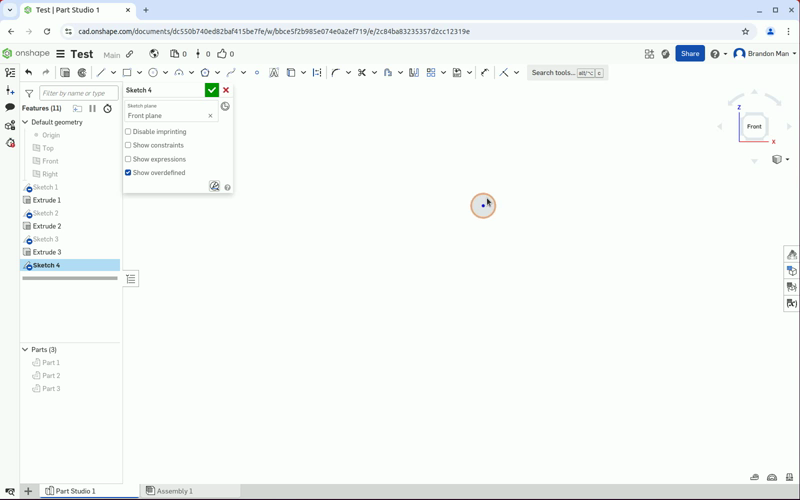
scroll(6)
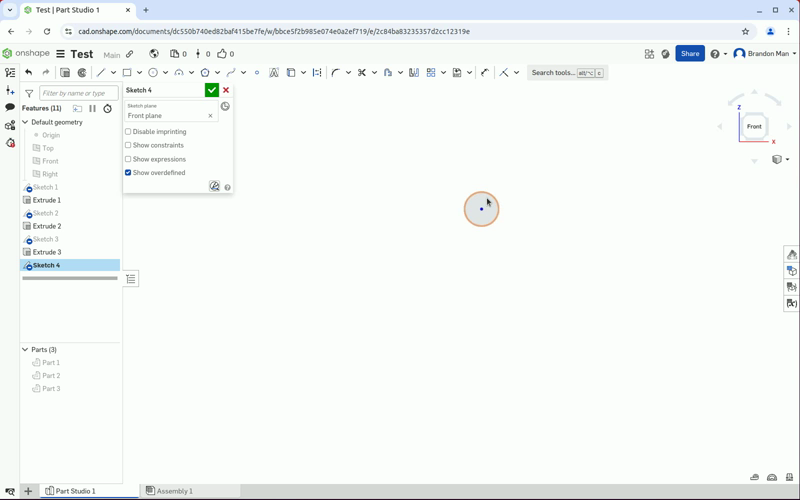
scroll(6)
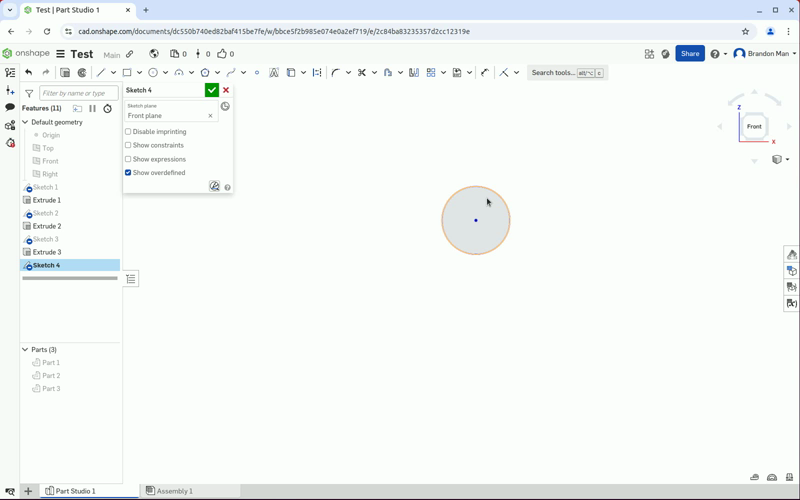
click(487, 197)
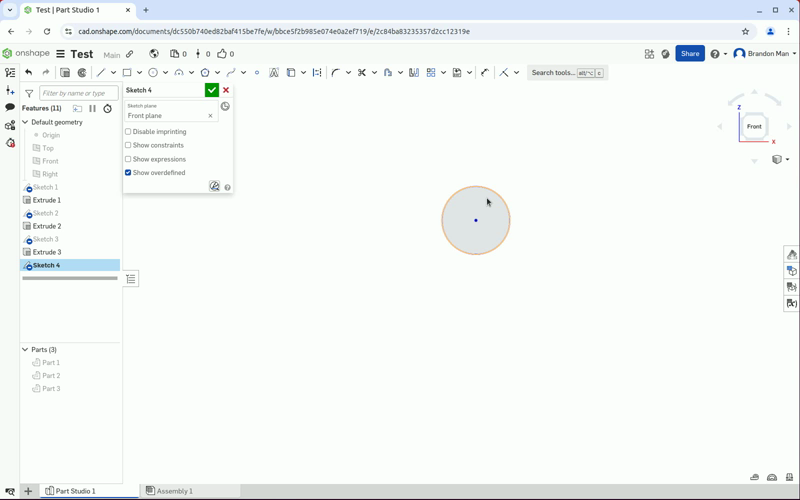
scroll(-6)
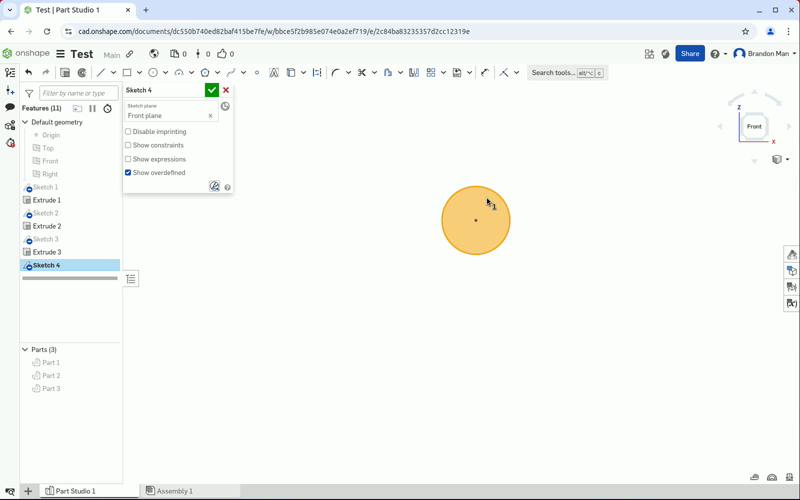
scroll(-6)
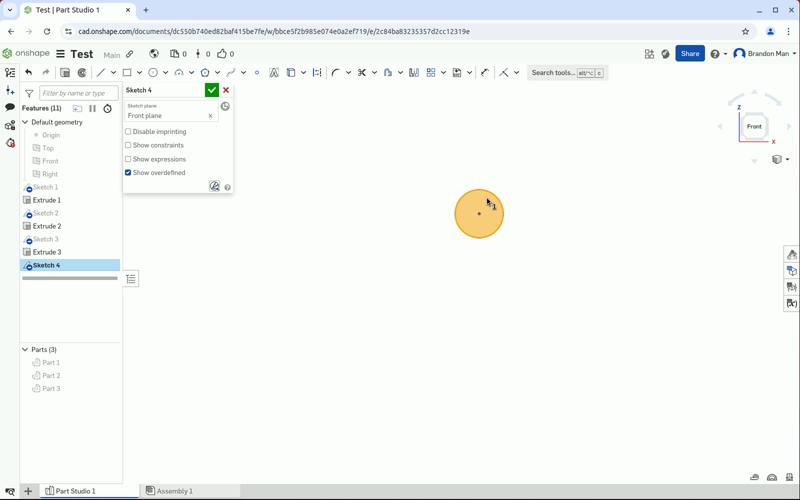
scroll(-6)
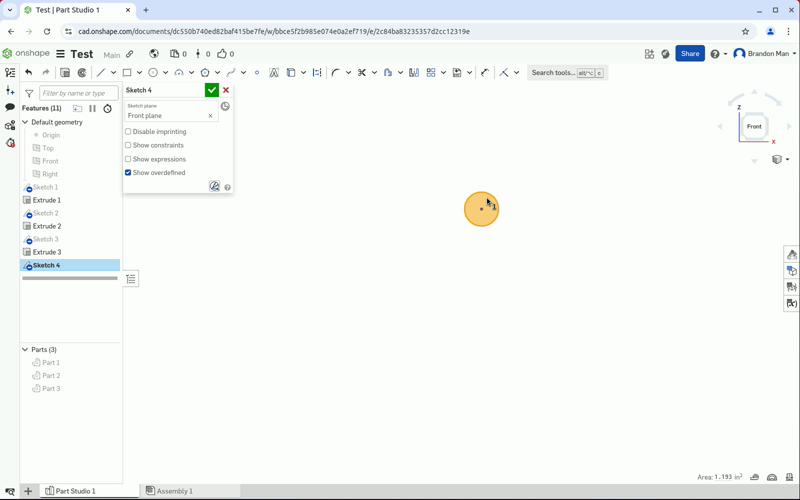
scroll(-6)
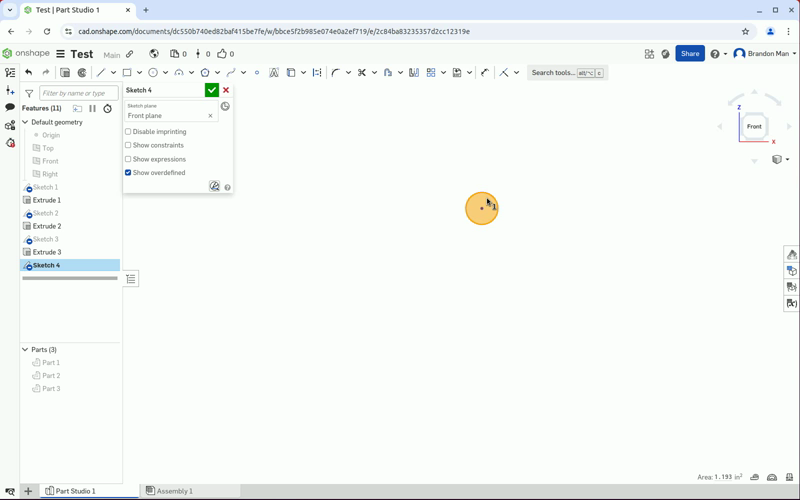
scroll(-6)
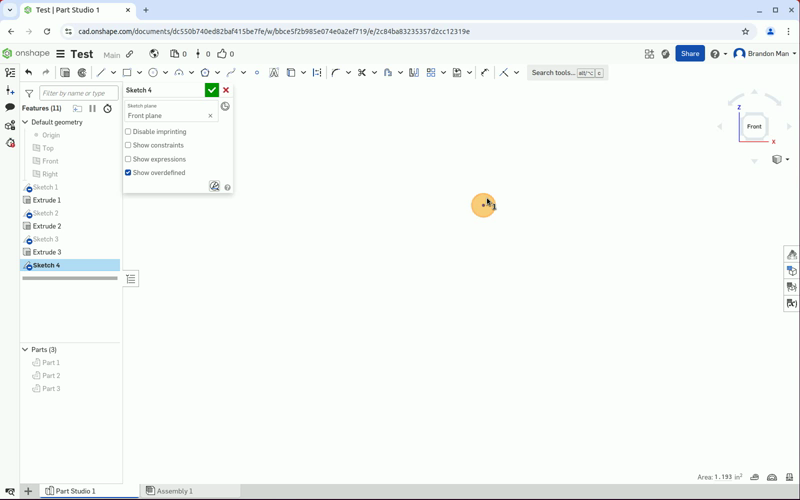
scroll(-6)
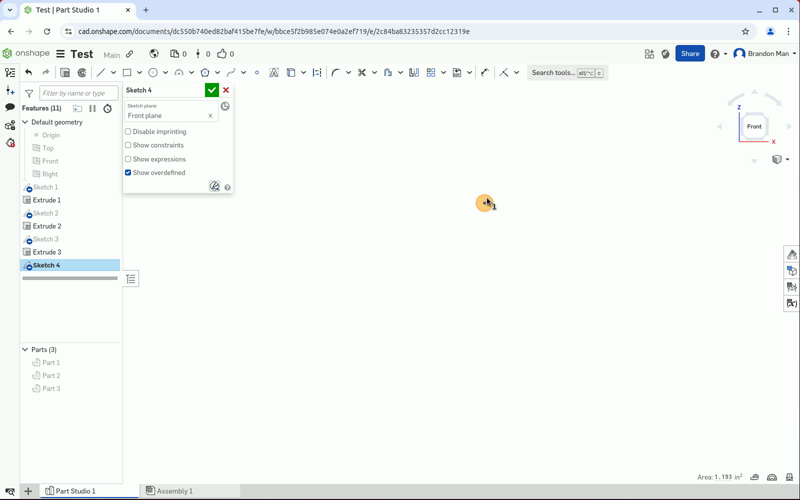
scroll(-6)
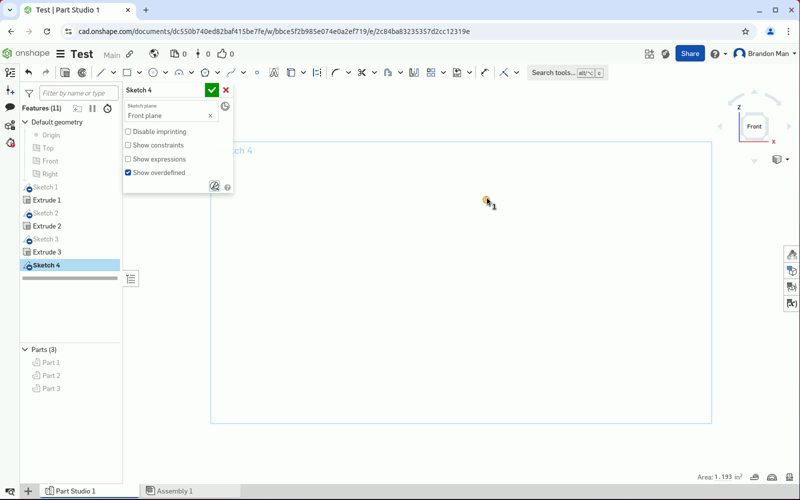
mouse_move(73, 352)
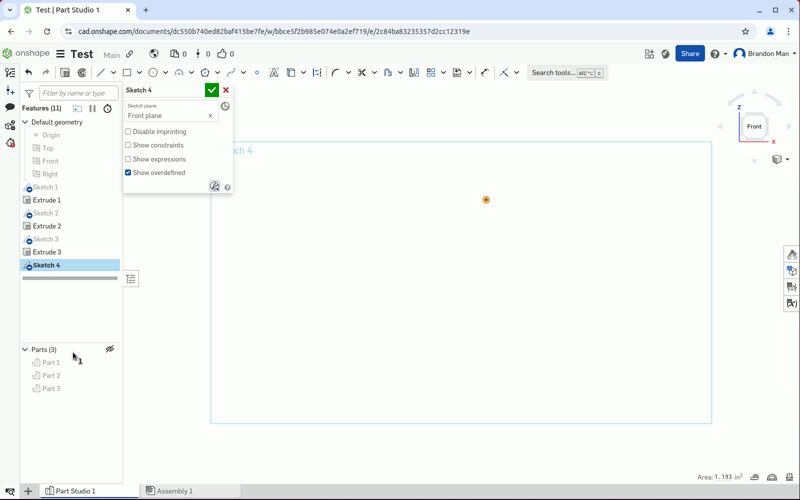
key(shift+y)
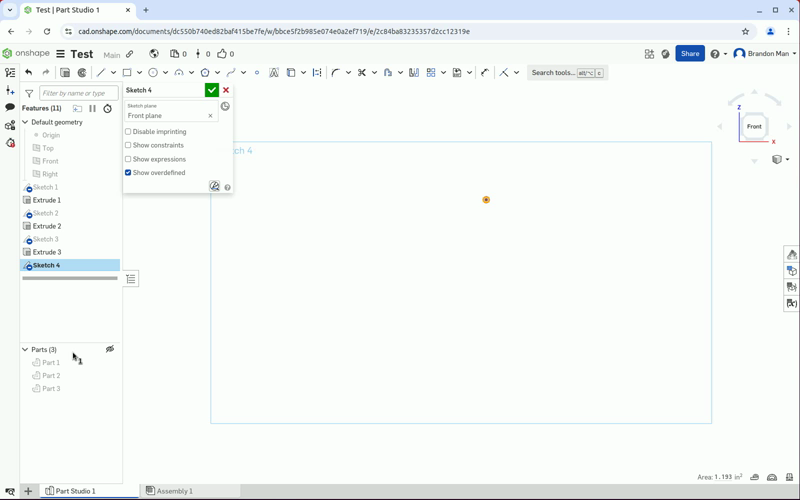
key(shift+e)
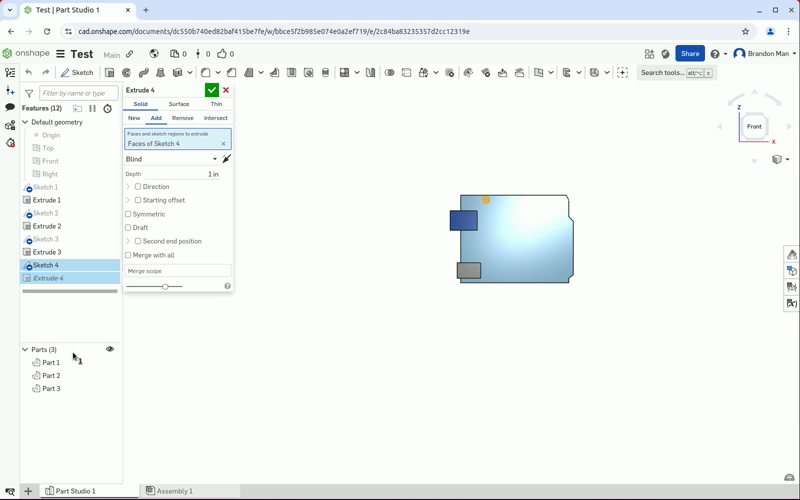
mouse_move(143, 106)
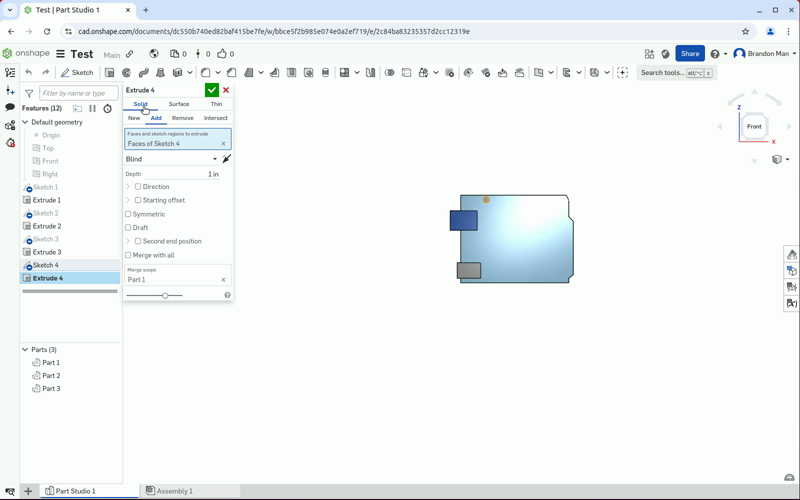
click(143, 106)
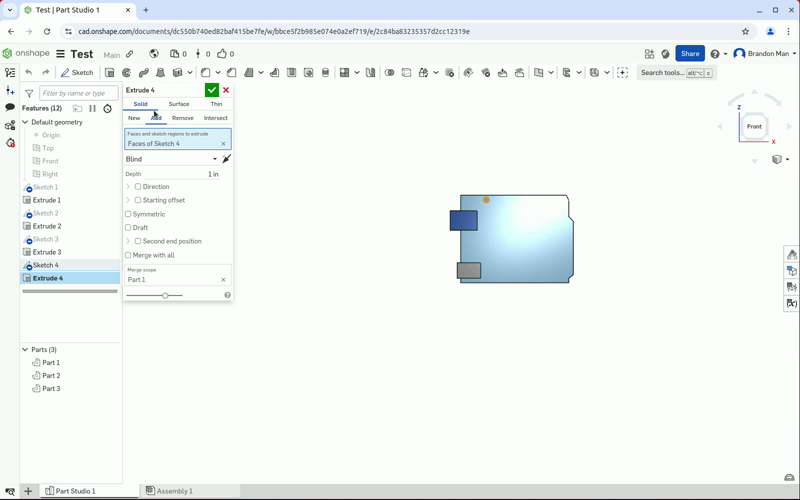
mouse_move(186, 120)
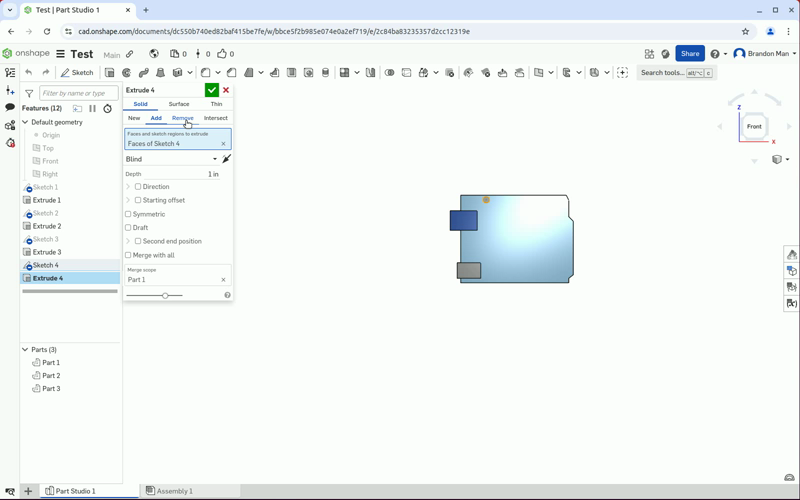
click(186, 120)
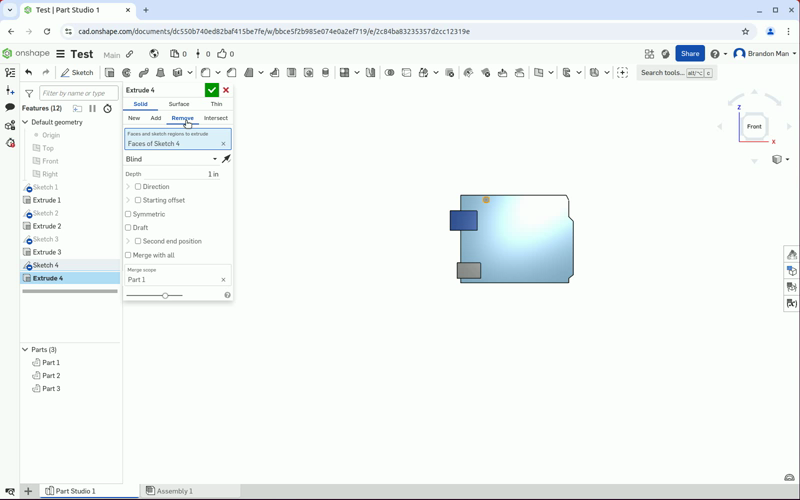
key(tab, 4)
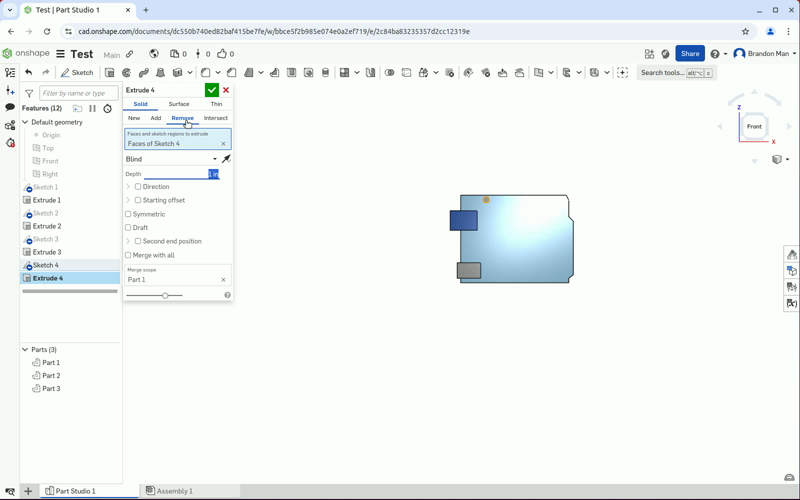
text(-8.666)
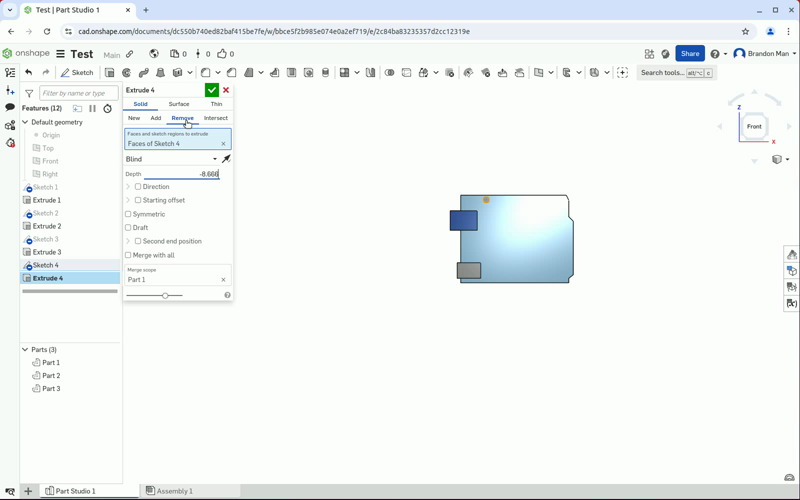
key(tab, 3)
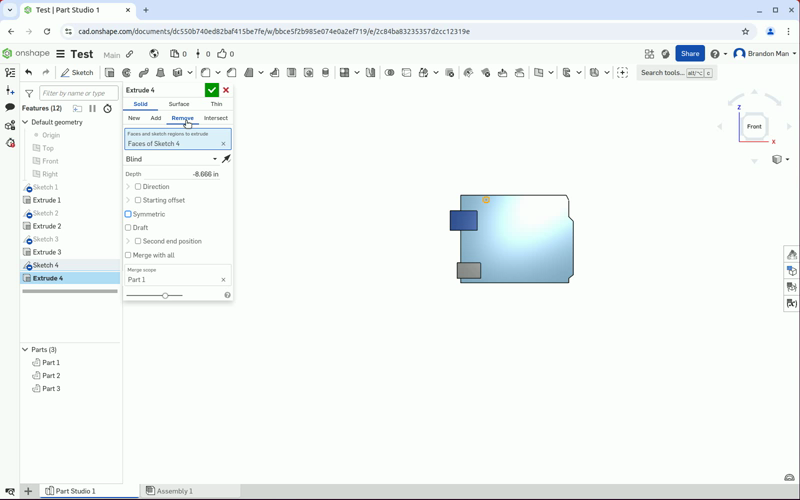
key(space)
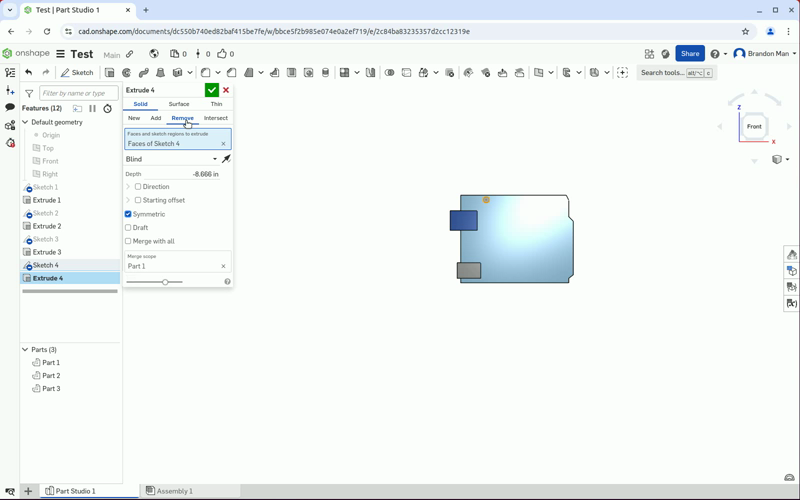
key(tab, 2)
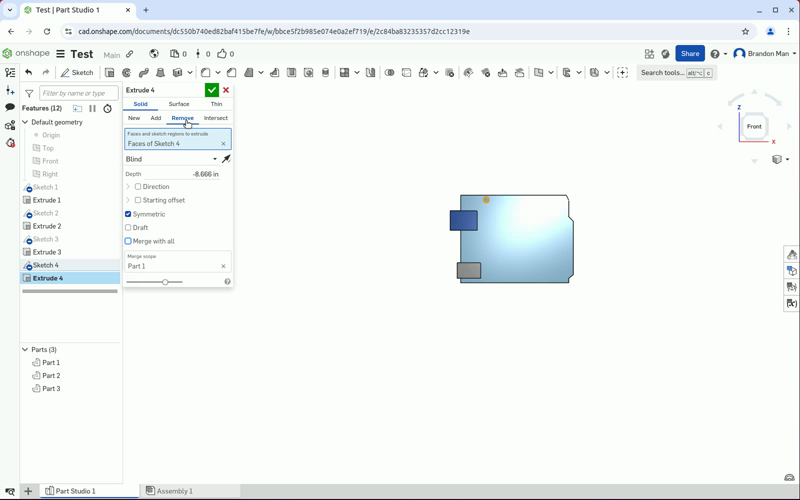
key(space)
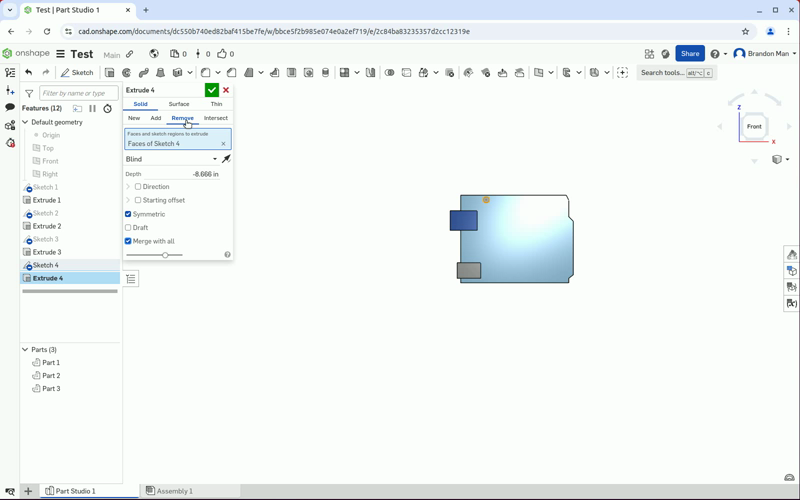
key(enter)
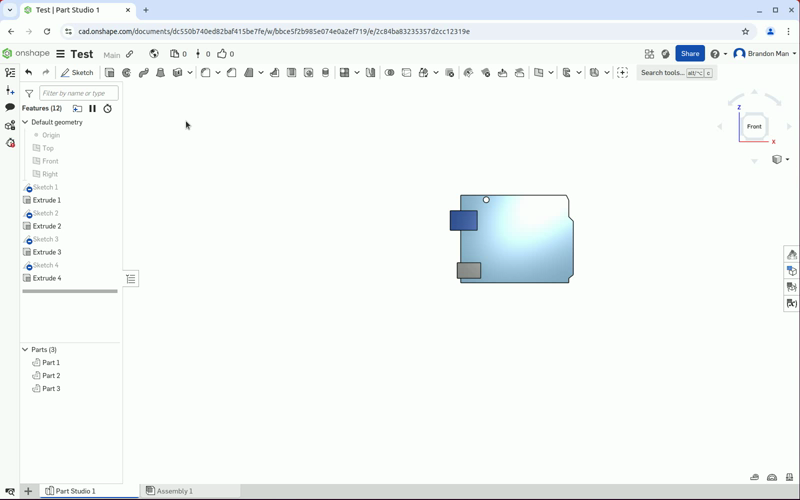
key(shift+h)
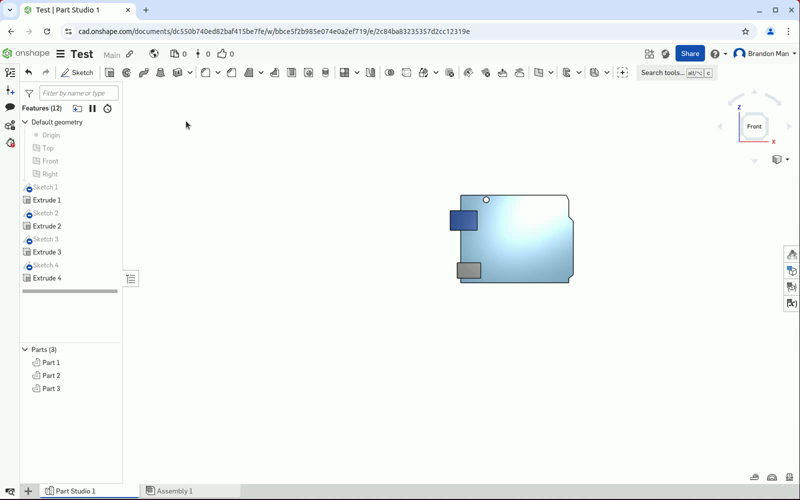
key(shift+h)
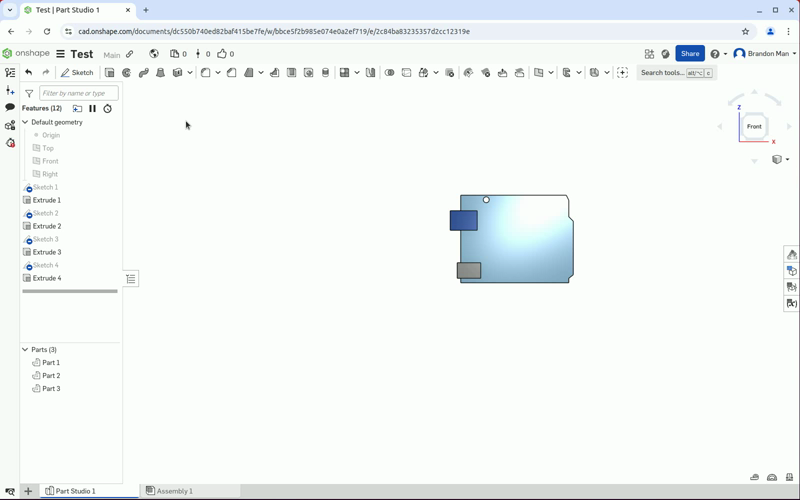
mouse_move(73, 189)
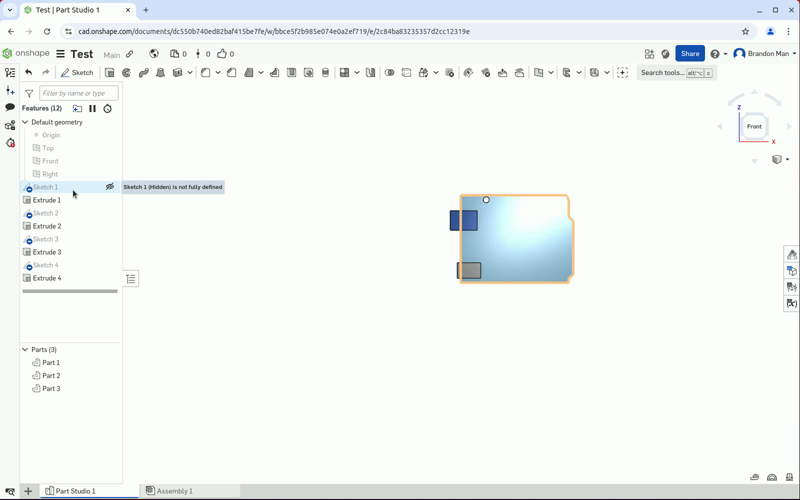
click(73, 189)
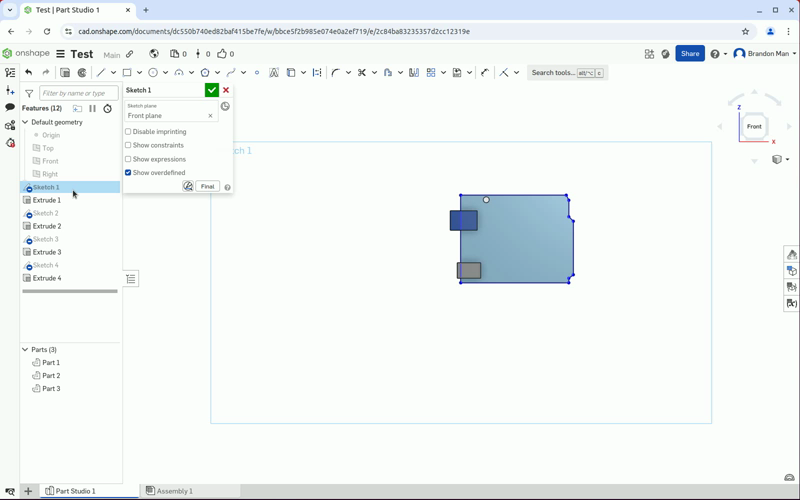
mouse_move(229, 92)
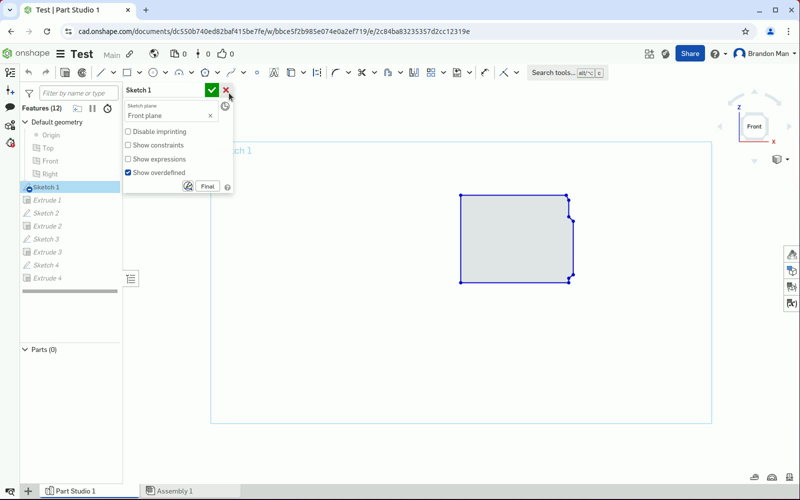
click(229, 92)
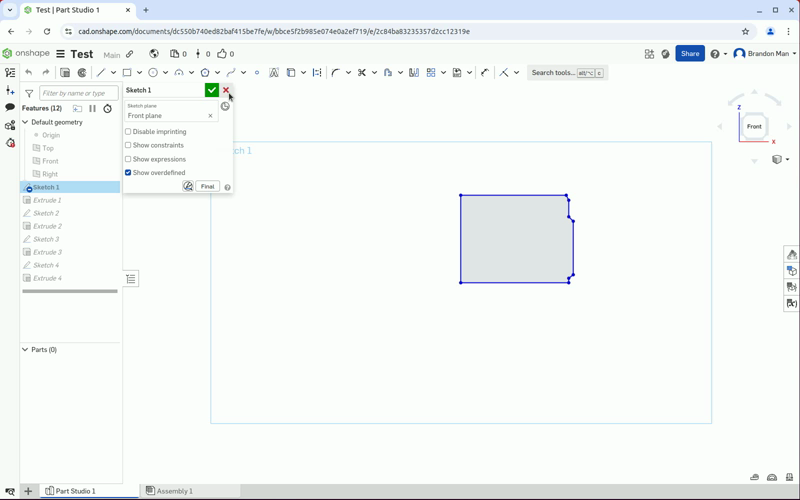
key(shift+s)
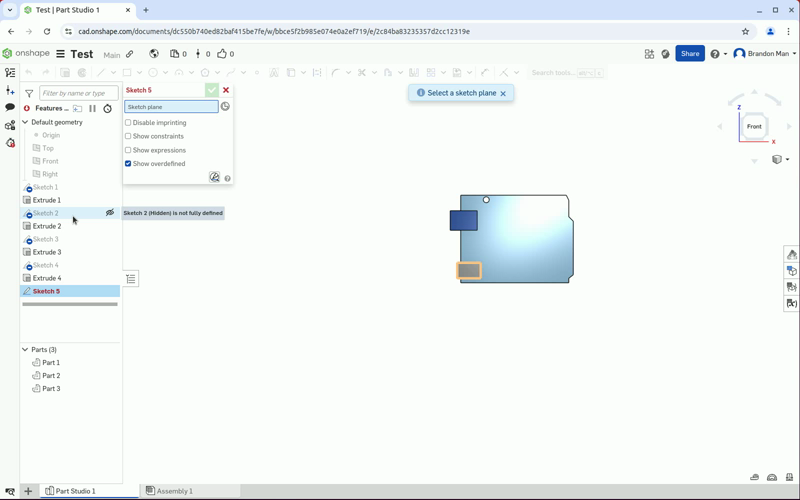
scroll(3)
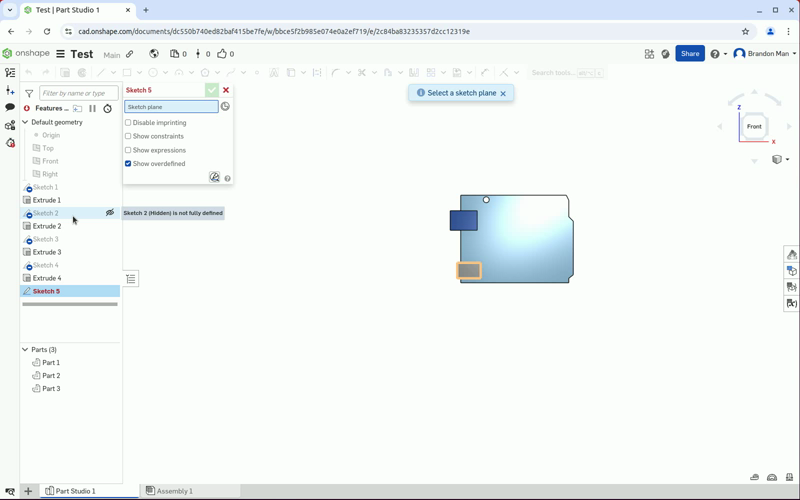
mouse_move(73, 163)
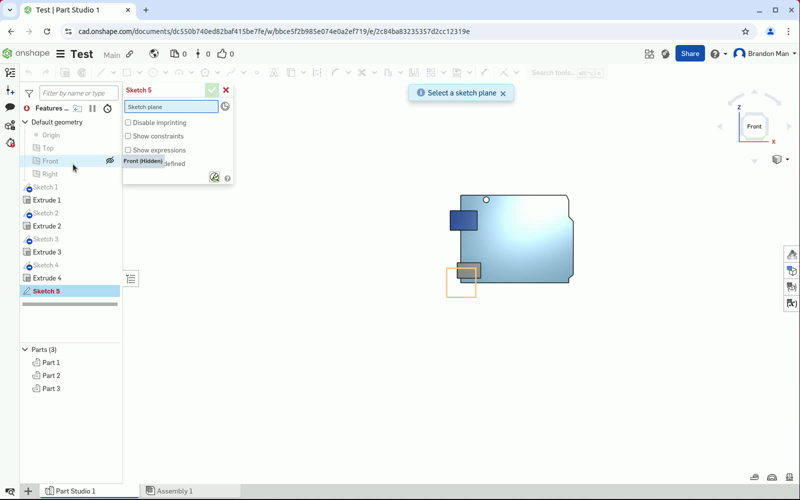
click(73, 163)
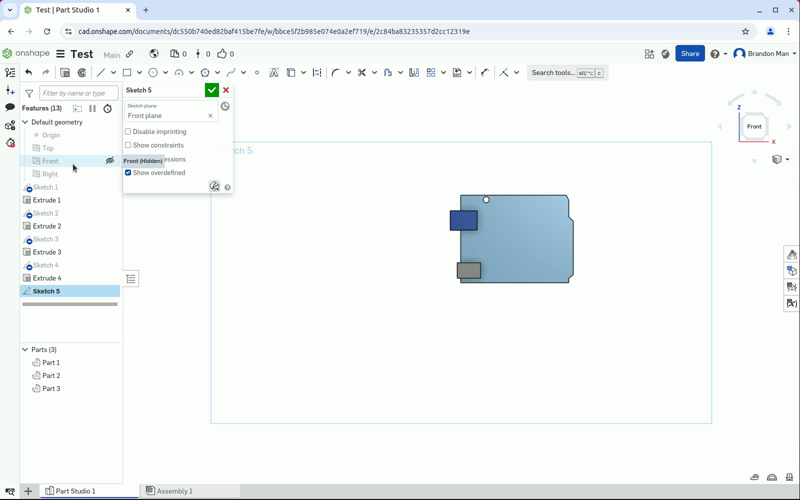
mouse_move(73, 352)
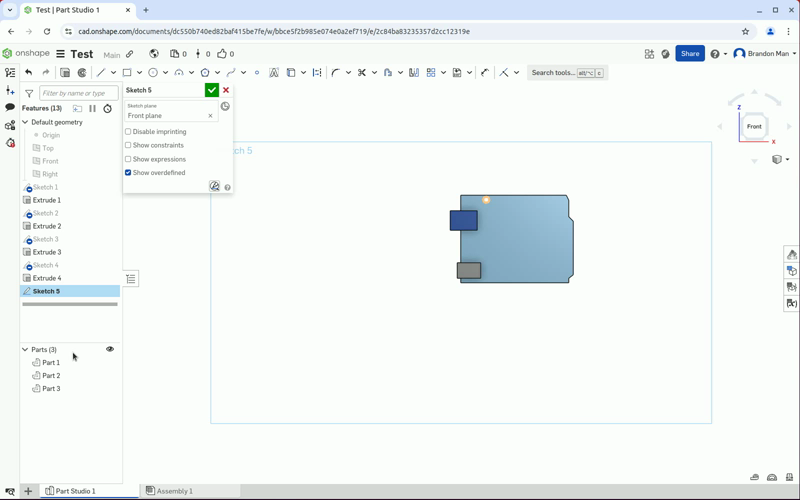
key(y)
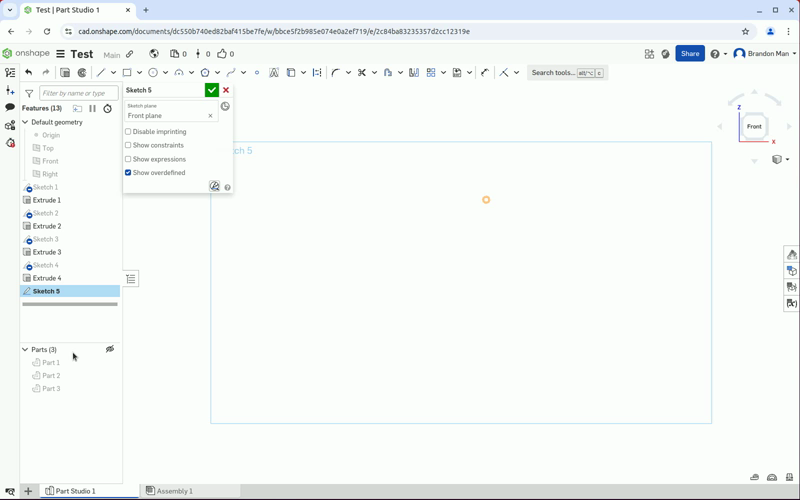
key(c)
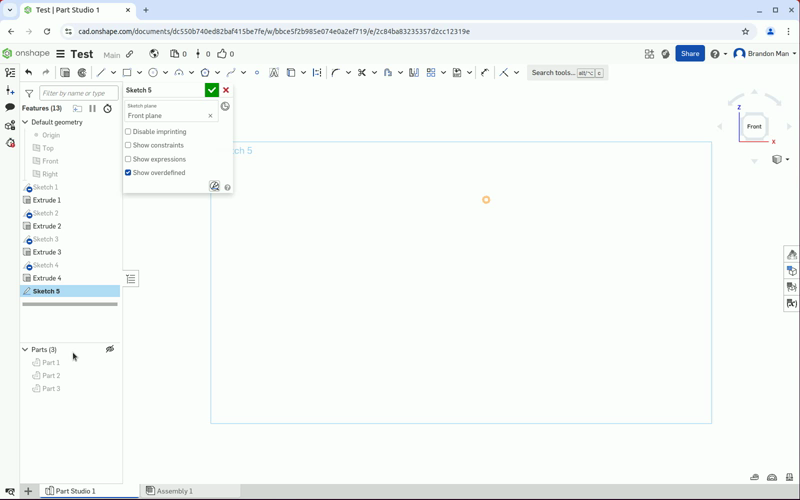
key_down(shift)
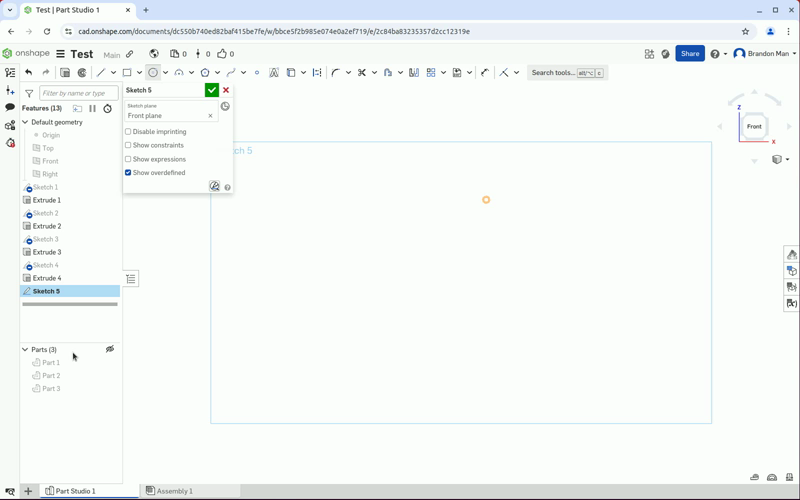
mouse_move(483, 278)
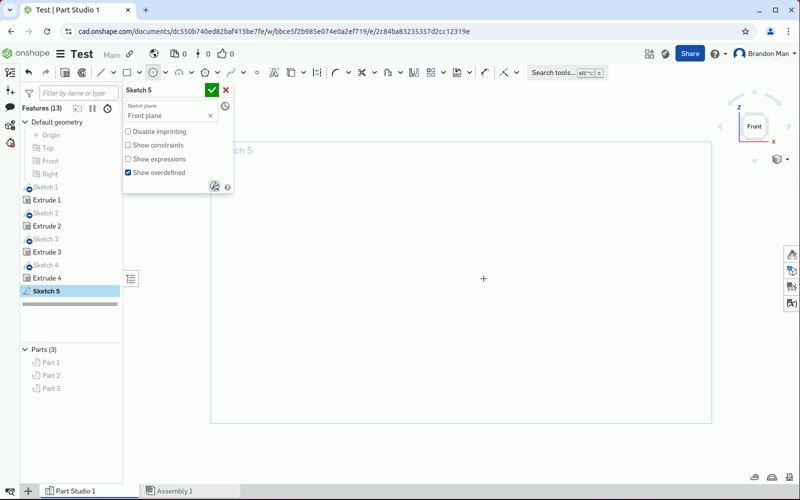
click(483, 278)
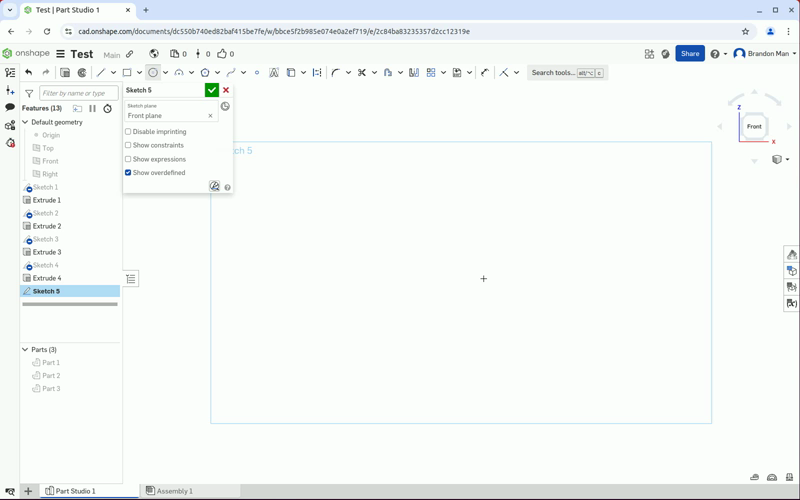
key_up(shift)
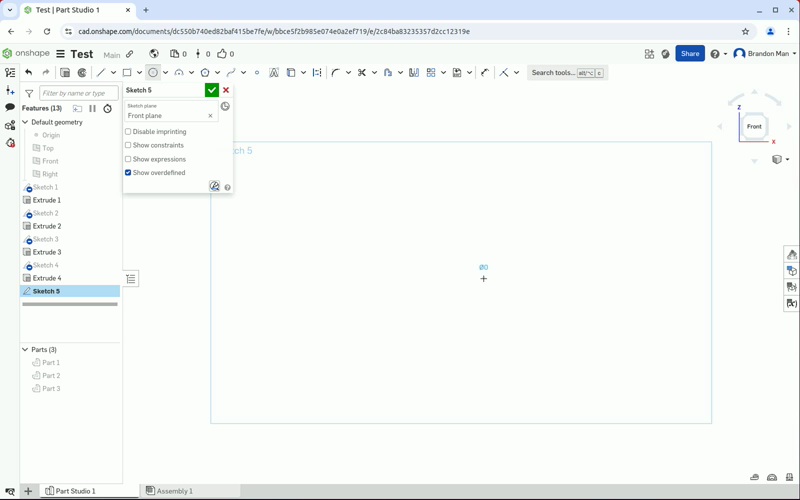
mouse_move(486, 278)
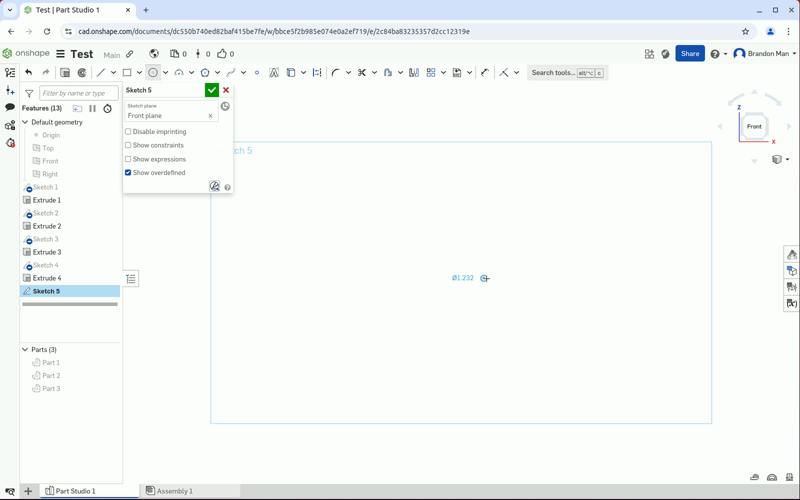
click(486, 278)
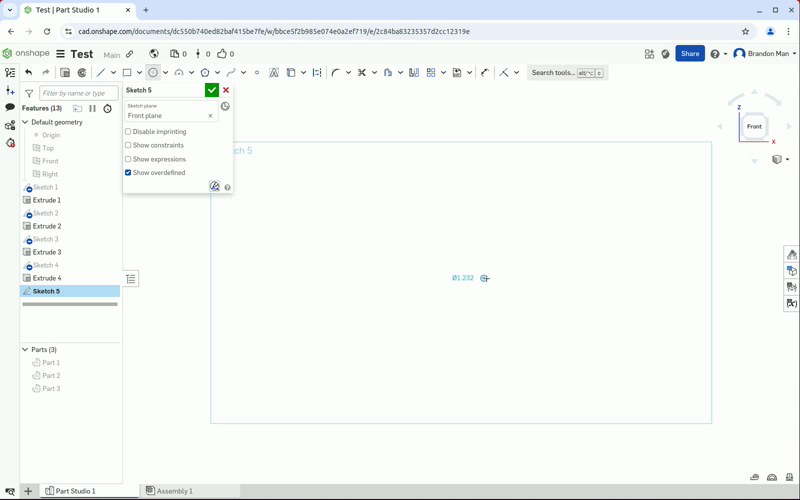
key(esc)
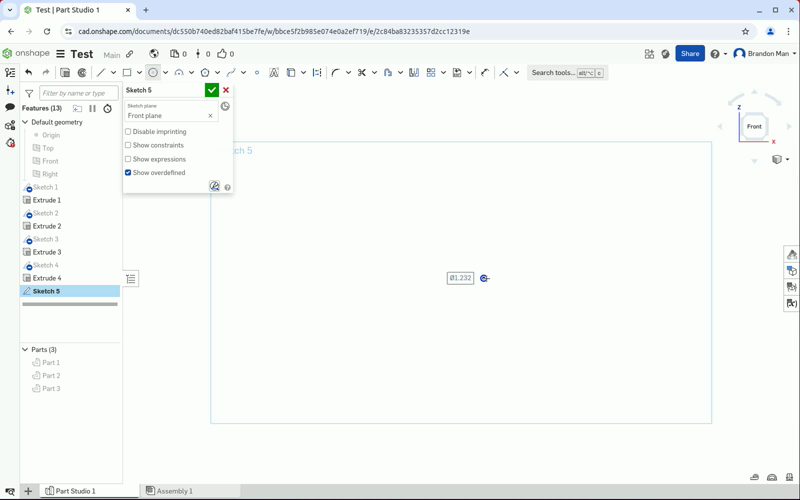
mouse_move(482, 278)
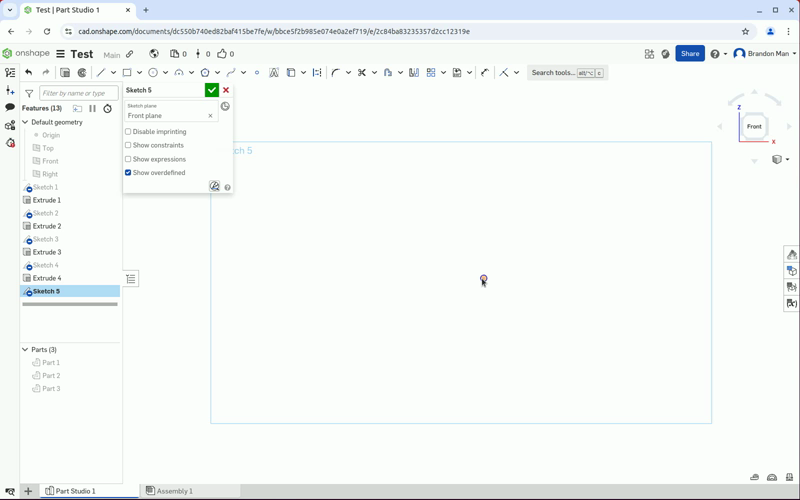
scroll(6)
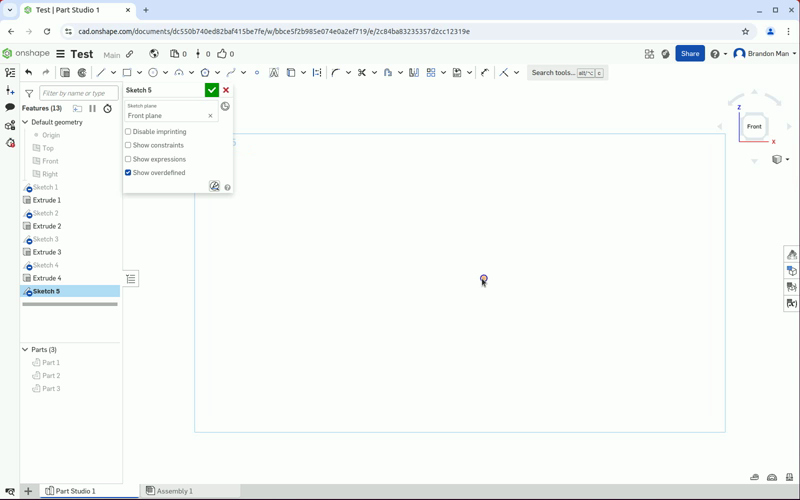
scroll(6)
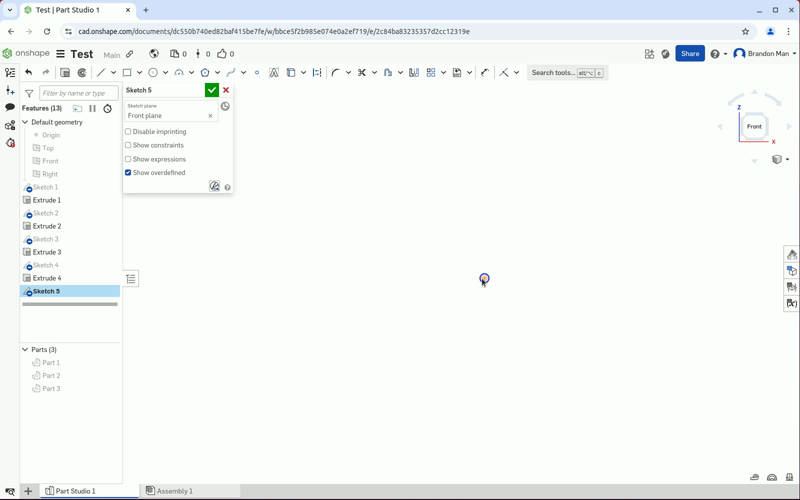
scroll(6)
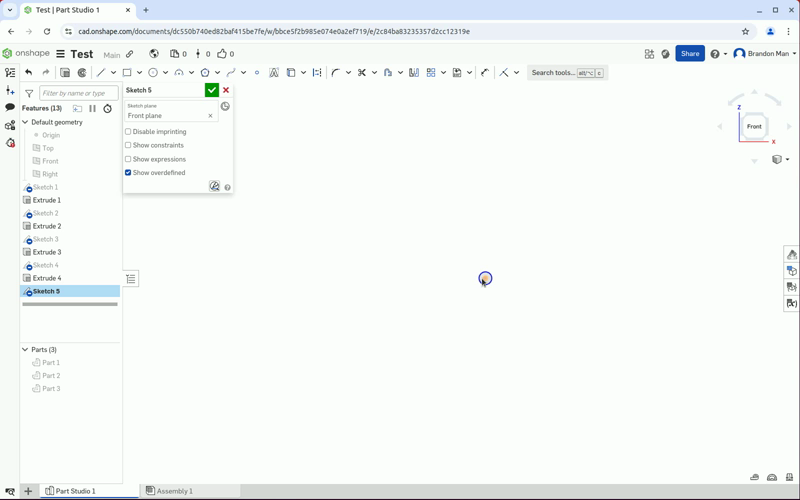
scroll(6)
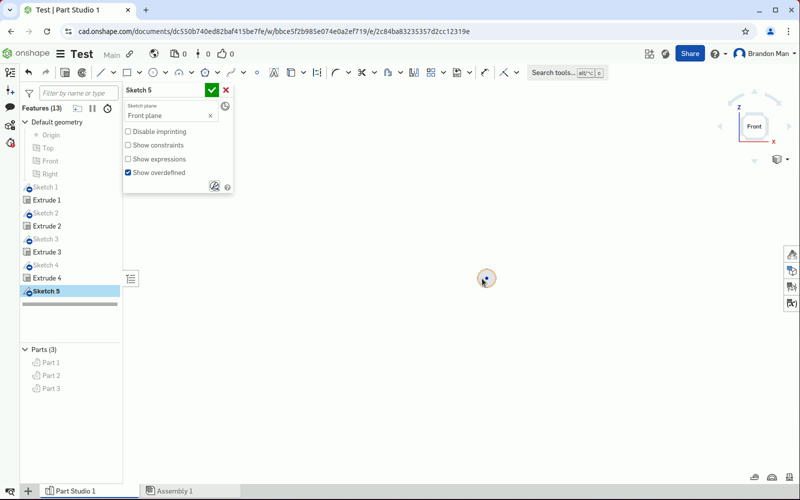
scroll(6)
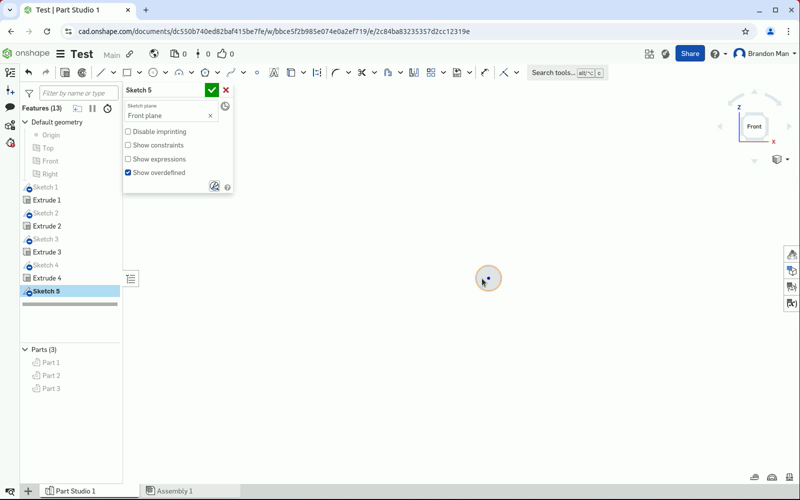
scroll(6)
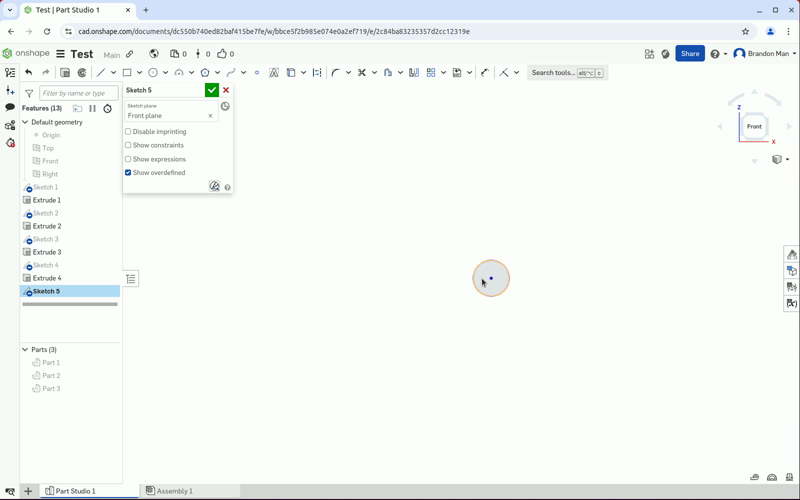
scroll(6)
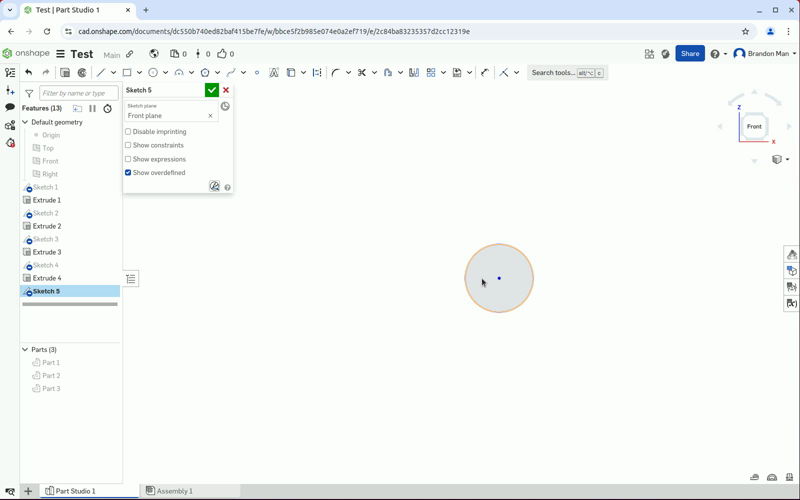
click(482, 278)
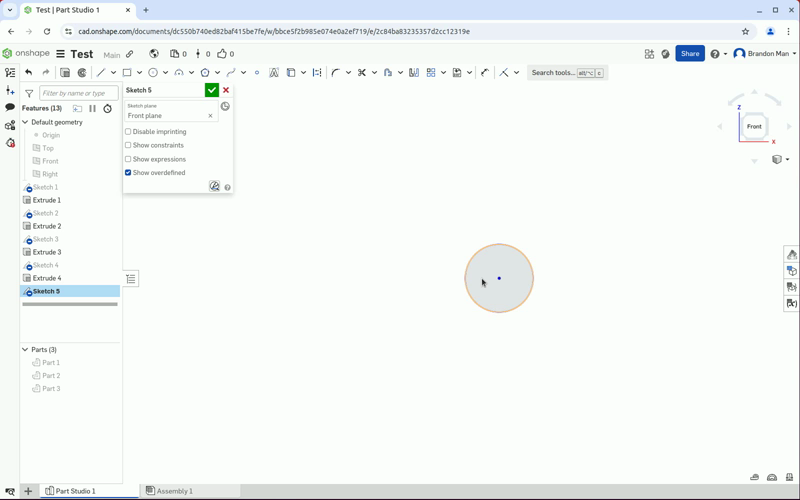
scroll(-6)
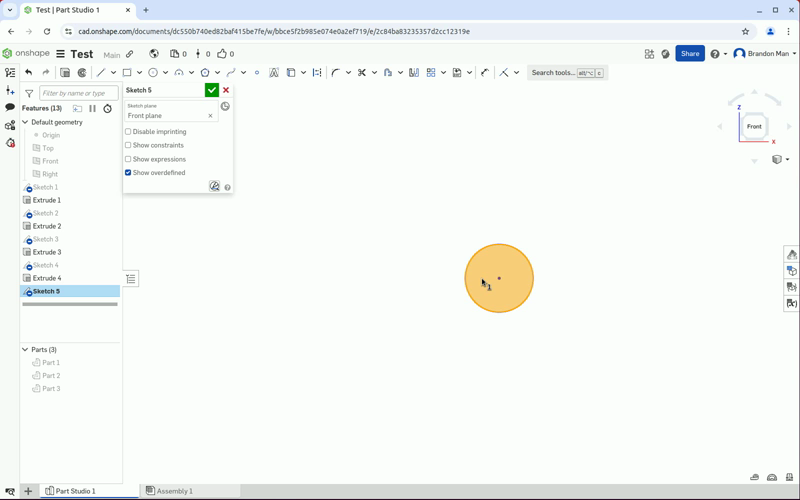
scroll(-6)
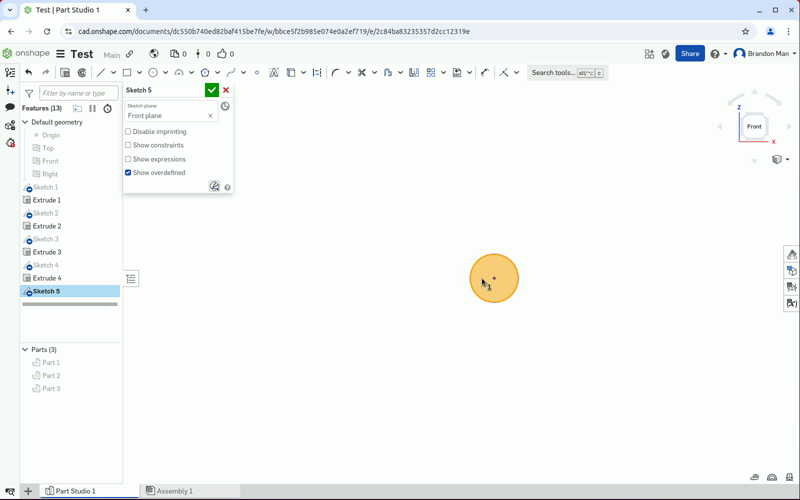
scroll(-6)
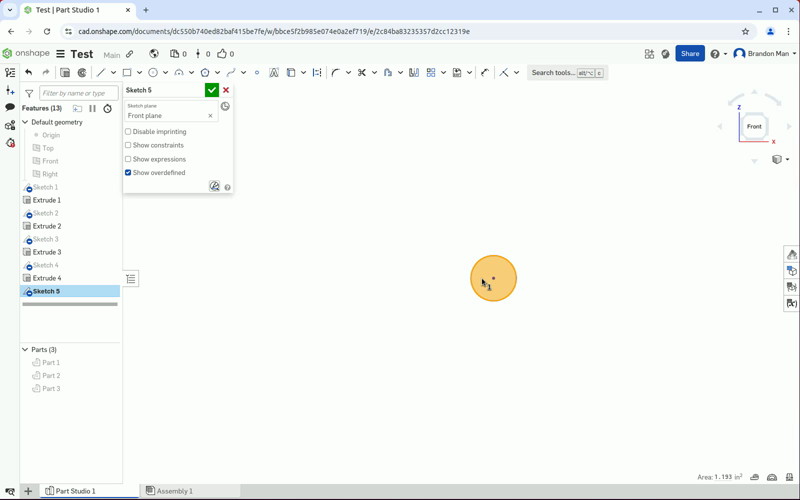
scroll(-6)
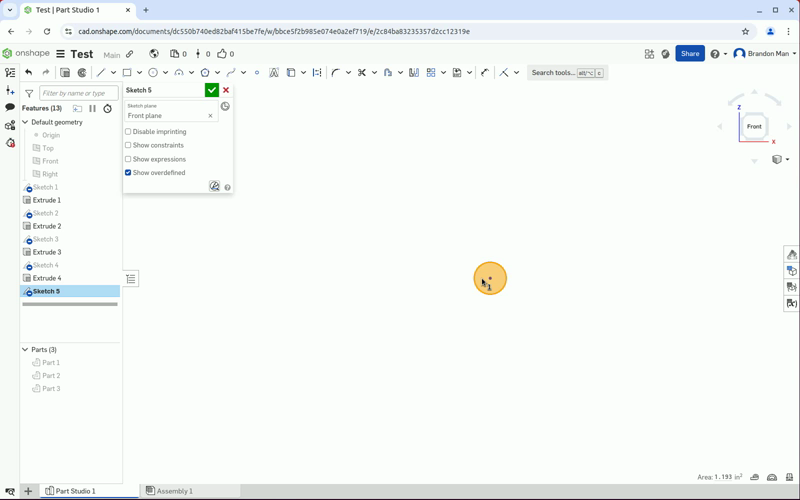
scroll(-6)
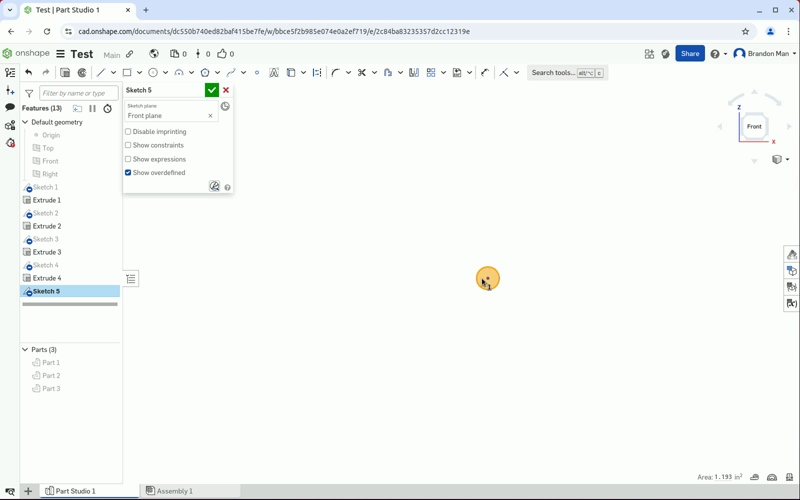
scroll(-6)
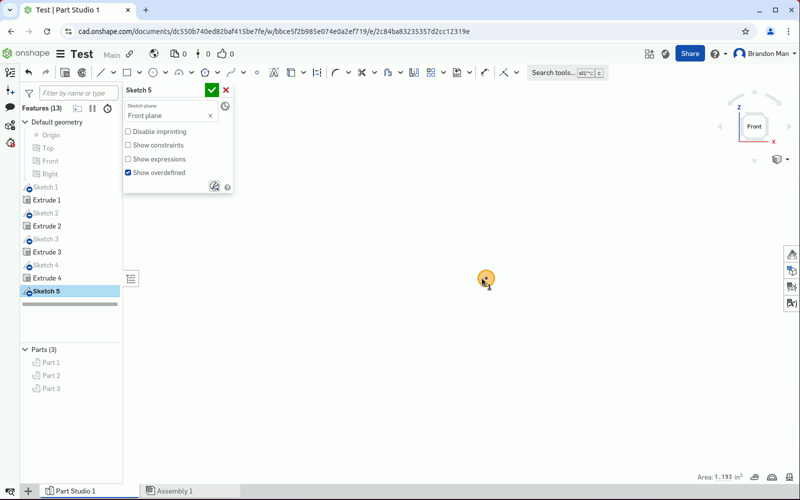
scroll(-6)
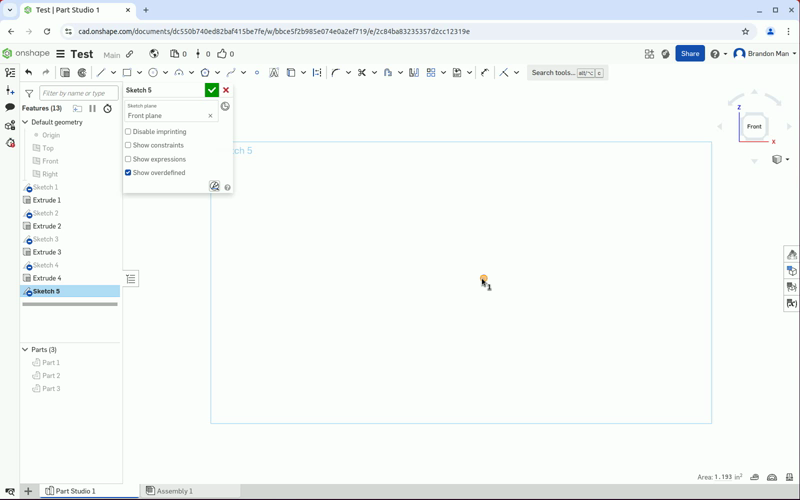
mouse_move(73, 352)
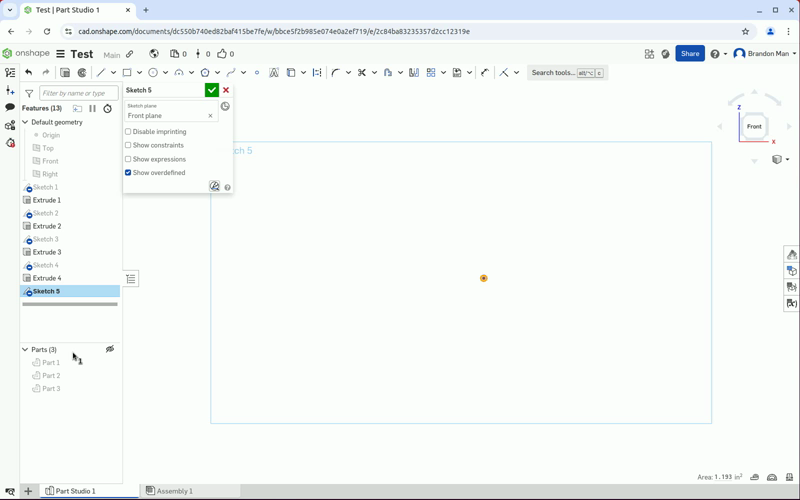
key(shift+y)
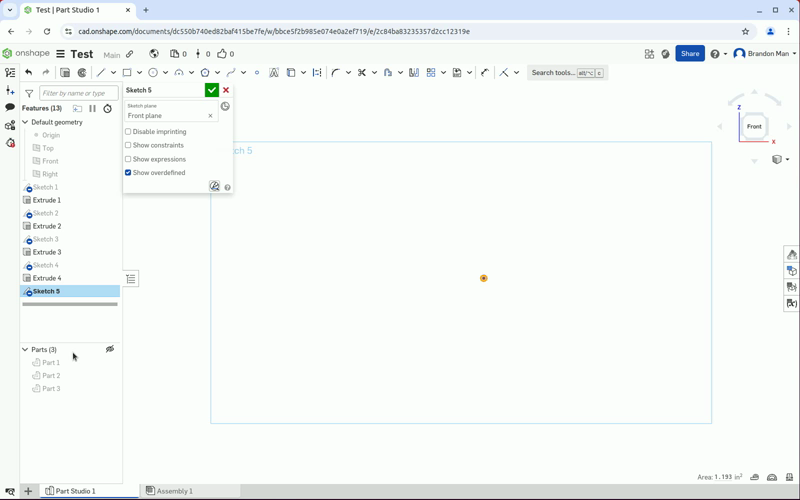
key(shift+e)
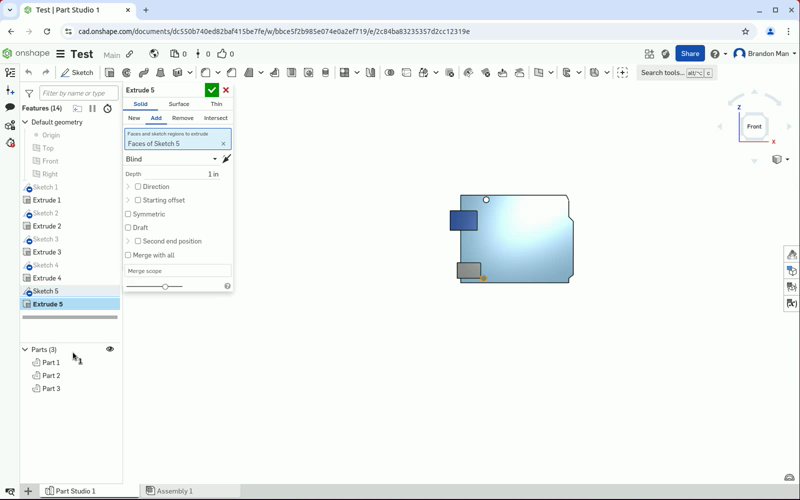
mouse_move(143, 106)
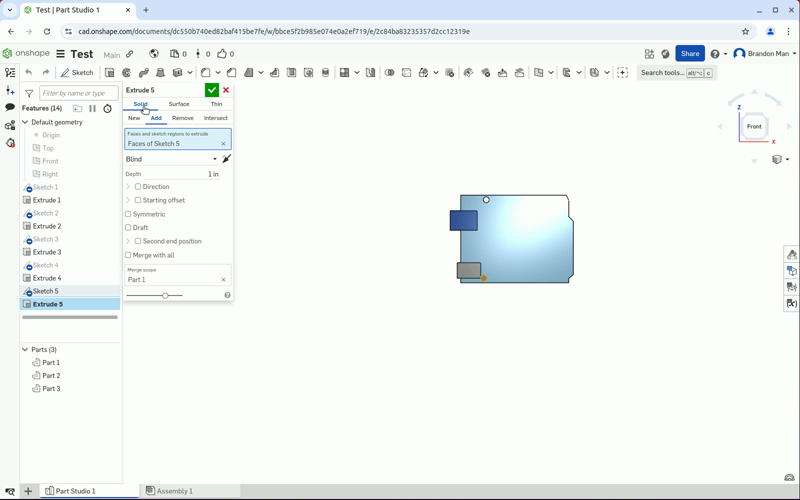
click(143, 106)
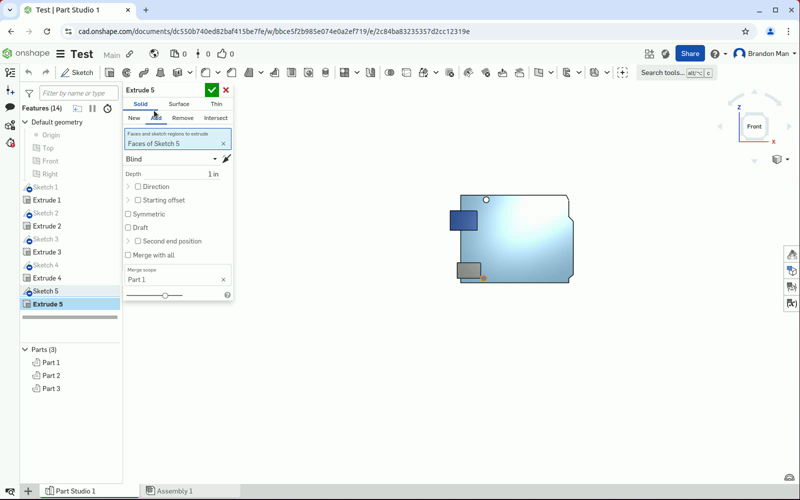
mouse_move(186, 120)
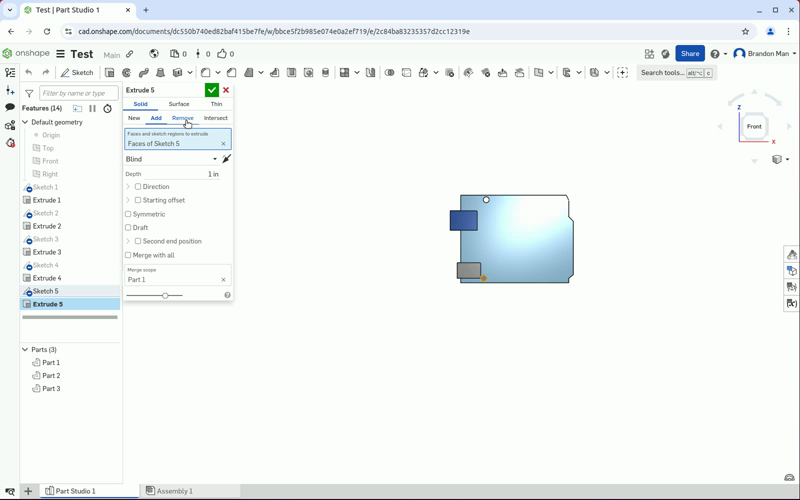
click(186, 120)
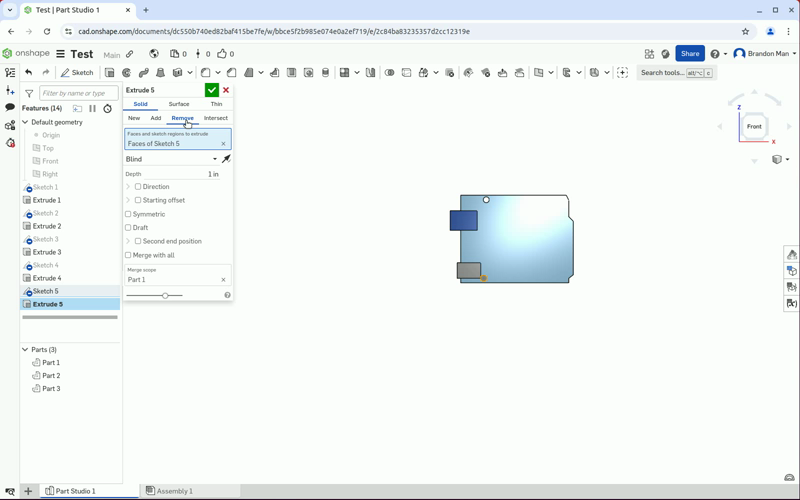
key(tab, 4)
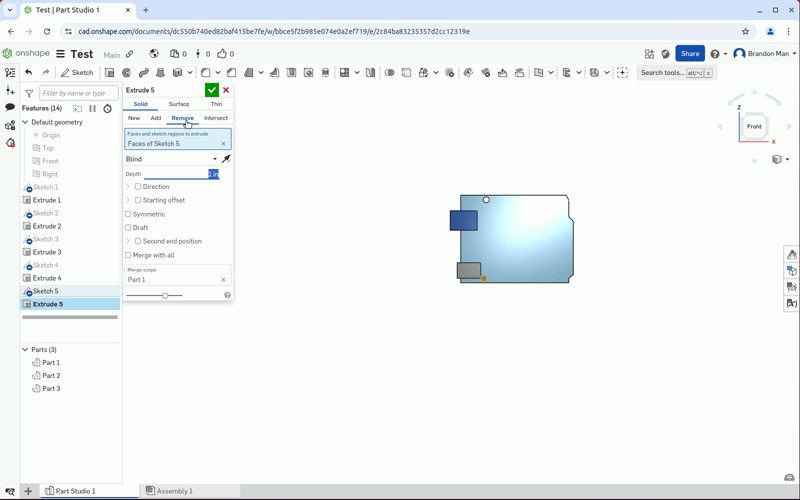
text(-8.666)
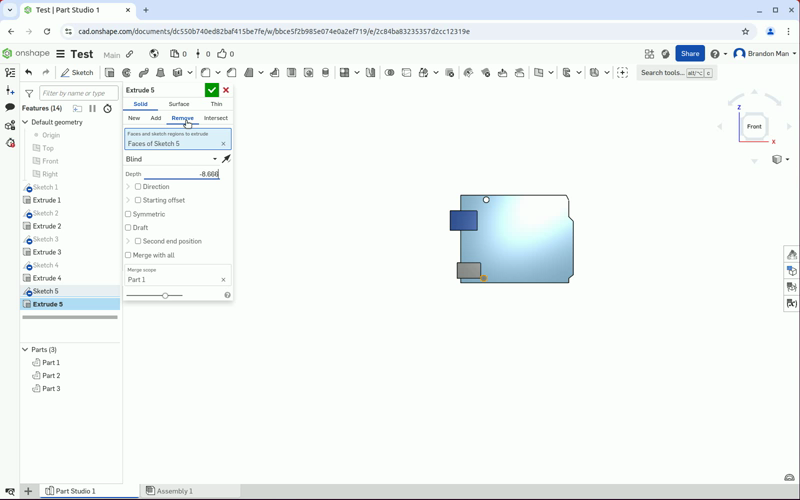
key(tab, 3)
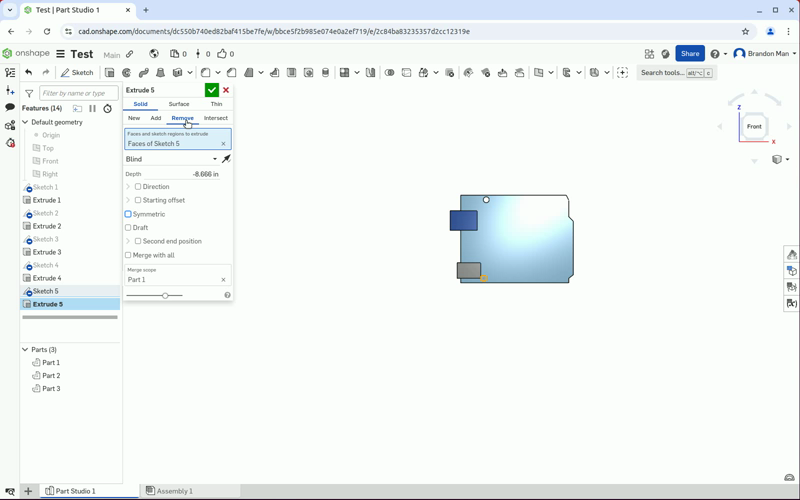
key(space)
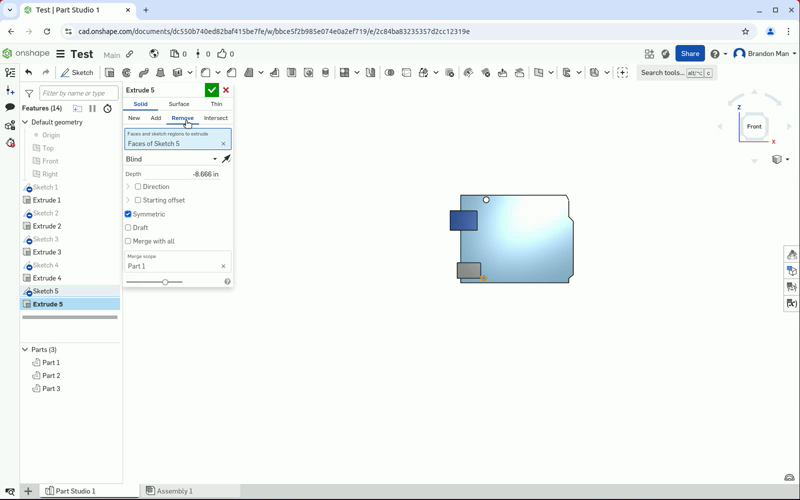
key(tab, 2)
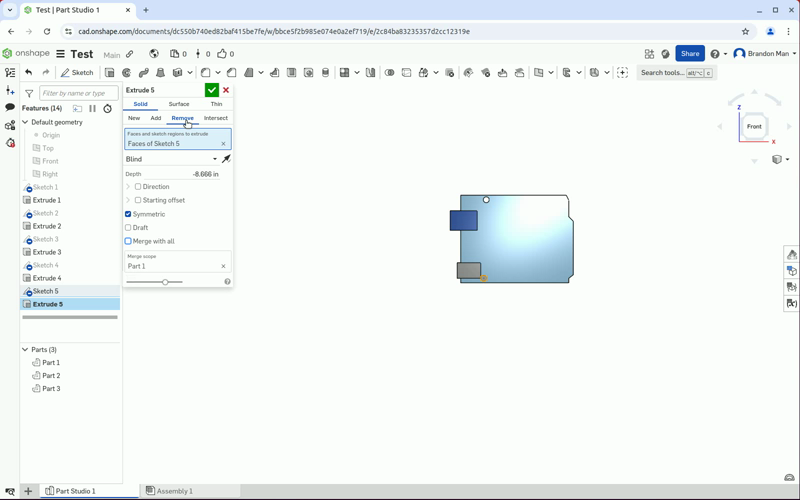
key(space)
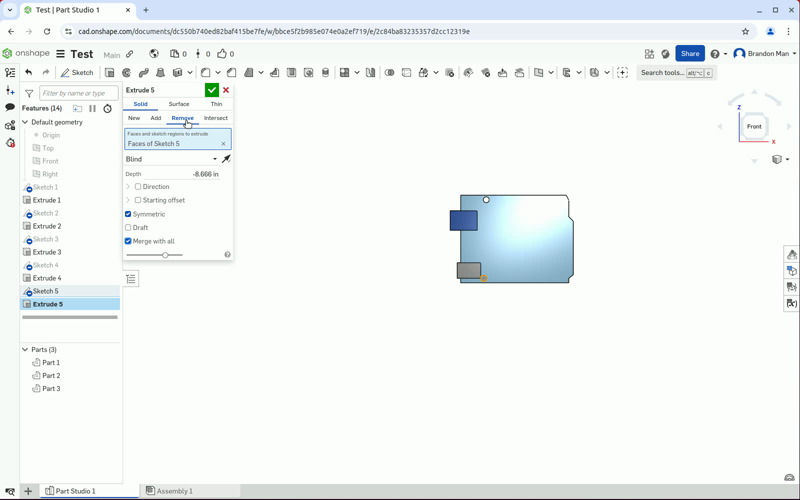
key(enter)
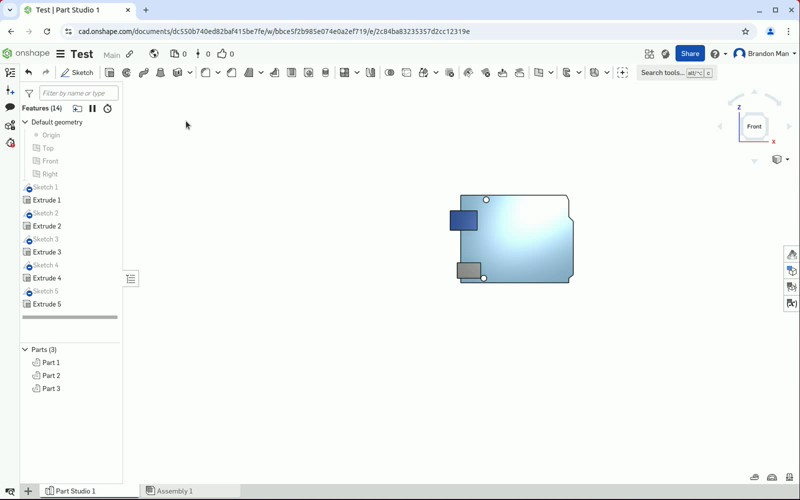
key(shift+h)
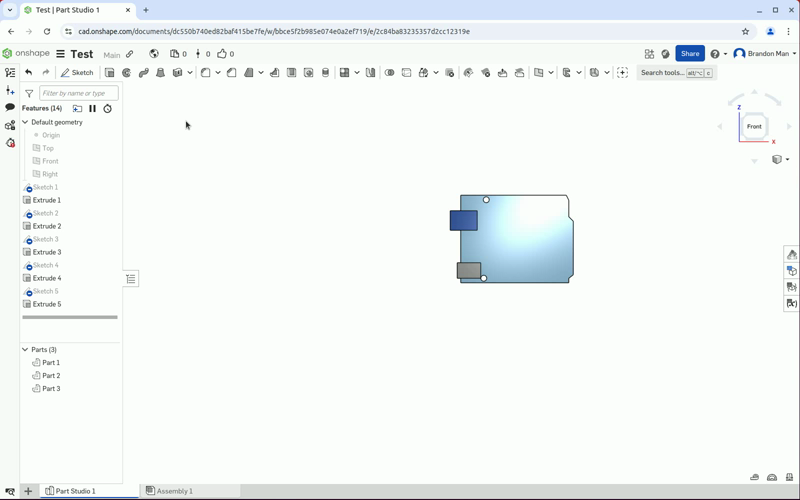
key(shift+h)
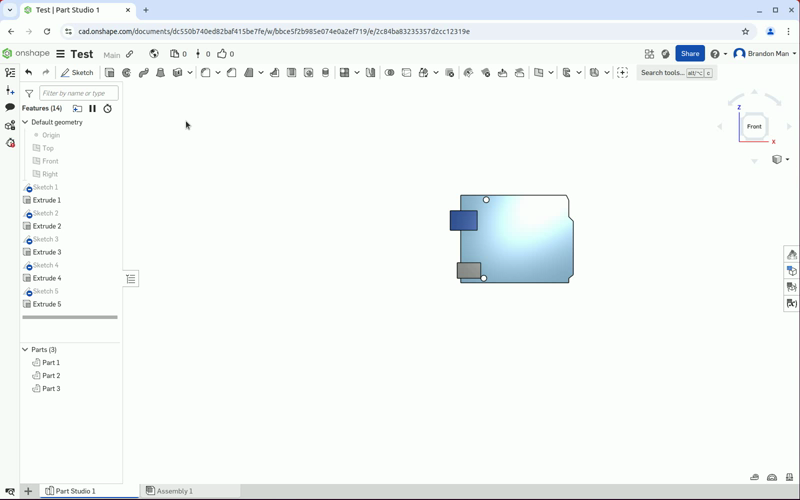
mouse_move(73, 189)
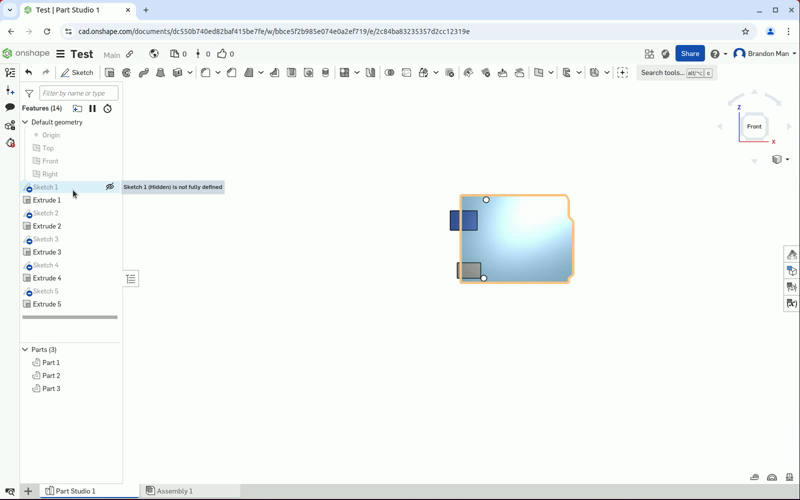
click(73, 189)
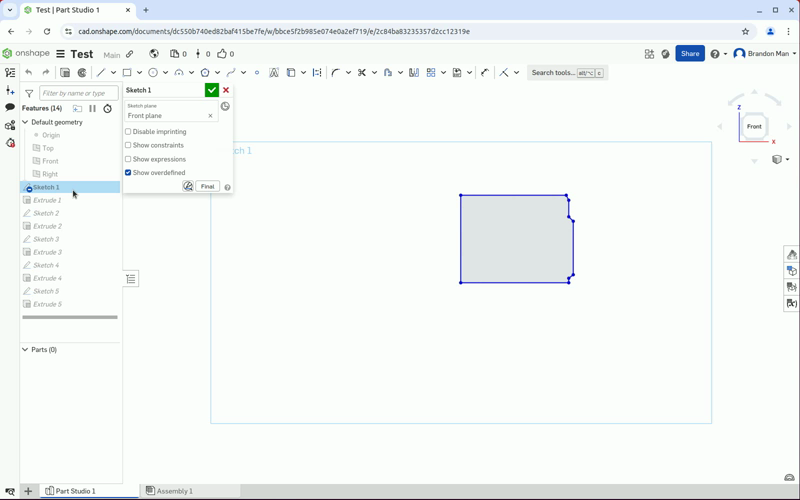
mouse_move(229, 92)
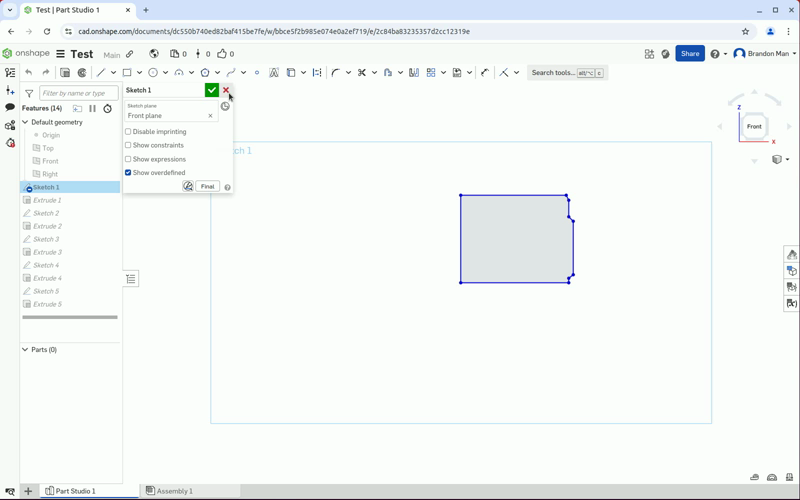
click(229, 92)
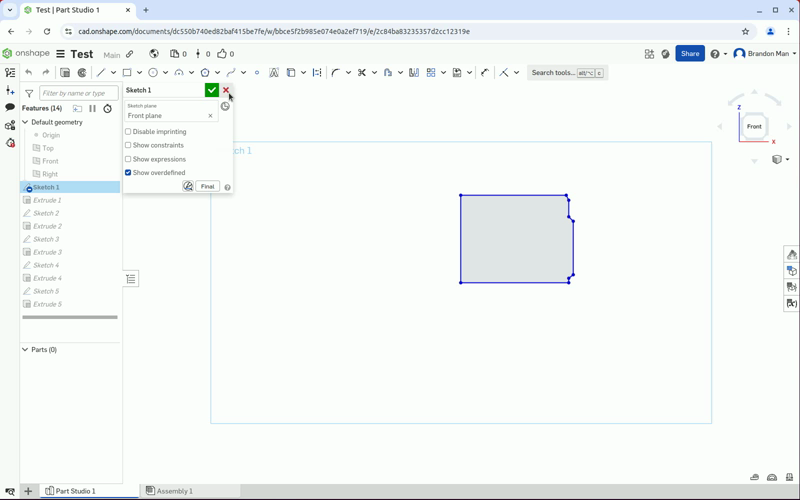
key(shift+s)
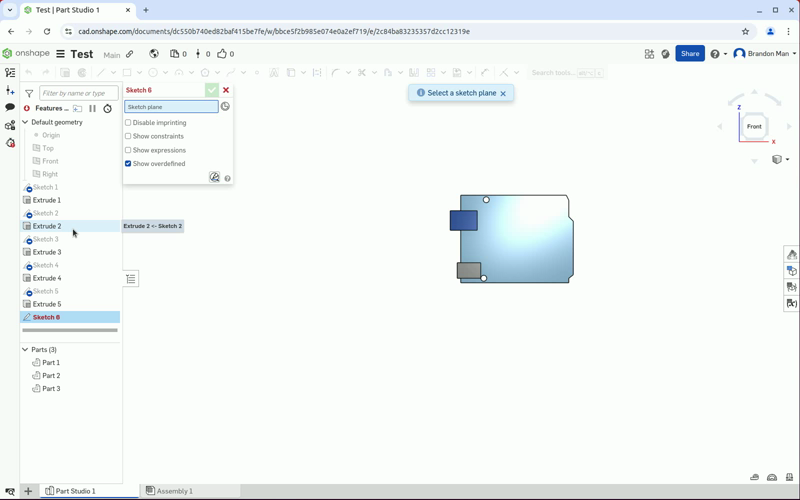
scroll(3)
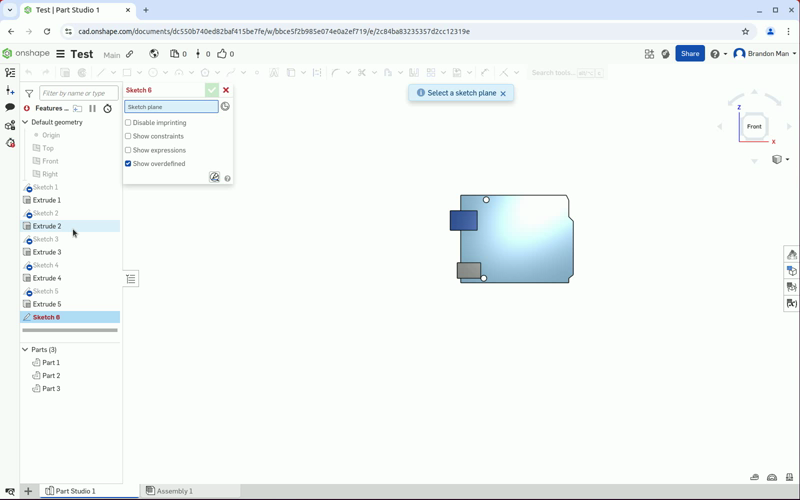
mouse_move(73, 163)
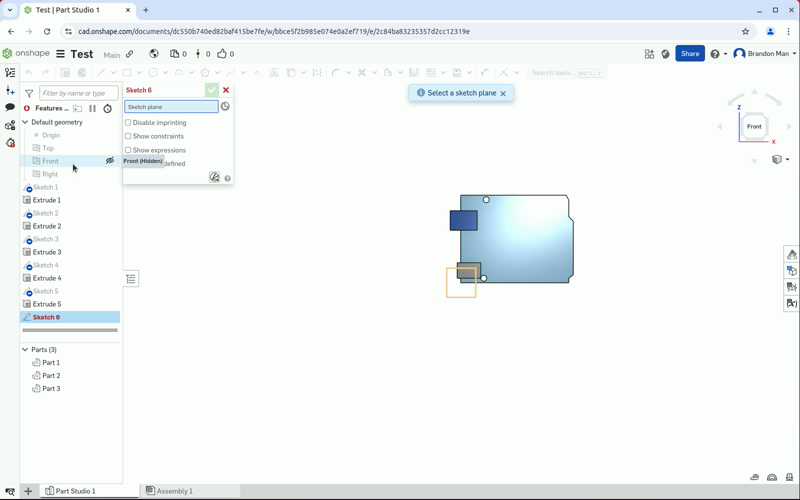
click(73, 163)
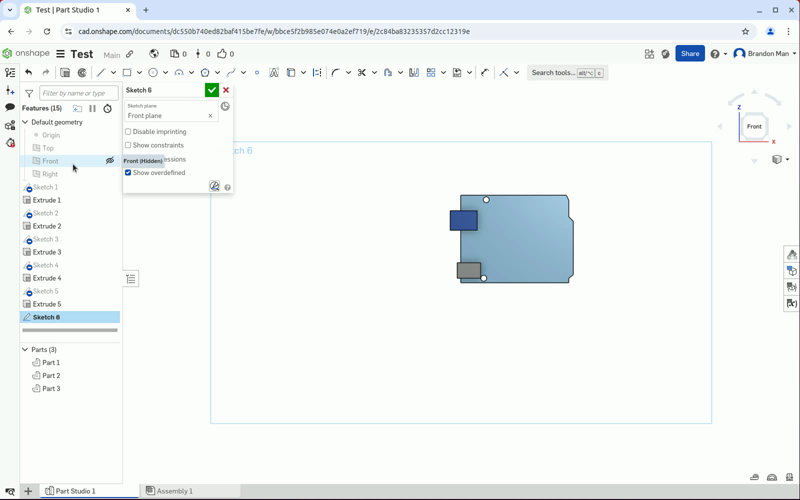
mouse_move(73, 352)
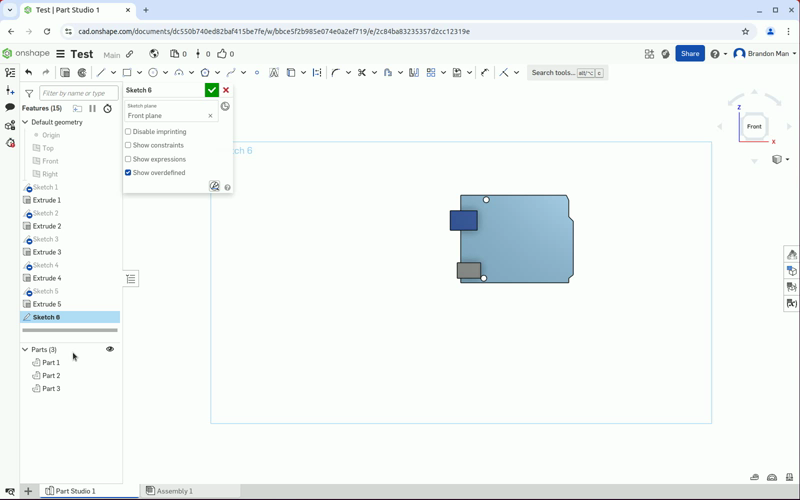
key(y)
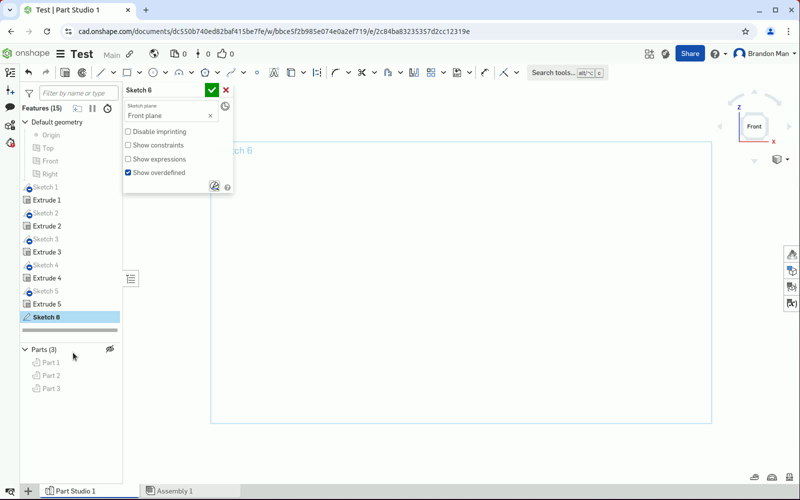
key(c)
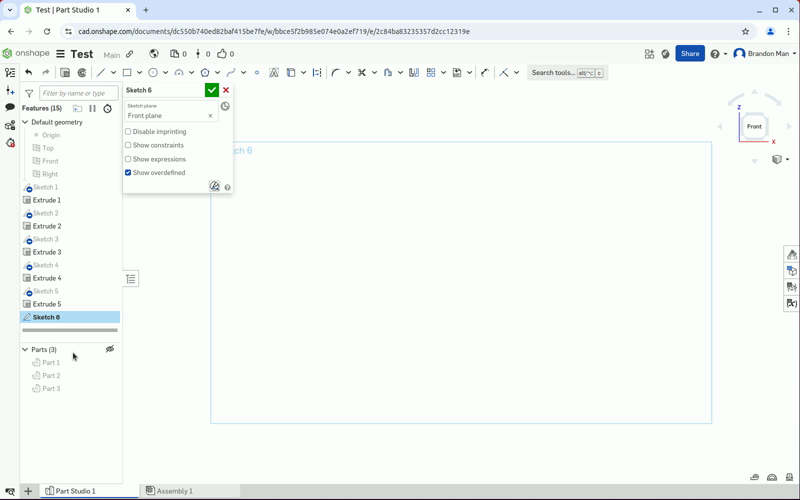
key_down(shift)
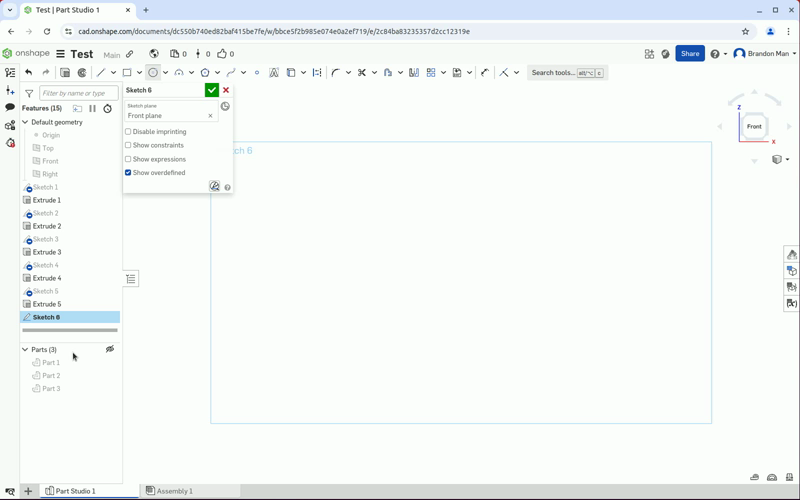
mouse_move(569, 224)
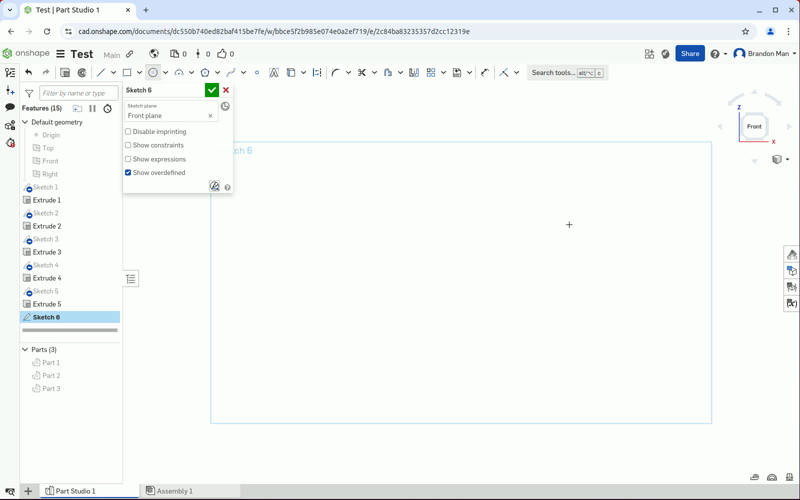
click(569, 224)
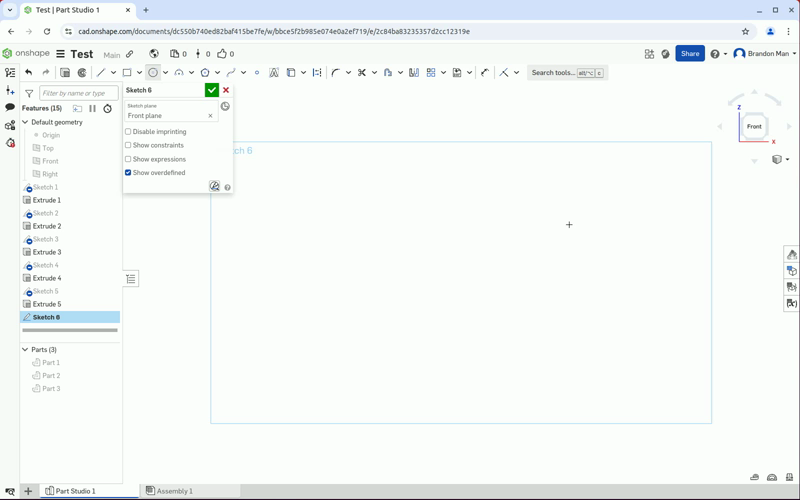
key_up(shift)
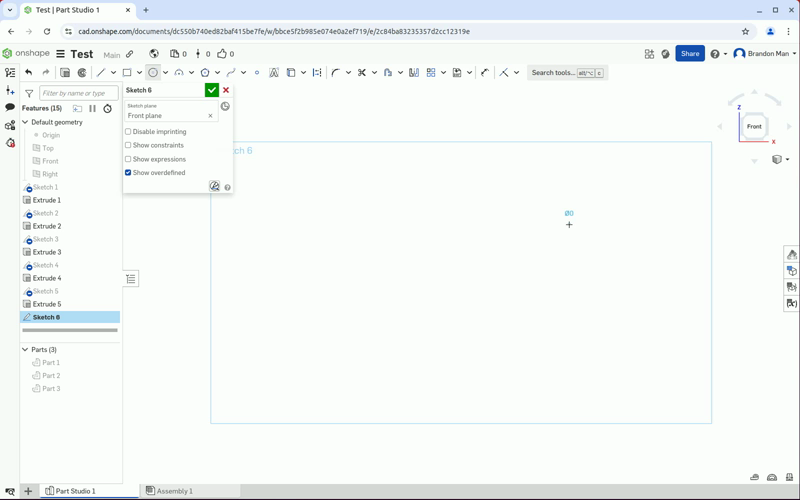
mouse_move(572, 224)
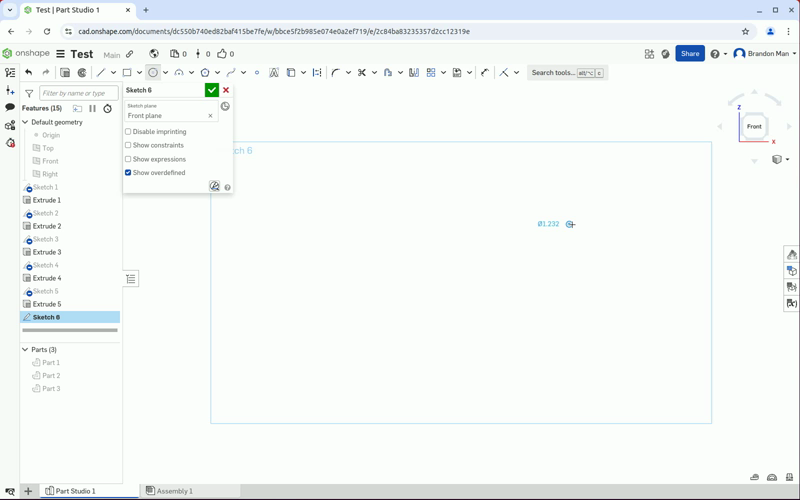
click(572, 224)
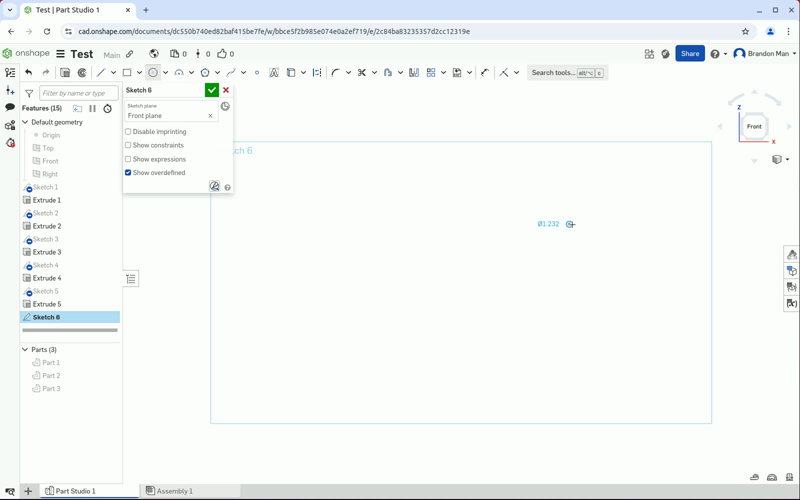
key(esc)
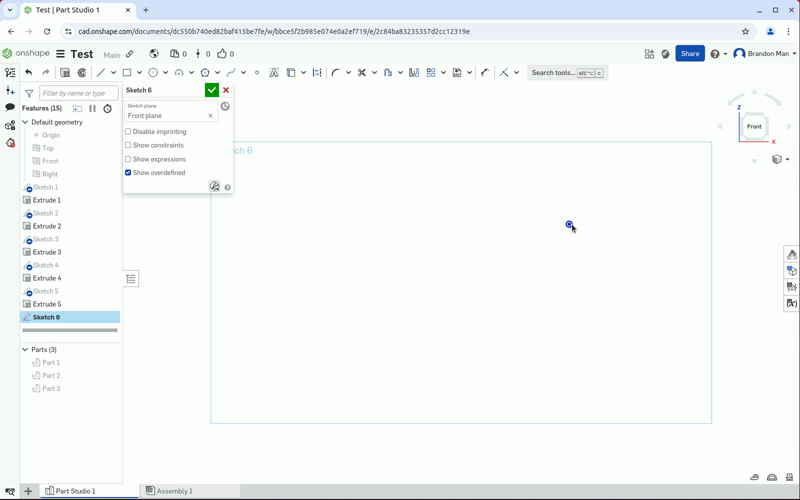
mouse_move(570, 223)
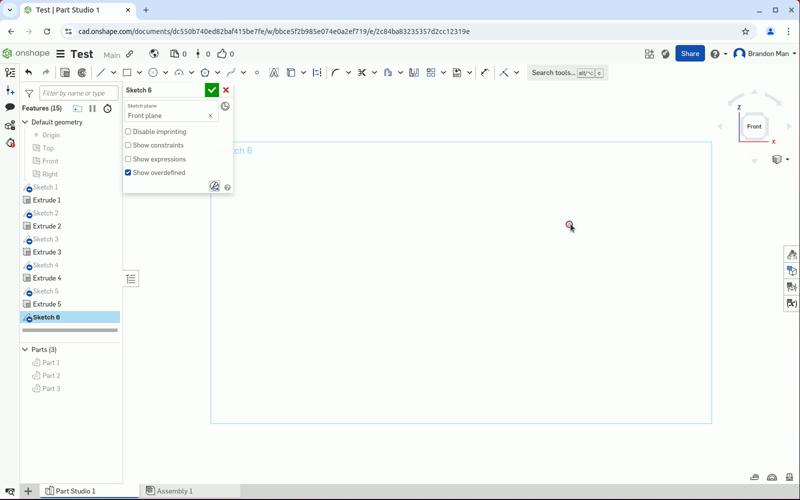
scroll(6)
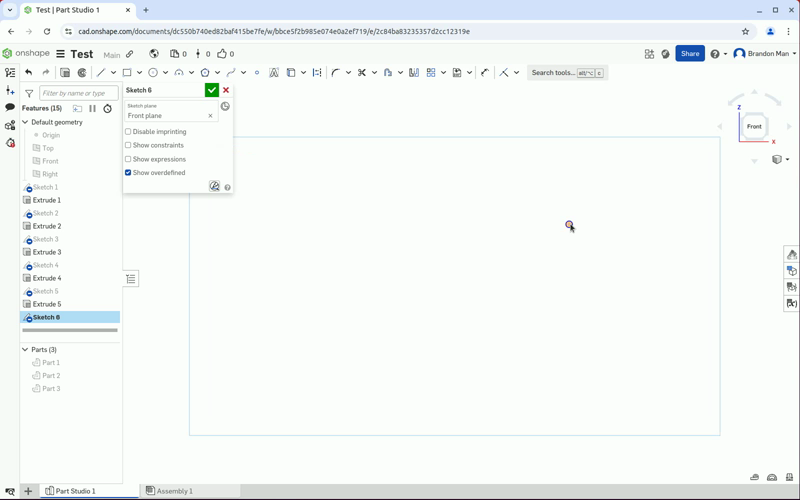
scroll(6)
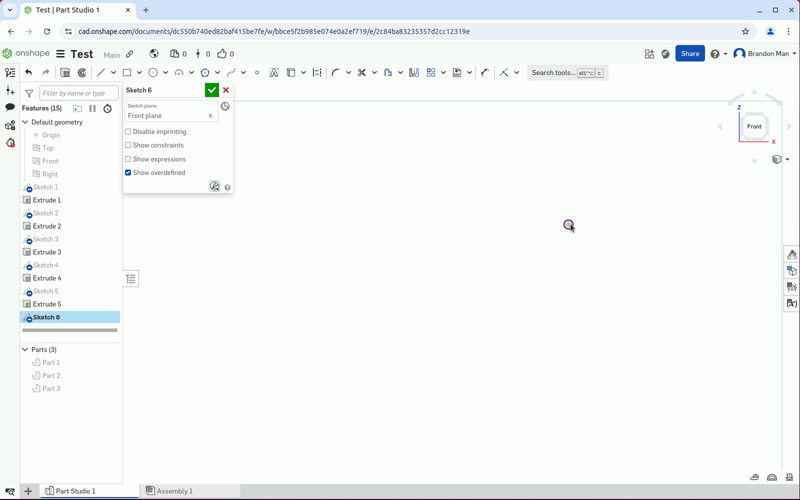
scroll(6)
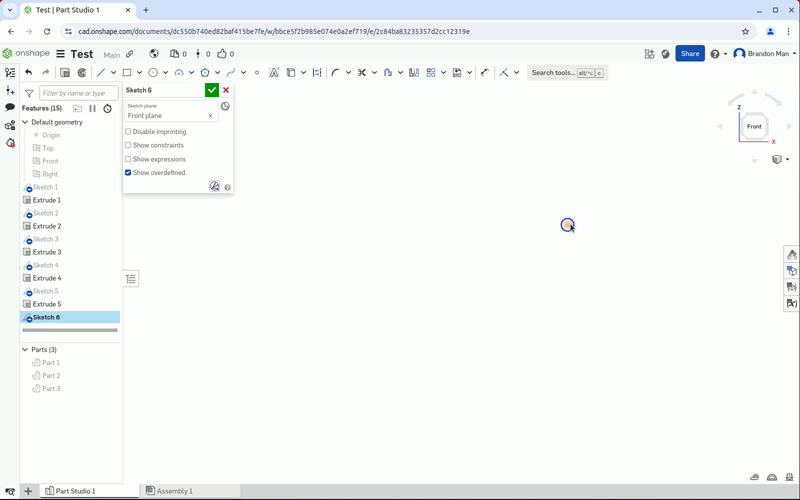
scroll(6)
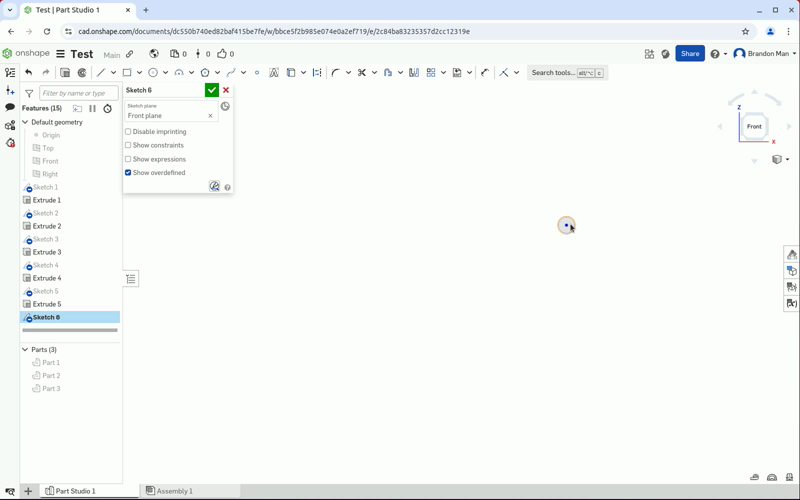
scroll(6)
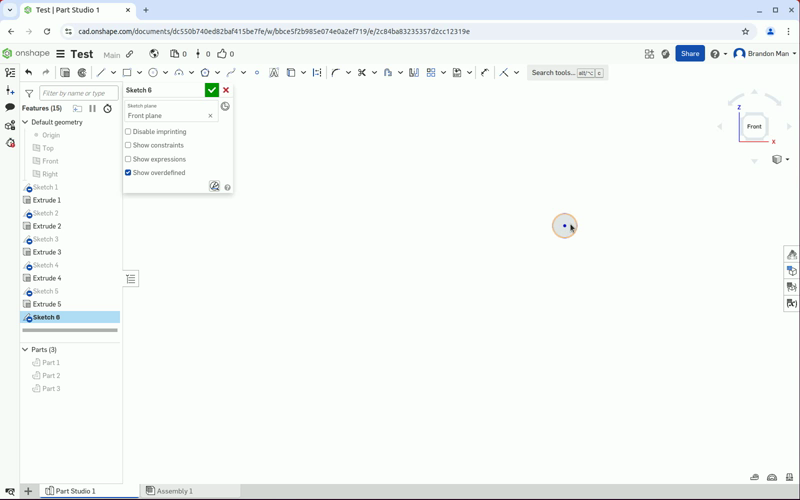
scroll(6)
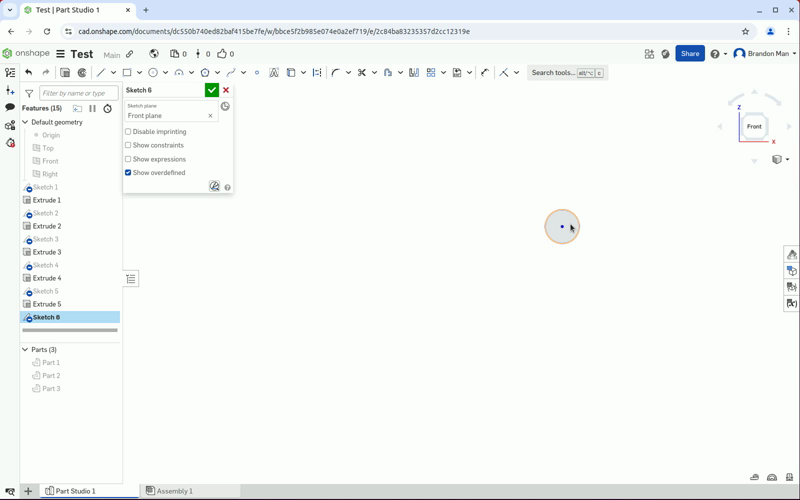
scroll(6)
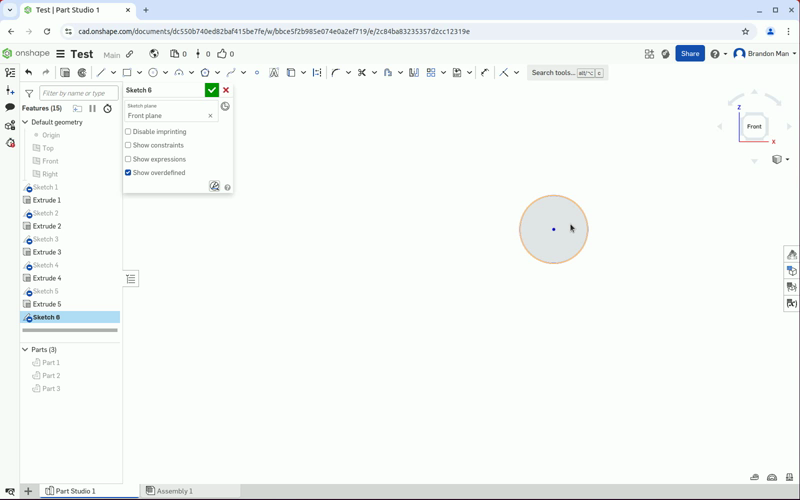
click(570, 223)
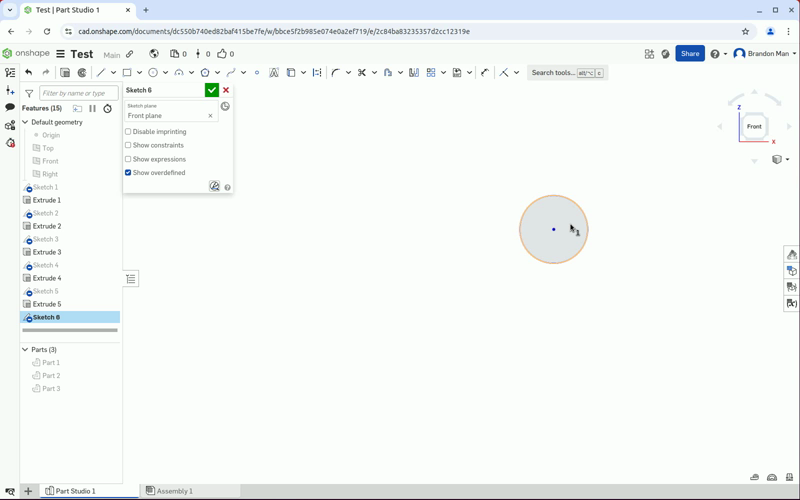
scroll(-6)
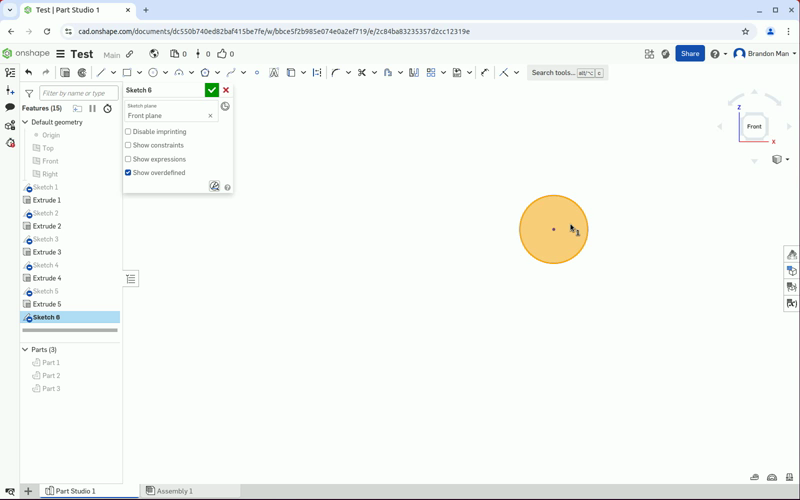
scroll(-6)
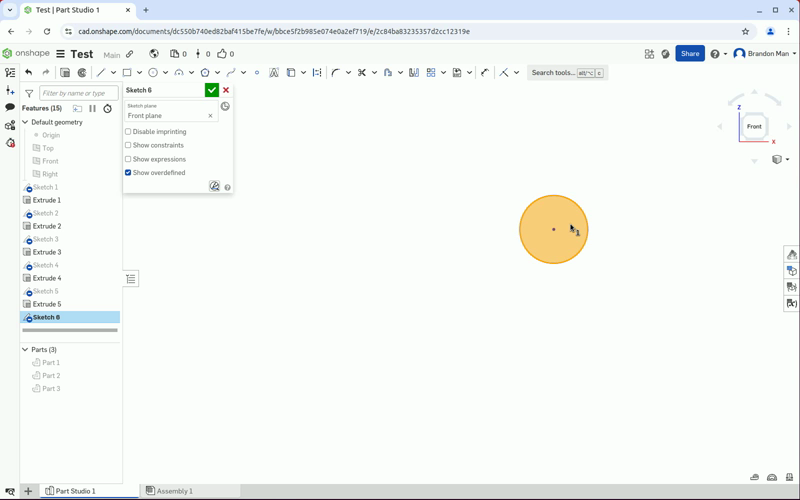
scroll(-6)
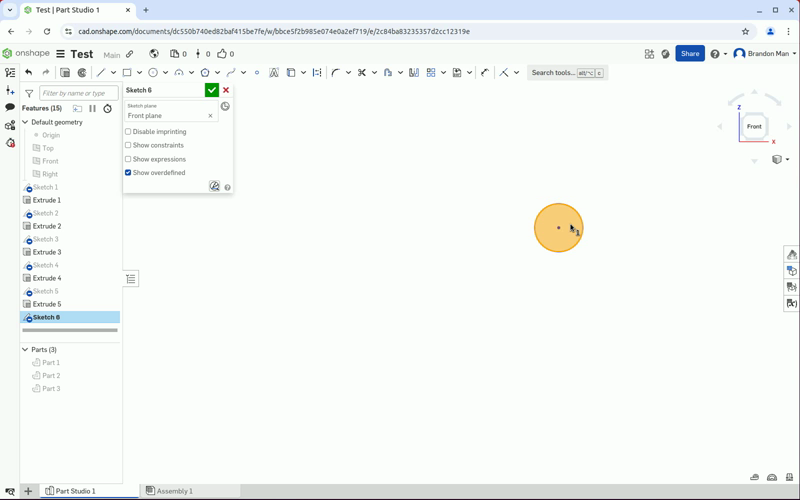
scroll(-6)
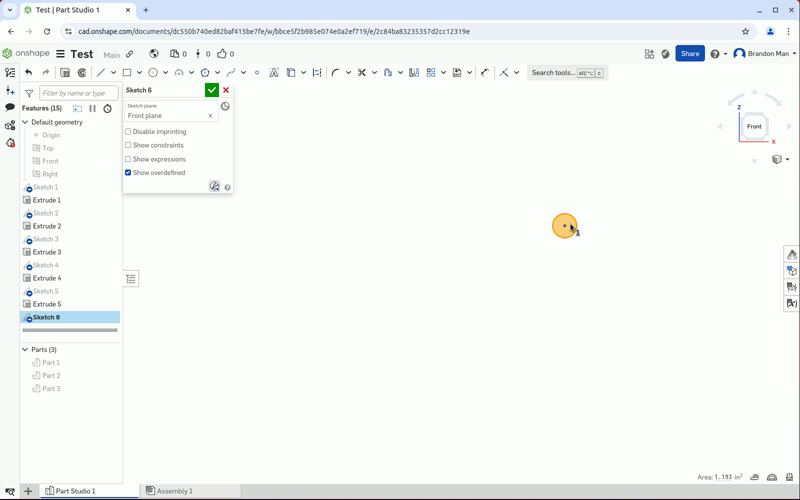
scroll(-6)
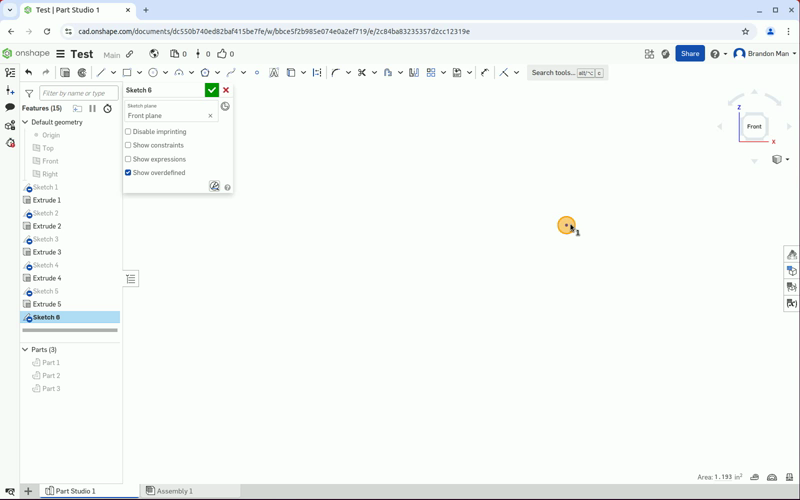
scroll(-6)
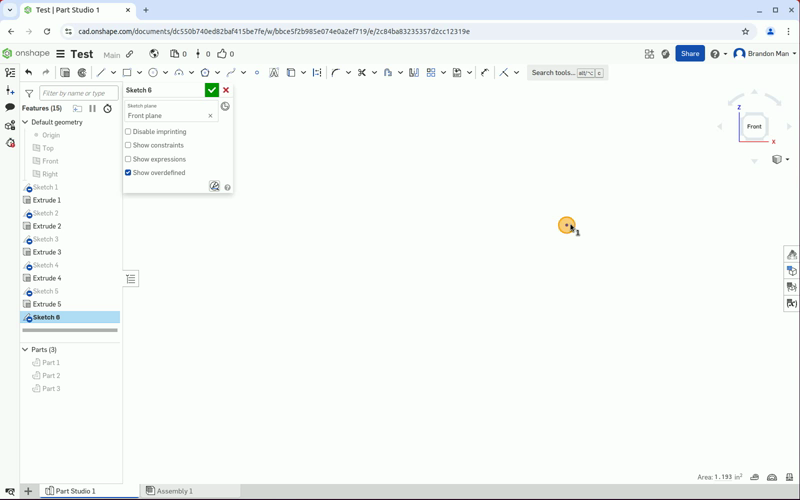
scroll(-6)
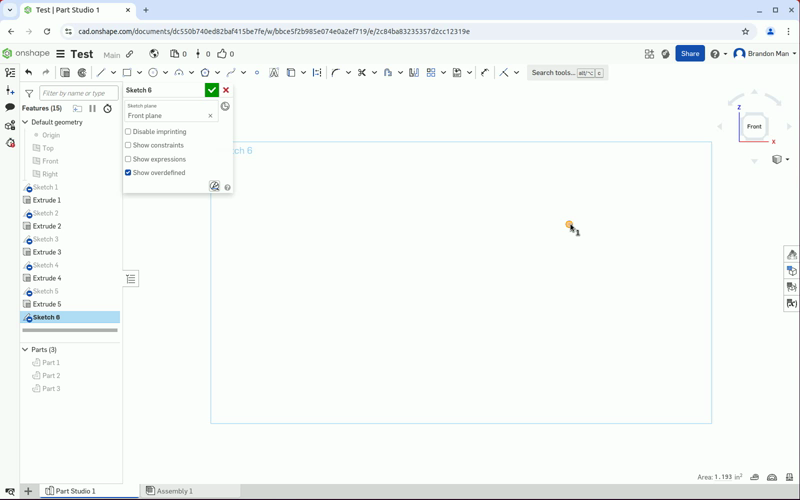
mouse_move(73, 352)
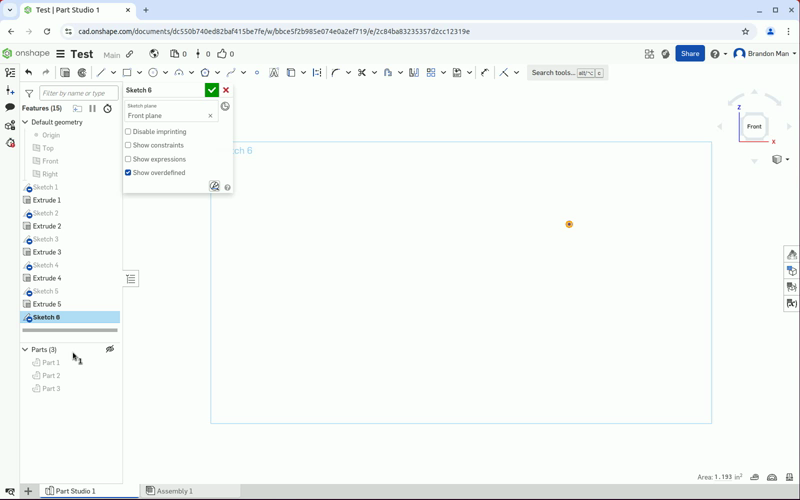
key(shift+y)
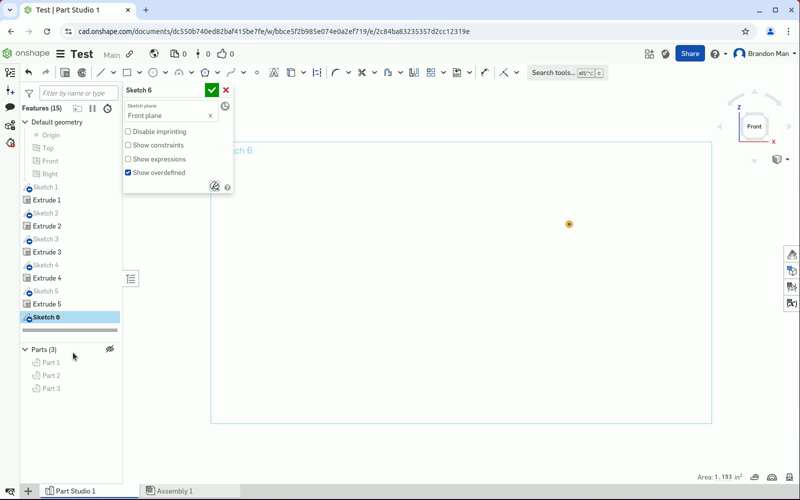
key(shift+e)
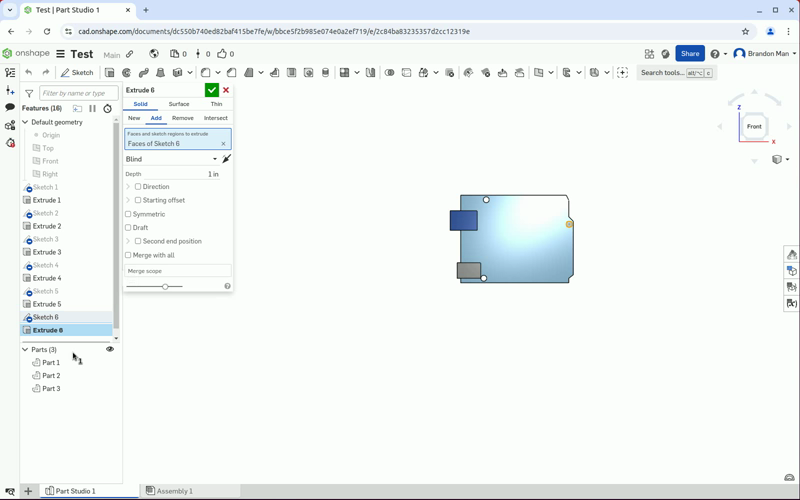
mouse_move(143, 106)
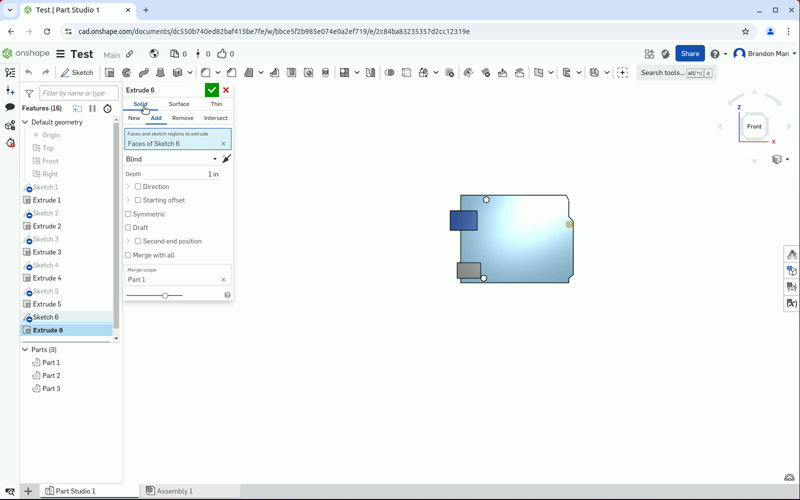
click(143, 106)
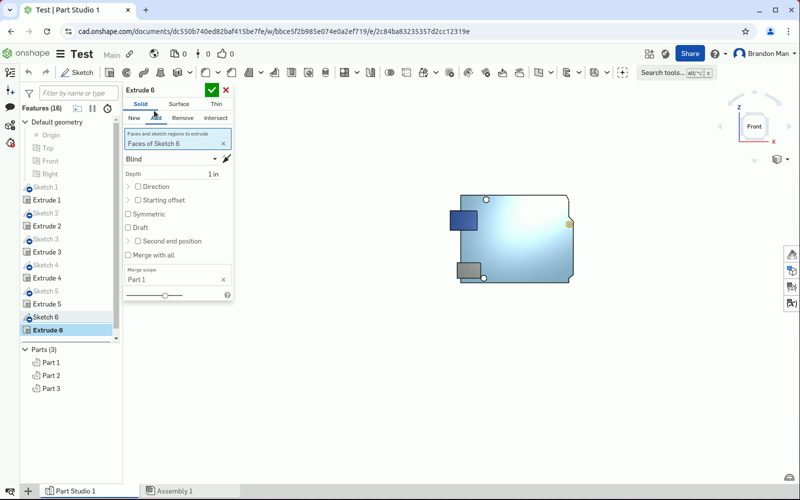
mouse_move(186, 120)
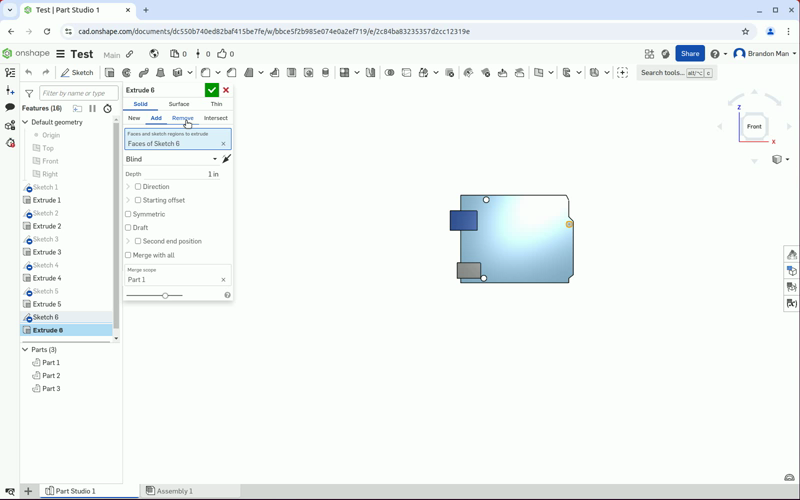
click(186, 120)
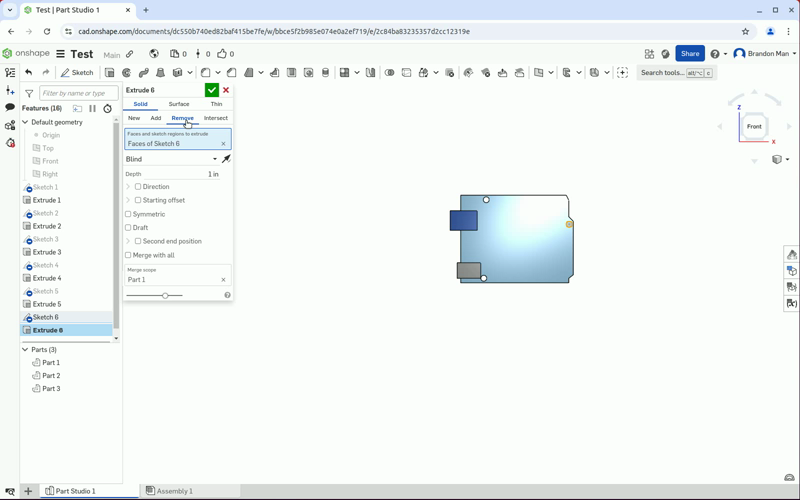
key(tab, 4)
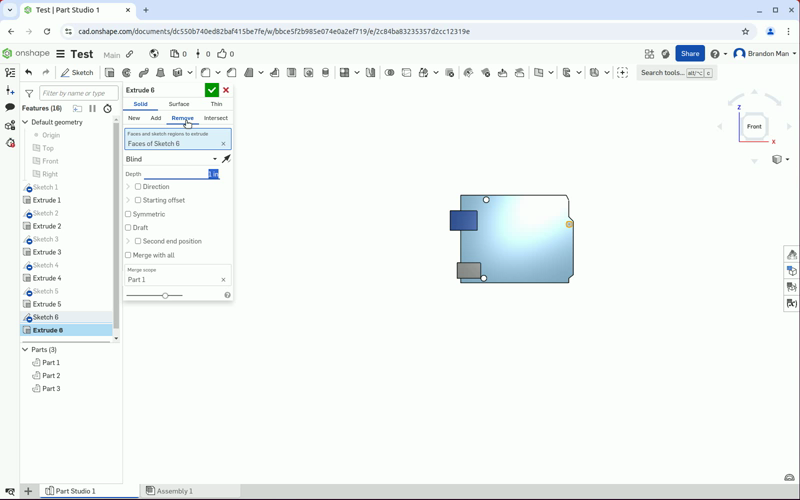
text(-8.666)
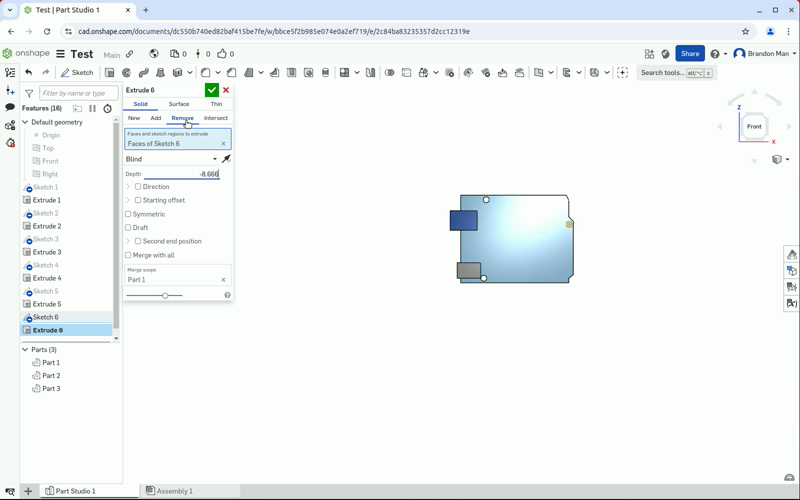
key(tab, 3)
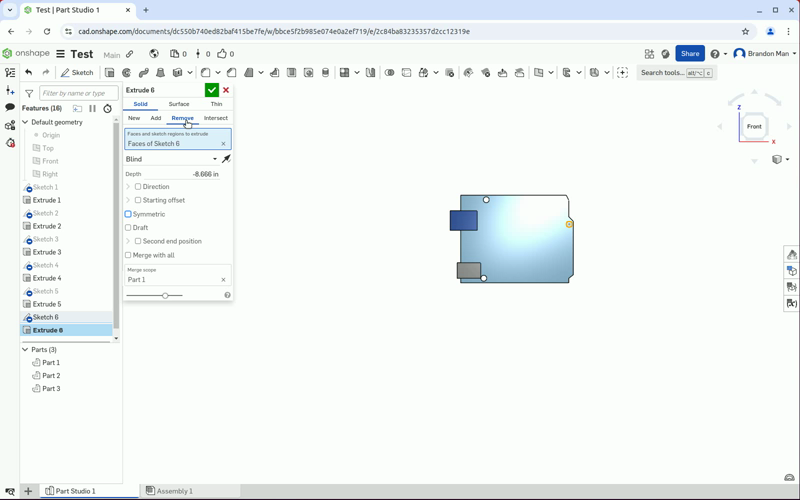
key(space)
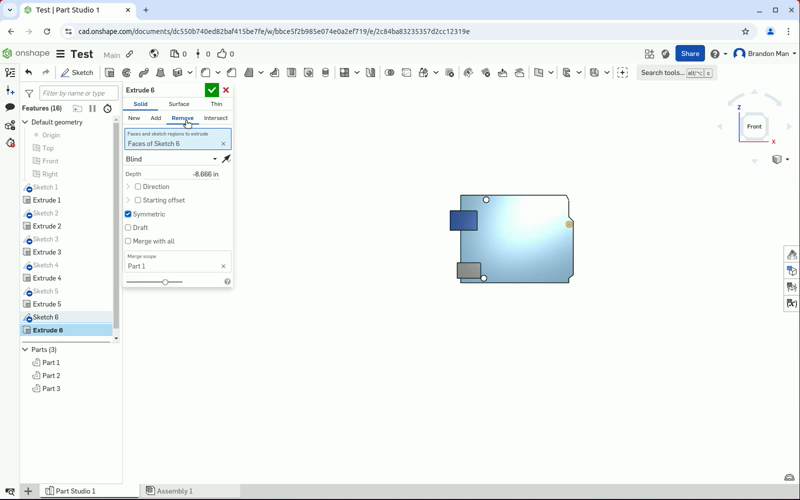
key(tab, 2)
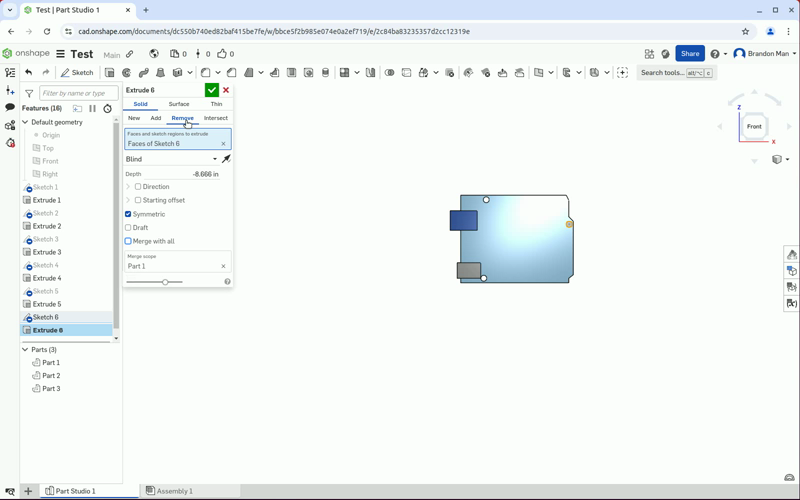
key(space)
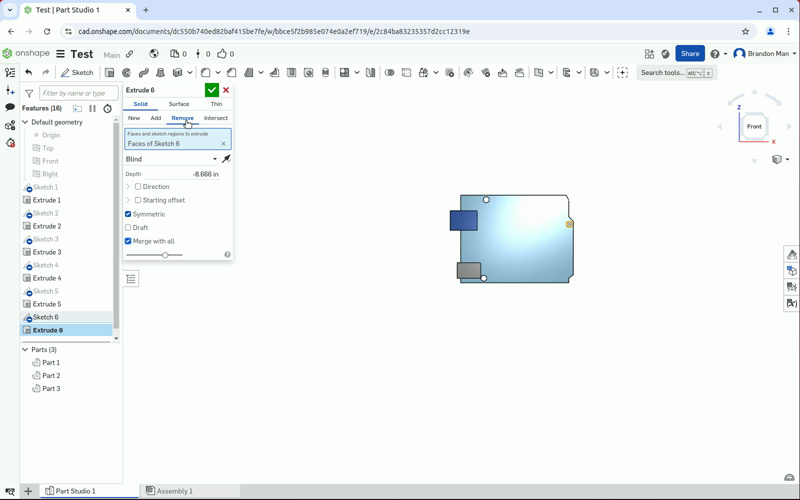
key(enter)
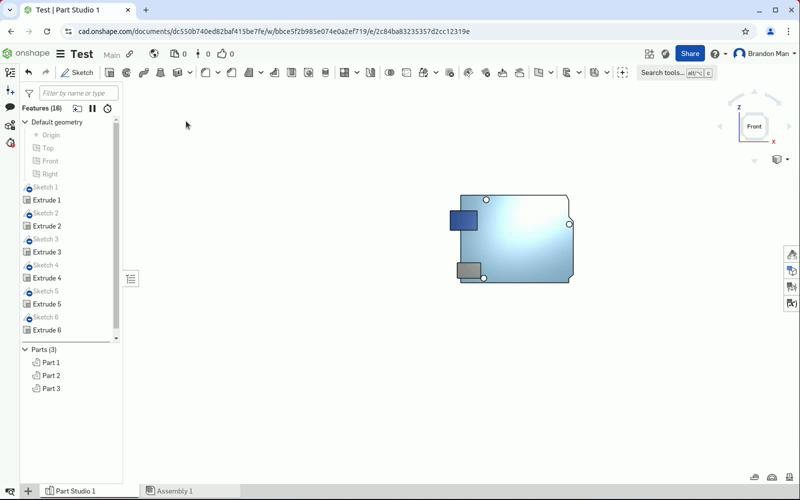
key(shift+h)
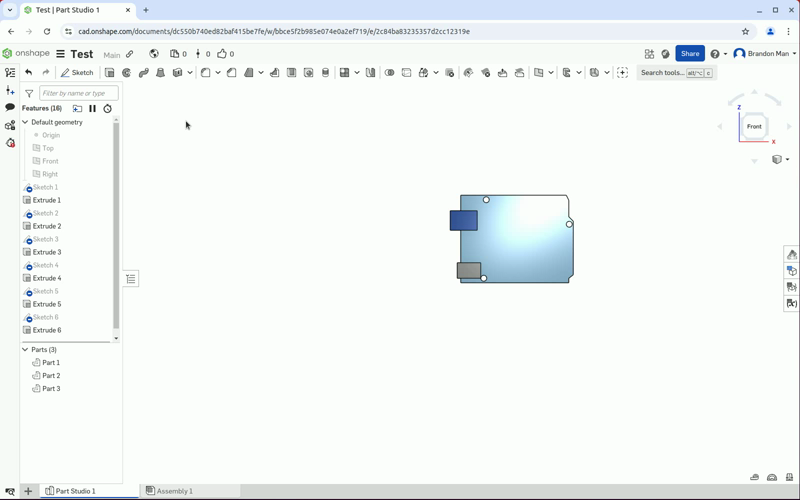
key(shift+h)
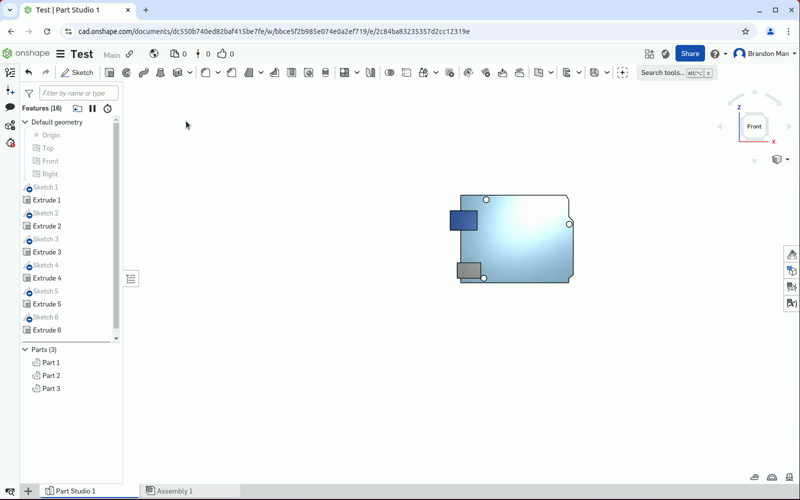
mouse_move(69, 189)
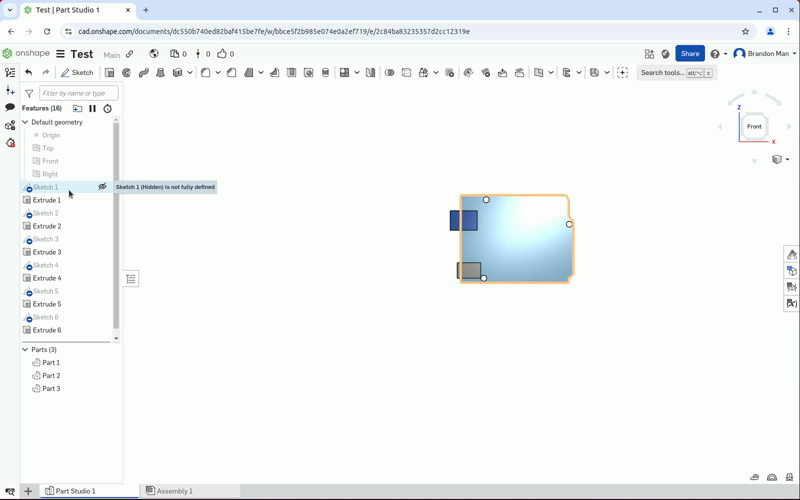
click(69, 189)
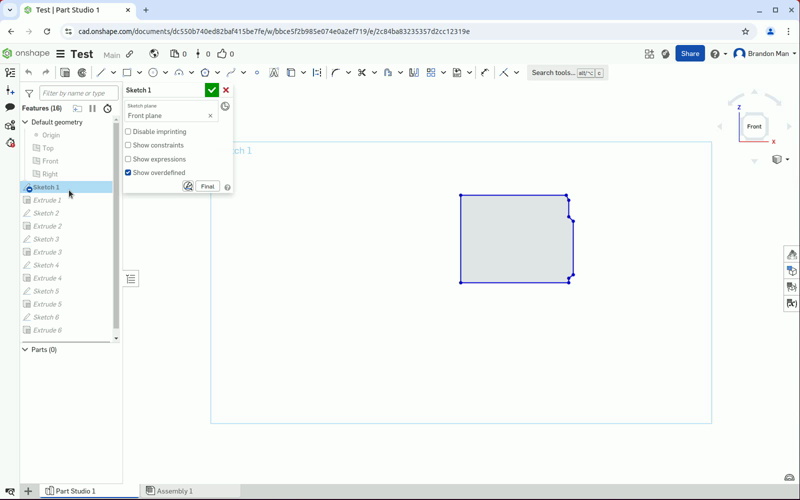
mouse_move(229, 92)
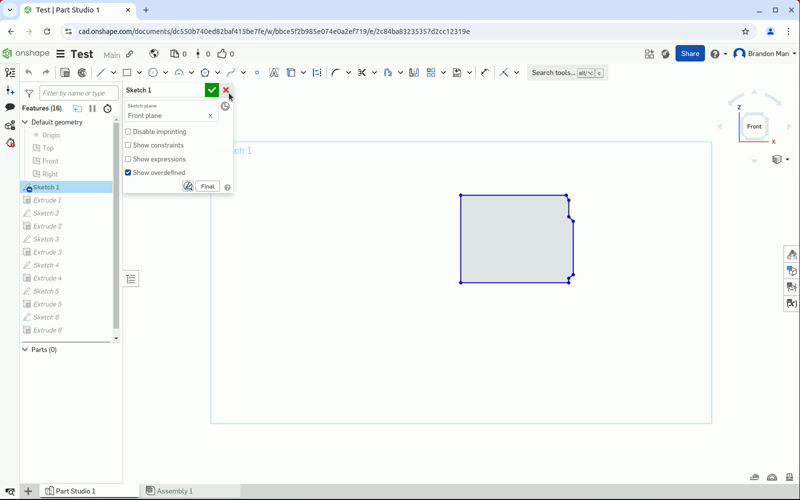
click(229, 92)
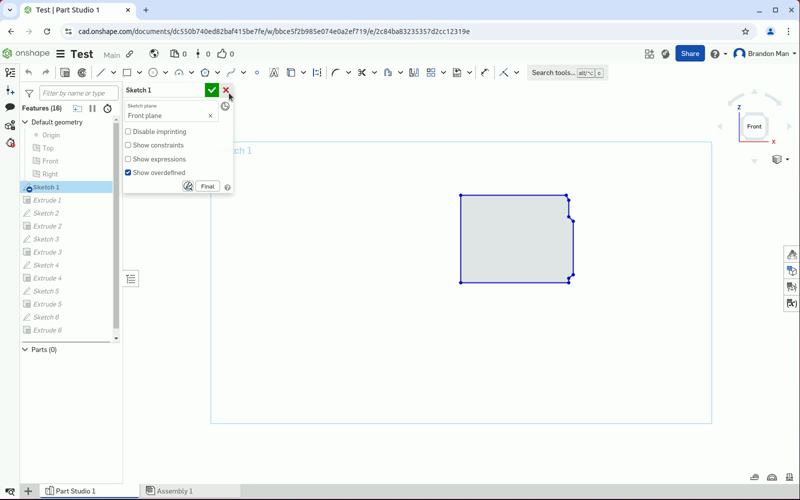
key(shift+s)
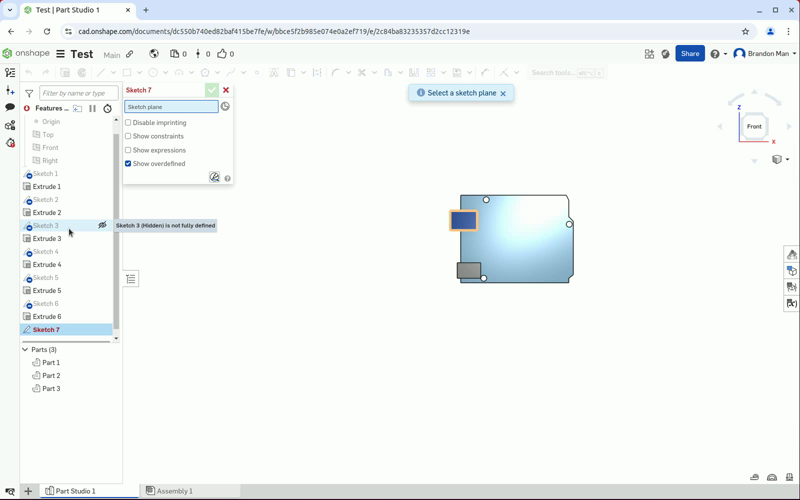
scroll(3)
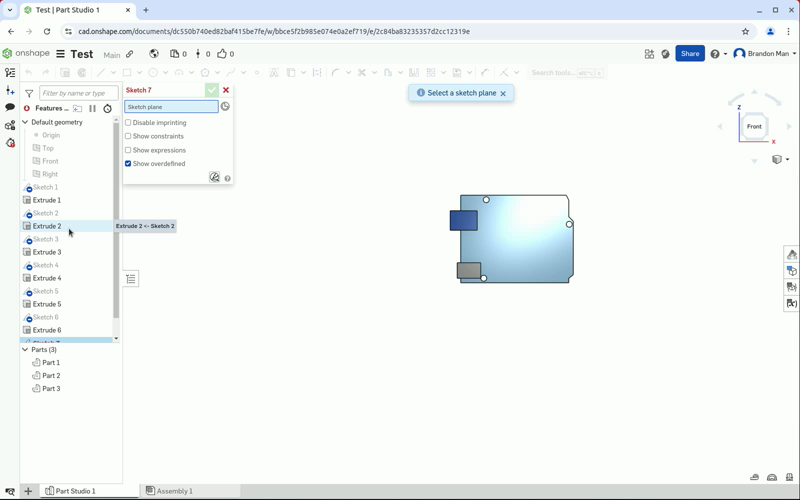
mouse_move(69, 163)
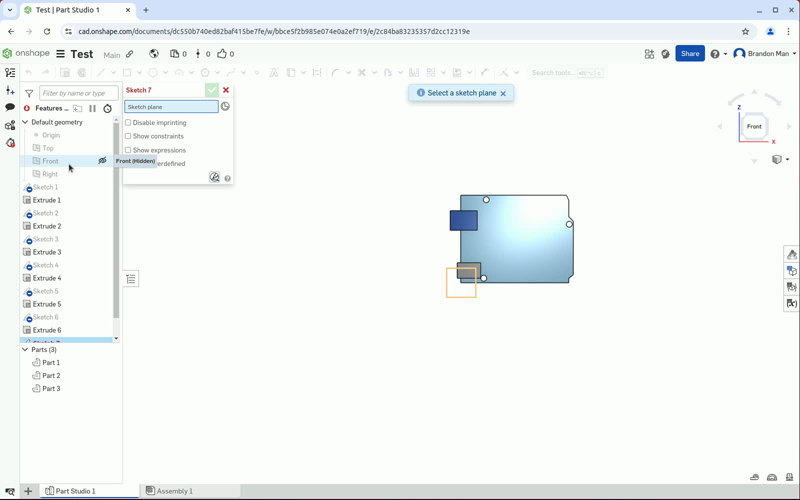
click(69, 163)
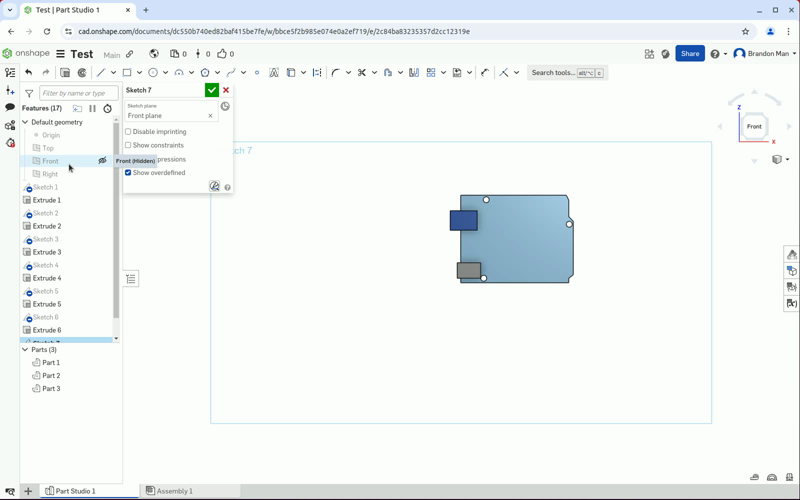
mouse_move(73, 352)
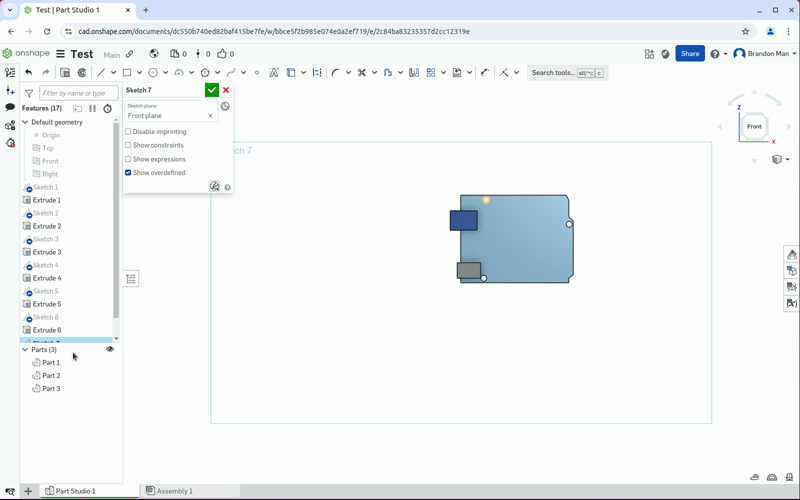
key(y)
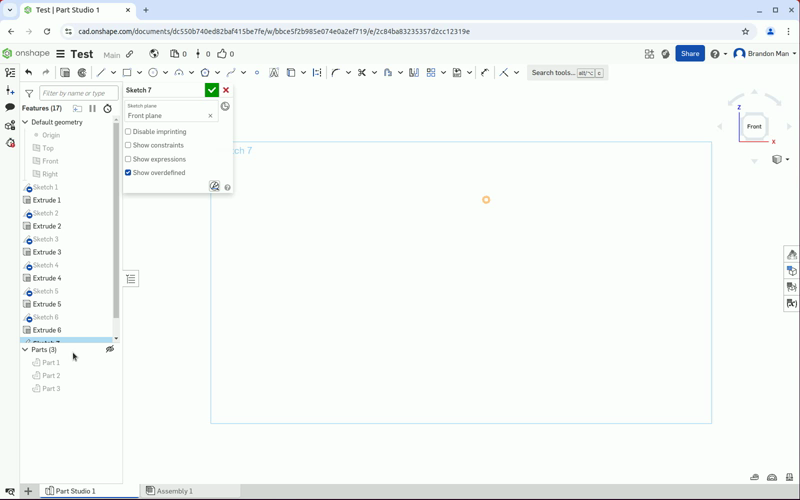
key(l)
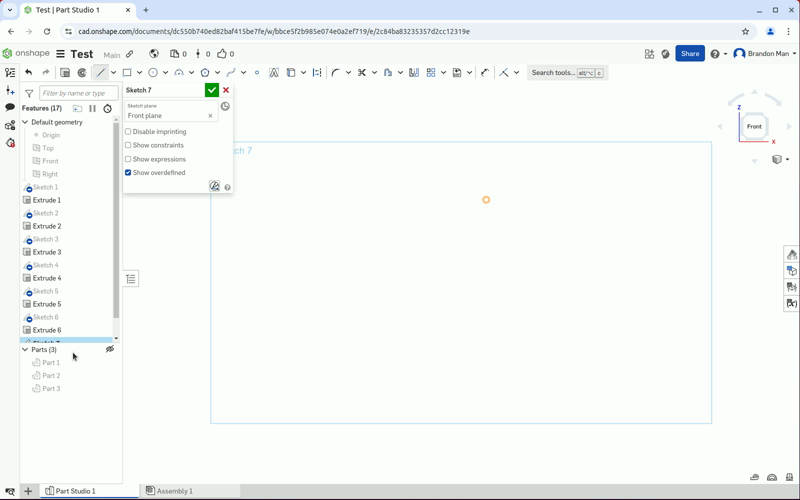
key_down(shift)
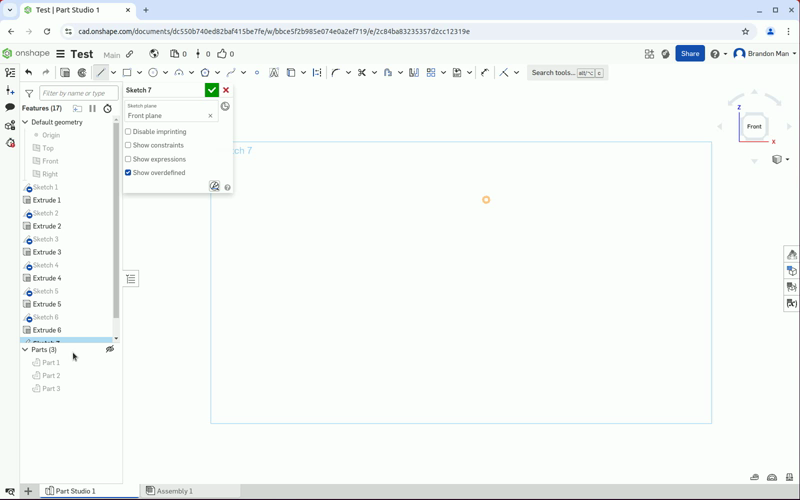
mouse_move(568, 273)
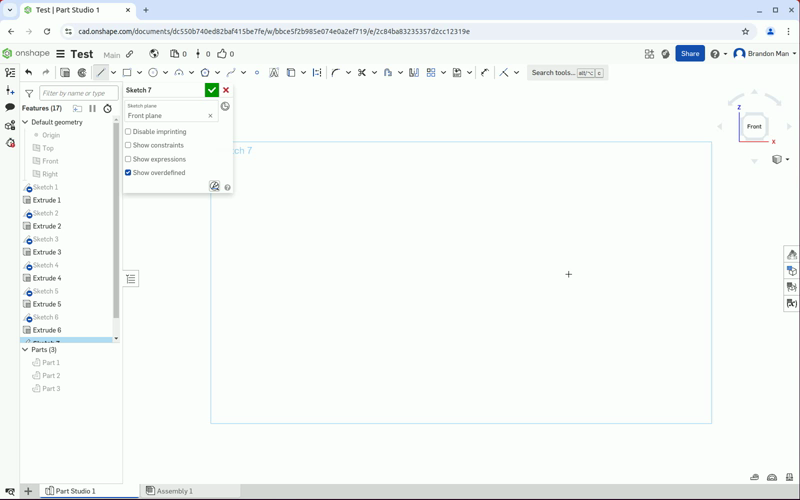
click(568, 273)
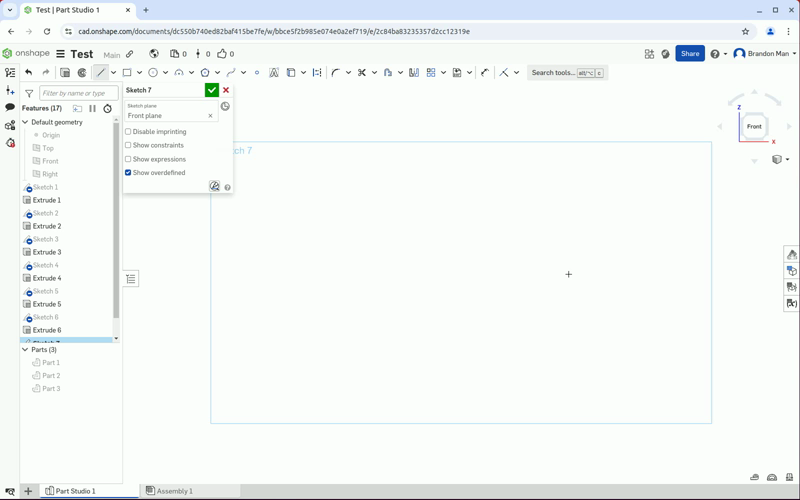
key_up(shift)
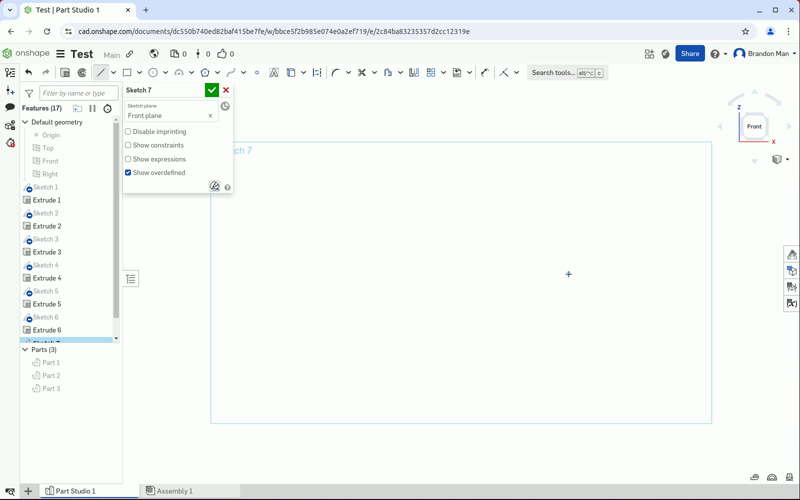
key_down(shift)
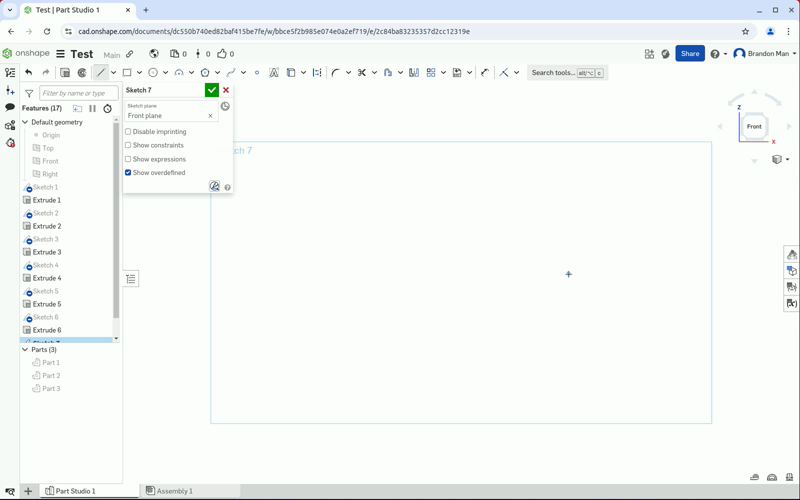
mouse_move(589, 273)
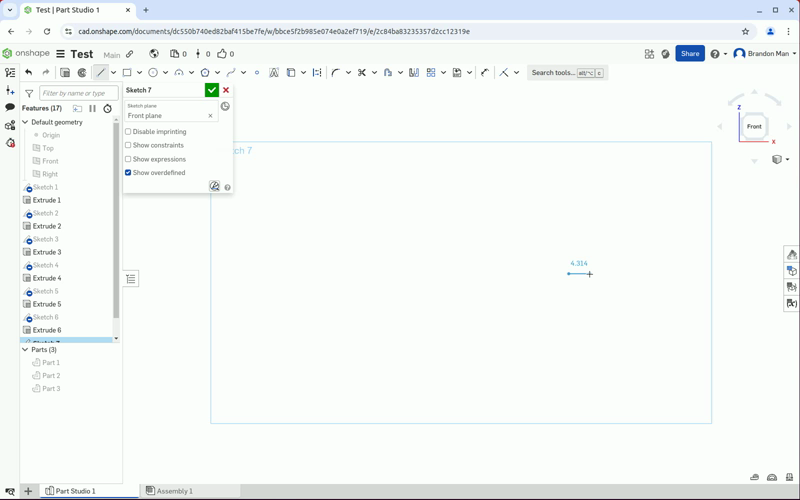
mouse_move(568, 267)
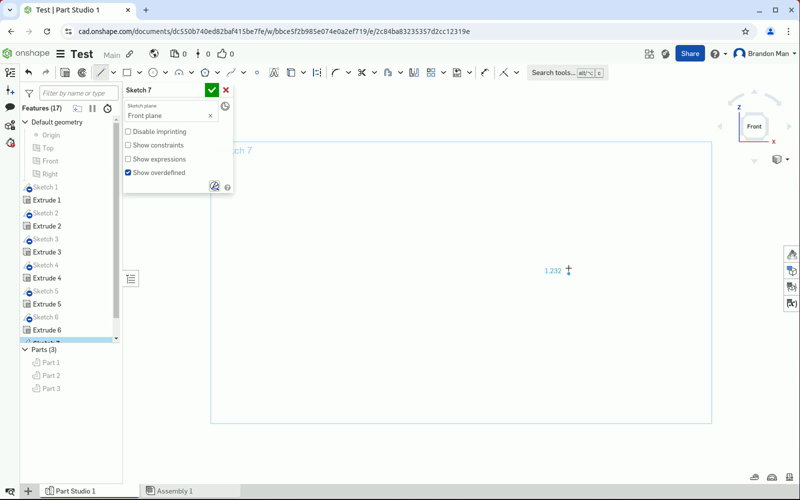
scroll(6)
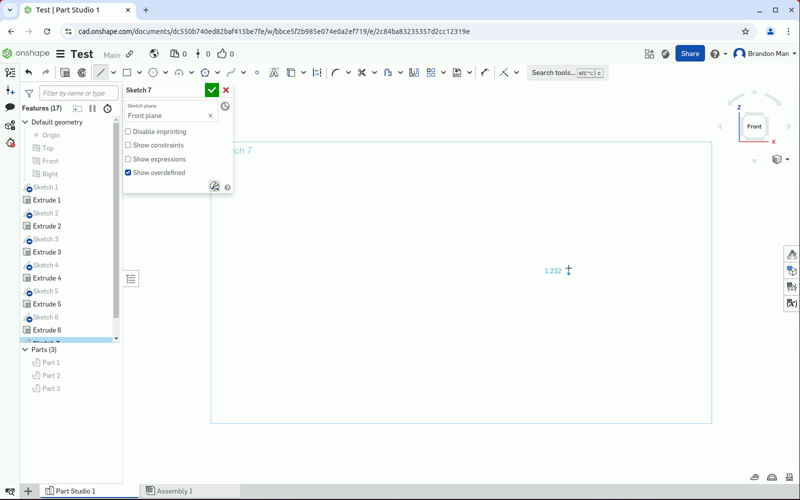
scroll(6)
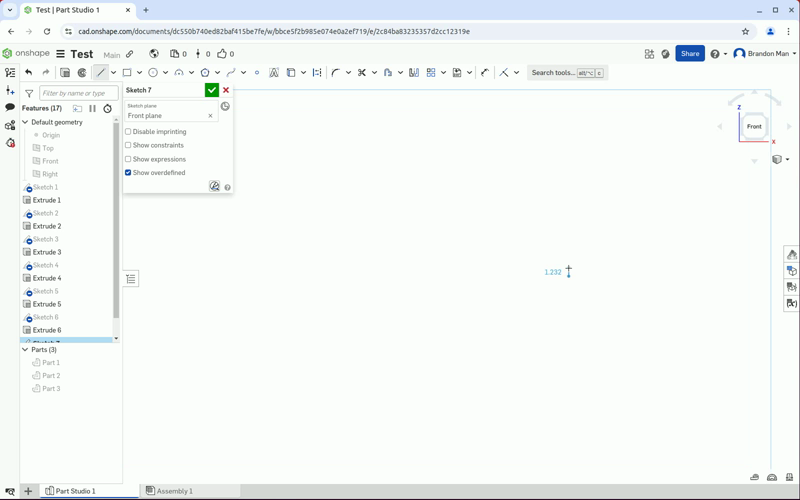
scroll(6)
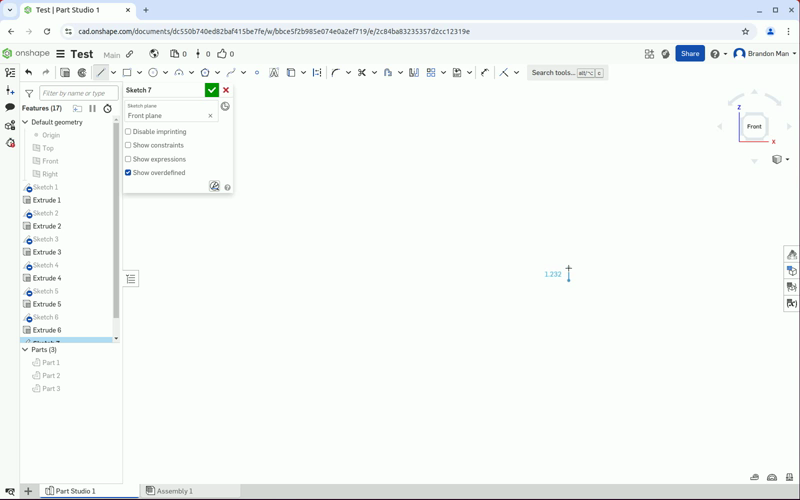
scroll(6)
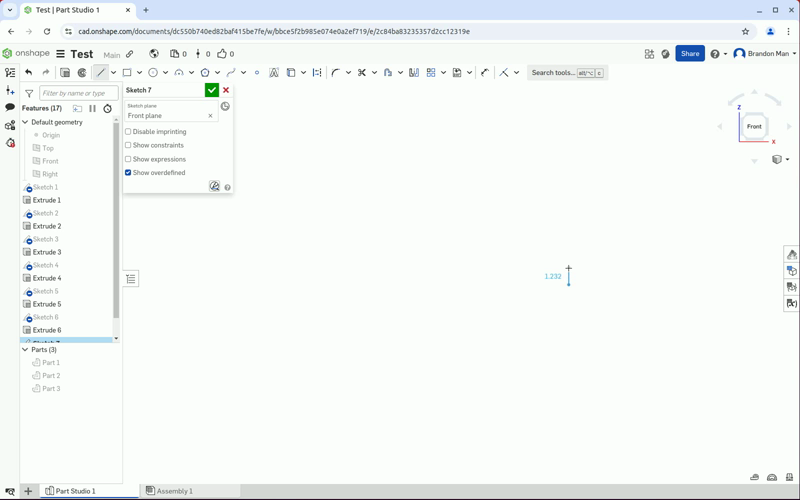
scroll(6)
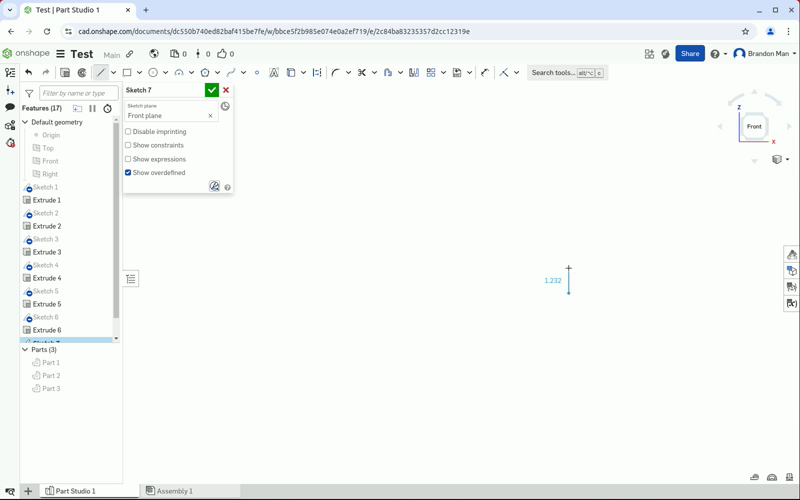
scroll(6)
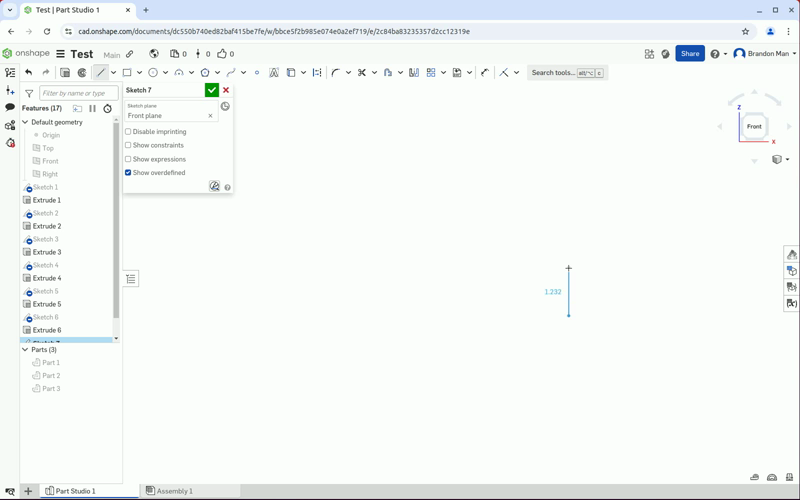
scroll(6)
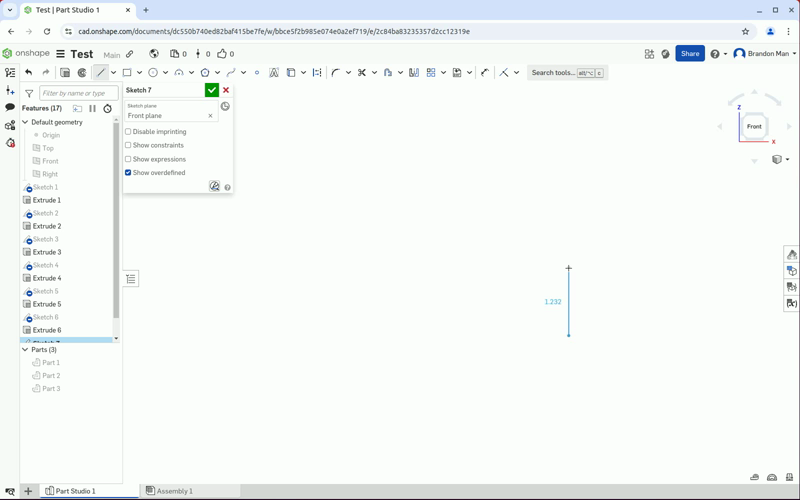
click(568, 267)
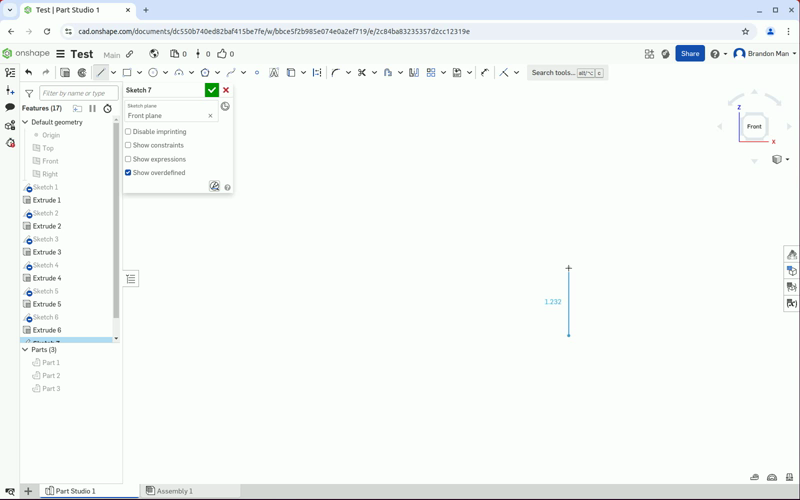
scroll(-6)
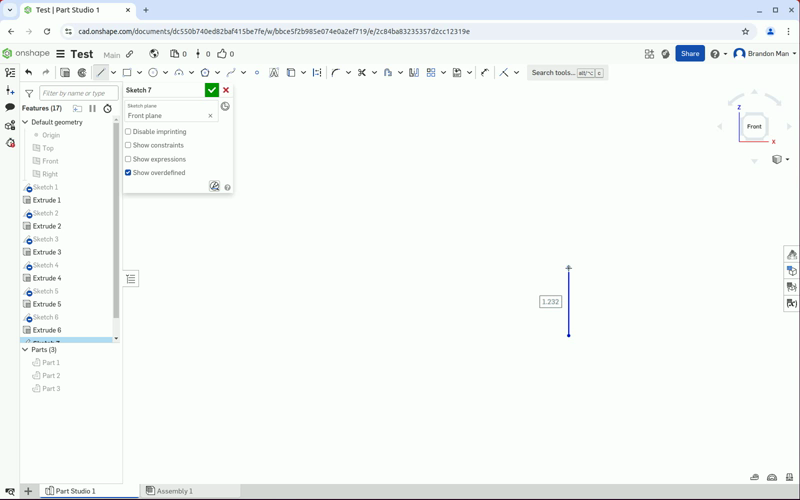
scroll(-6)
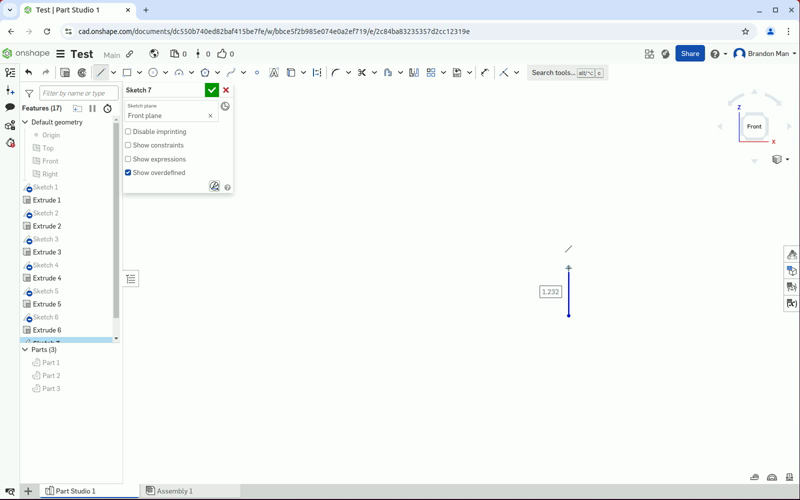
scroll(-6)
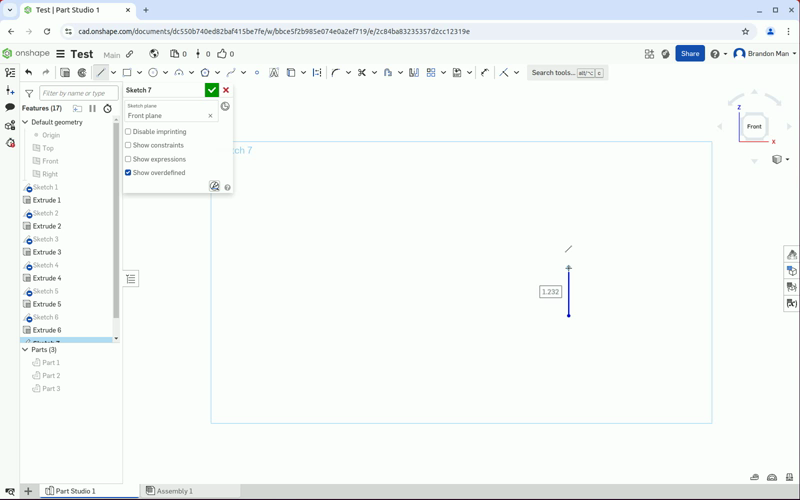
scroll(-6)
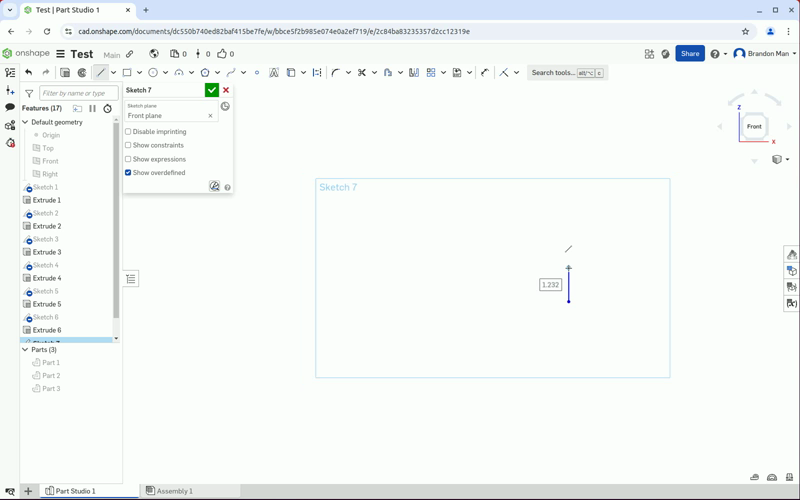
scroll(-6)
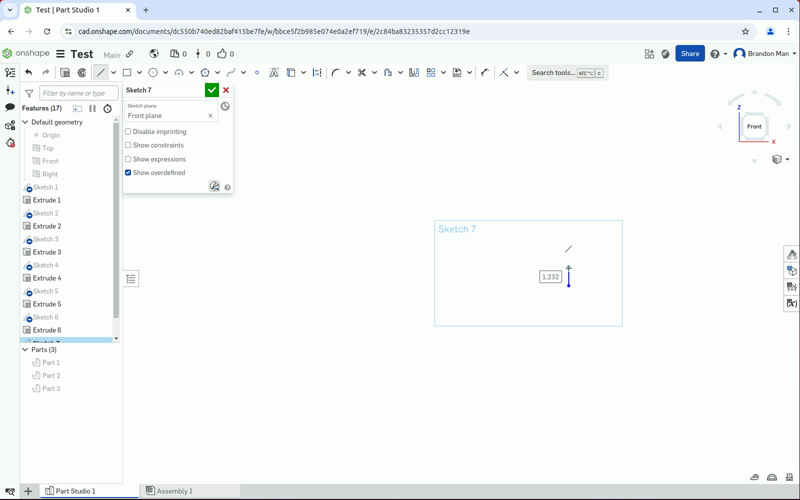
scroll(-6)
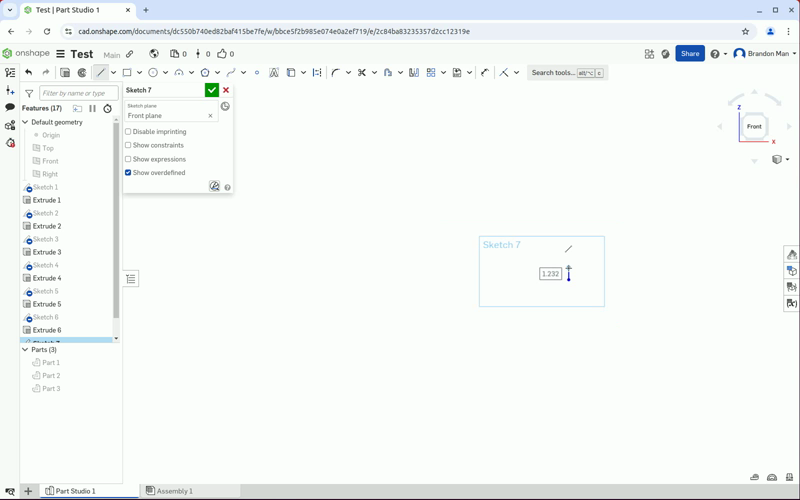
scroll(-6)
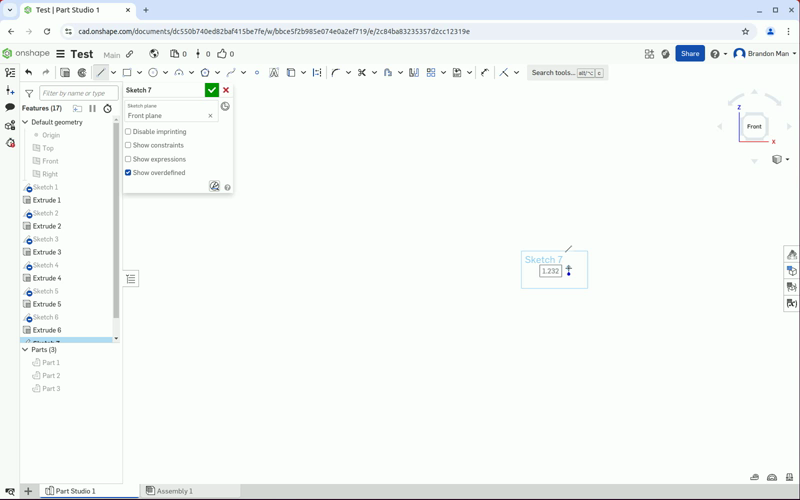
key_up(shift)
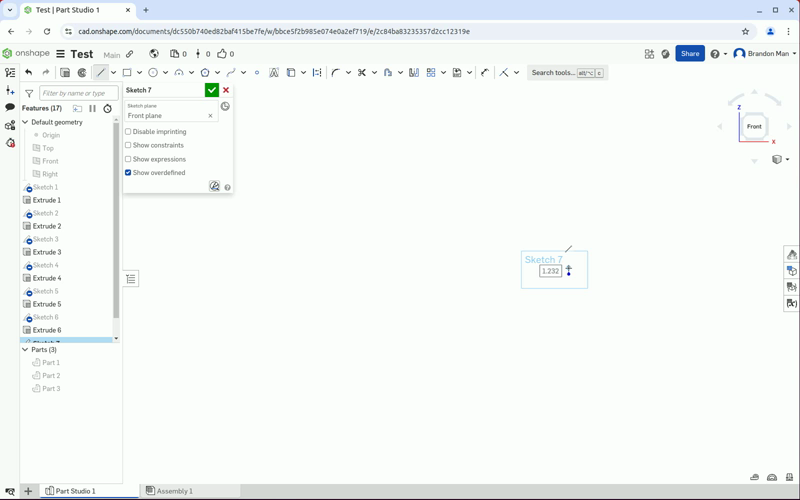
key(esc)
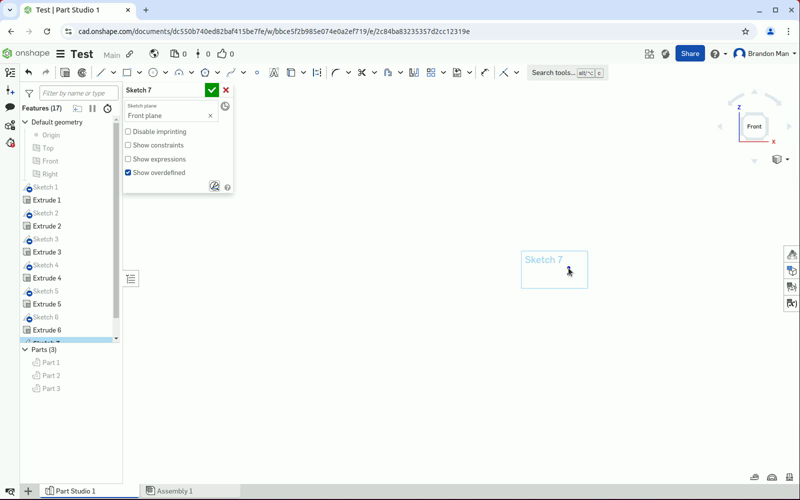
key(a)
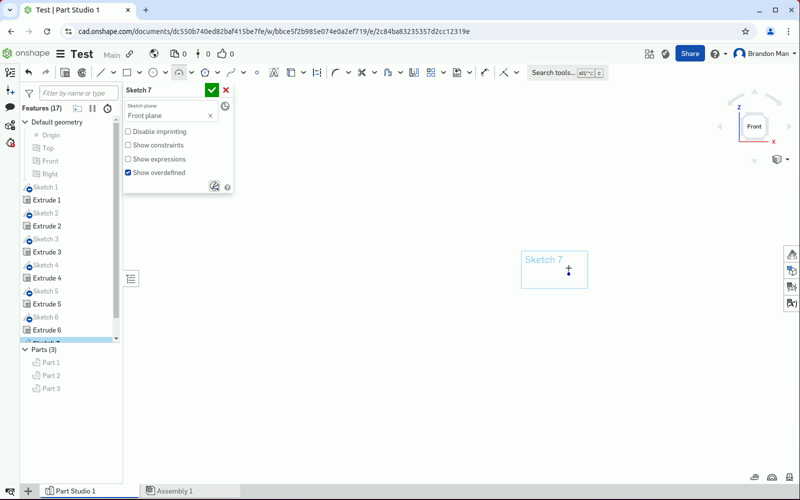
mouse_move(568, 267)
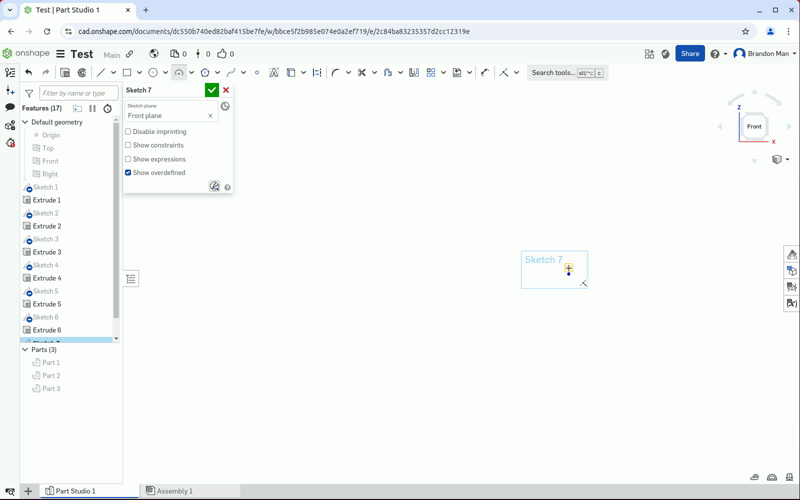
click(568, 267)
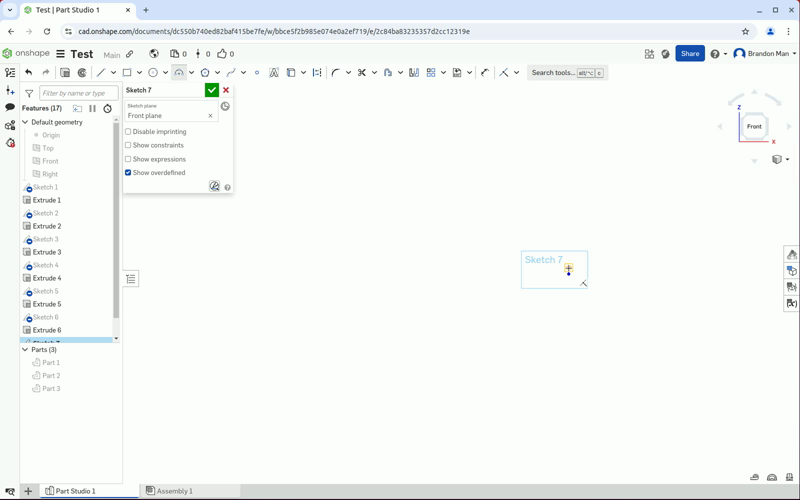
mouse_move(568, 273)
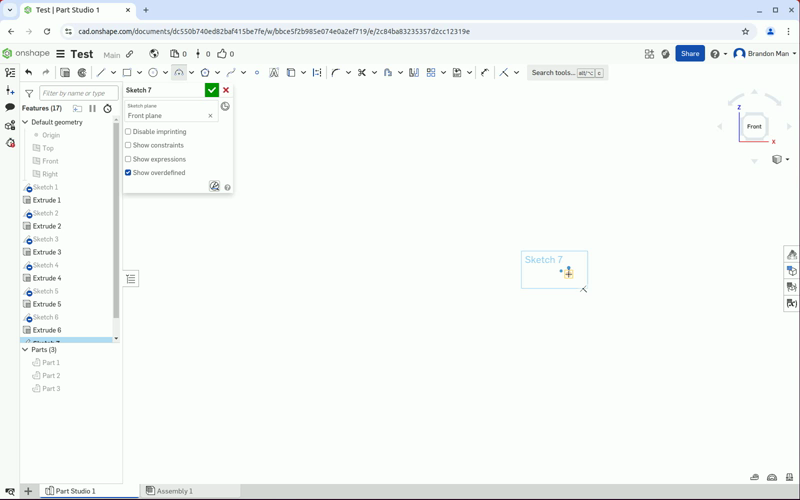
scroll(6)
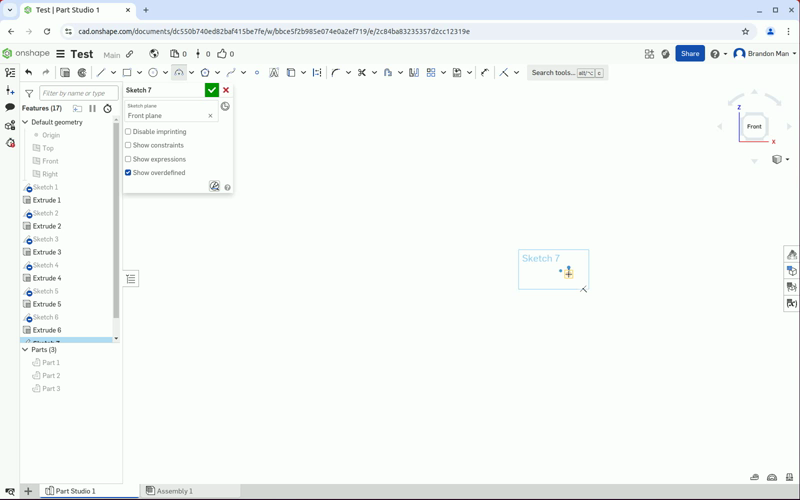
scroll(6)
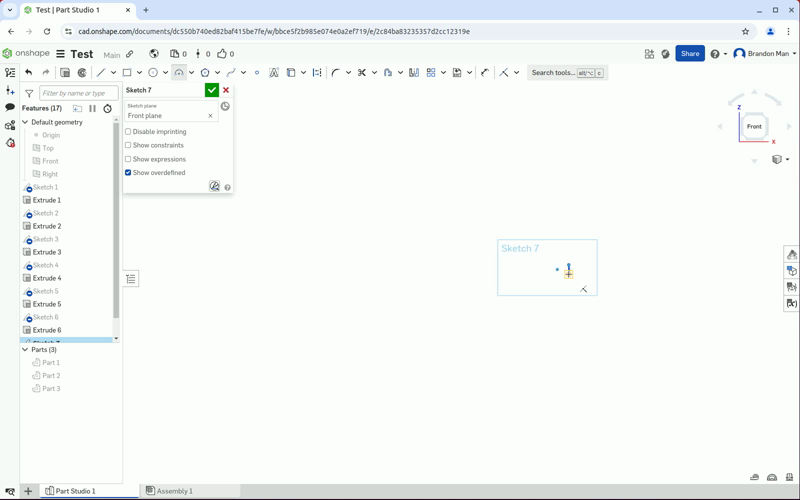
scroll(6)
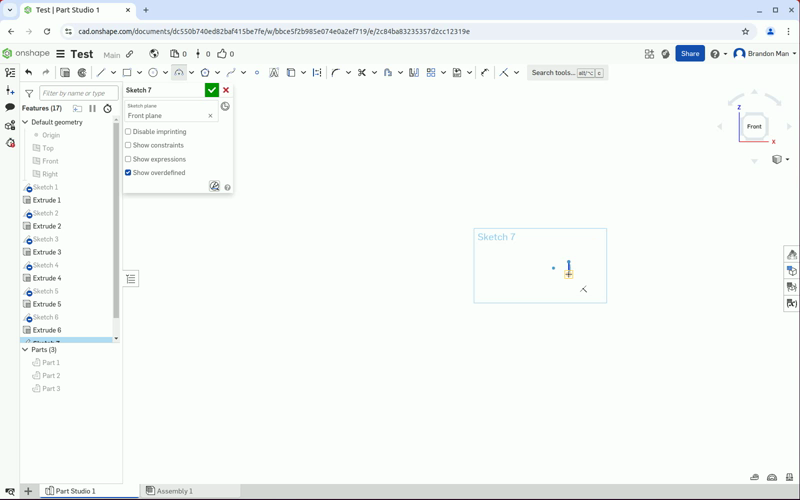
scroll(6)
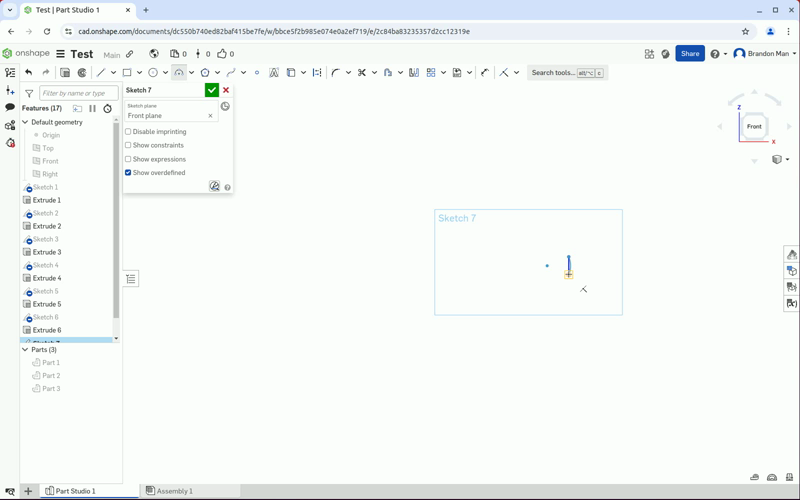
scroll(6)
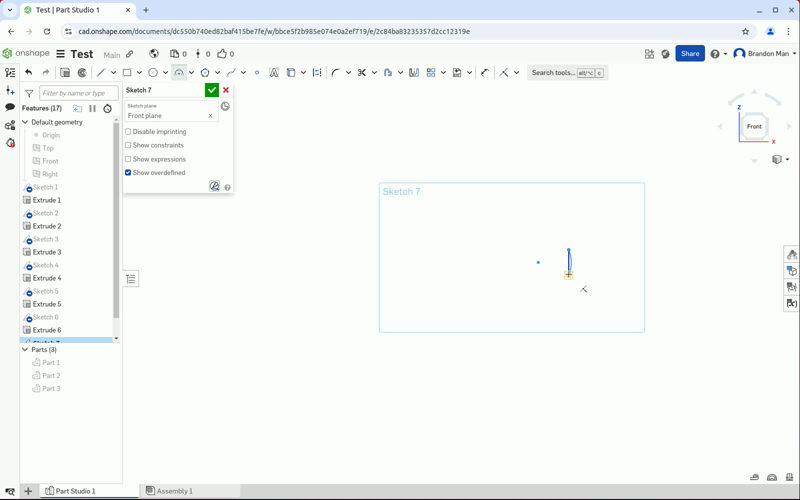
scroll(6)
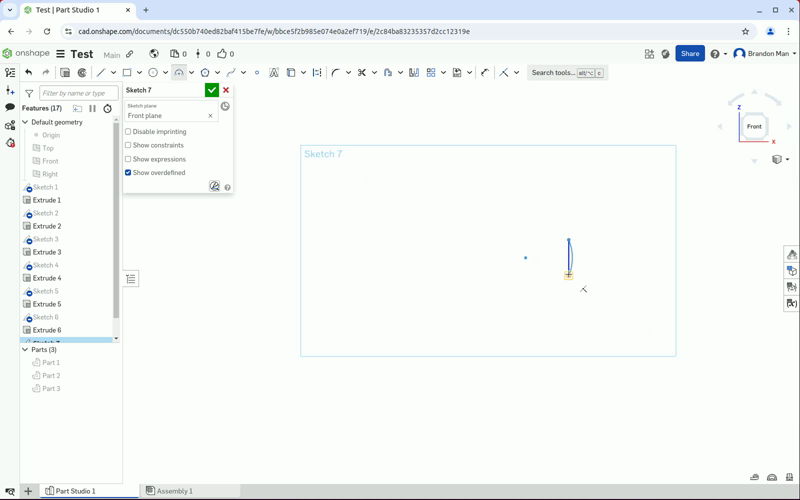
scroll(6)
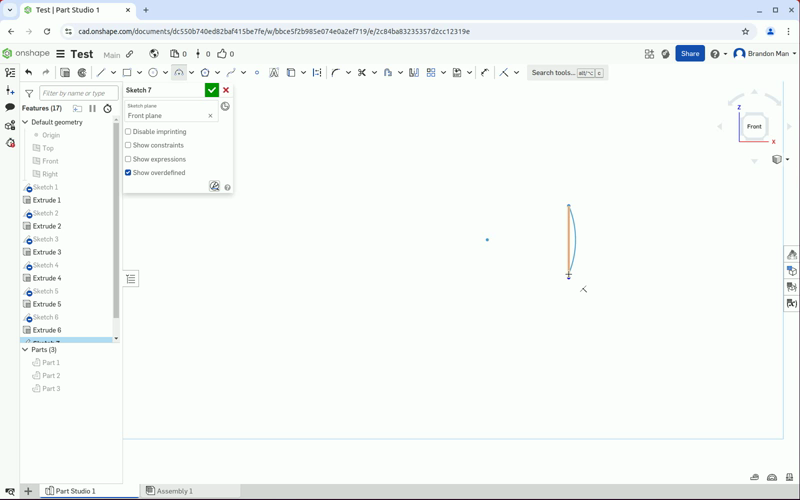
click(568, 273)
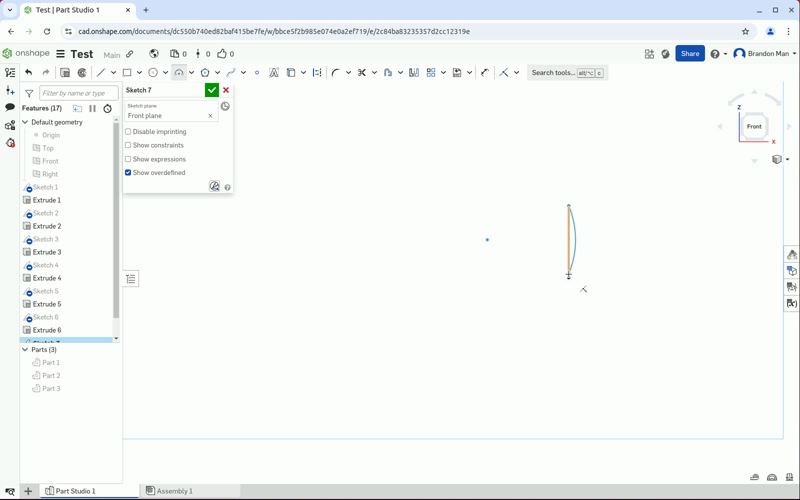
scroll(-6)
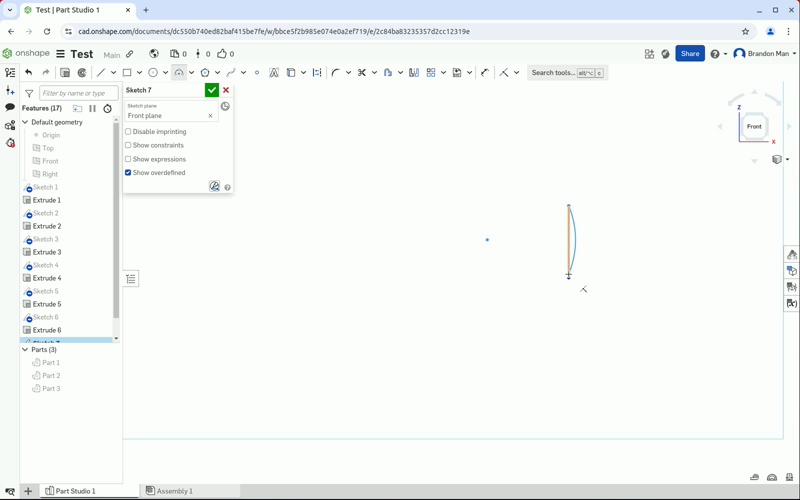
scroll(-6)
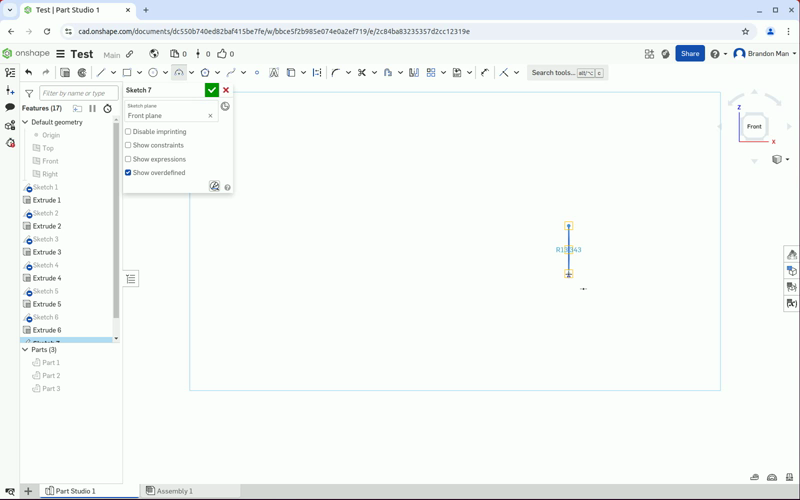
scroll(-6)
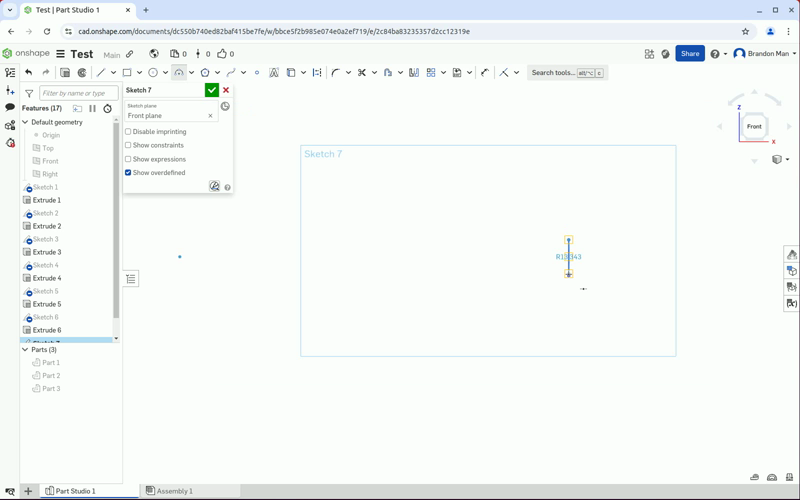
scroll(-6)
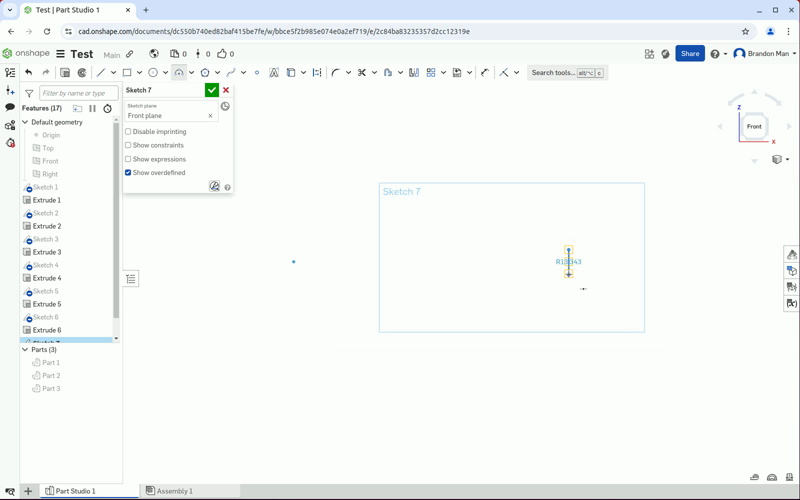
scroll(-6)
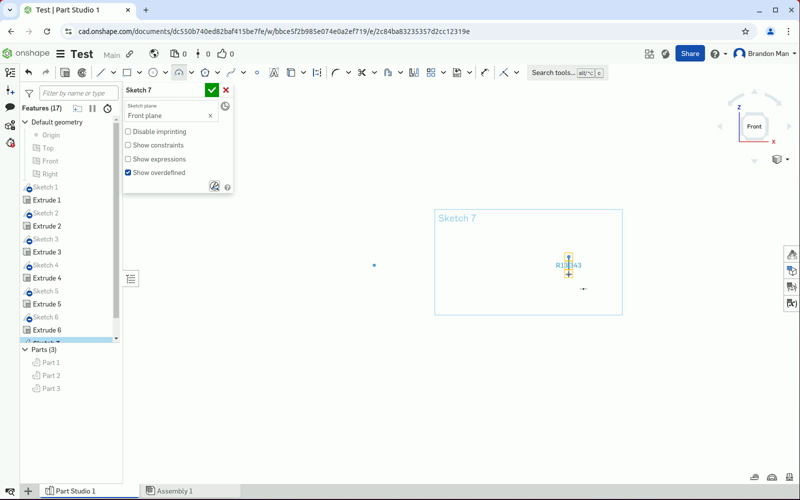
scroll(-6)
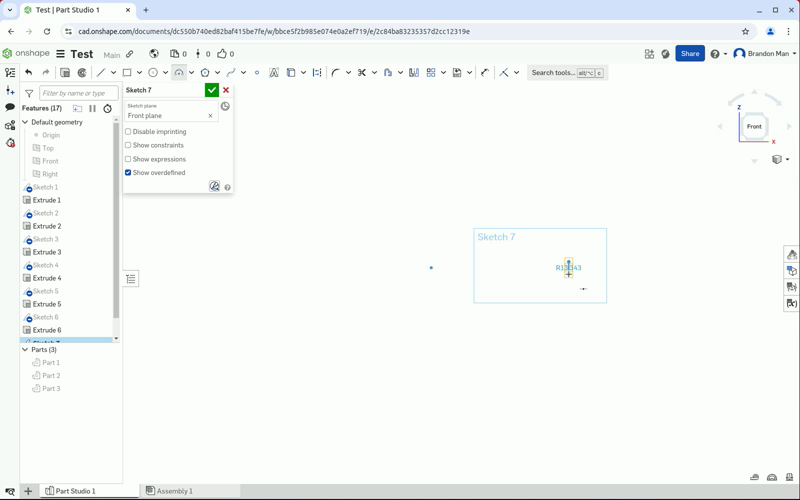
scroll(-6)
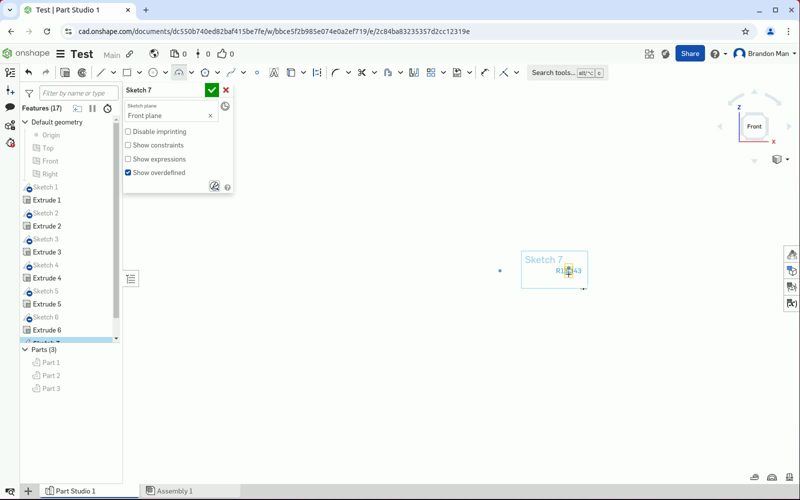
key_down(shift)
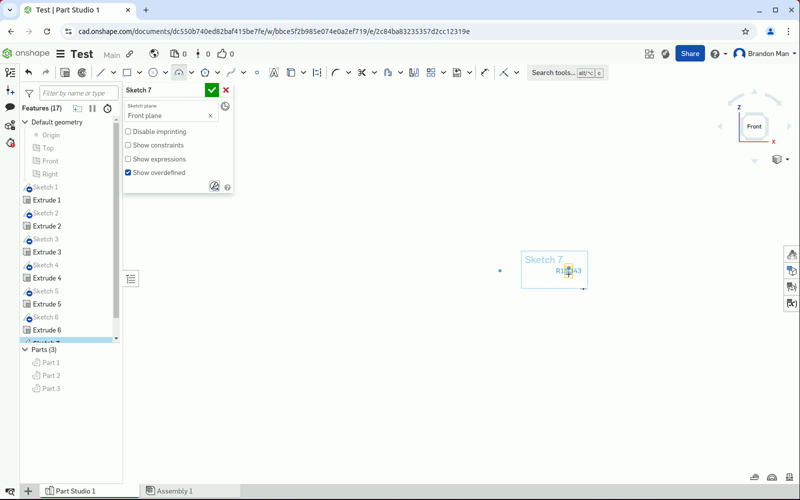
mouse_move(565, 270)
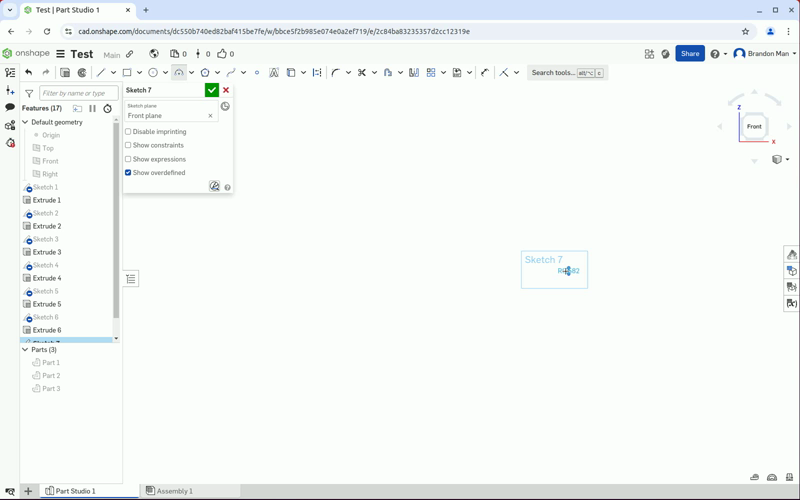
scroll(6)
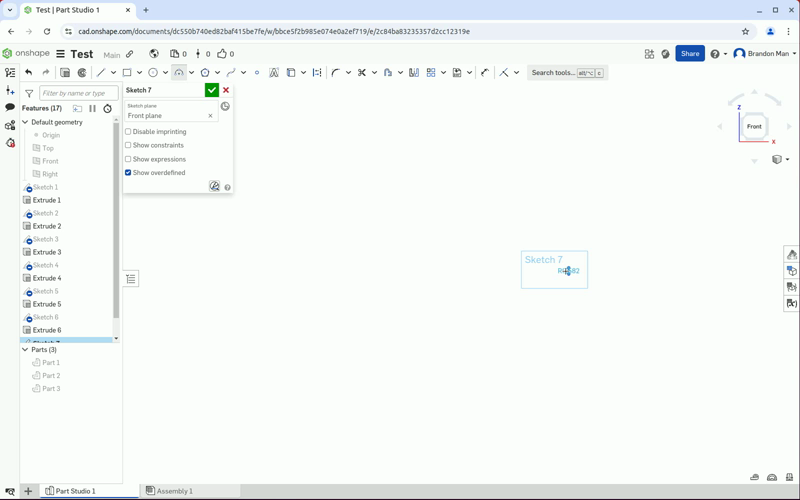
scroll(6)
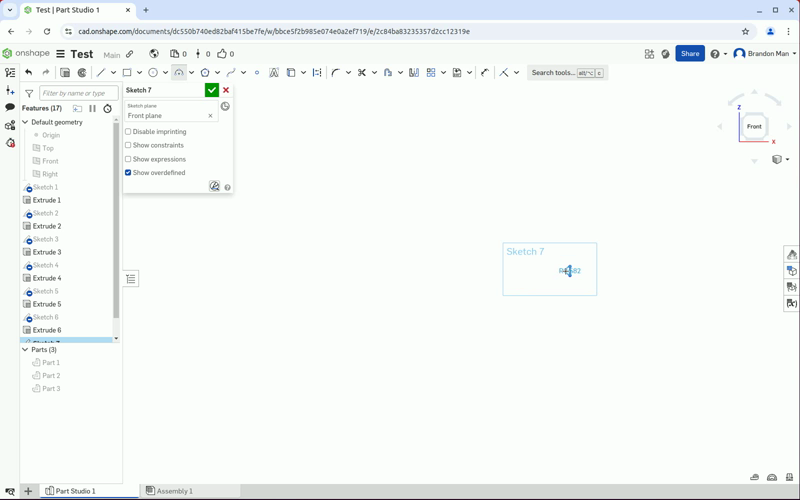
scroll(6)
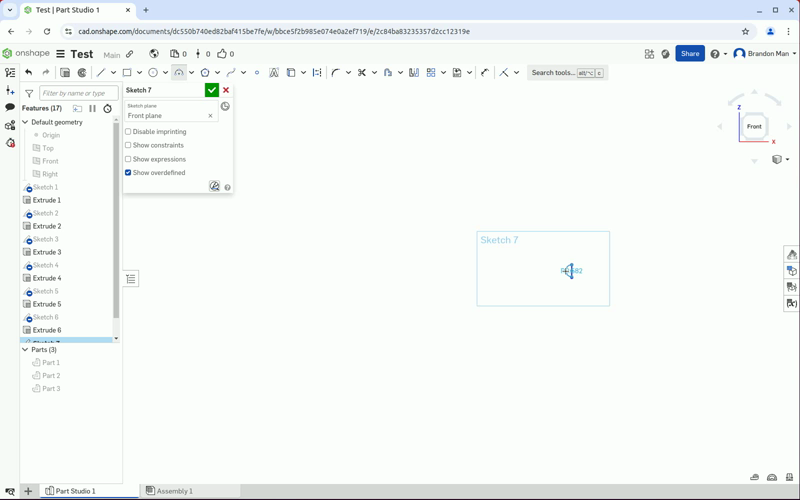
scroll(6)
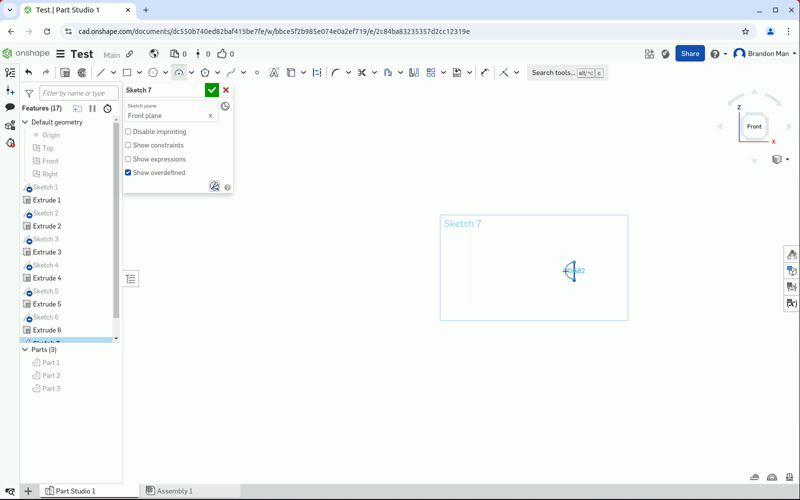
scroll(6)
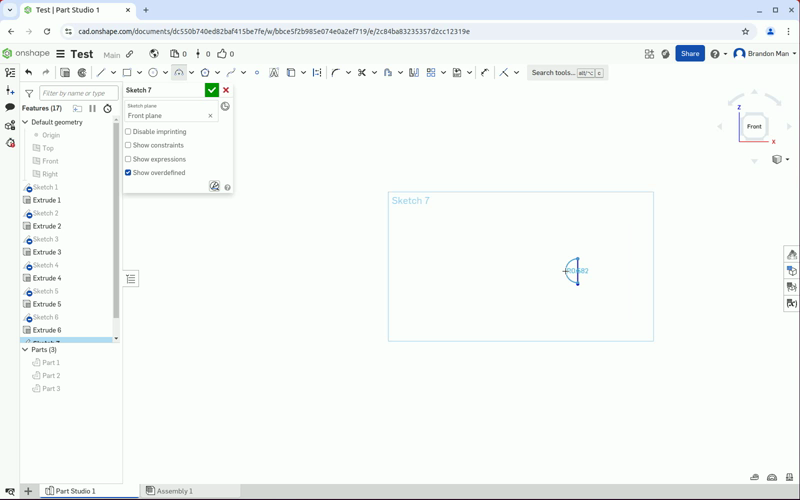
scroll(6)
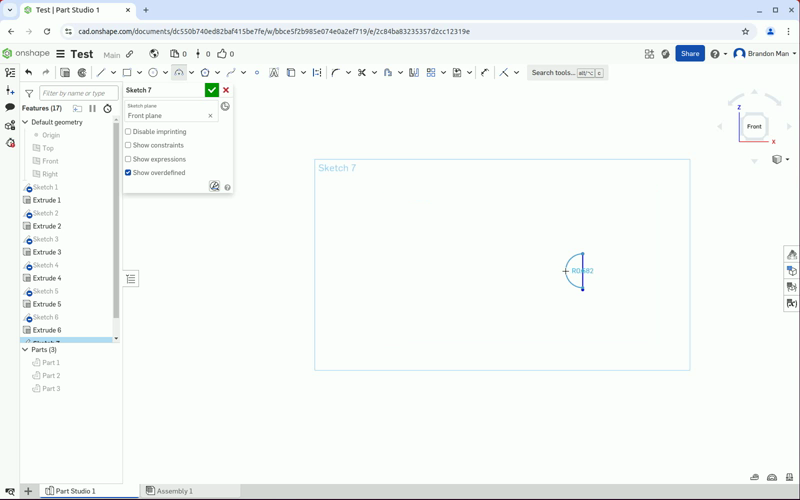
scroll(6)
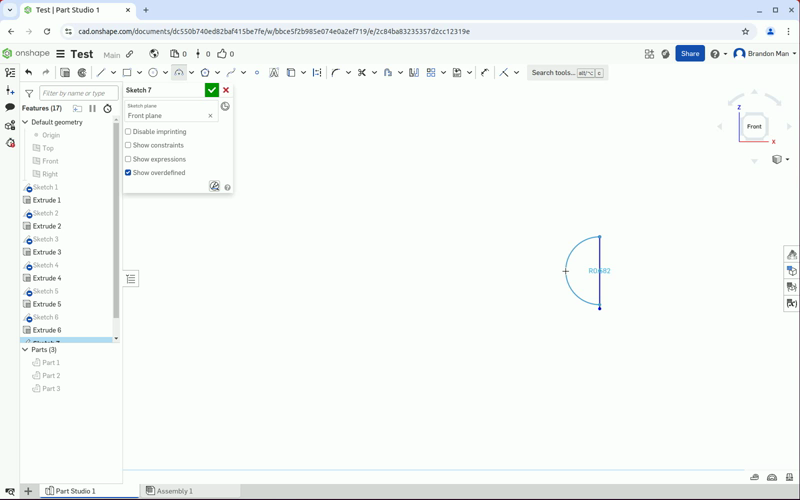
click(565, 270)
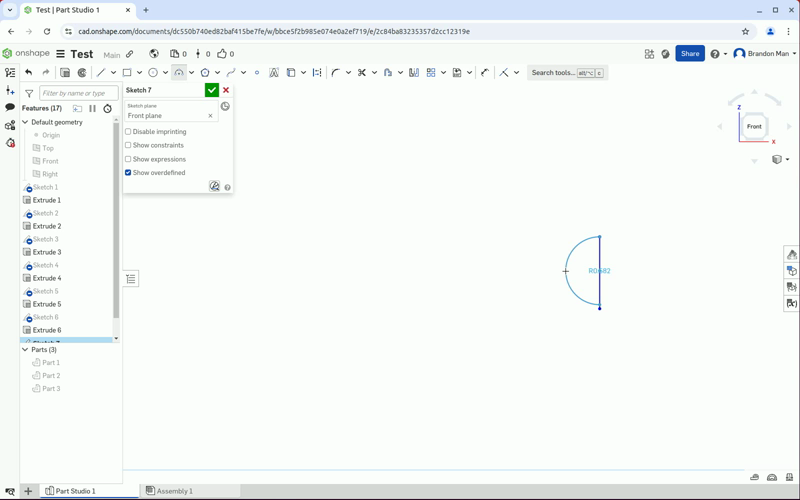
scroll(-6)
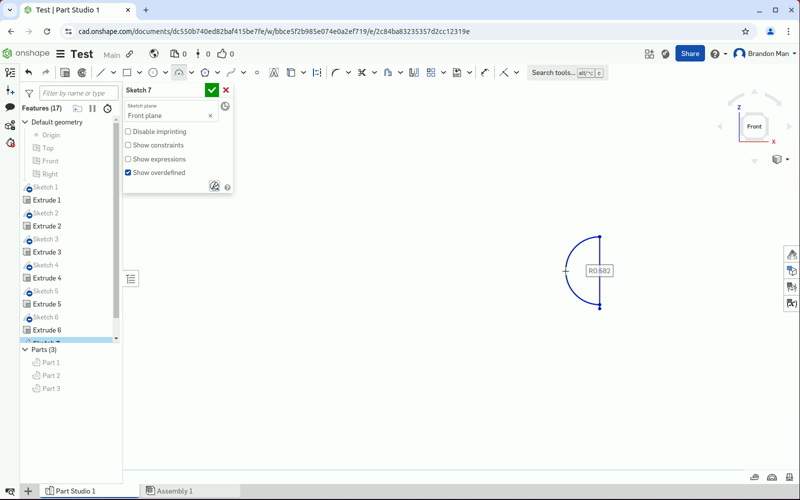
scroll(-6)
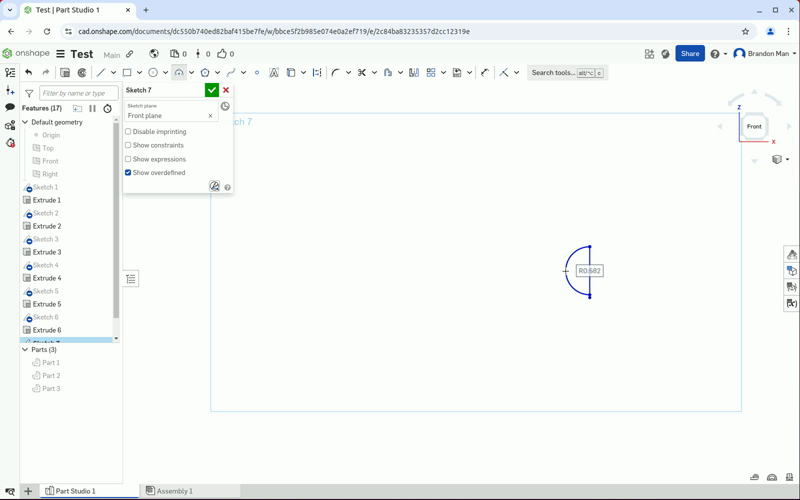
scroll(-6)
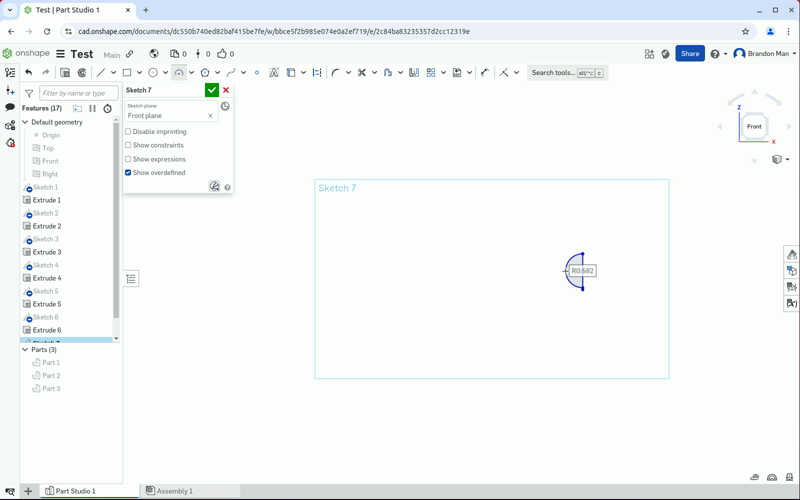
scroll(-6)
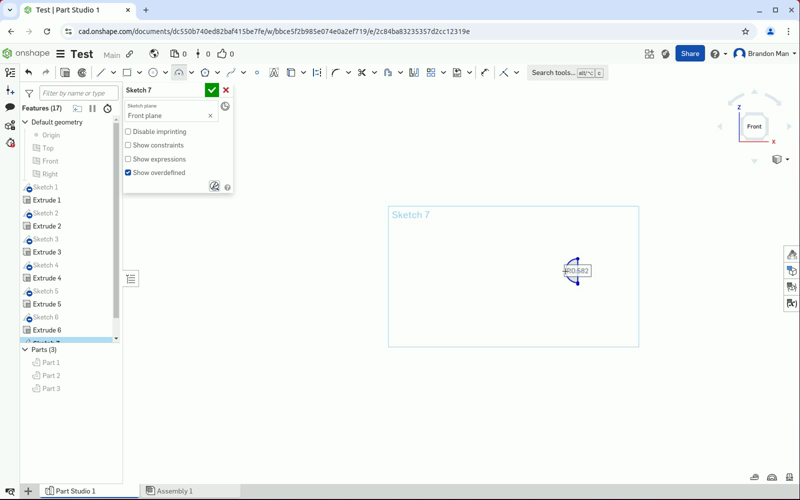
scroll(-6)
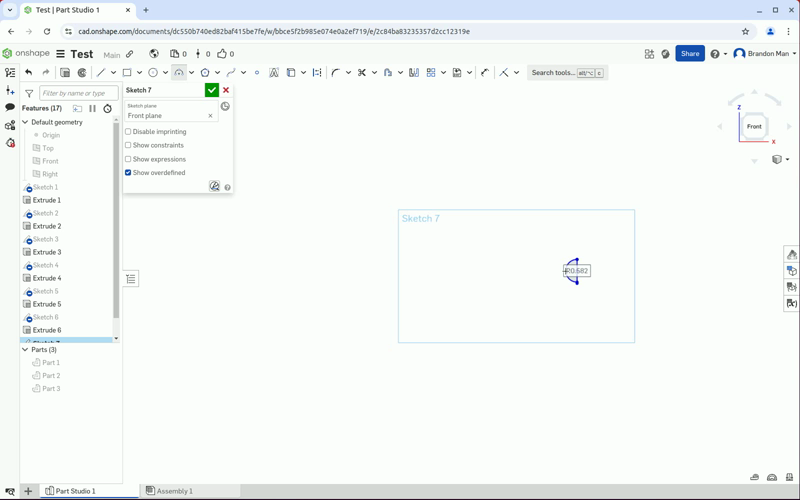
scroll(-6)
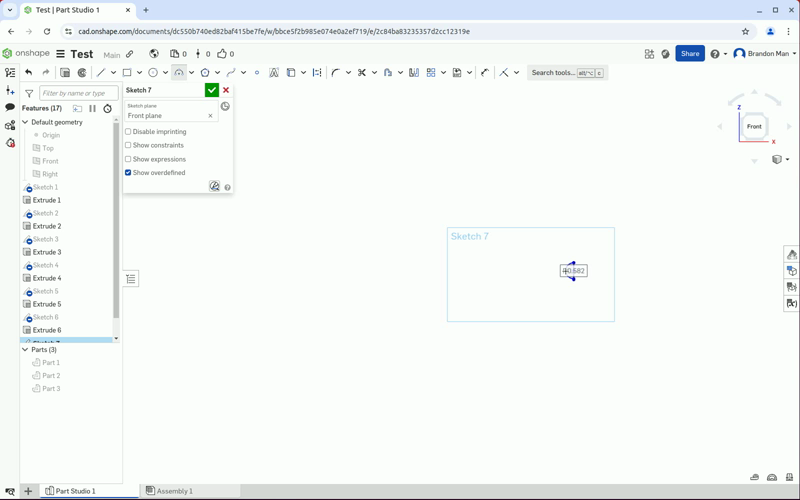
scroll(-6)
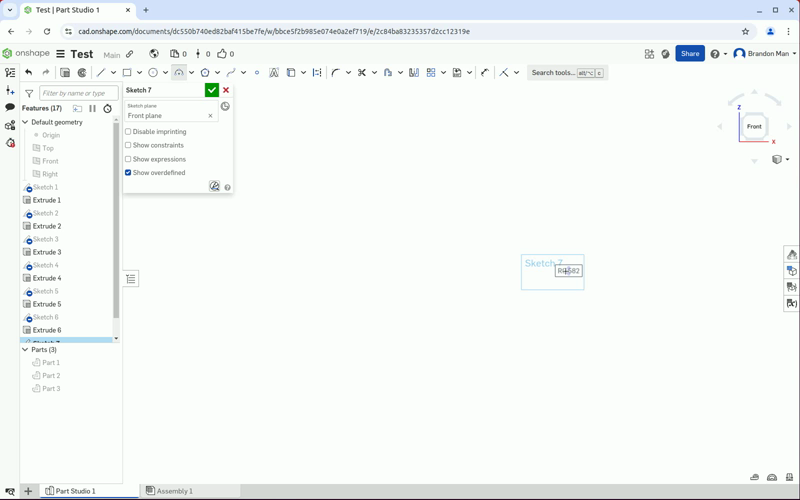
key_up(shift)
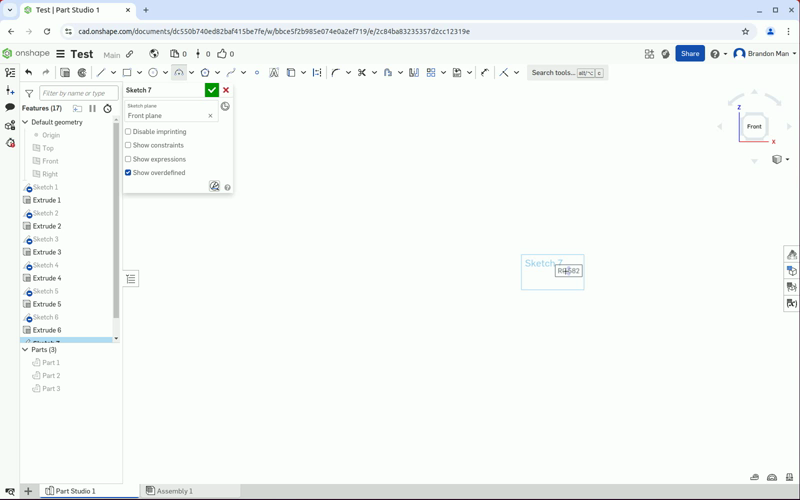
key(esc)
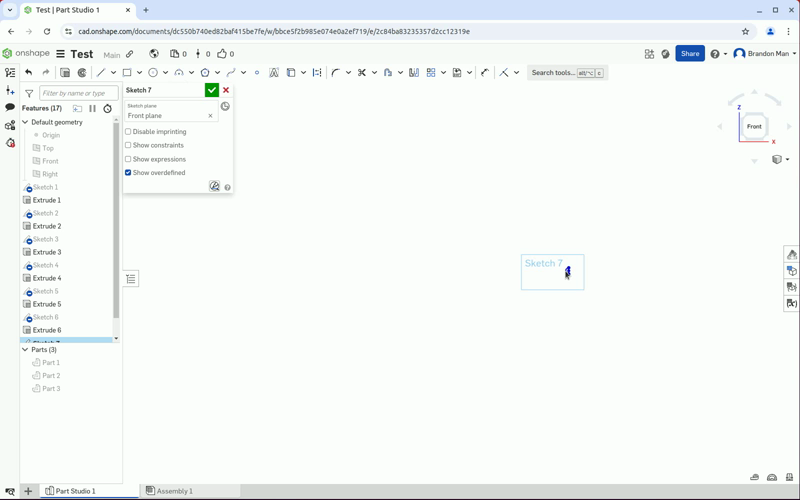
mouse_move(566, 269)
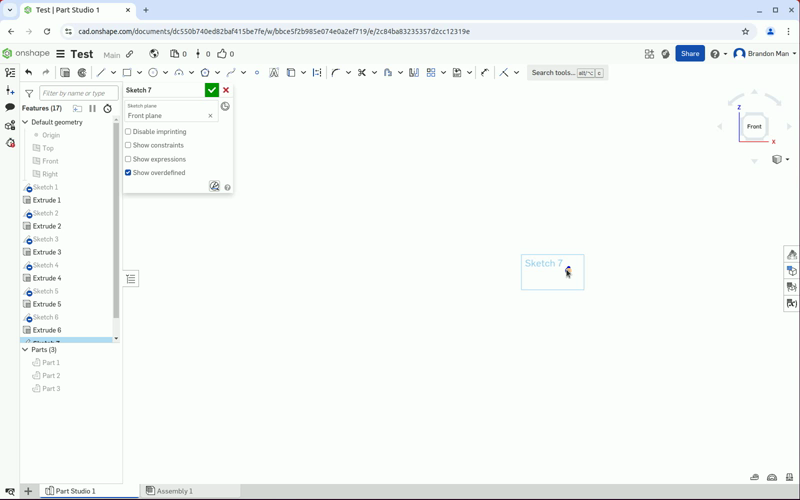
scroll(6)
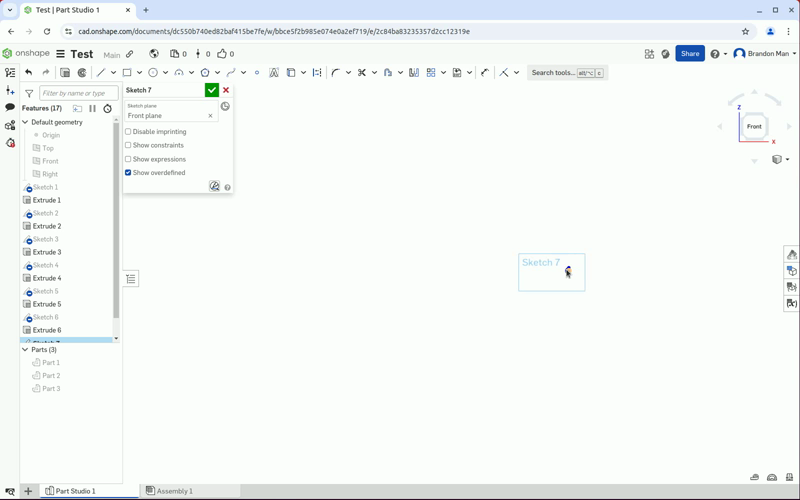
scroll(6)
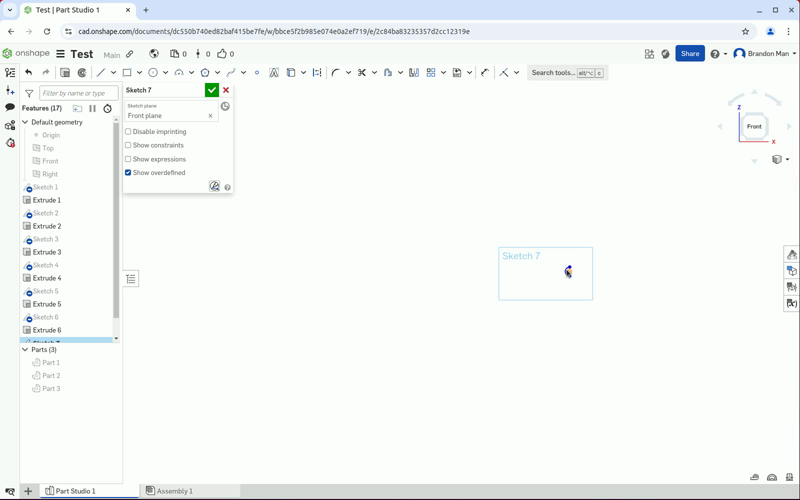
scroll(6)
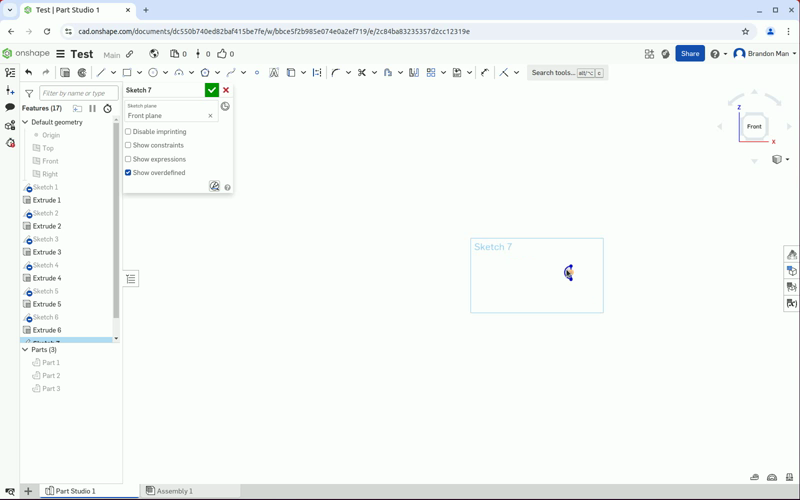
scroll(6)
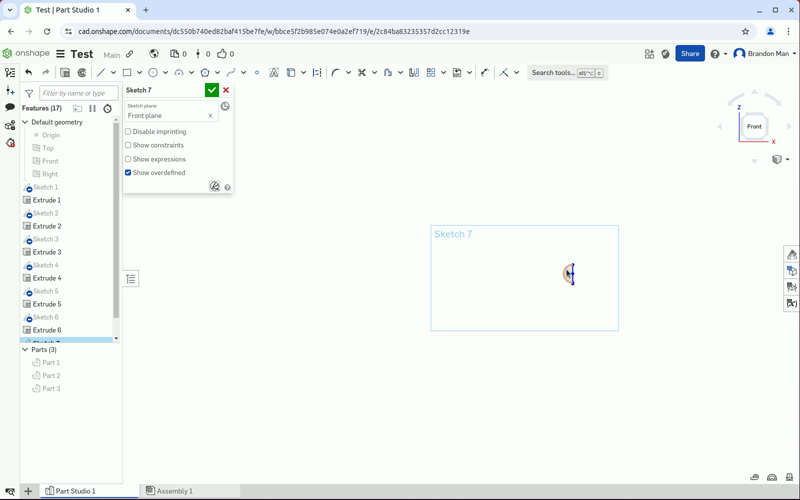
scroll(6)
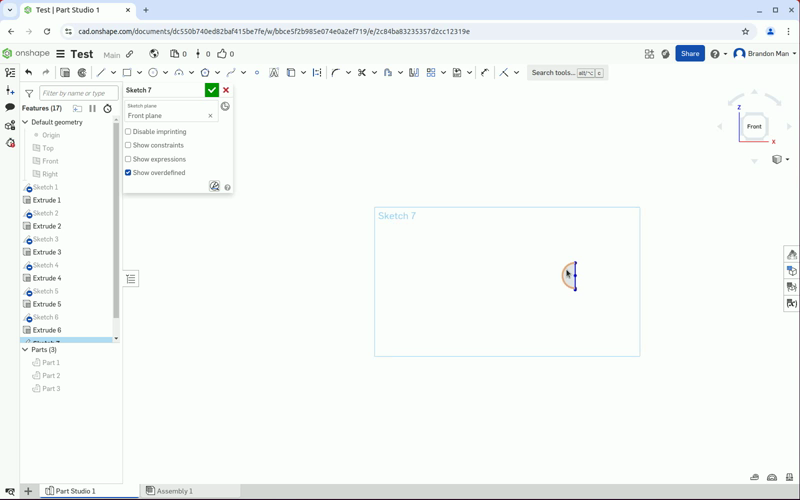
scroll(6)
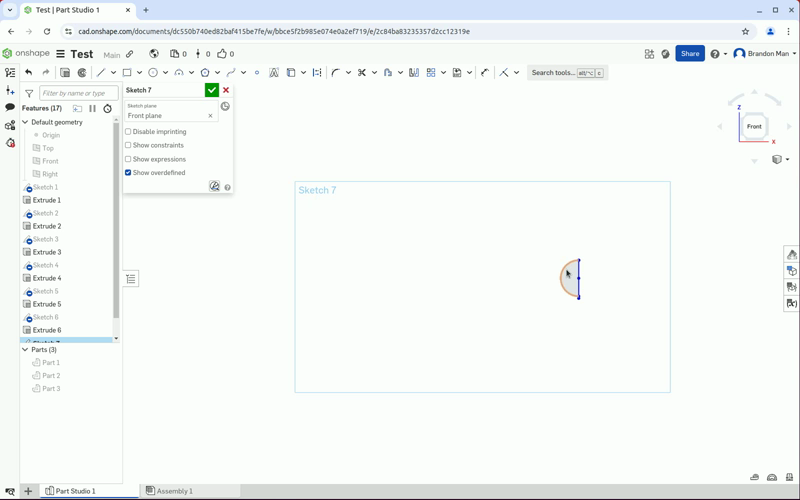
scroll(6)
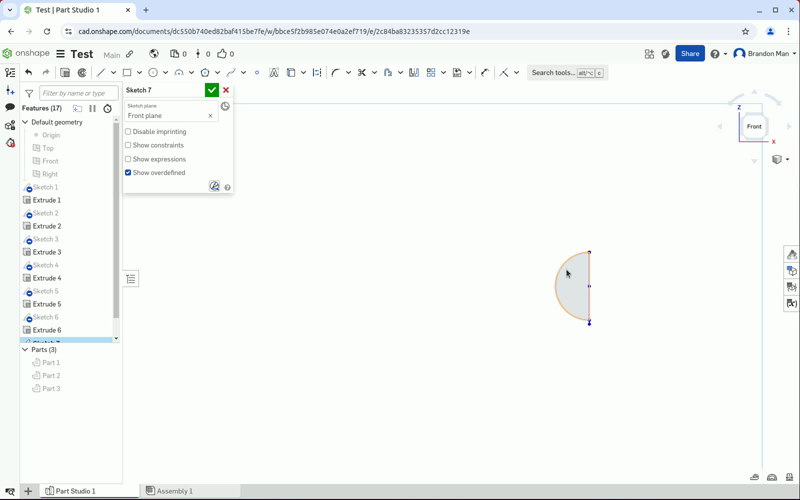
click(566, 269)
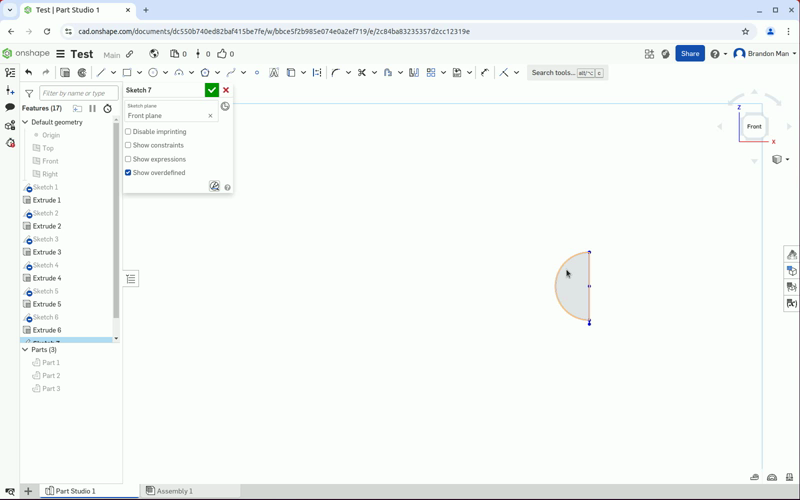
scroll(-6)
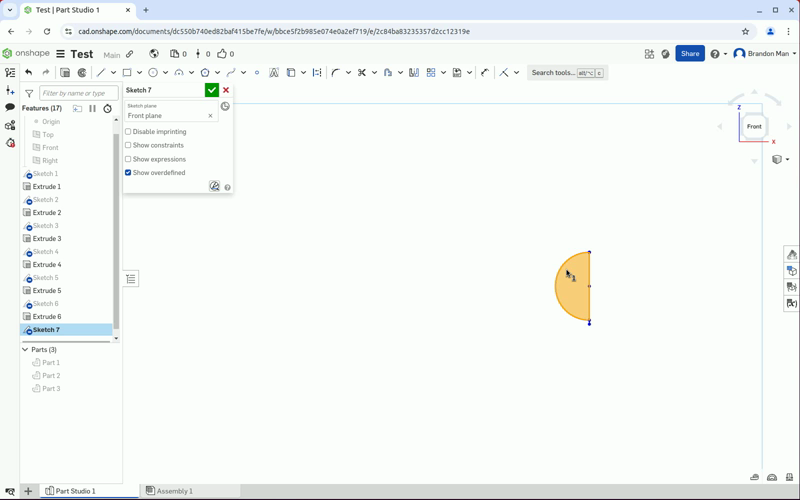
scroll(-6)
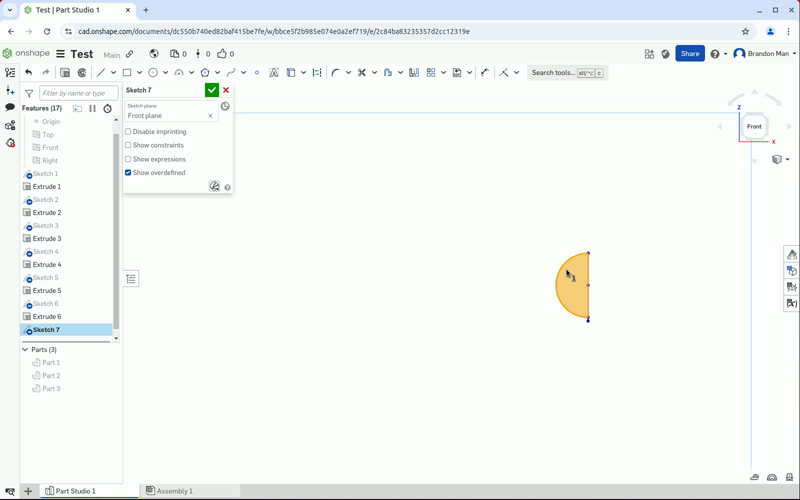
scroll(-6)
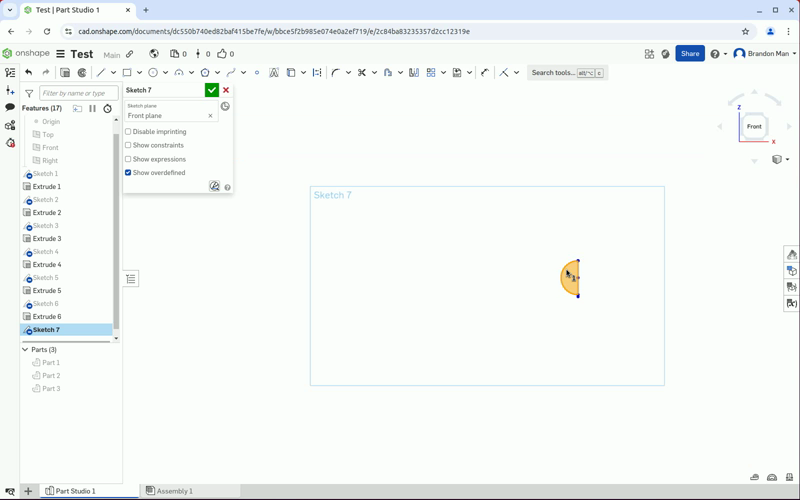
scroll(-6)
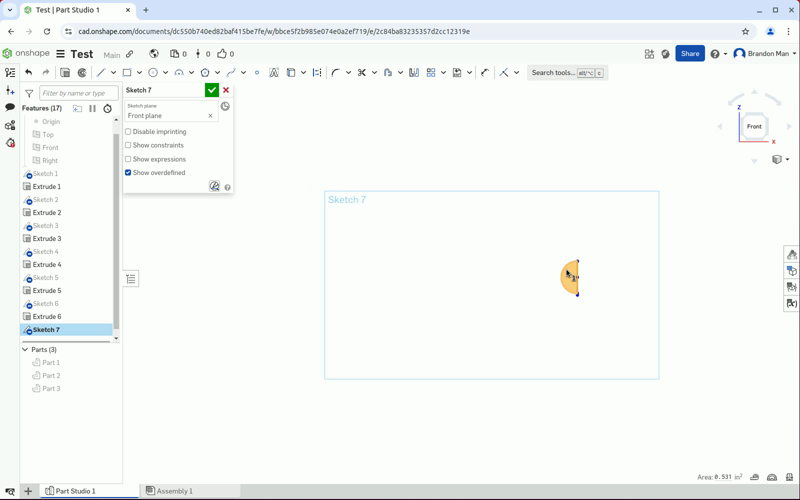
scroll(-6)
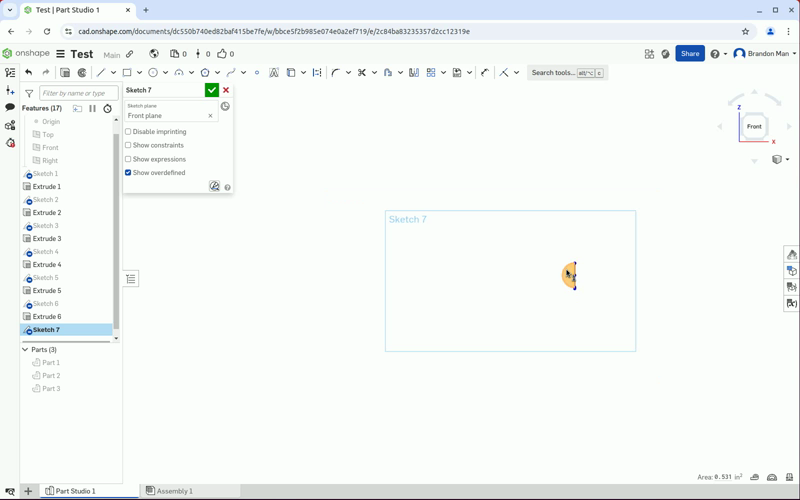
scroll(-6)
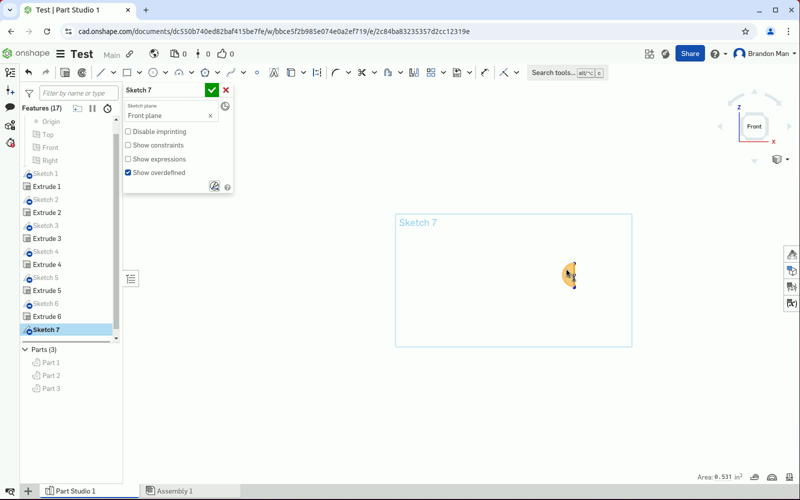
scroll(-6)
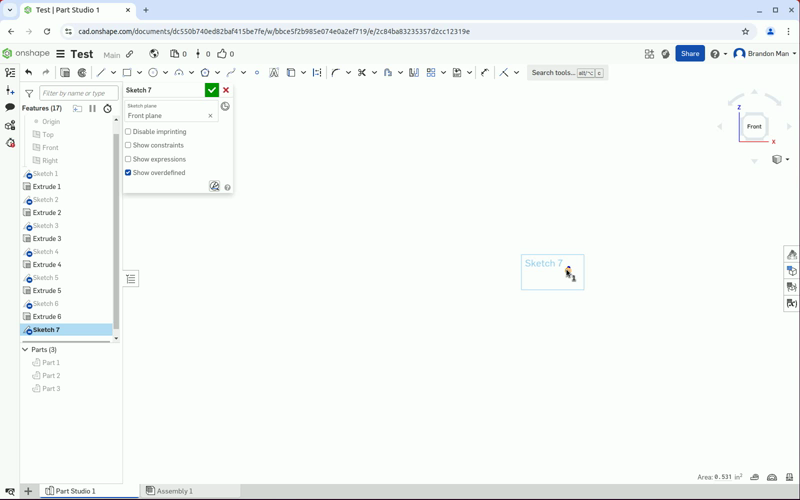
mouse_move(73, 352)
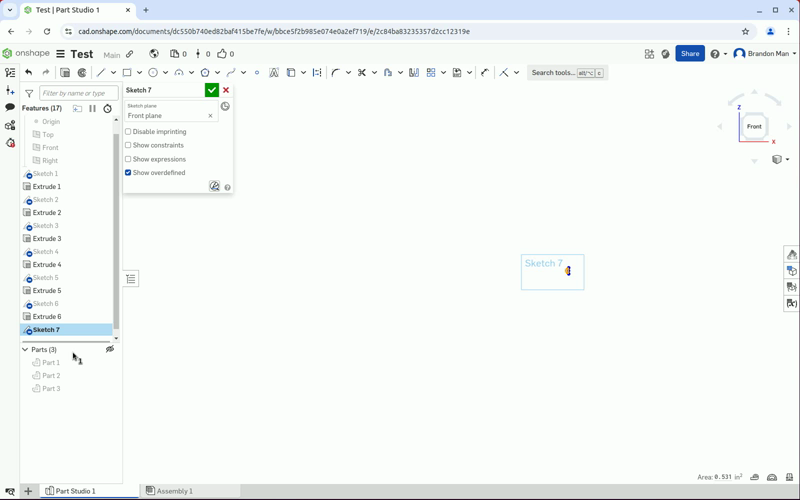
key(shift+y)
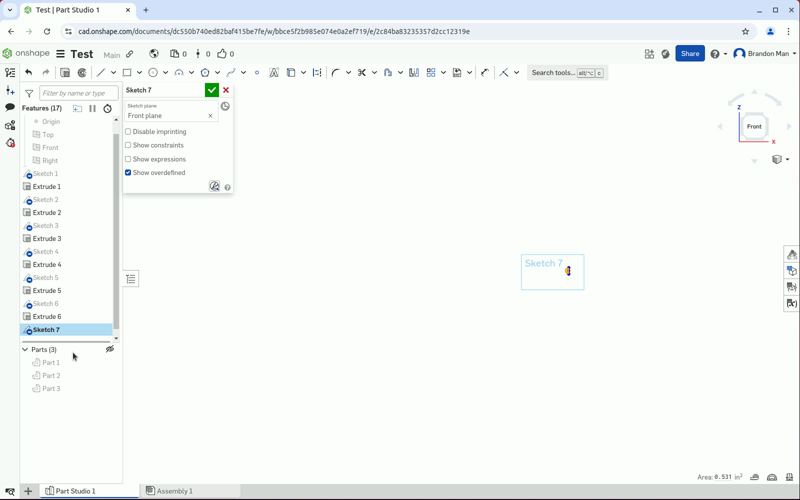
key(shift+e)
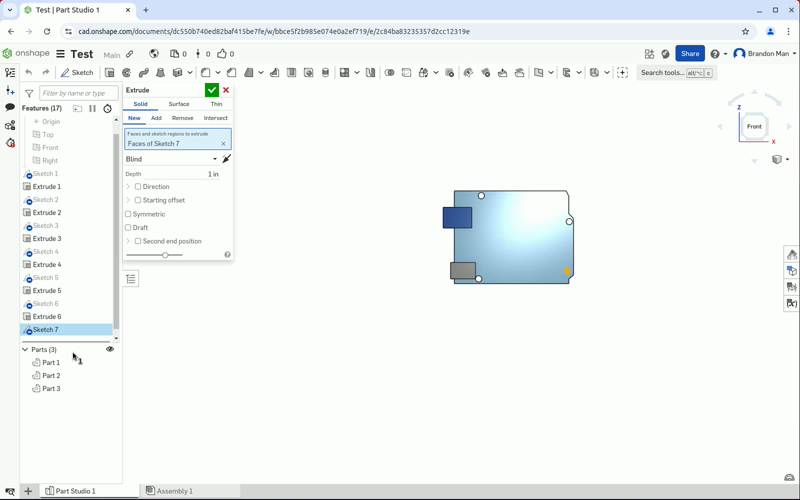
mouse_move(143, 106)
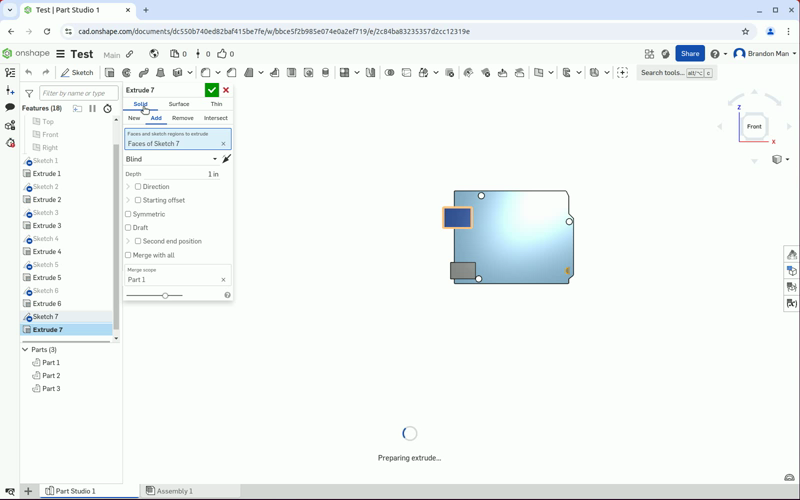
click(143, 106)
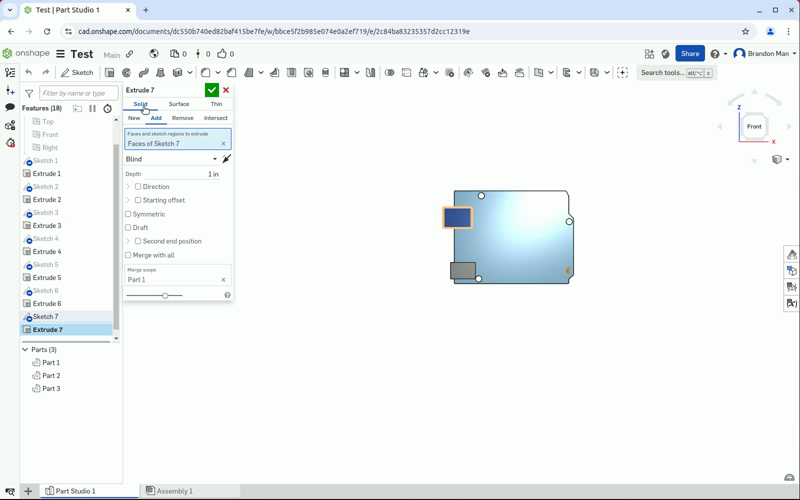
mouse_move(186, 120)
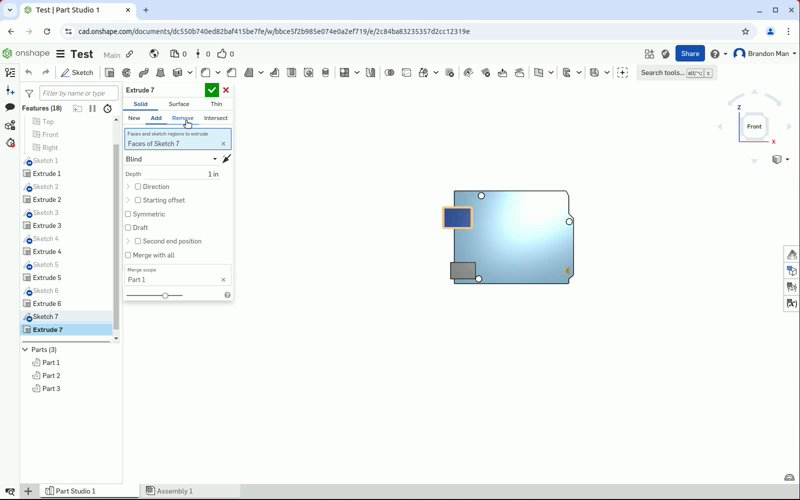
click(186, 120)
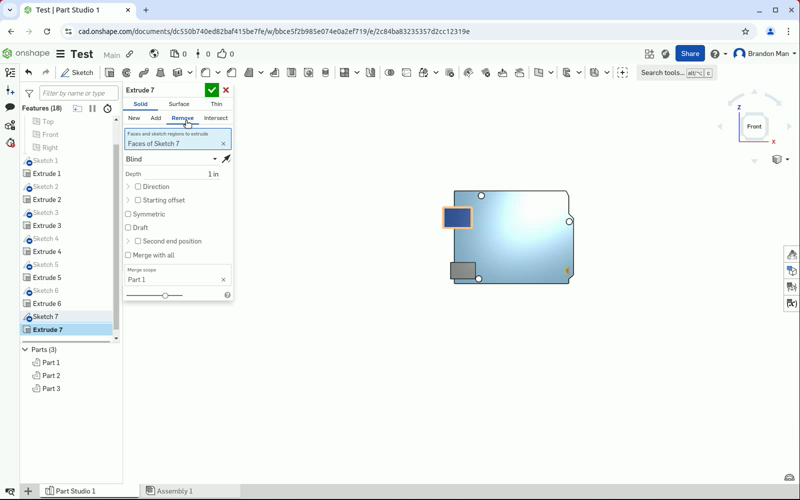
key(tab, 4)
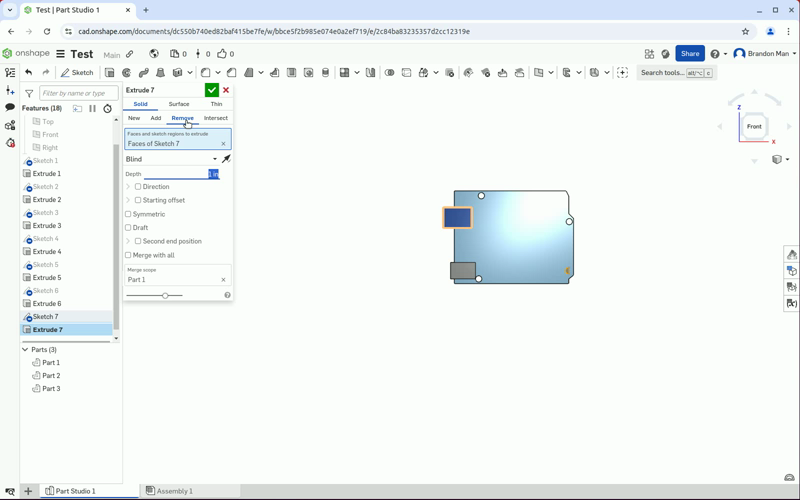
text(-8.666)
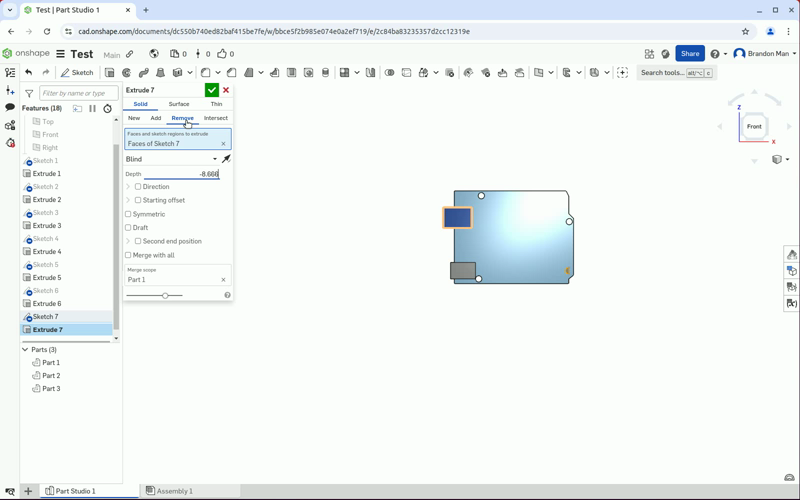
key(tab, 3)
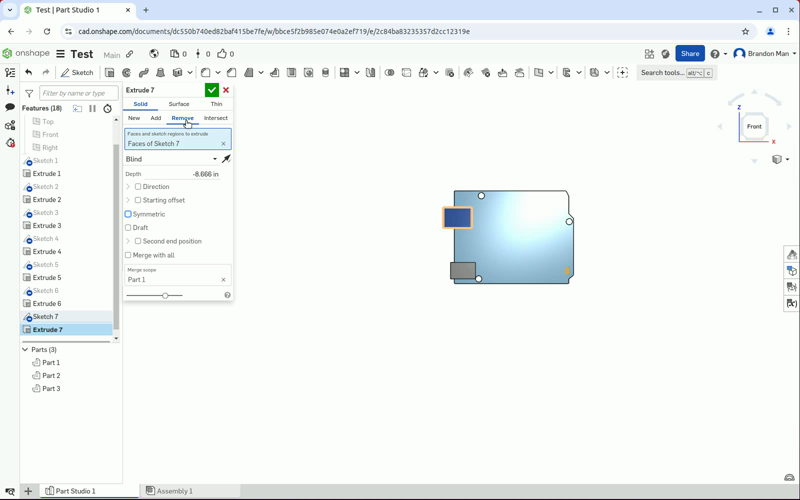
key(space)
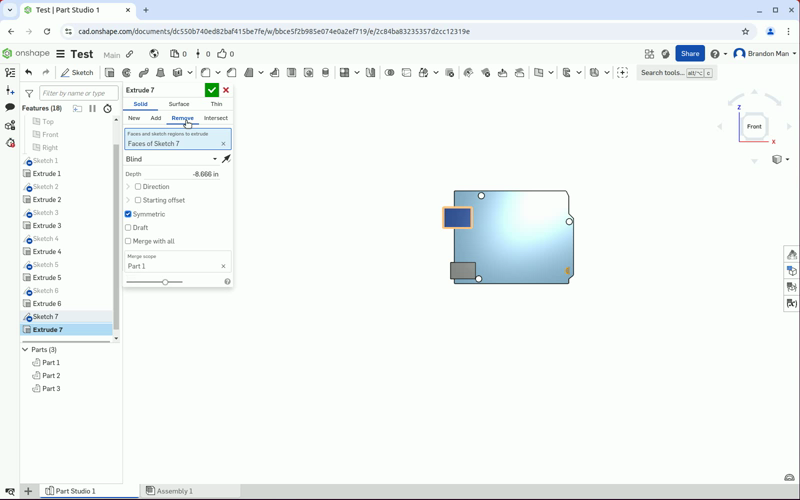
key(tab, 2)
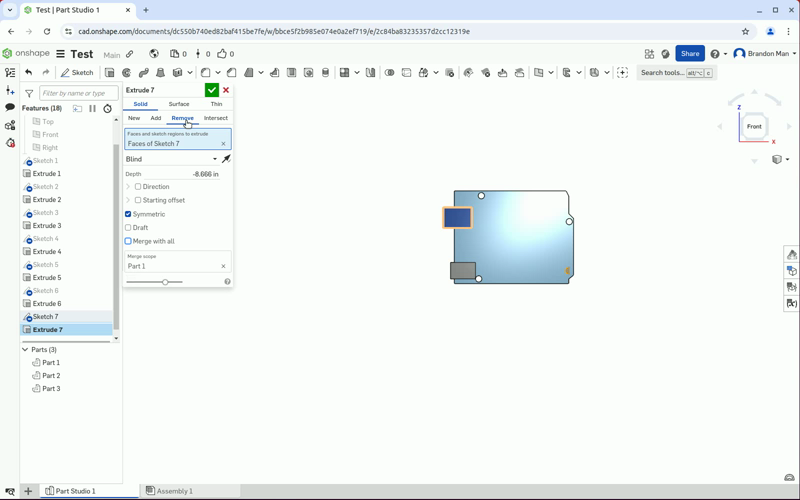
key(space)
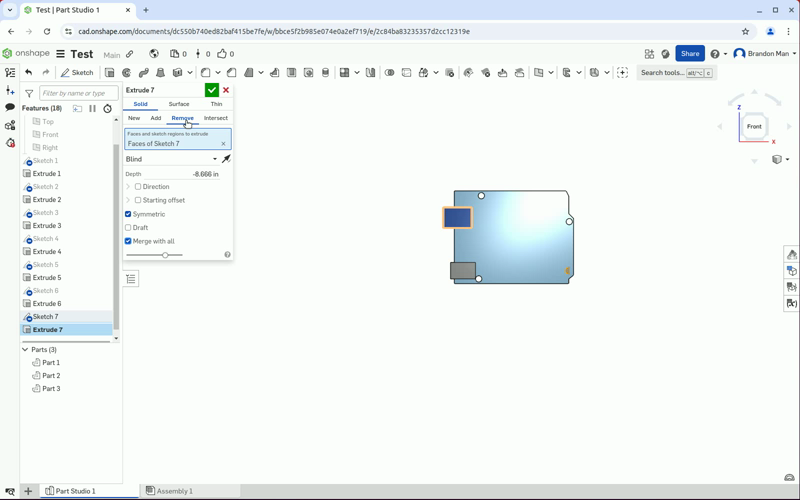
key(enter)
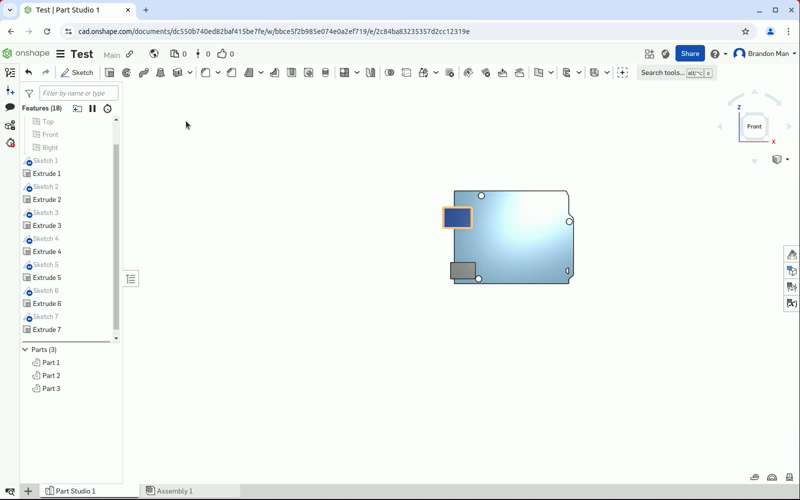
key(shift+h)
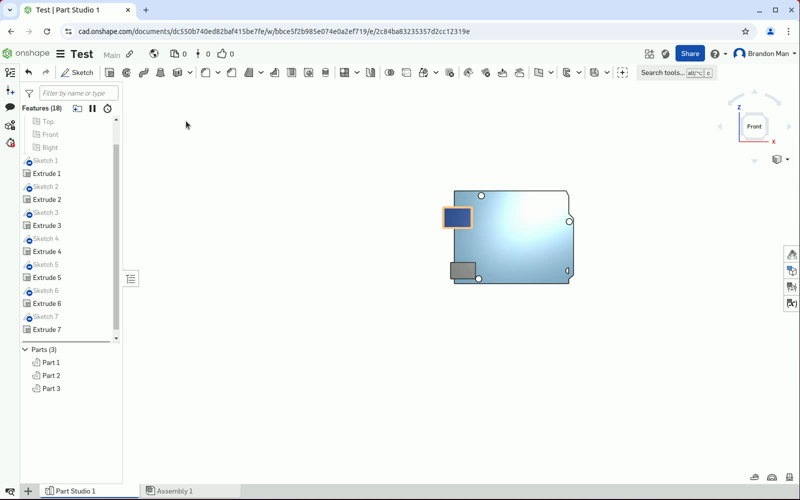
key(shift+h)
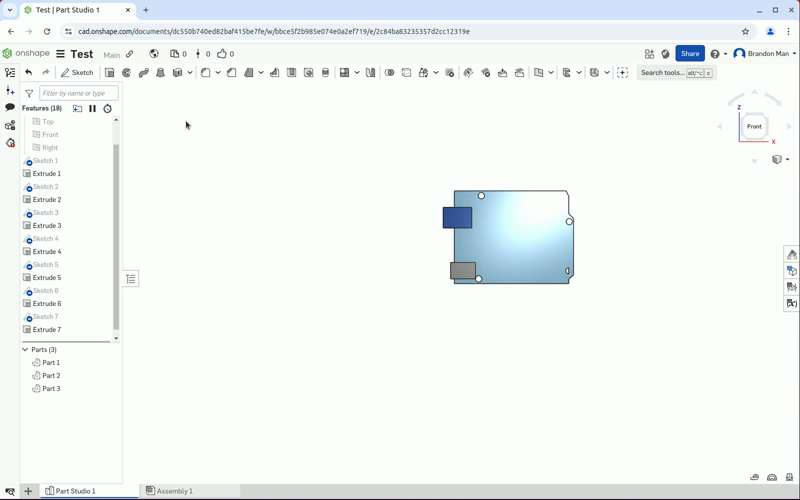
mouse_move(69, 163)
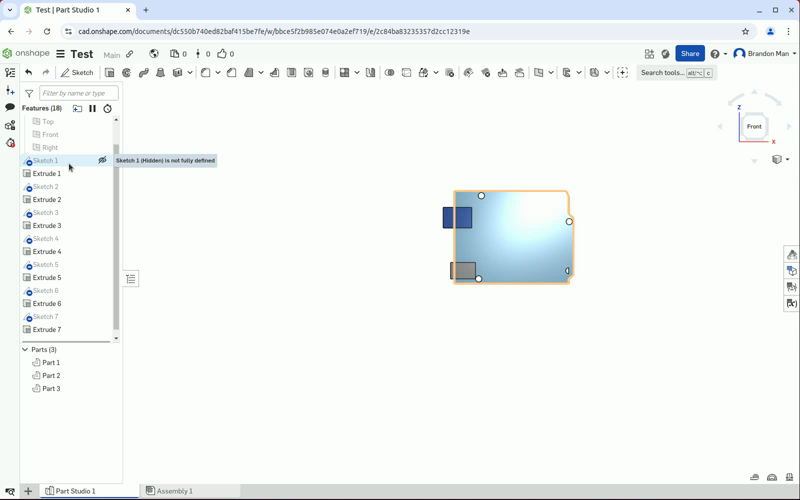
click(69, 163)
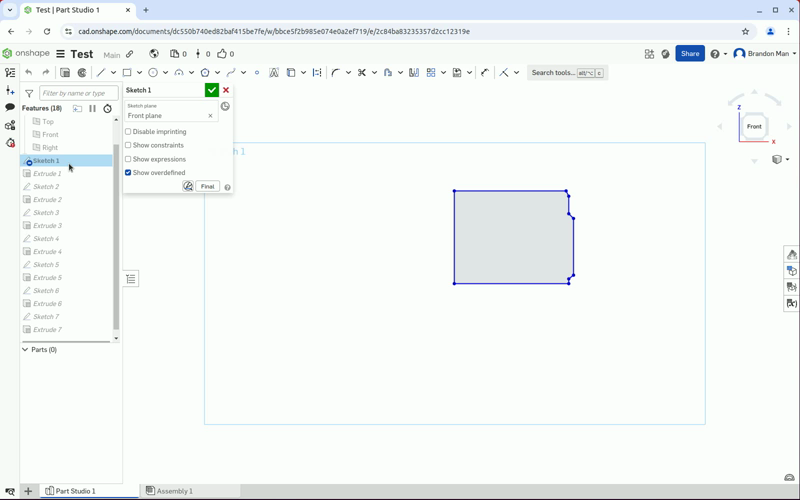
mouse_move(229, 92)
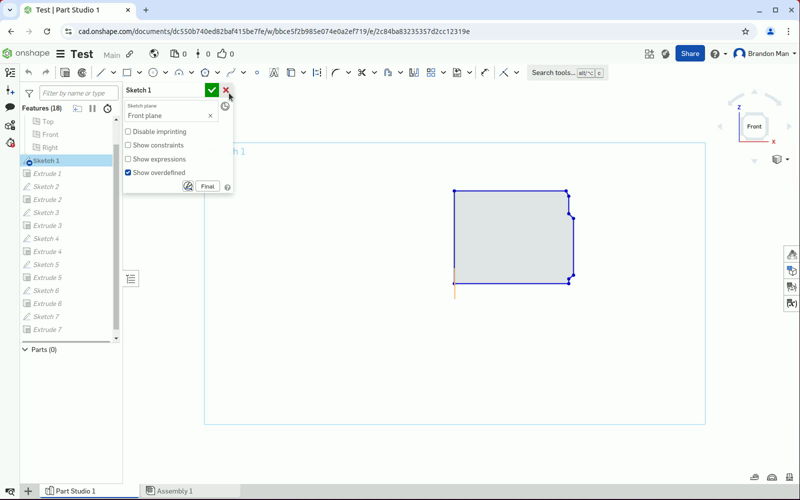
click(229, 92)
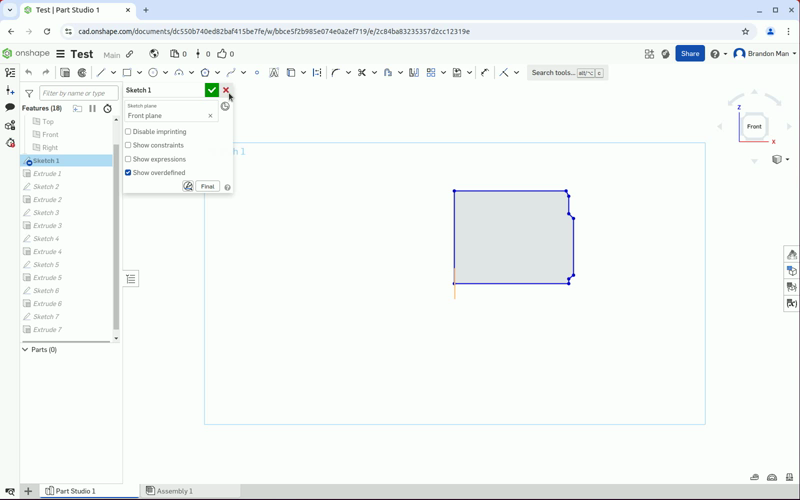
key(shift+s)
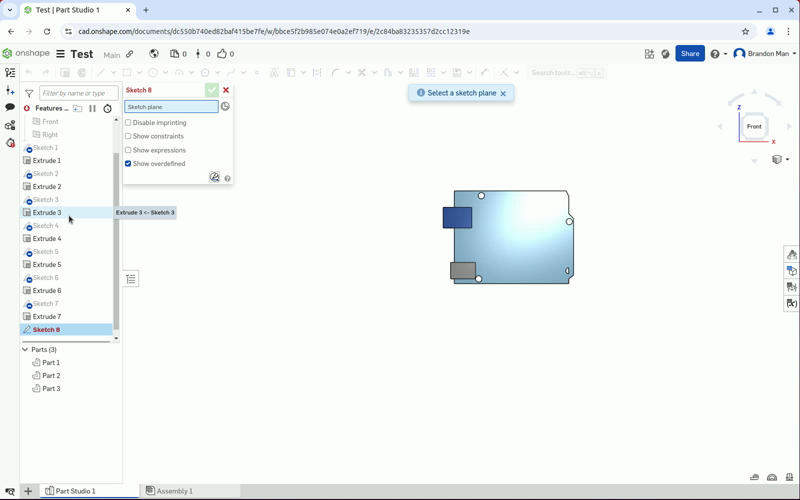
scroll(3)
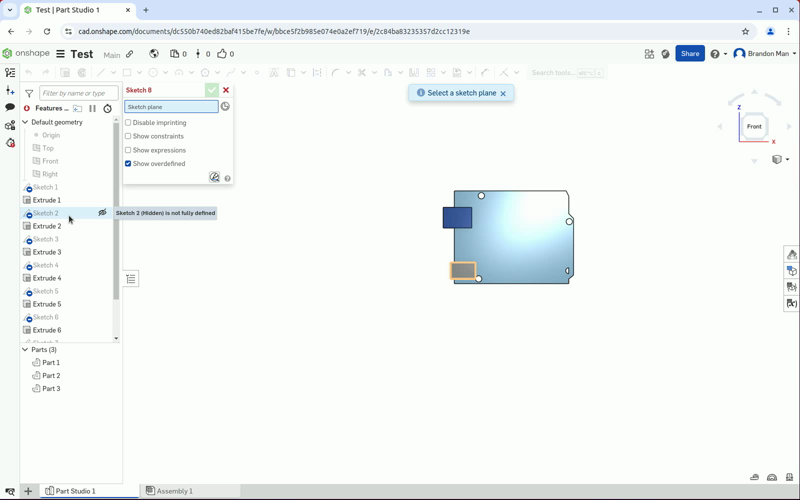
mouse_move(69, 163)
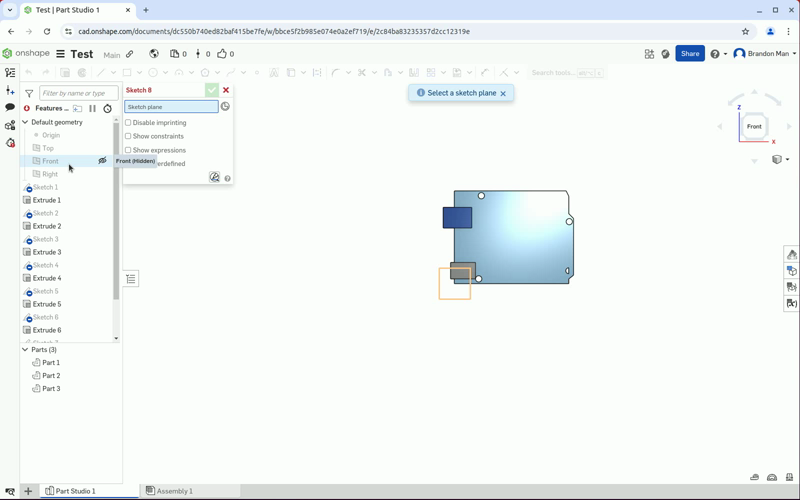
click(69, 163)
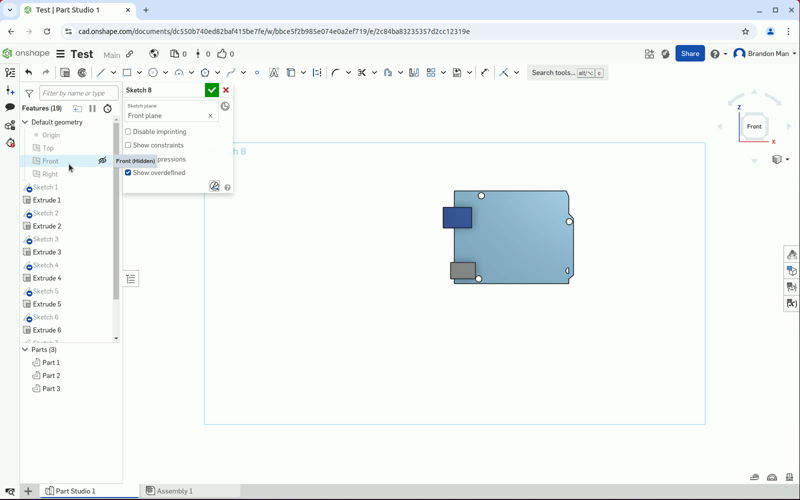
mouse_move(73, 352)
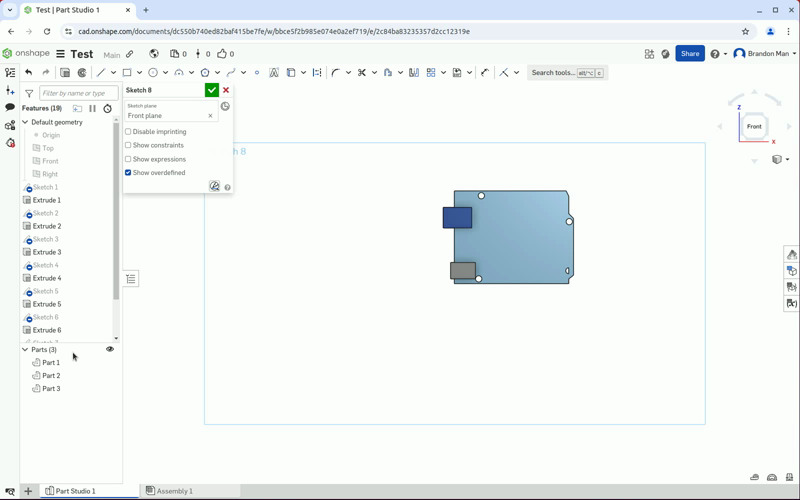
key(y)
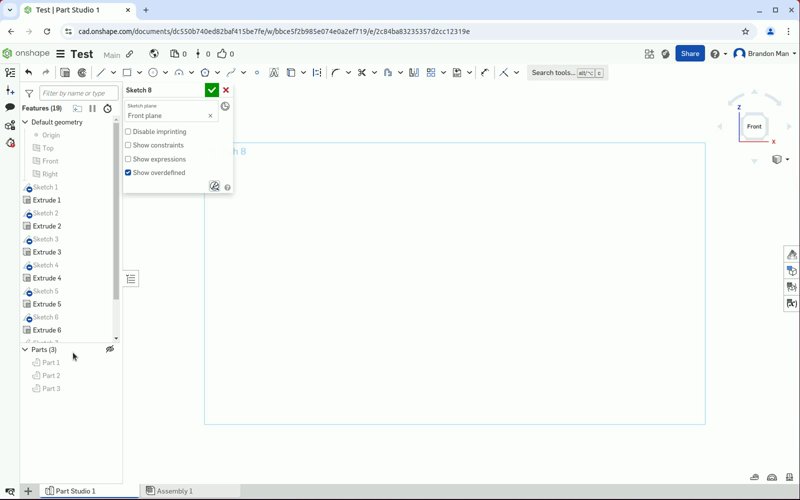
key(a)
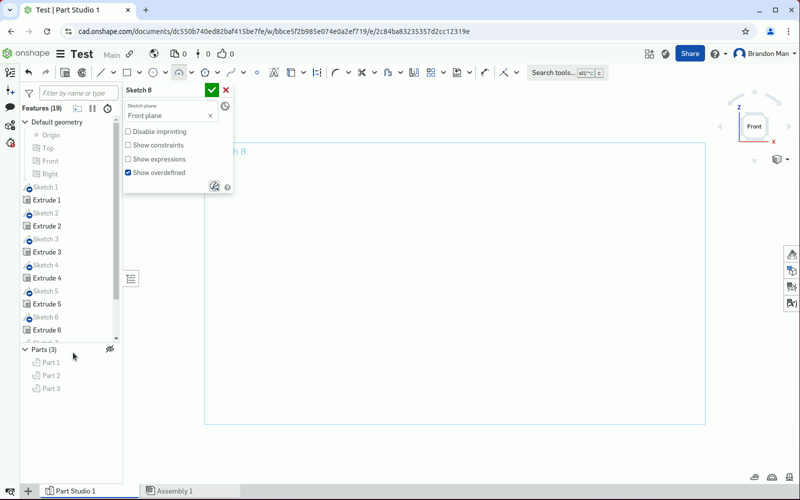
key_down(shift)
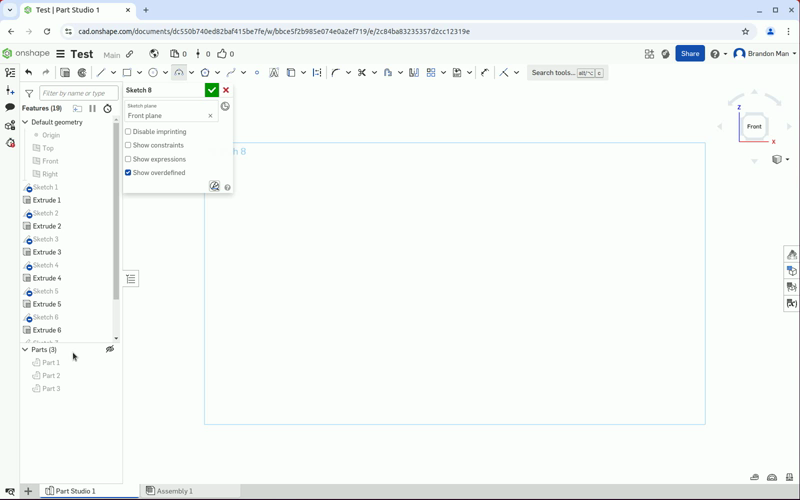
mouse_move(568, 273)
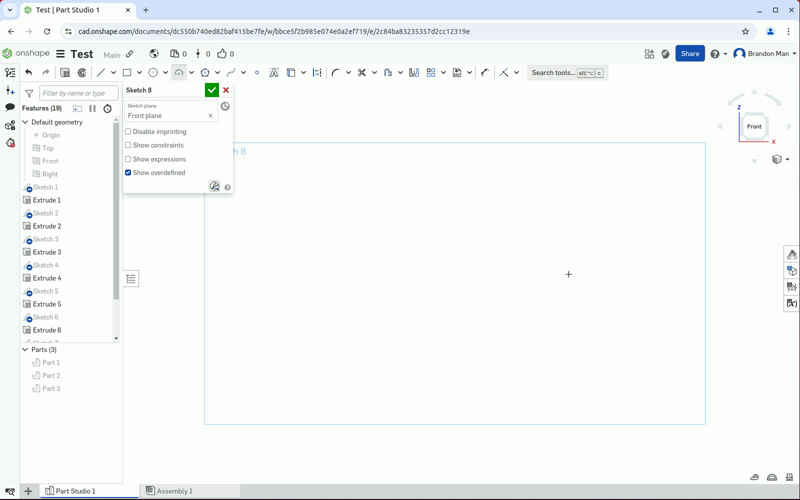
click(568, 273)
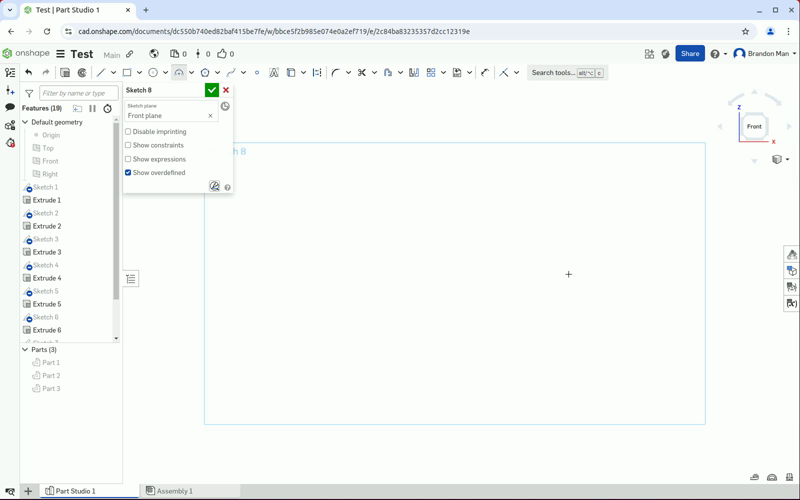
key_up(shift)
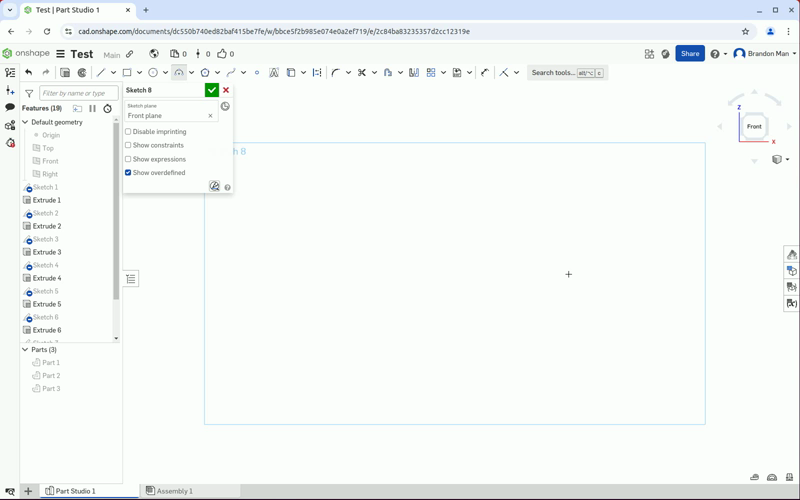
key_down(shift)
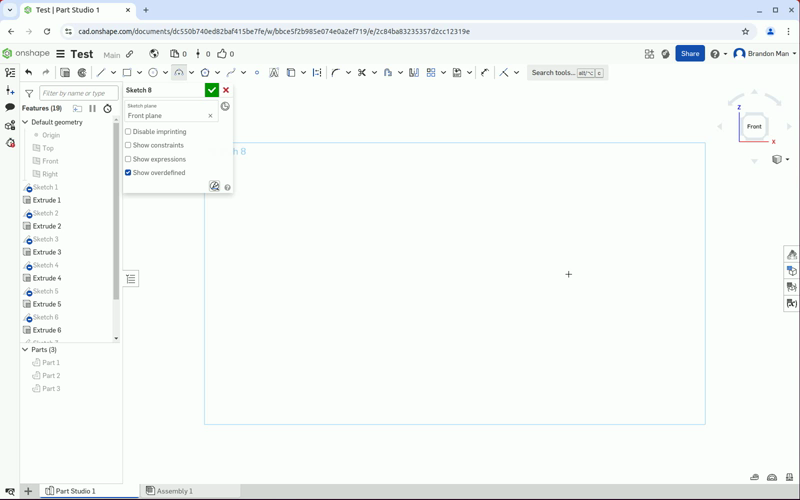
mouse_move(568, 267)
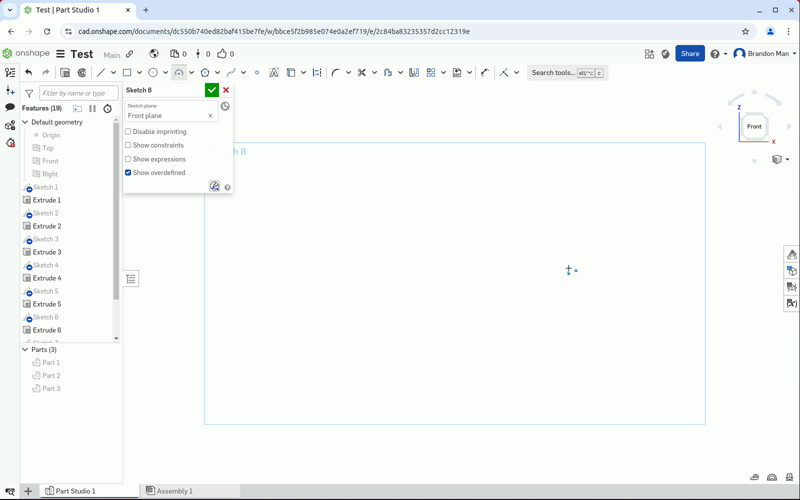
scroll(6)
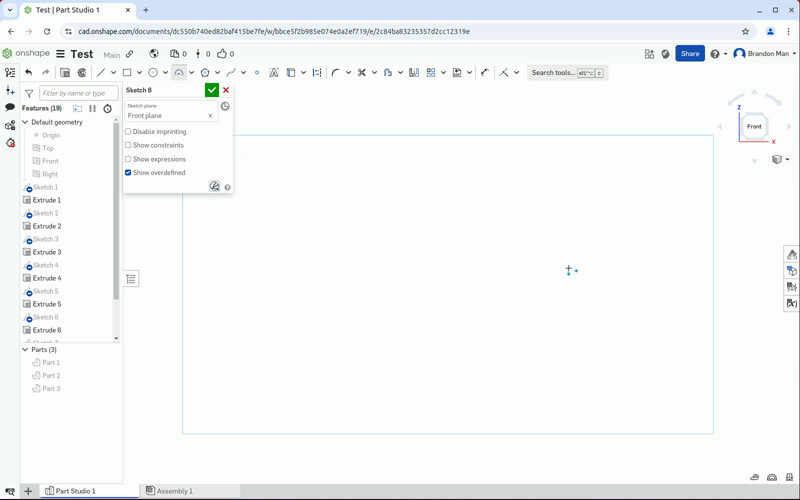
scroll(6)
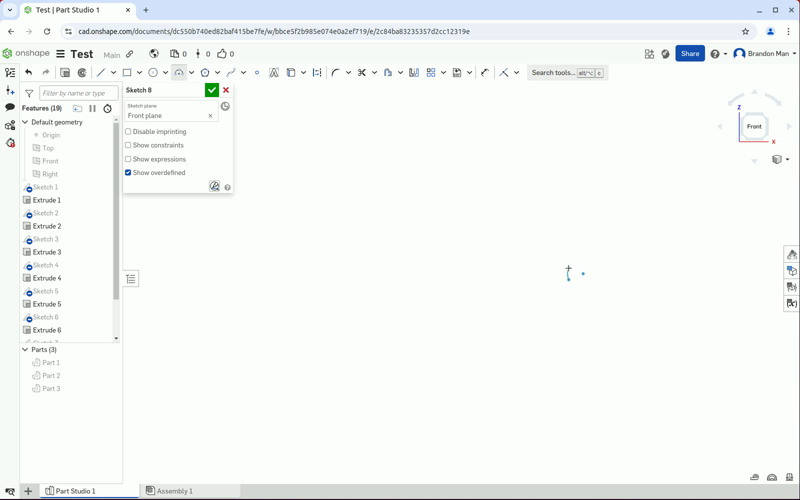
scroll(6)
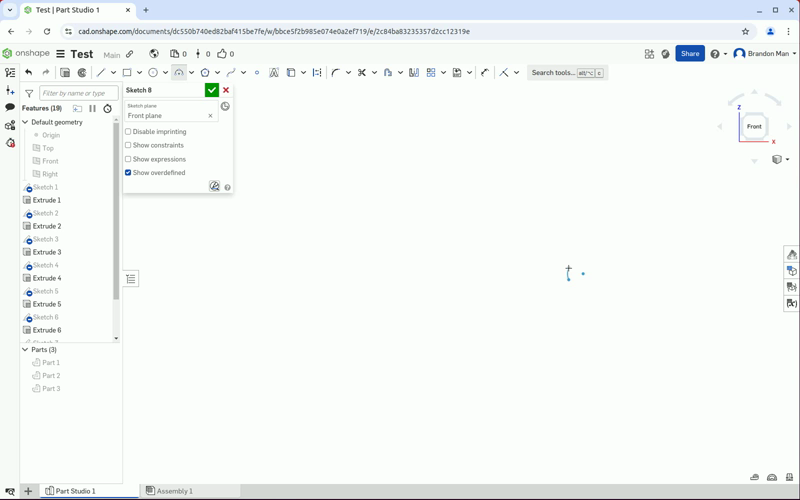
scroll(6)
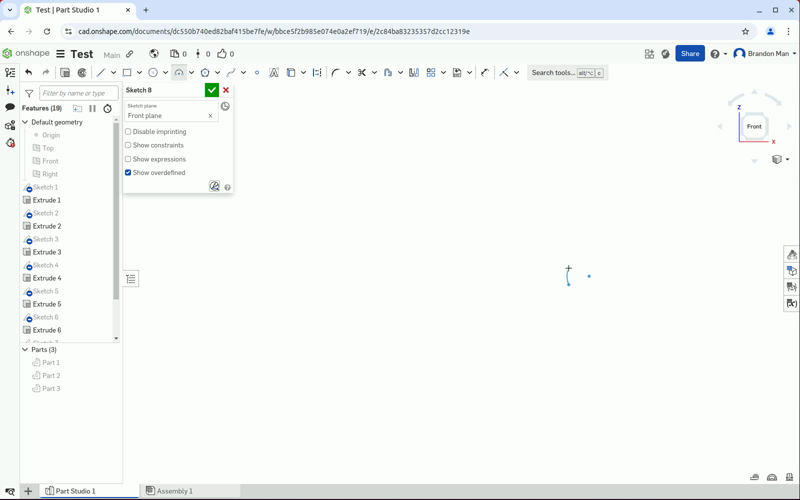
scroll(6)
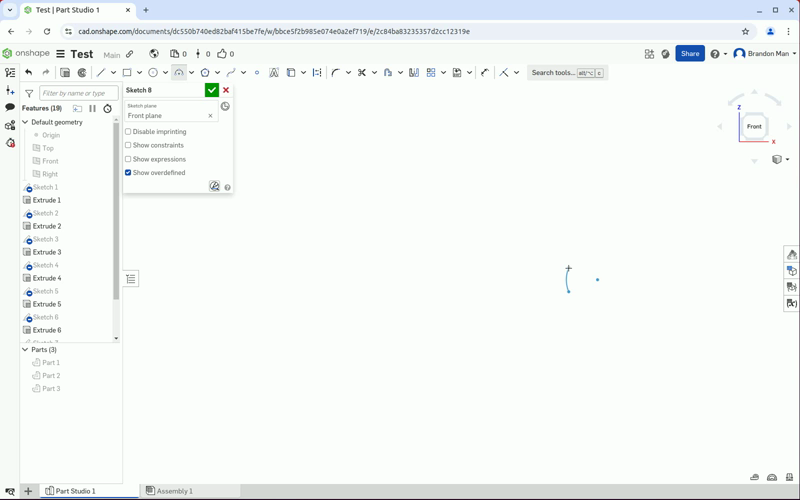
scroll(6)
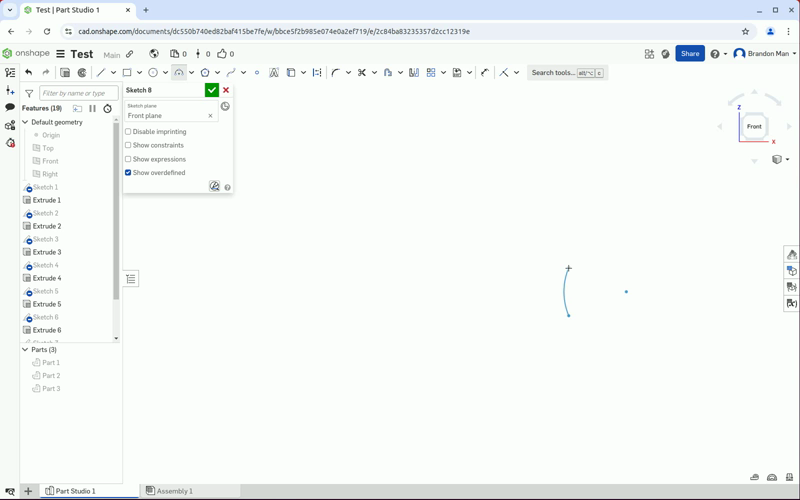
scroll(6)
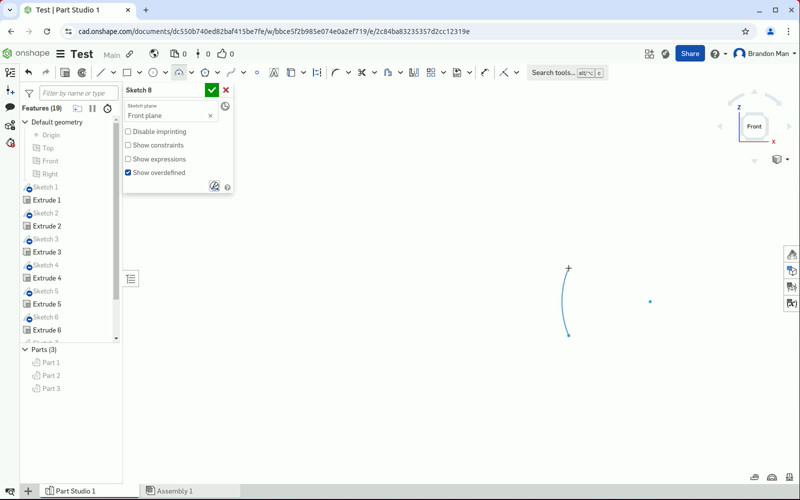
click(568, 267)
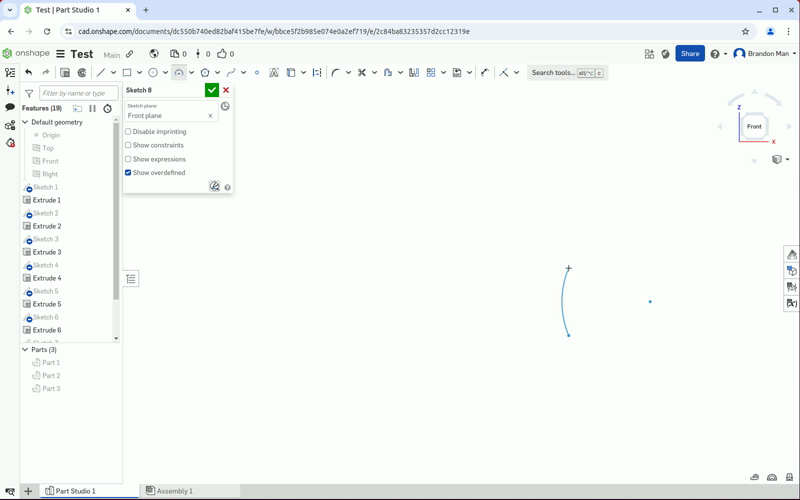
scroll(-6)
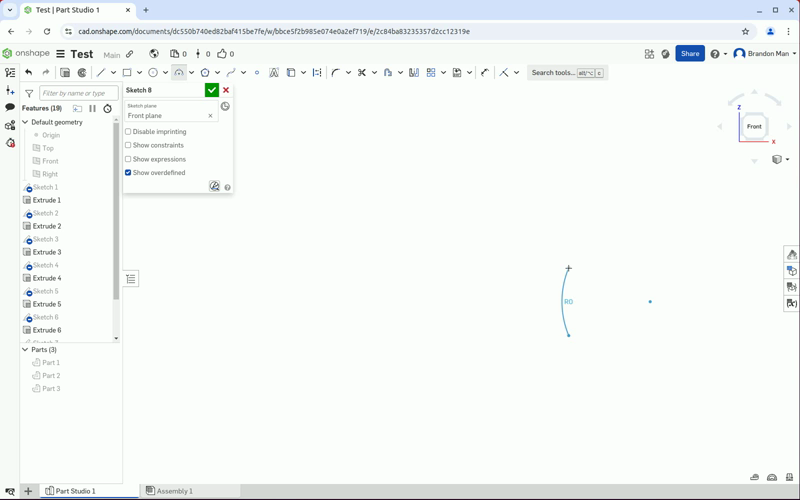
scroll(-6)
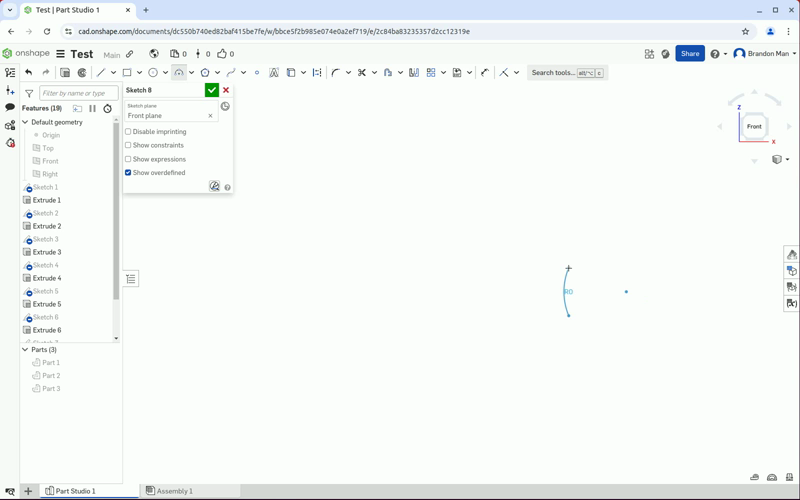
scroll(-6)
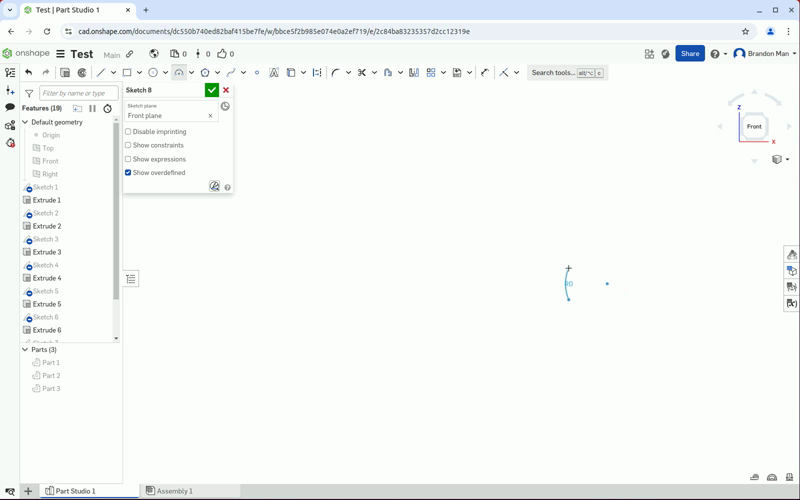
scroll(-6)
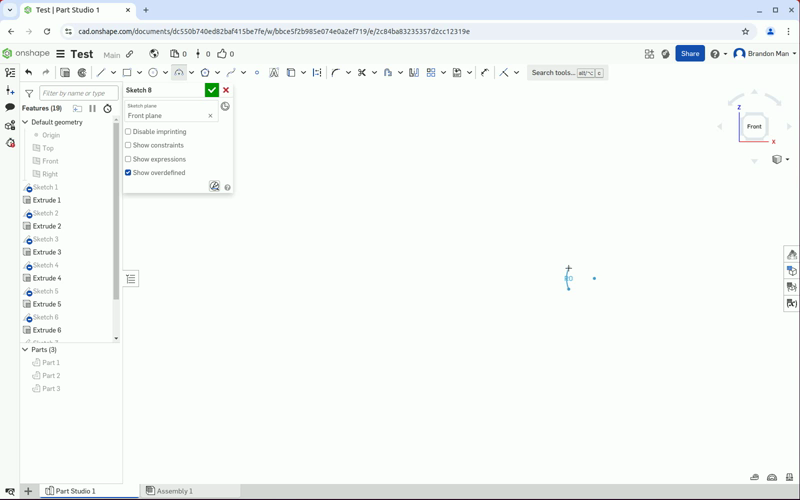
scroll(-6)
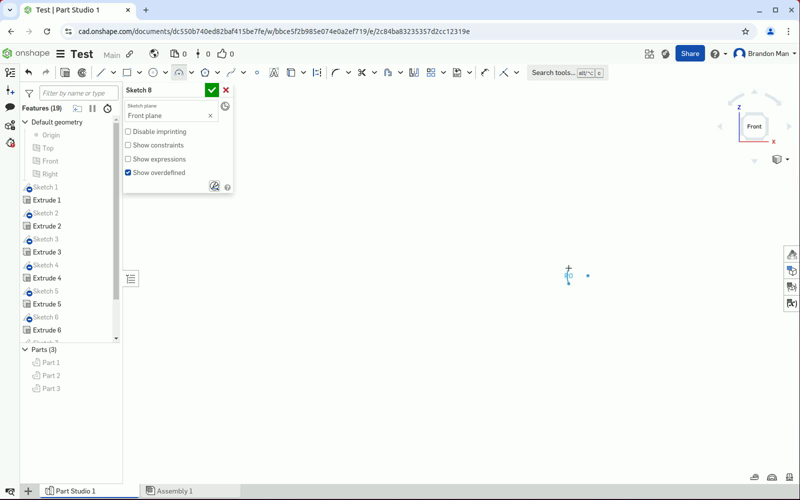
scroll(-6)
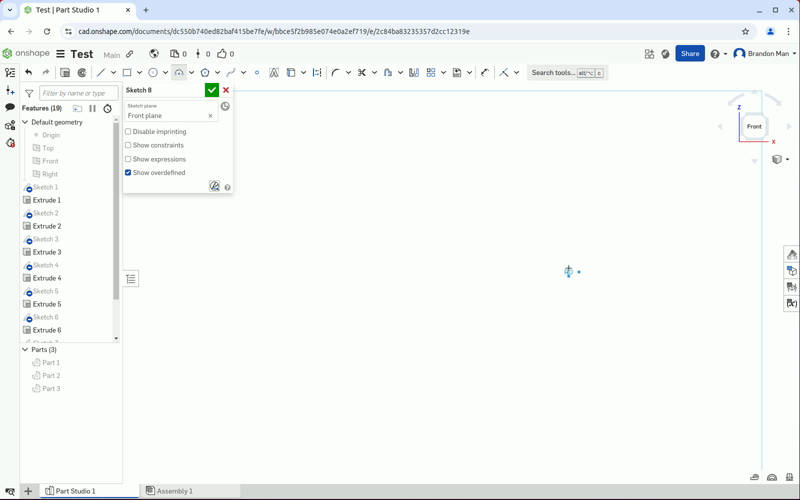
scroll(-6)
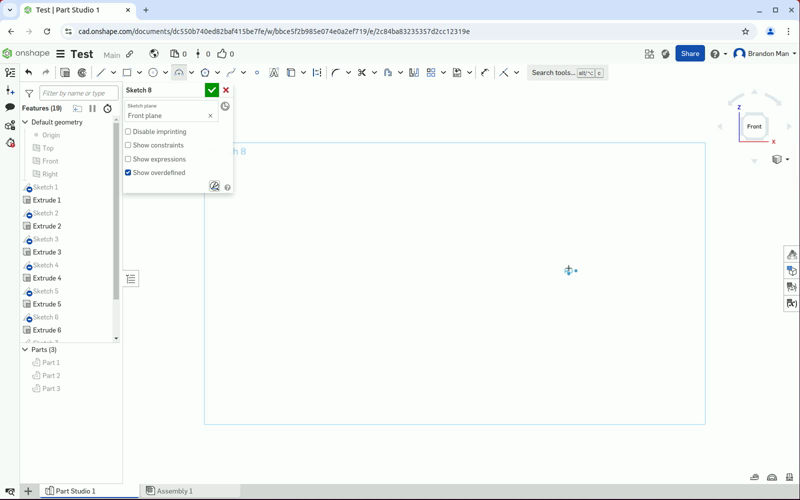
mouse_move(571, 270)
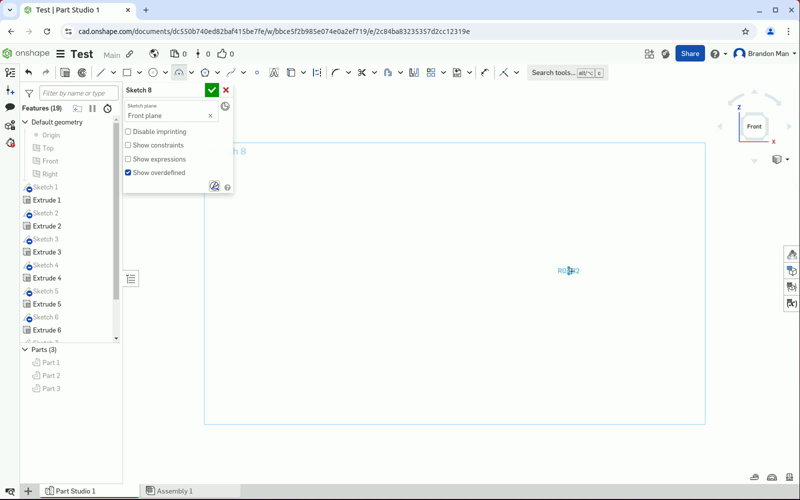
scroll(6)
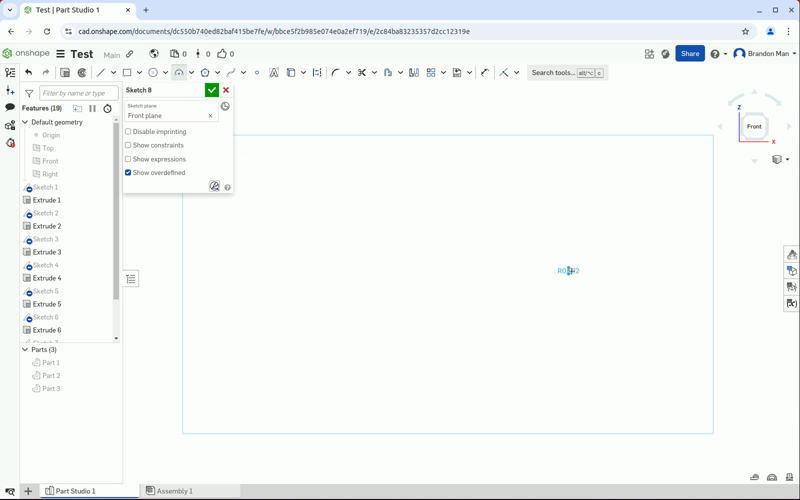
scroll(6)
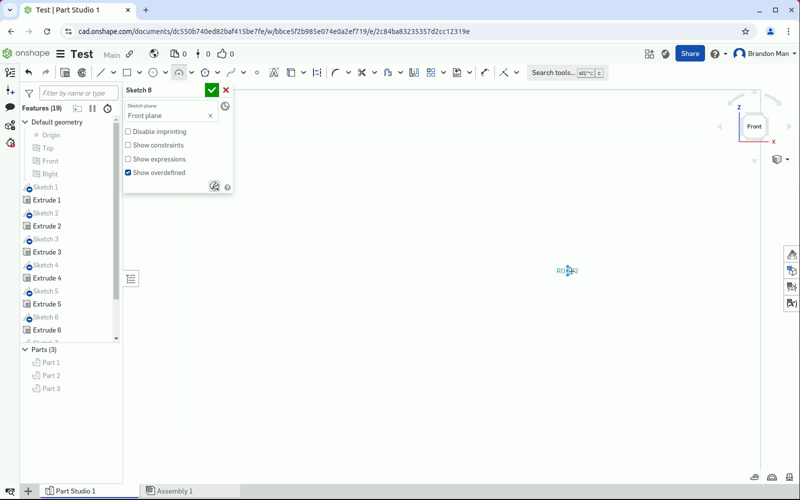
scroll(6)
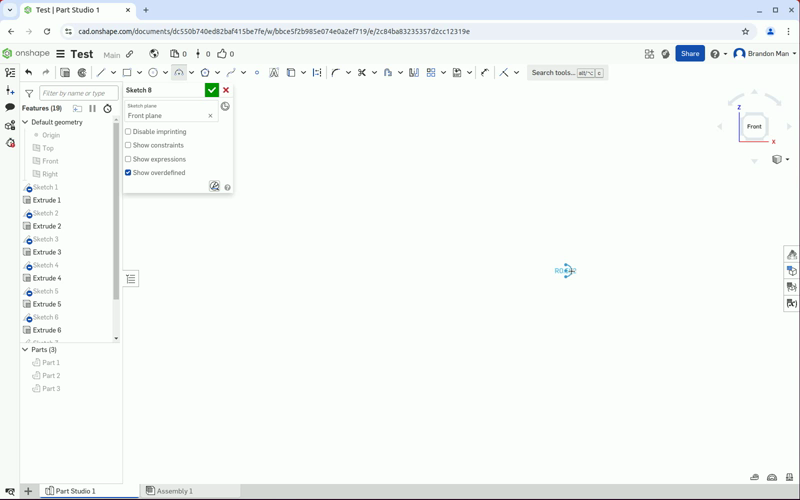
scroll(6)
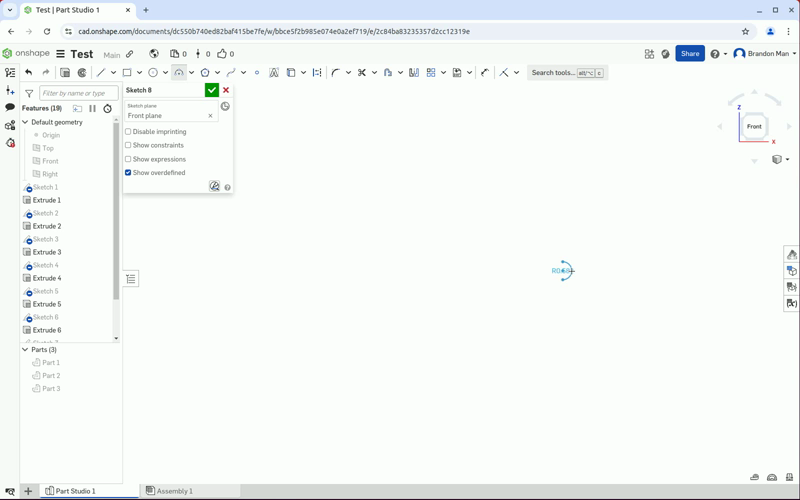
scroll(6)
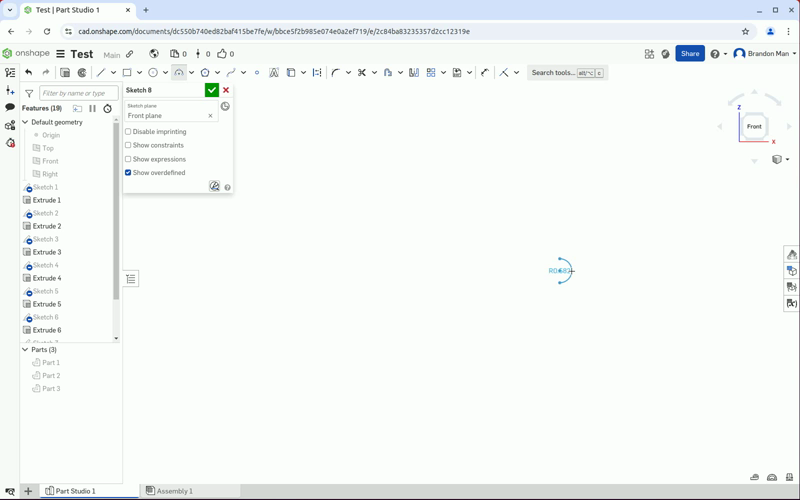
scroll(6)
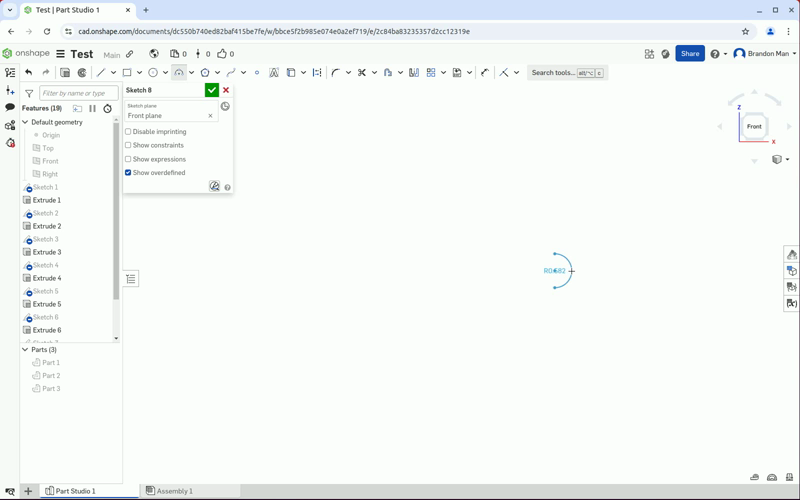
scroll(6)
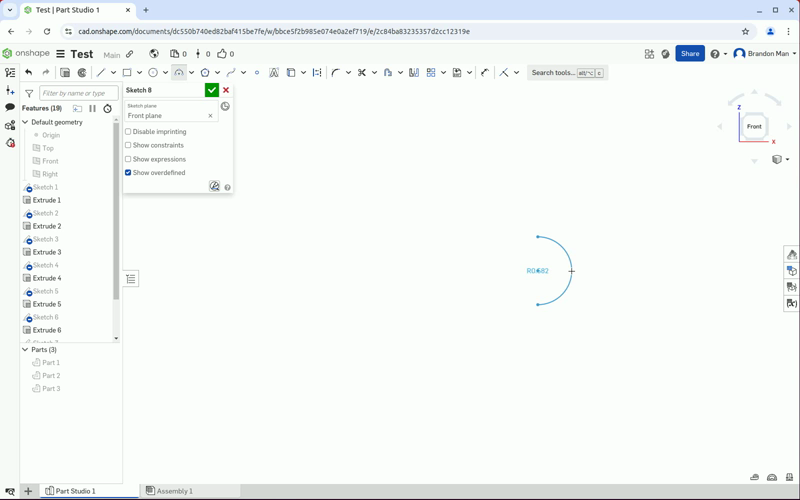
click(571, 270)
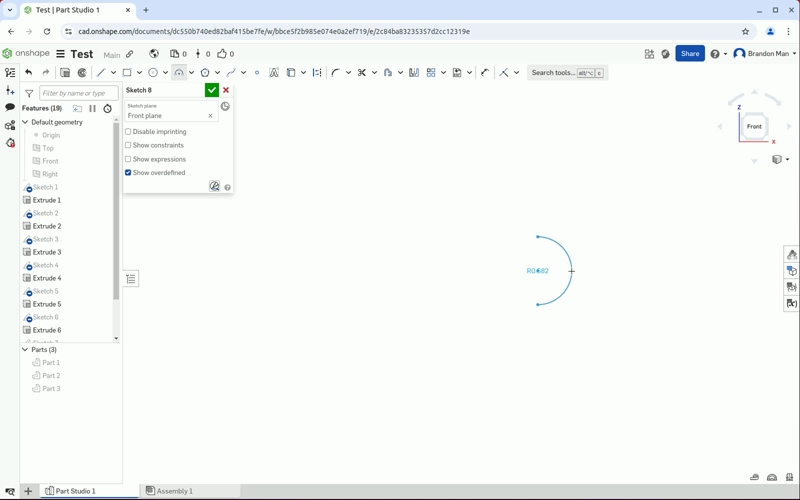
scroll(-6)
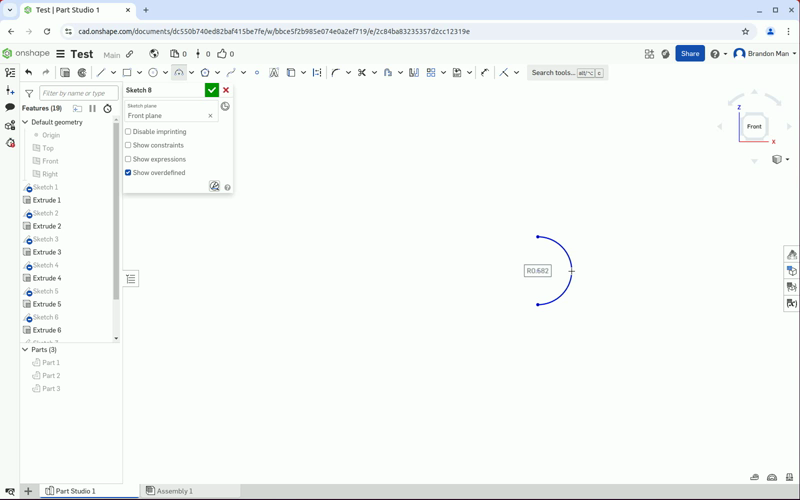
scroll(-6)
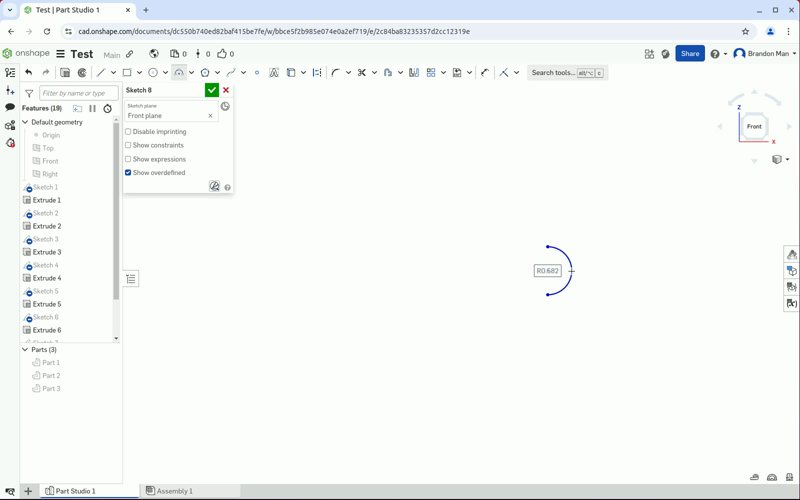
scroll(-6)
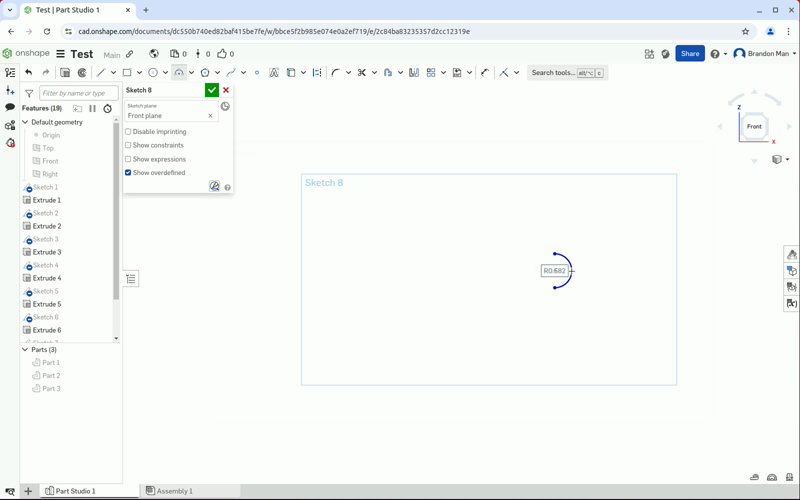
scroll(-6)
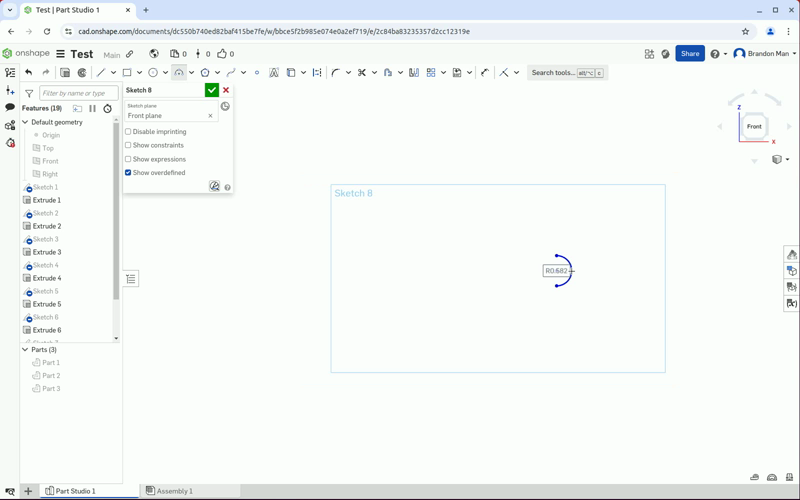
scroll(-6)
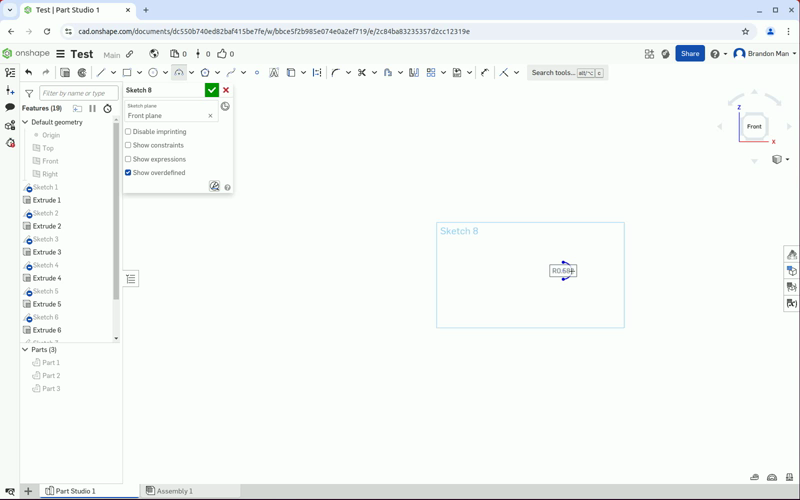
scroll(-6)
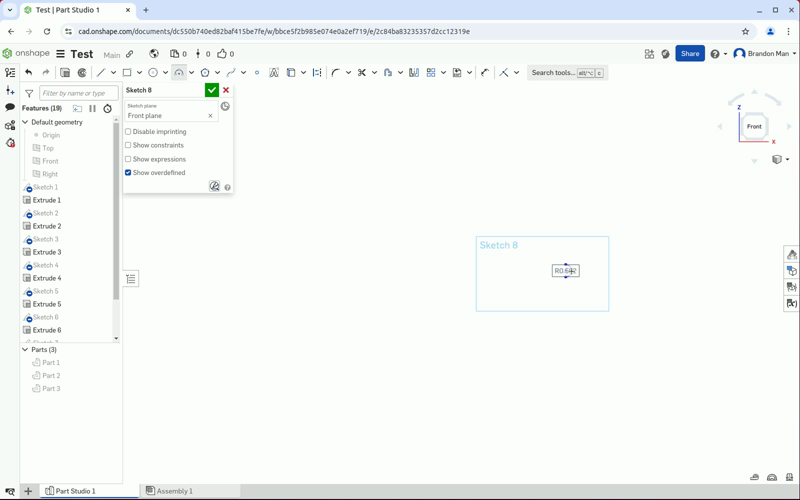
scroll(-6)
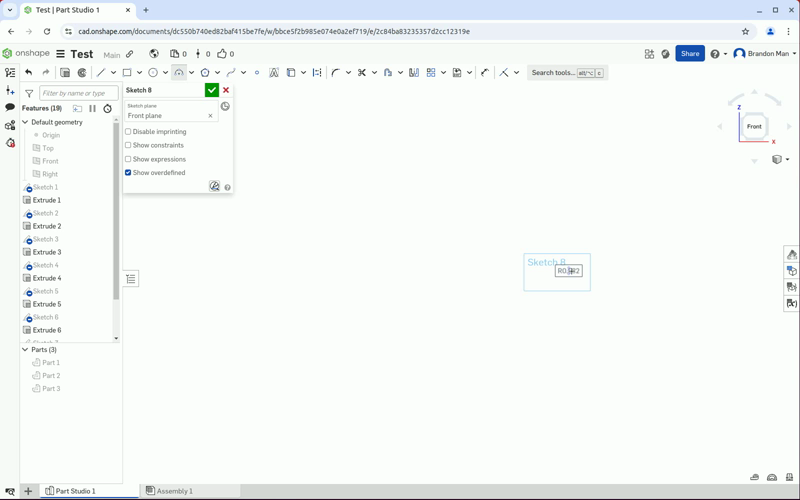
key_up(shift)
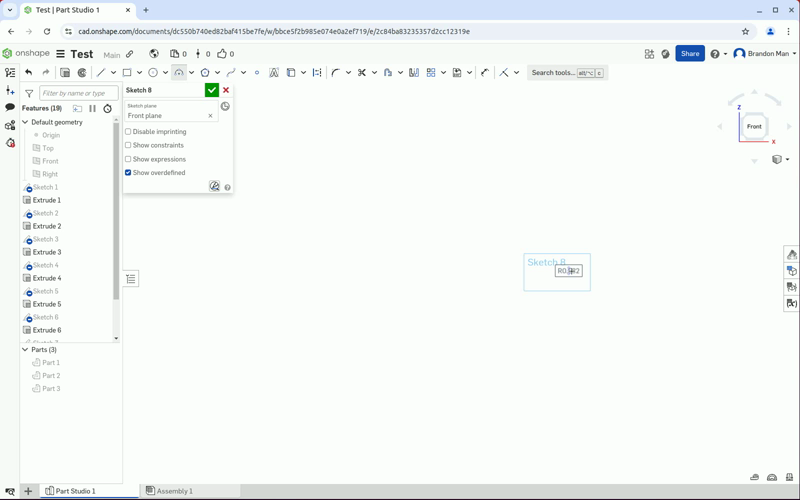
key(esc)
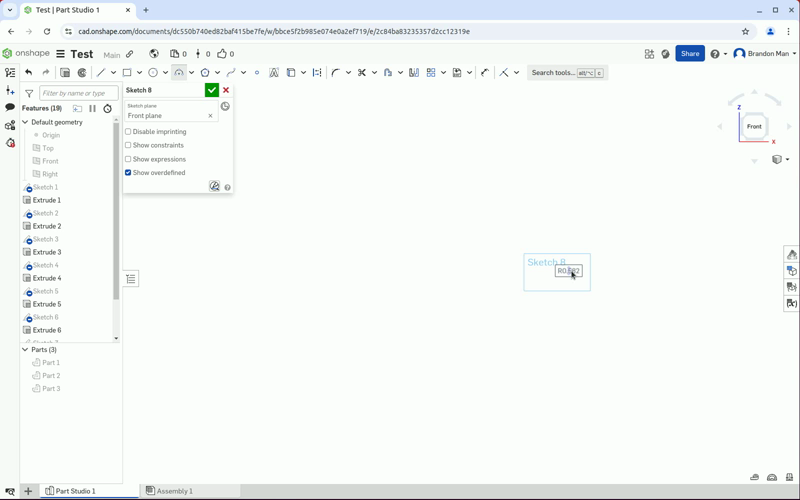
key(l)
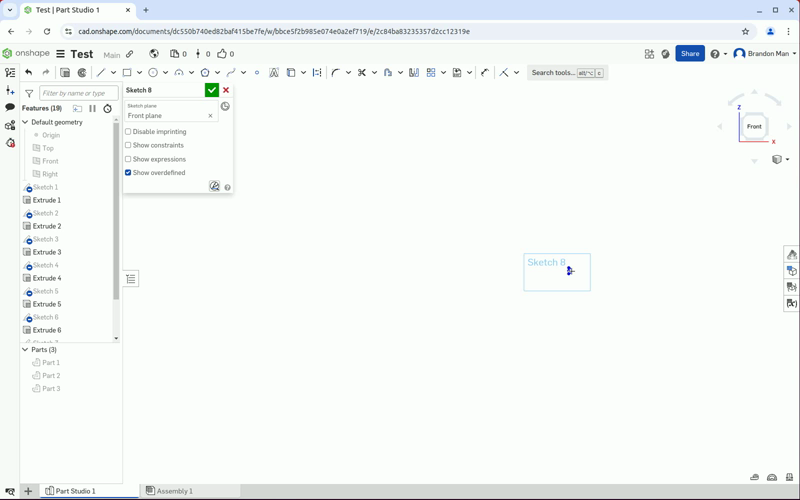
mouse_move(568, 267)
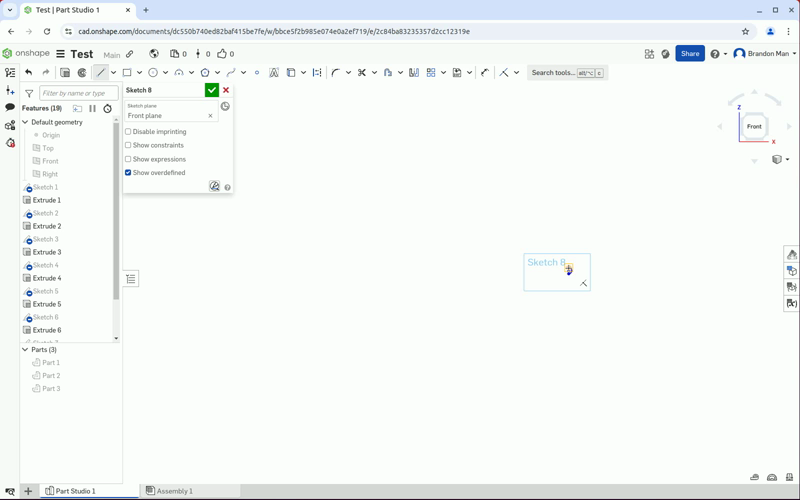
scroll(6)
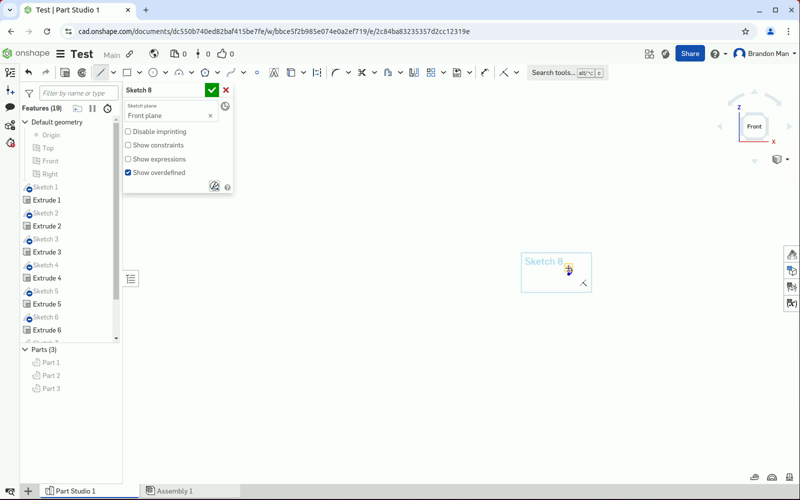
scroll(6)
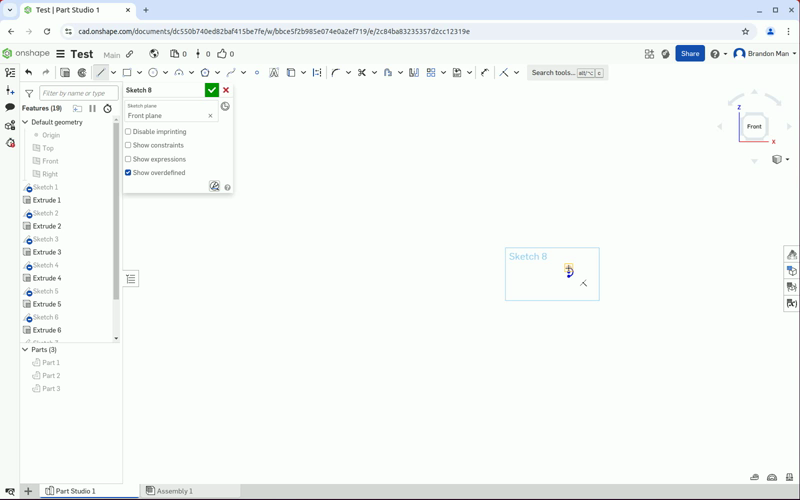
scroll(6)
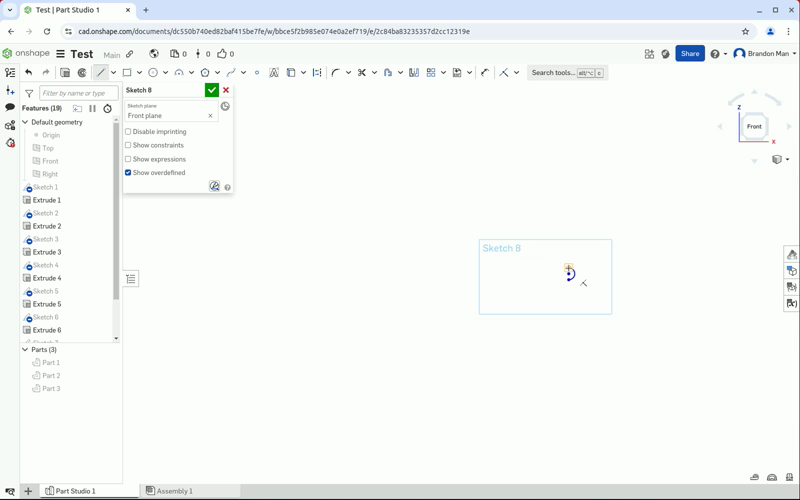
scroll(6)
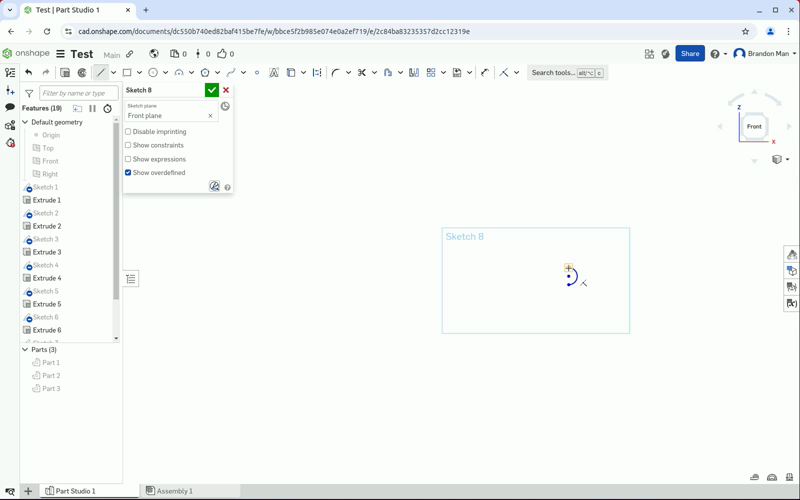
scroll(6)
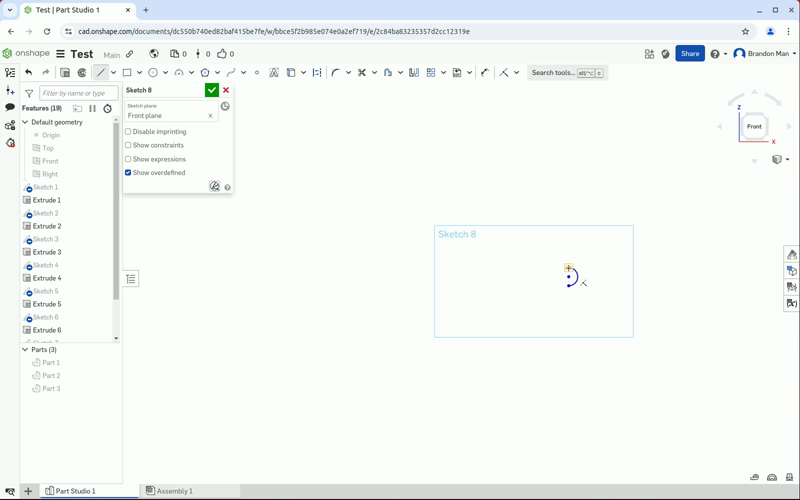
scroll(6)
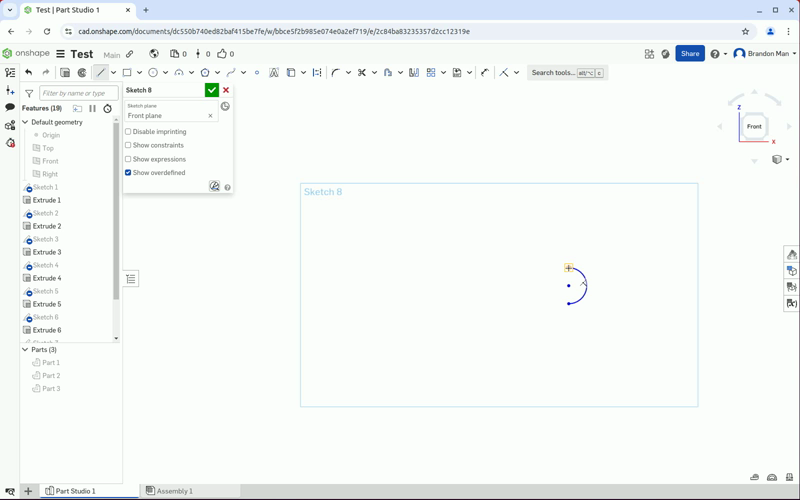
scroll(6)
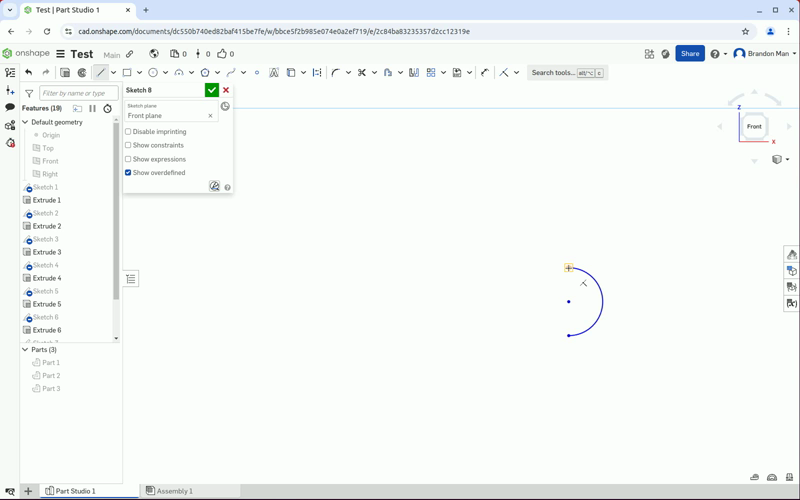
click(568, 267)
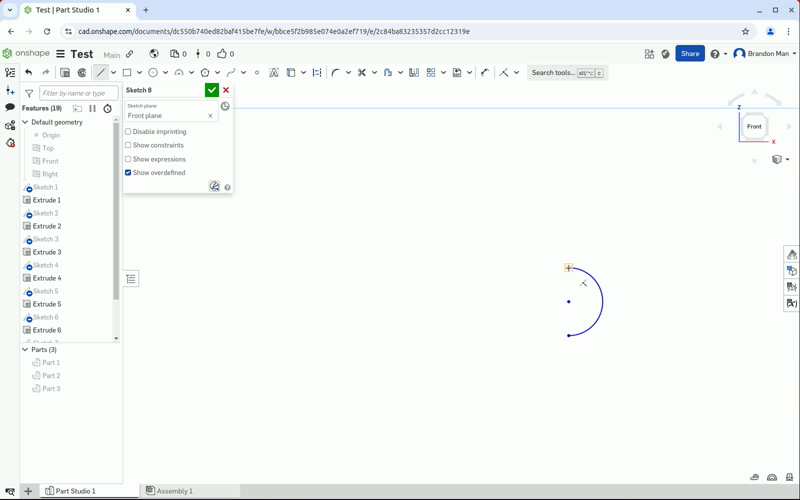
scroll(-6)
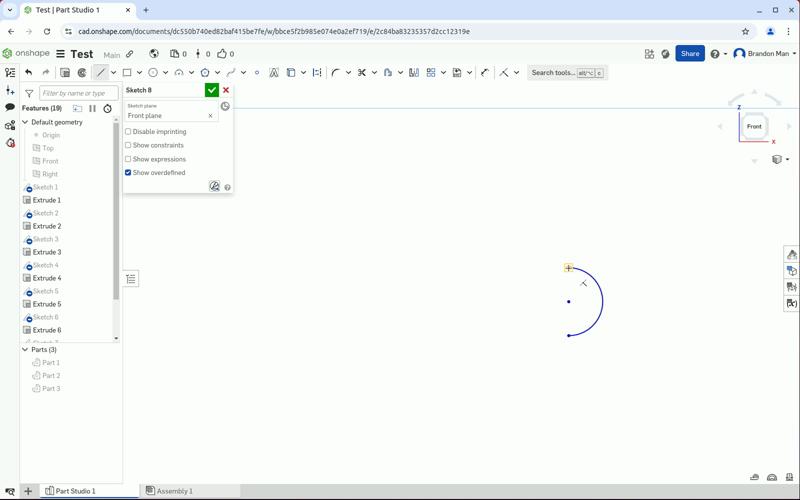
scroll(-6)
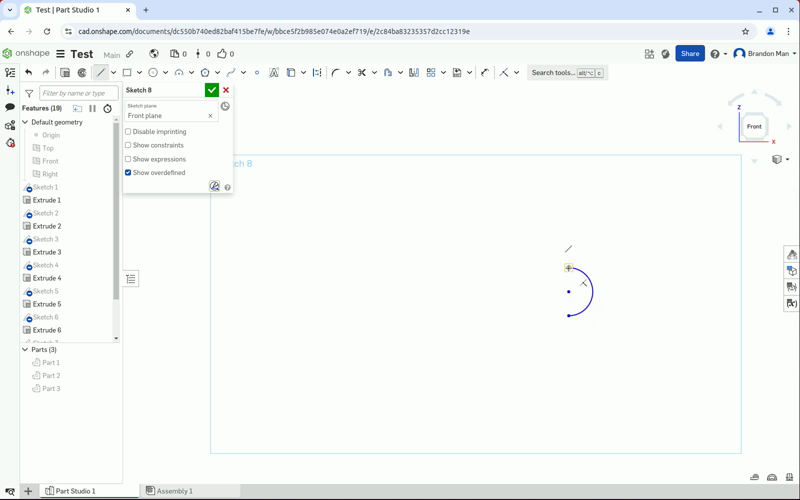
scroll(-6)
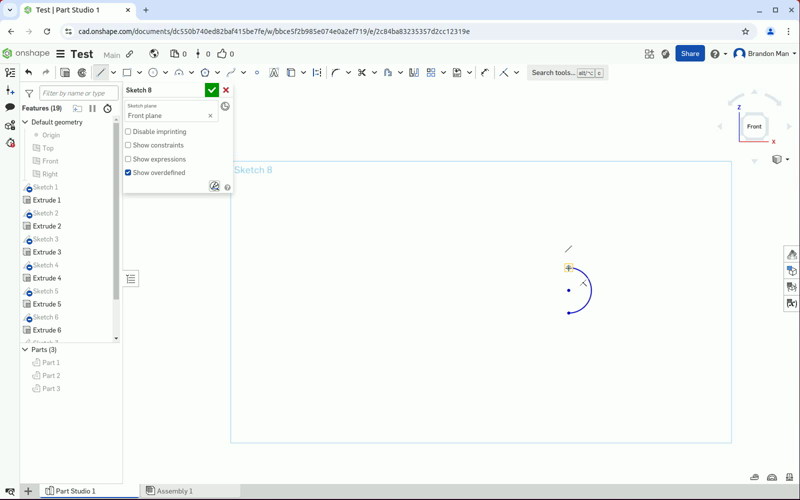
scroll(-6)
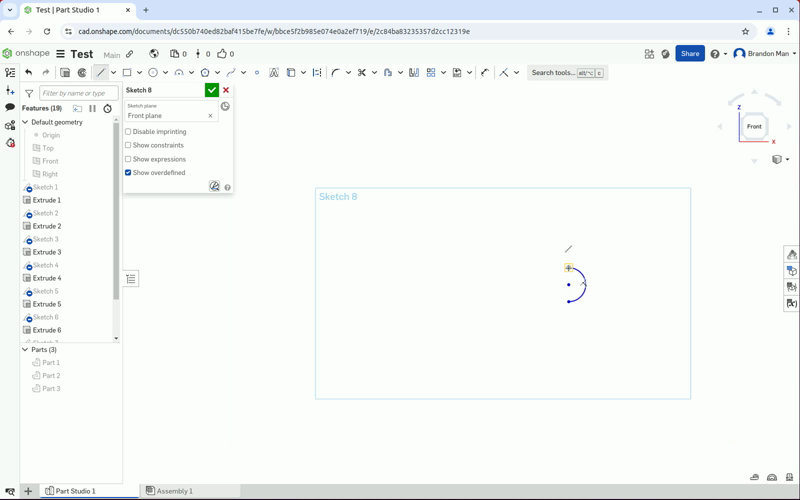
scroll(-6)
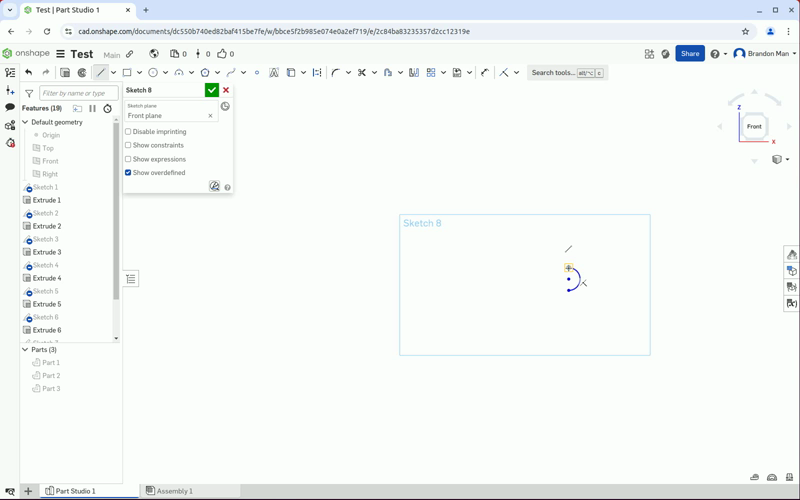
scroll(-6)
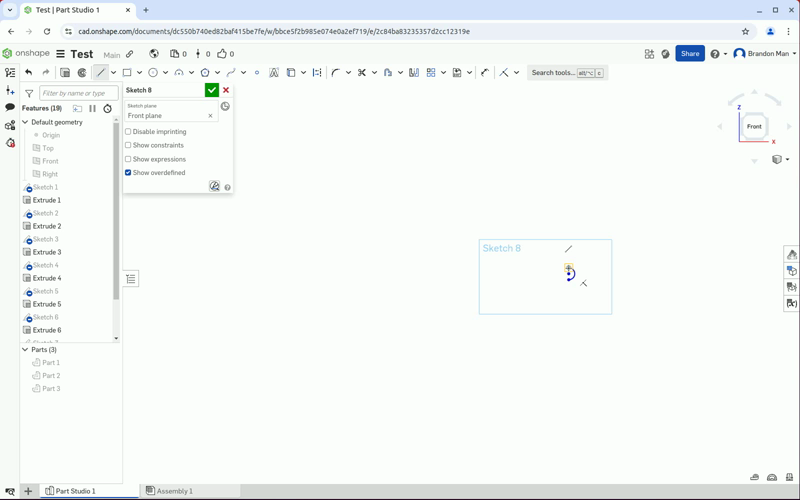
scroll(-6)
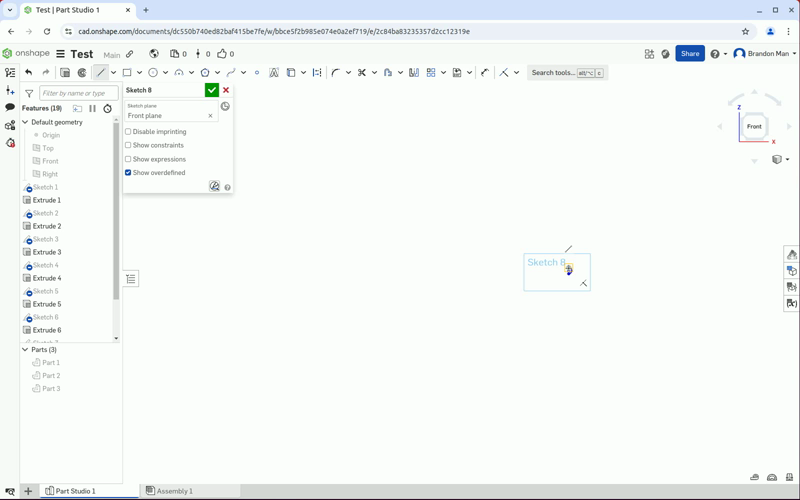
mouse_move(589, 267)
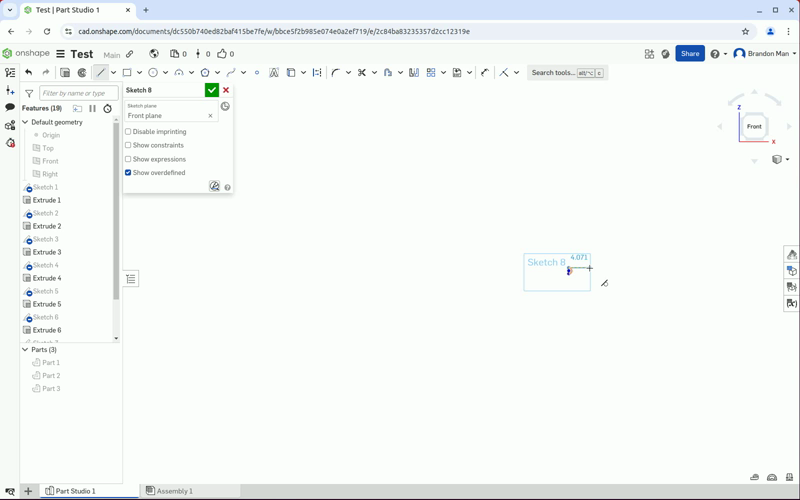
key_down(shift)
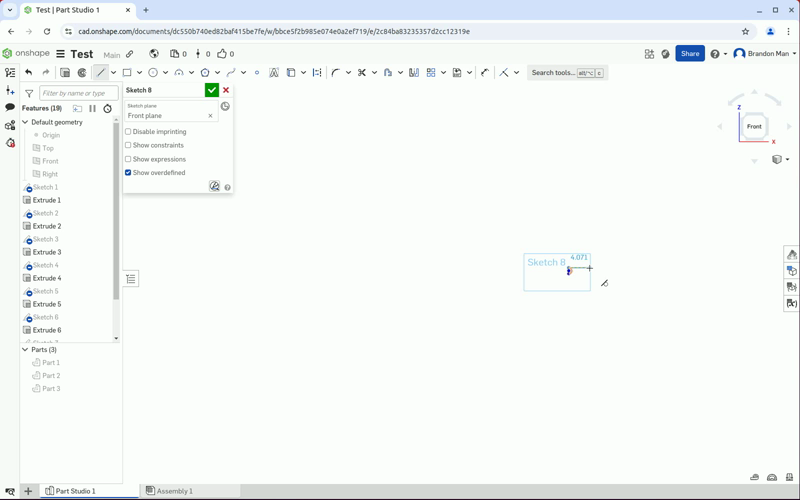
mouse_move(568, 273)
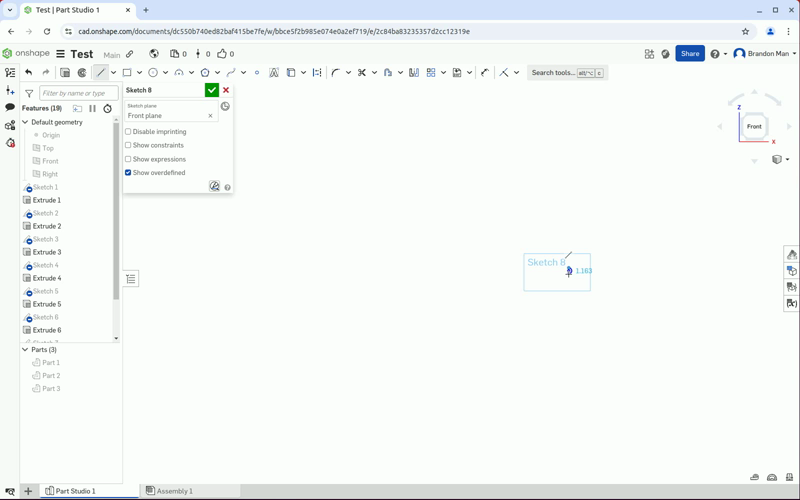
scroll(6)
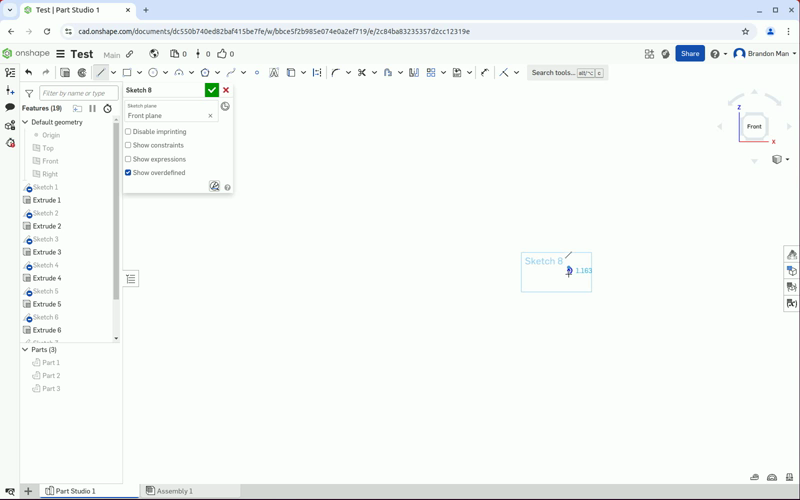
scroll(6)
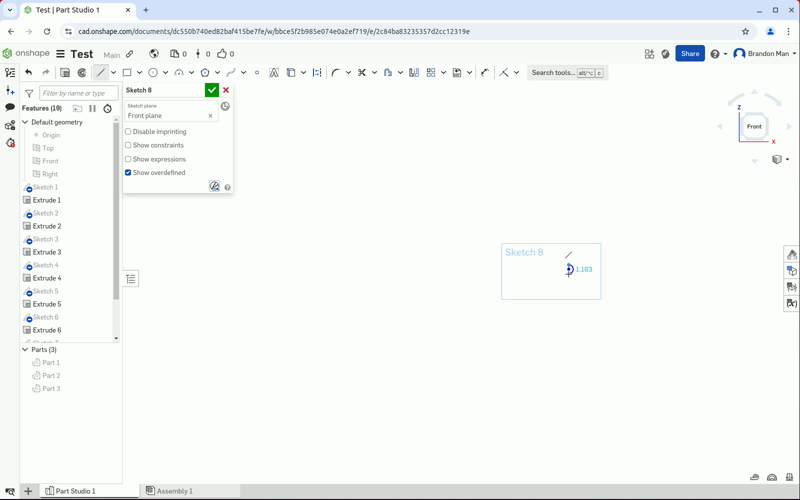
scroll(6)
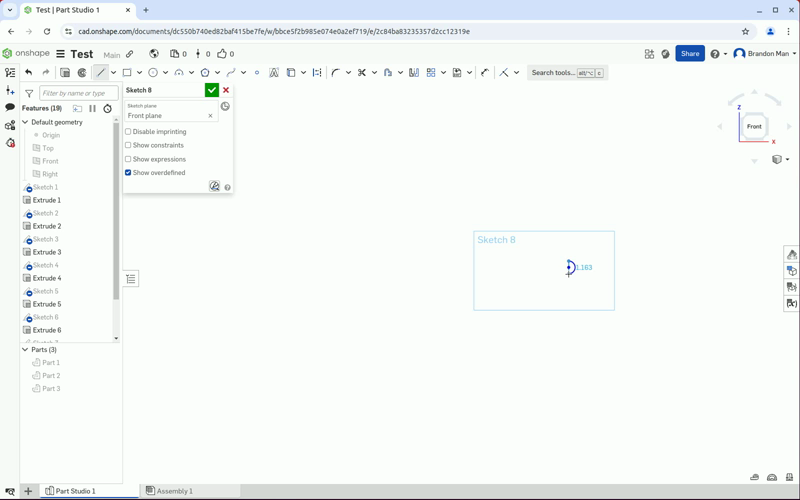
scroll(6)
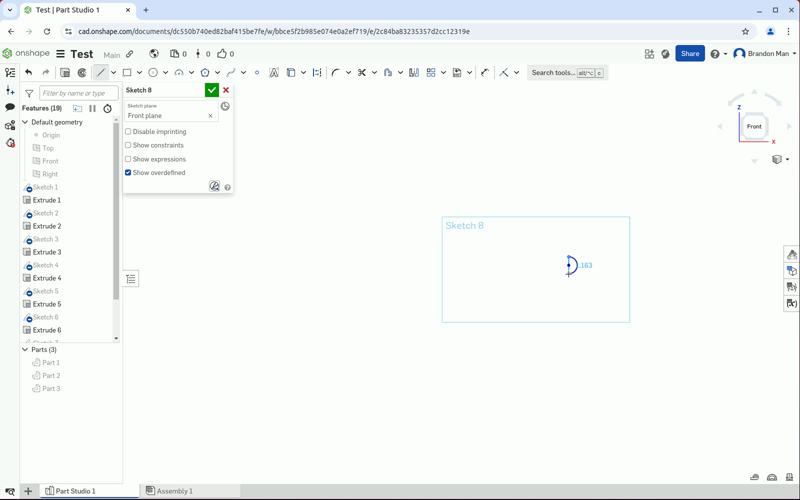
scroll(6)
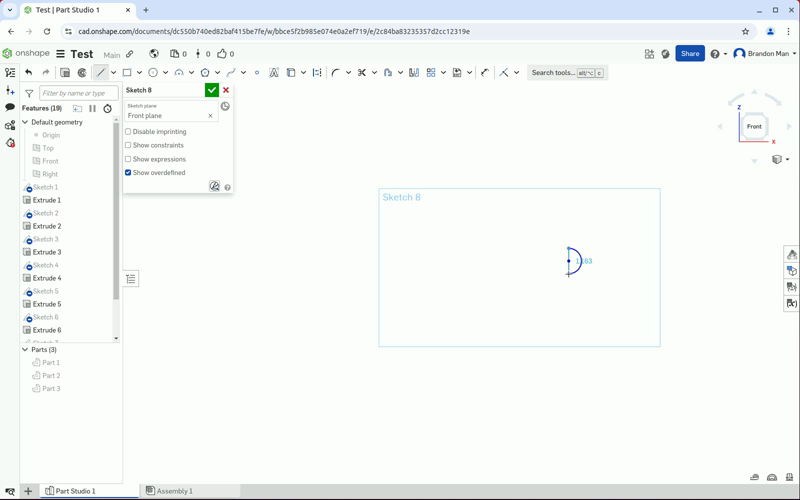
scroll(6)
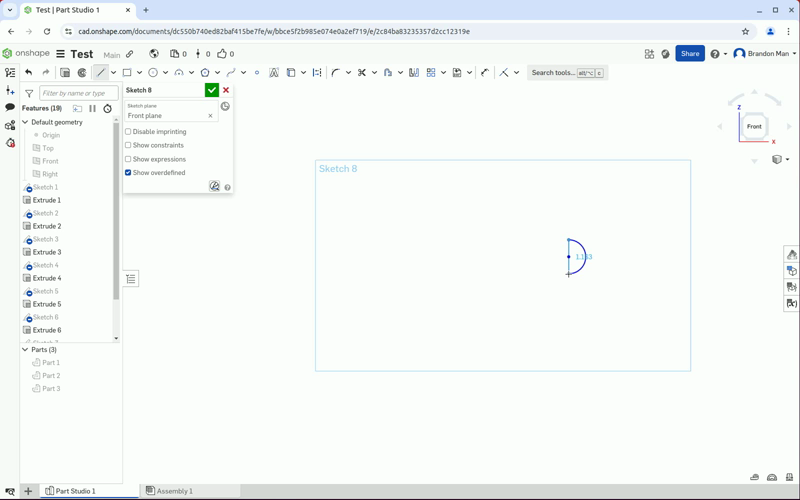
scroll(6)
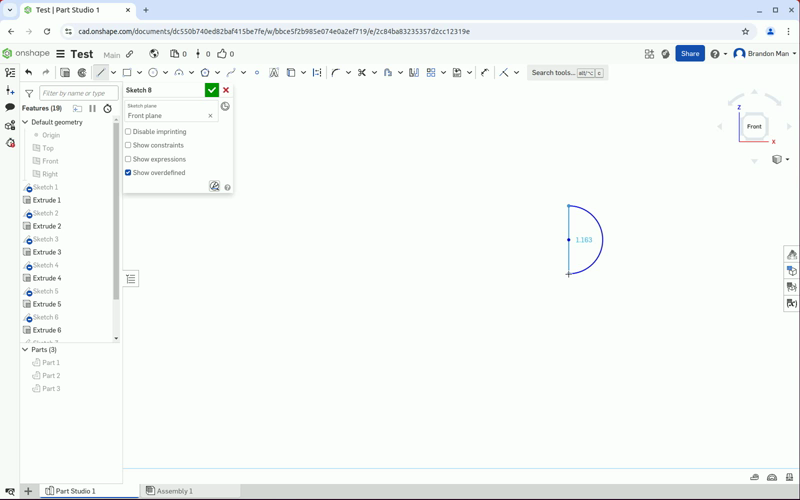
key_up(shift)
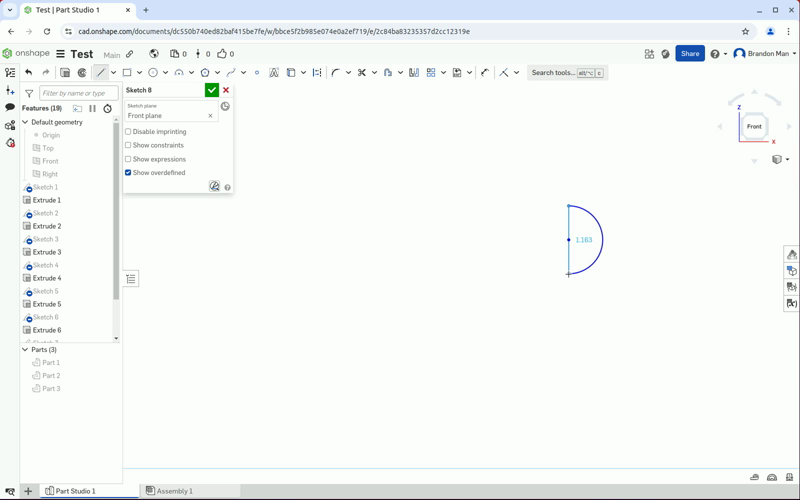
click(568, 273)
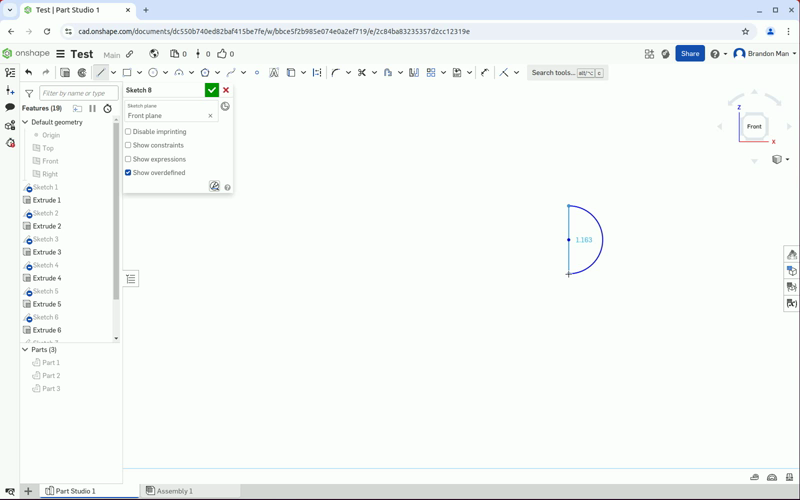
scroll(-6)
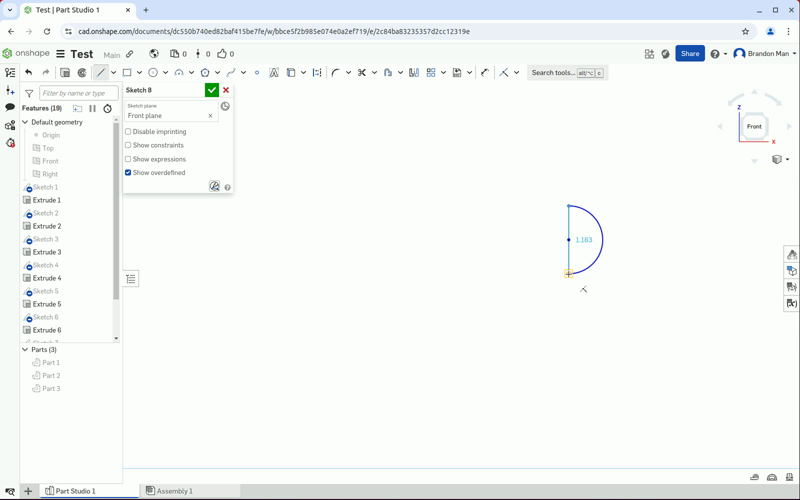
scroll(-6)
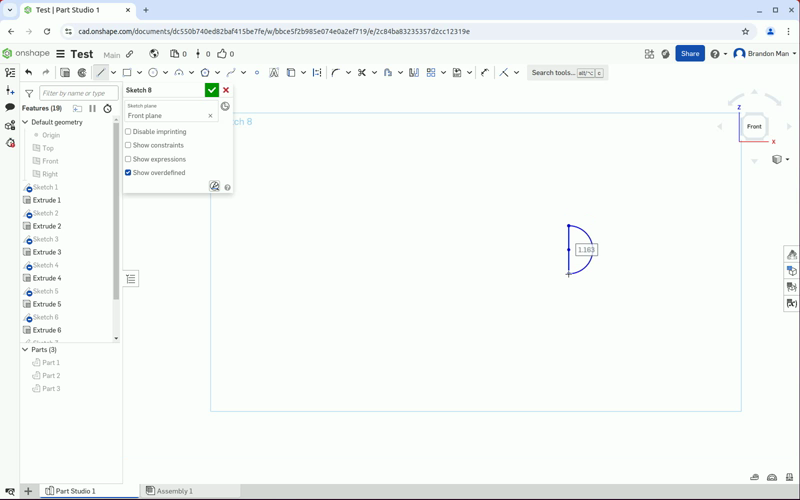
scroll(-6)
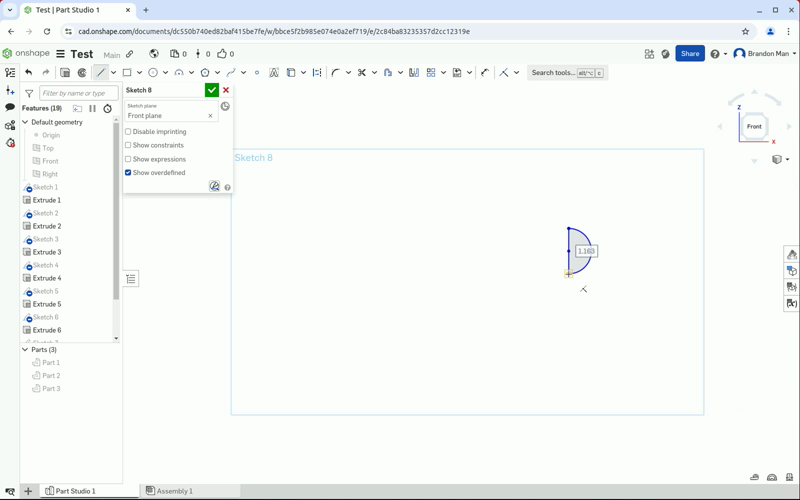
scroll(-6)
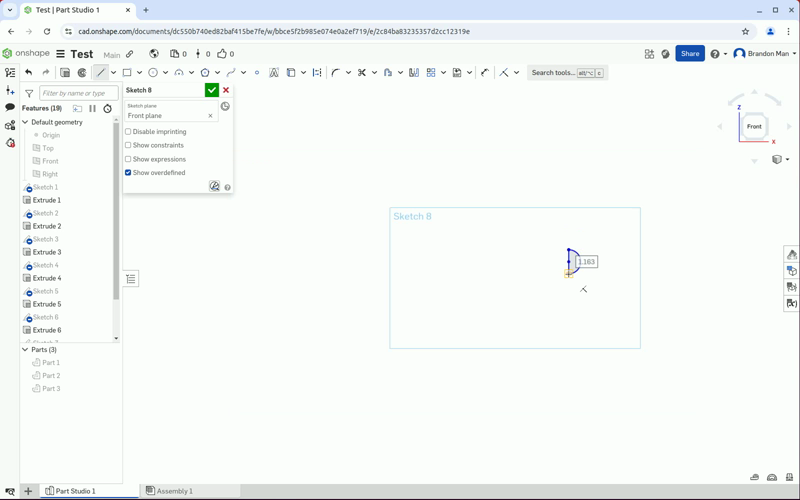
scroll(-6)
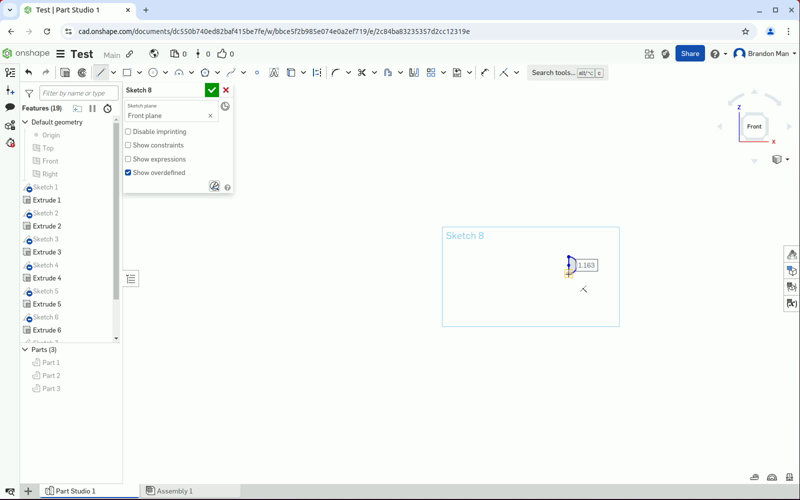
scroll(-6)
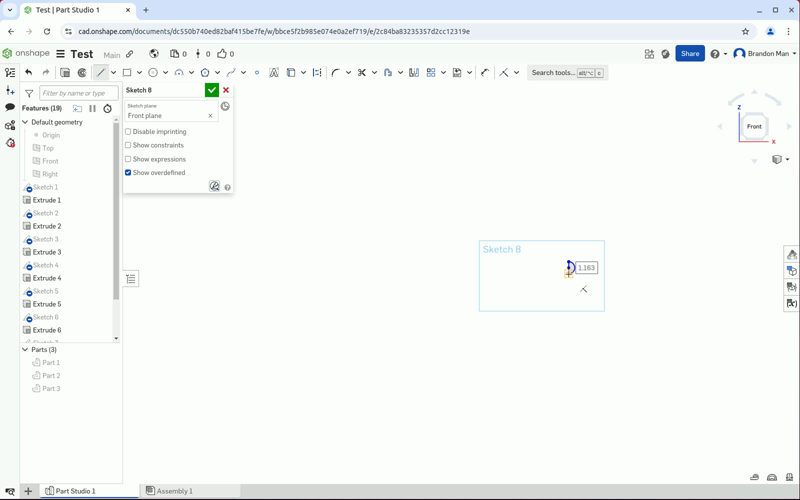
scroll(-6)
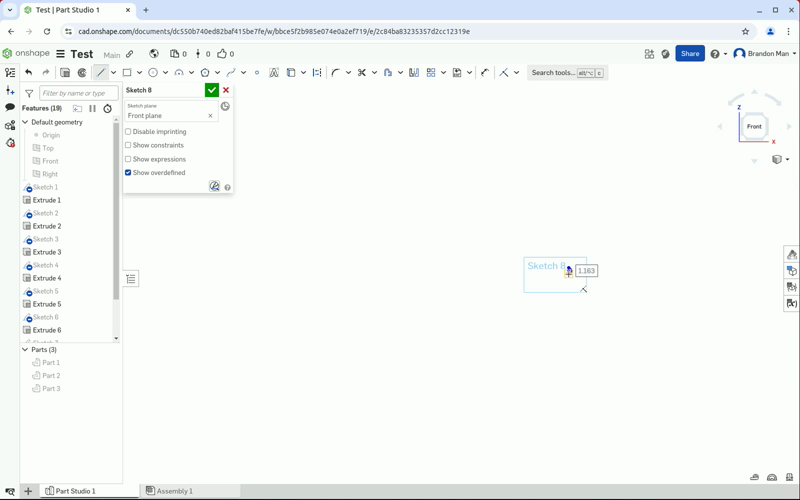
key(esc)
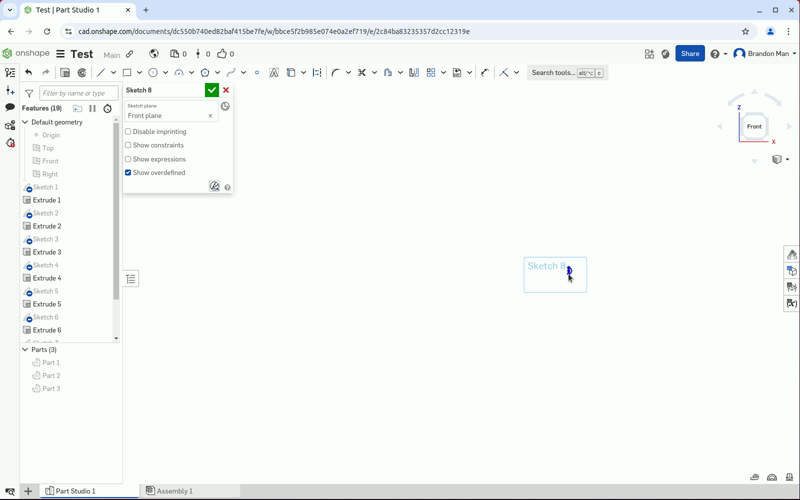
mouse_move(570, 268)
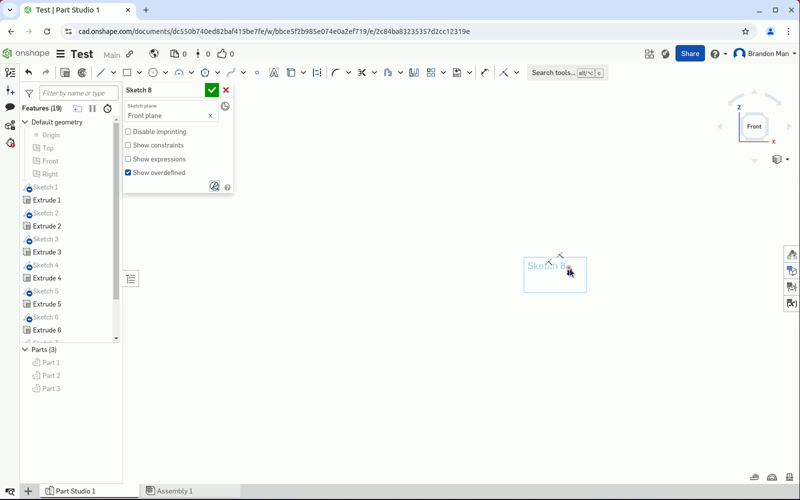
scroll(6)
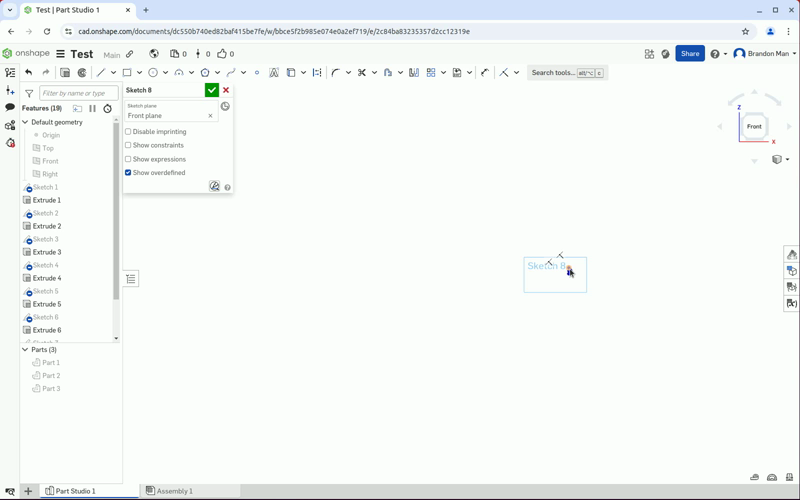
scroll(6)
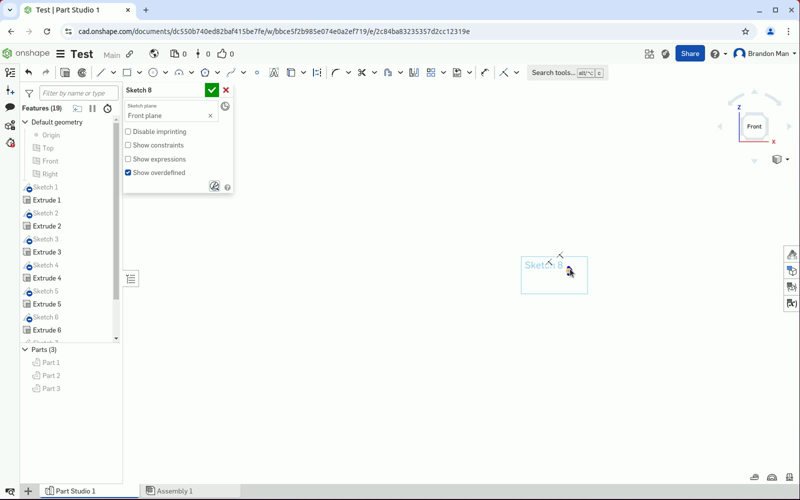
scroll(6)
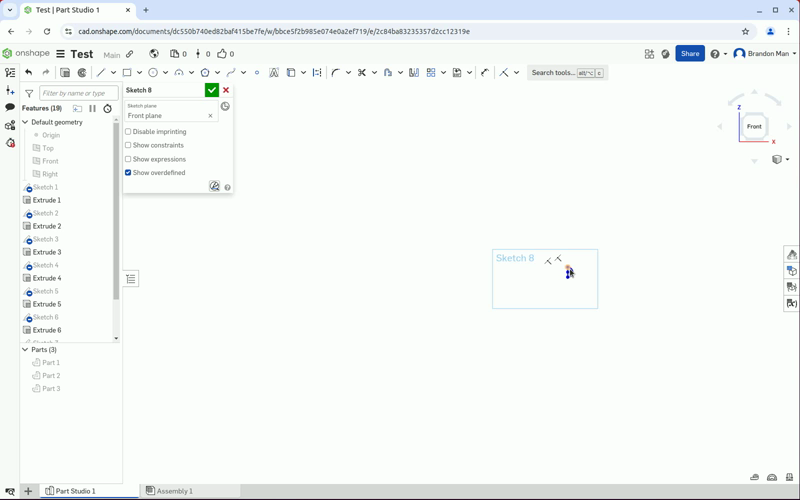
scroll(6)
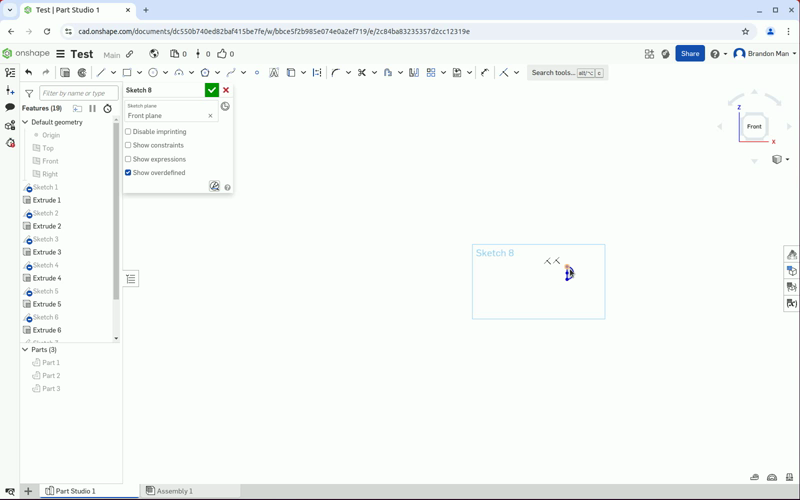
scroll(6)
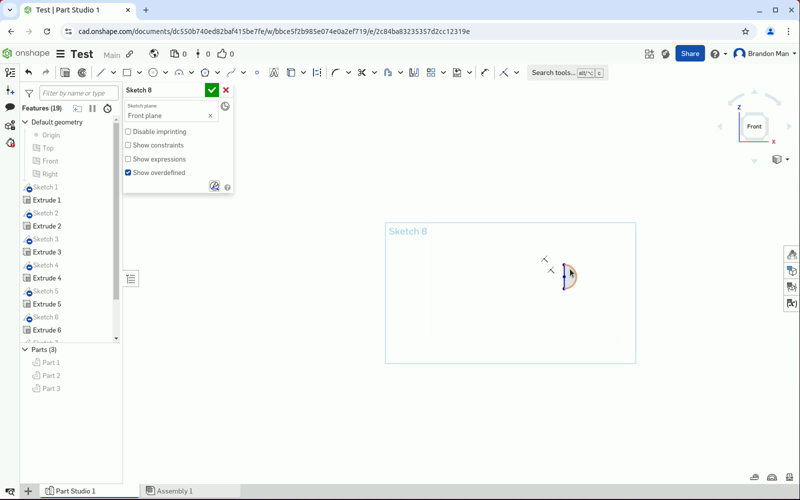
scroll(6)
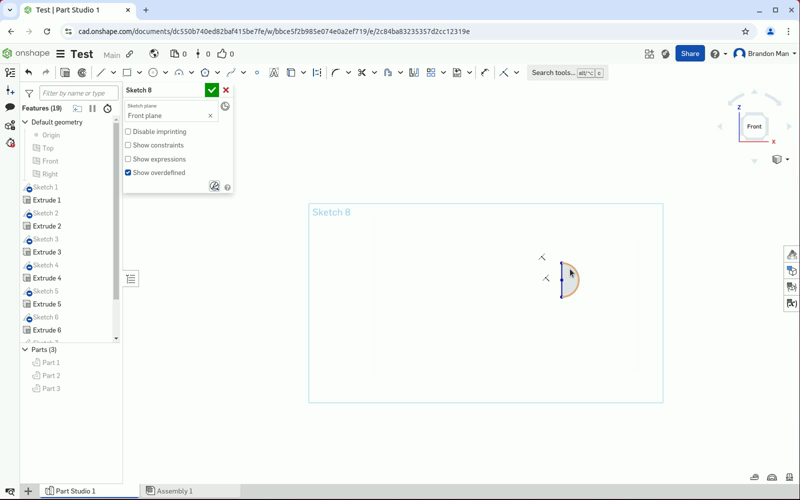
scroll(6)
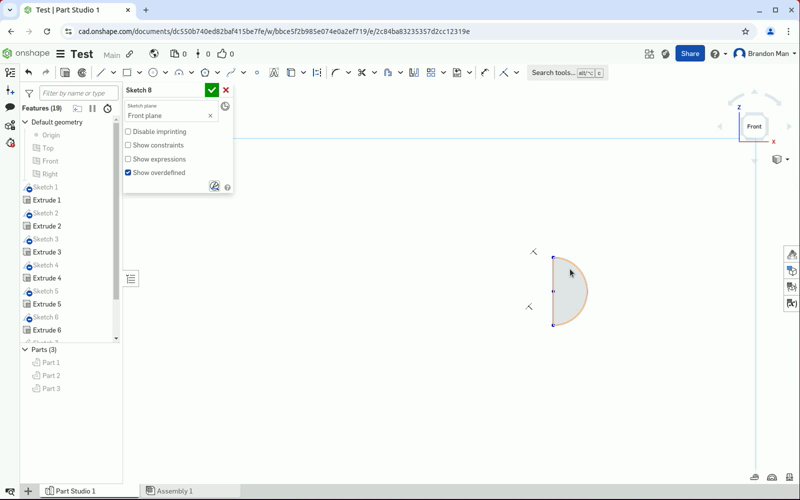
click(570, 268)
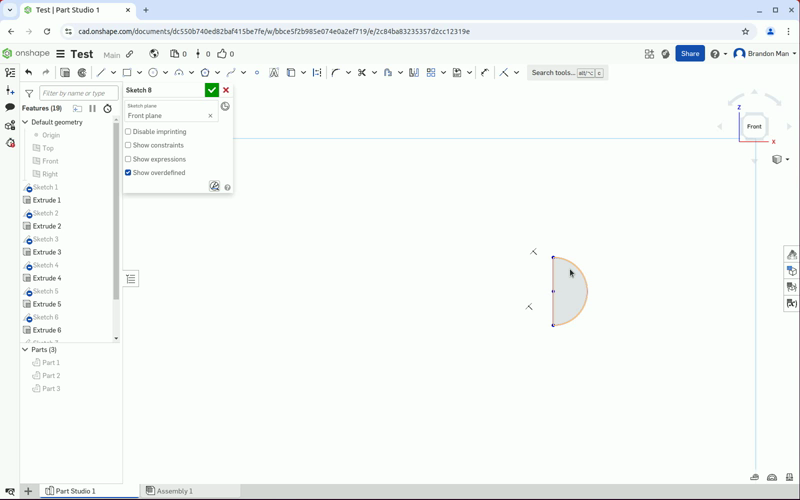
scroll(-6)
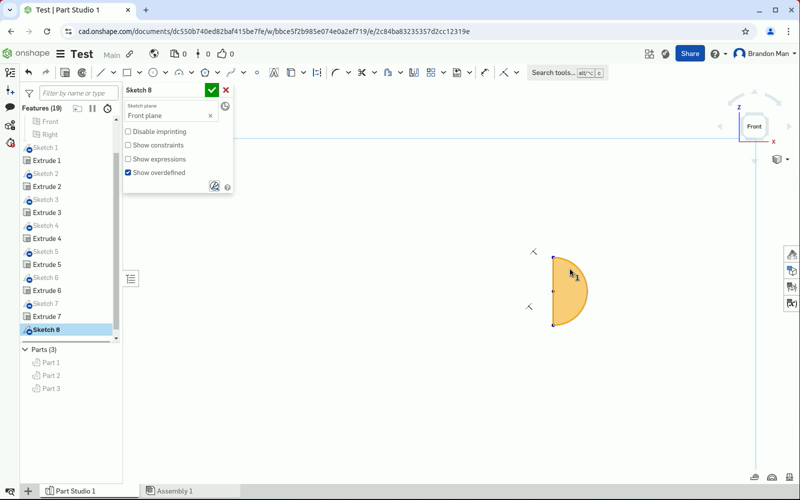
scroll(-6)
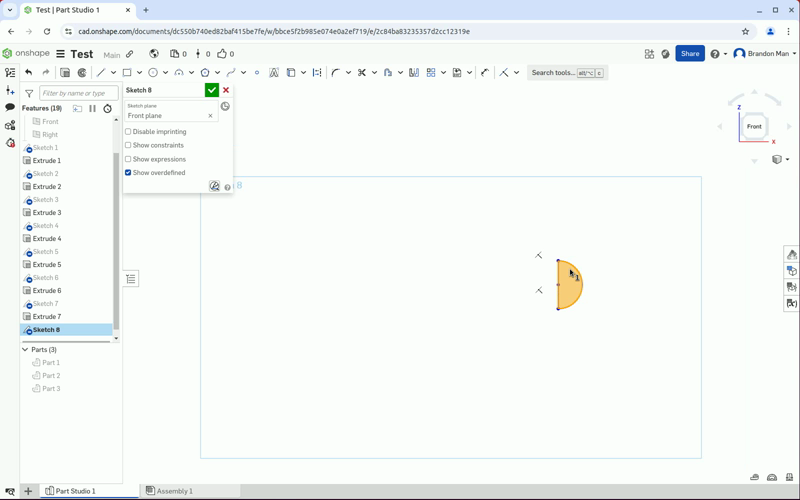
scroll(-6)
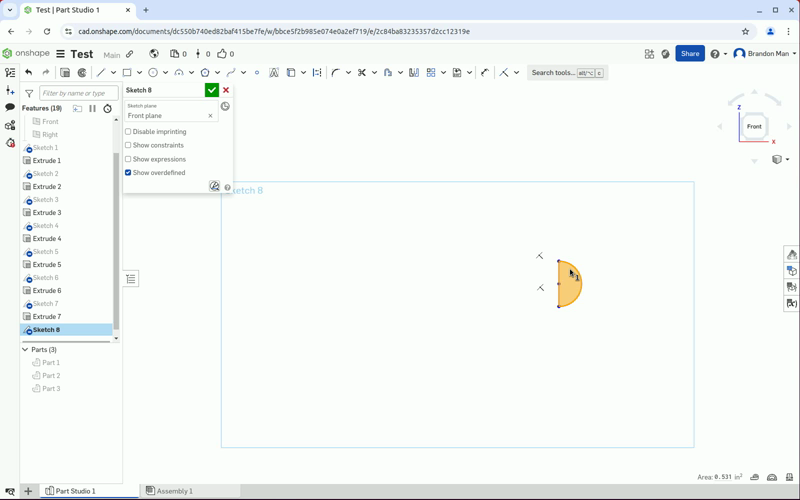
scroll(-6)
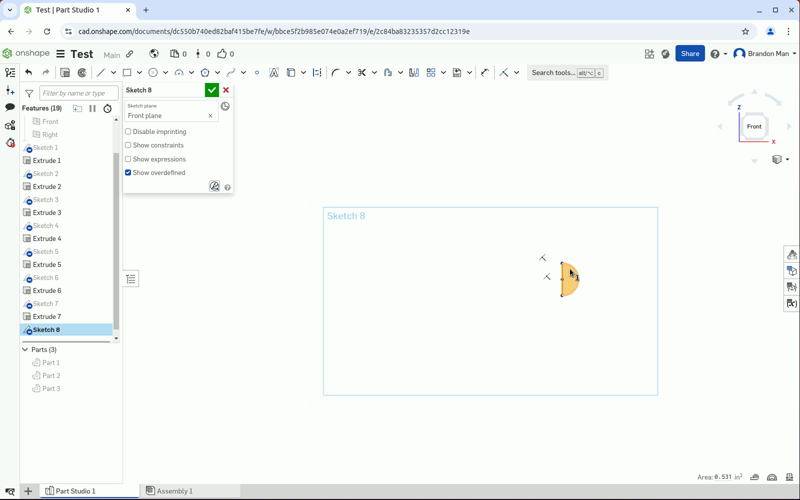
scroll(-6)
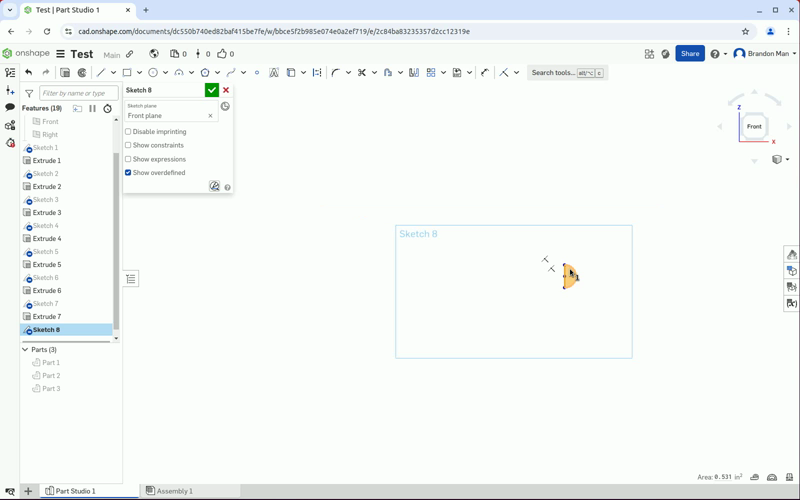
scroll(-6)
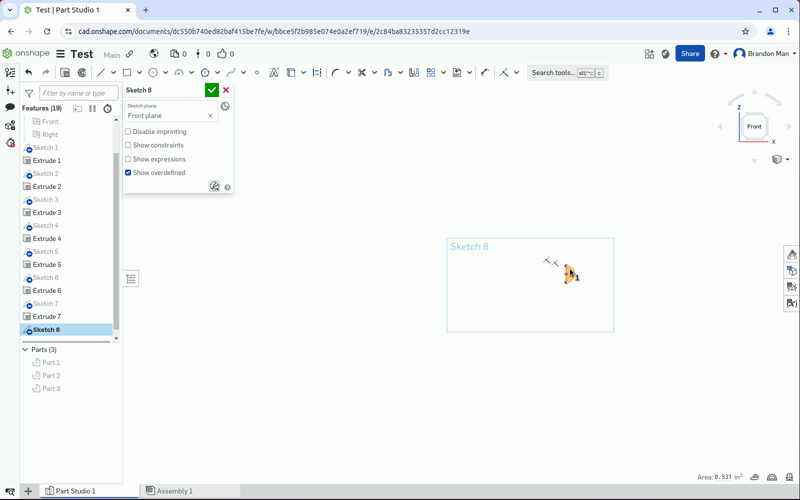
scroll(-6)
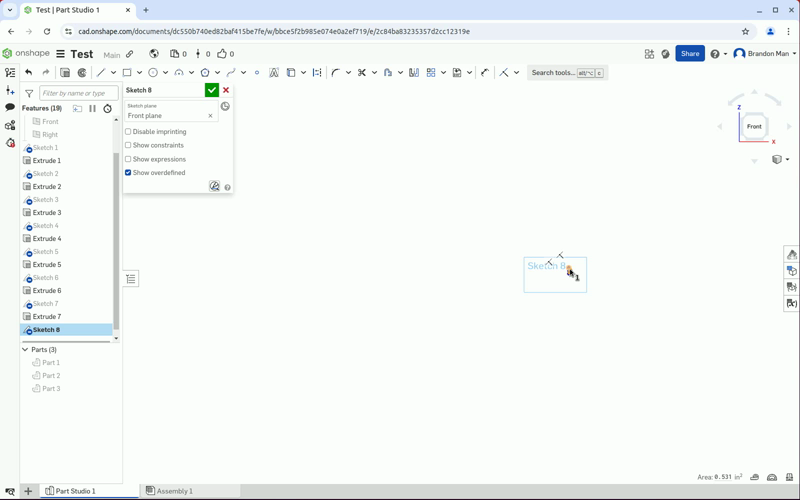
mouse_move(73, 352)
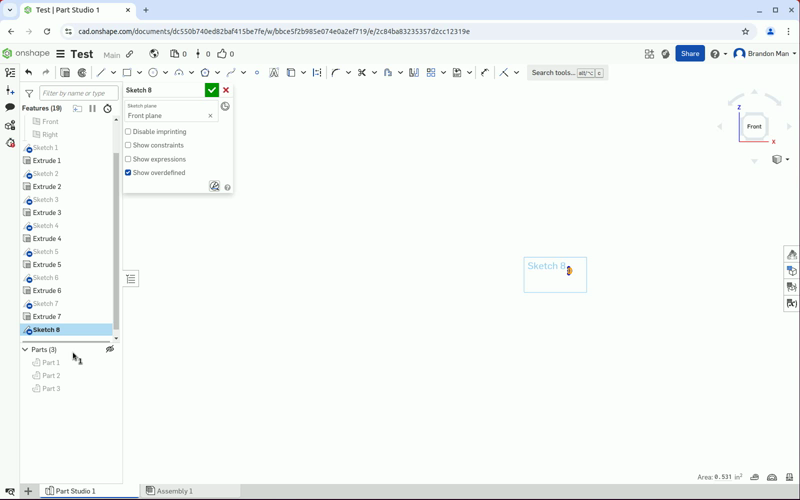
key(shift+y)
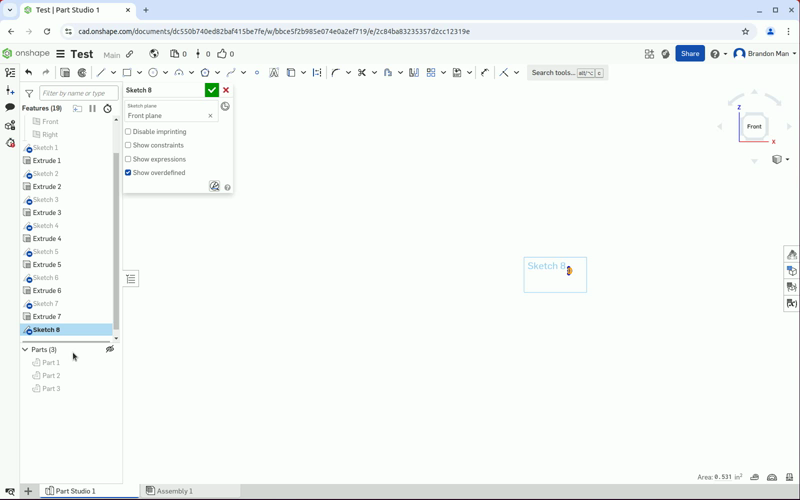
key(shift+e)
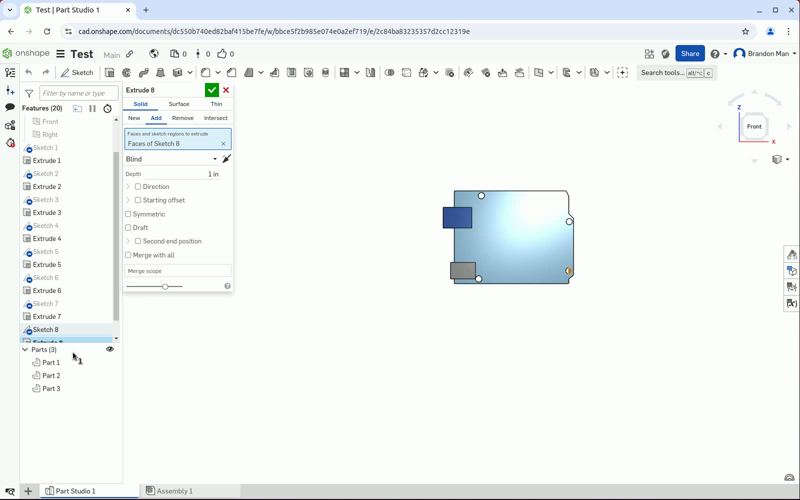
mouse_move(143, 106)
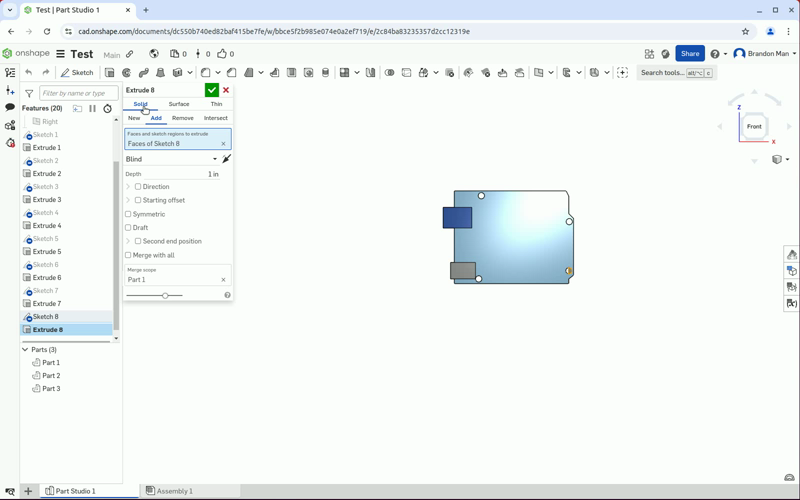
click(143, 106)
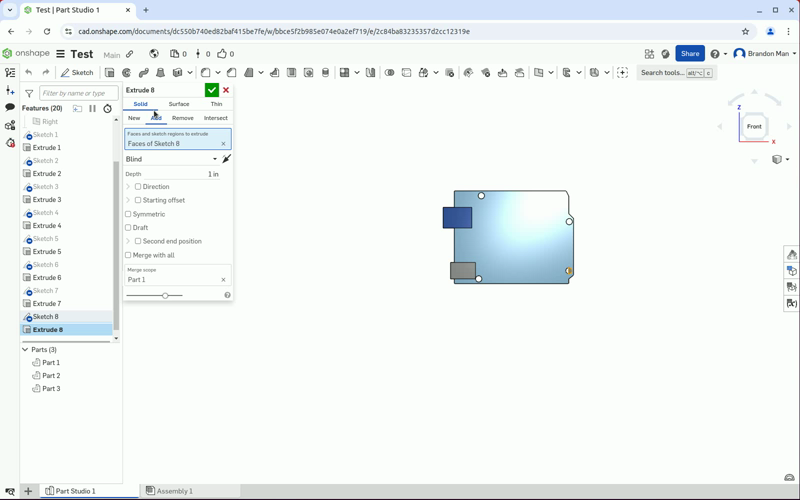
mouse_move(186, 120)
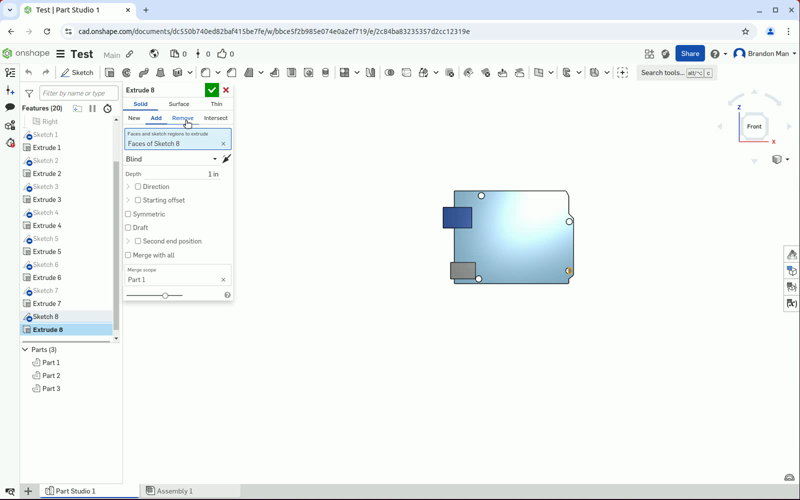
click(186, 120)
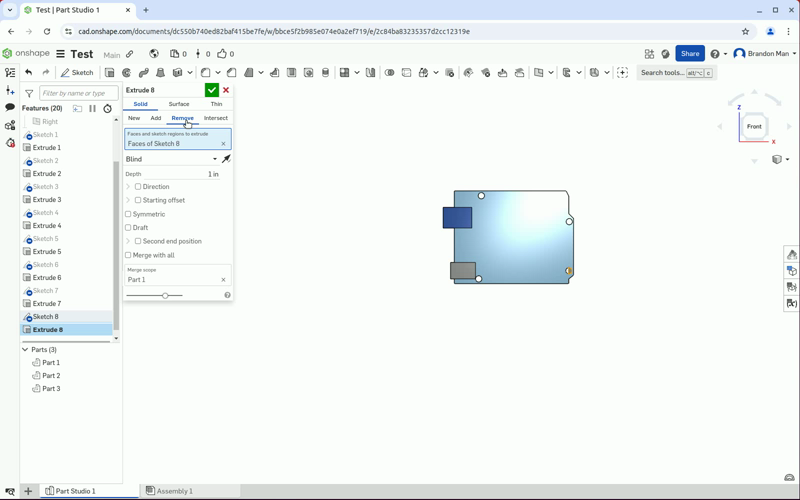
key(tab, 4)
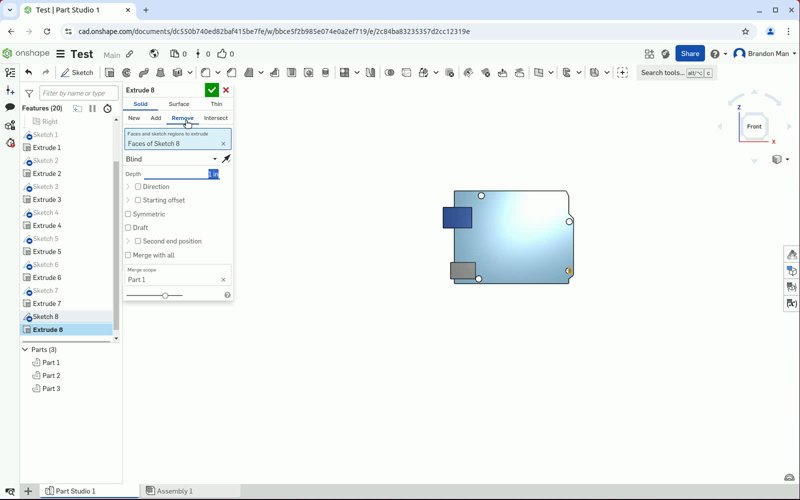
text(-8.666)
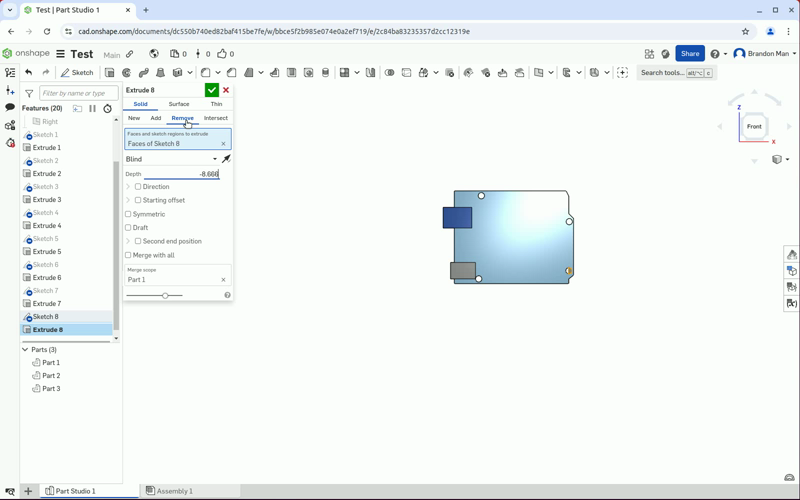
key(tab, 3)
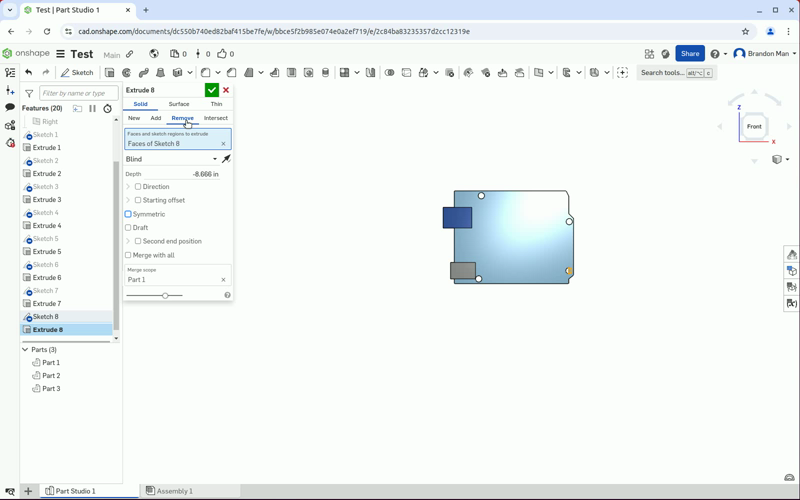
key(space)
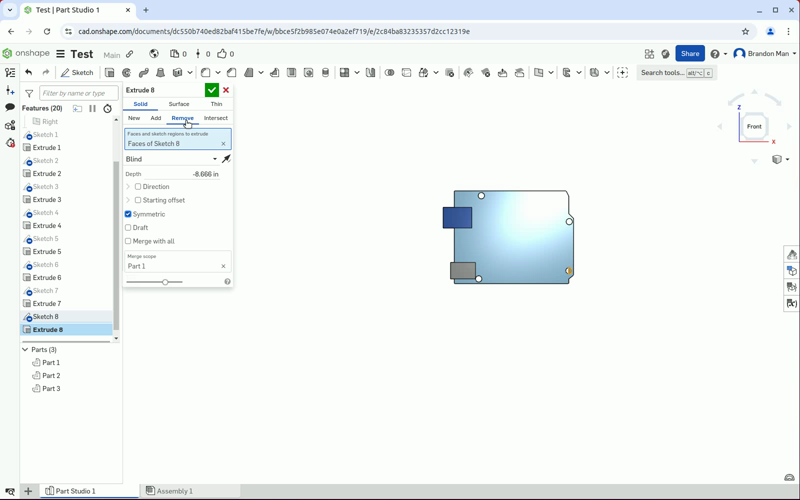
key(tab, 2)
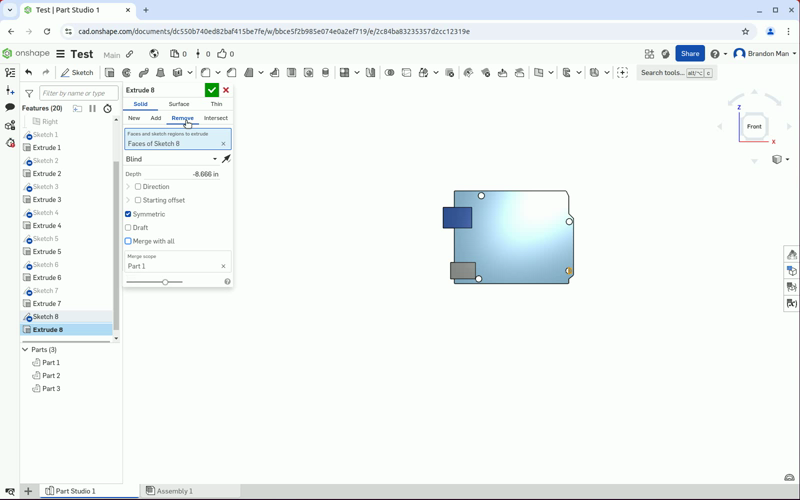
key(space)
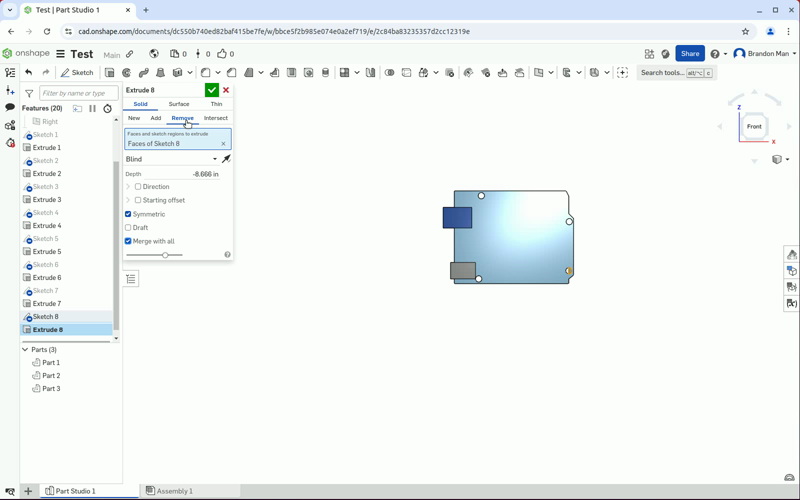
key(enter)
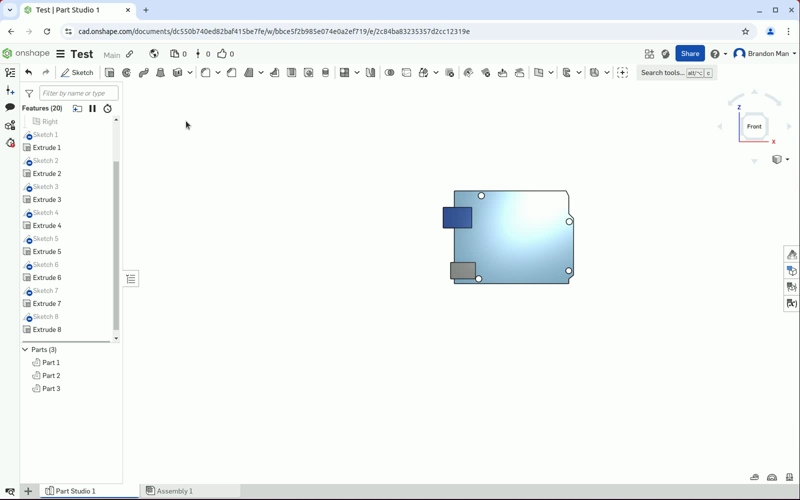
key(shift+h)
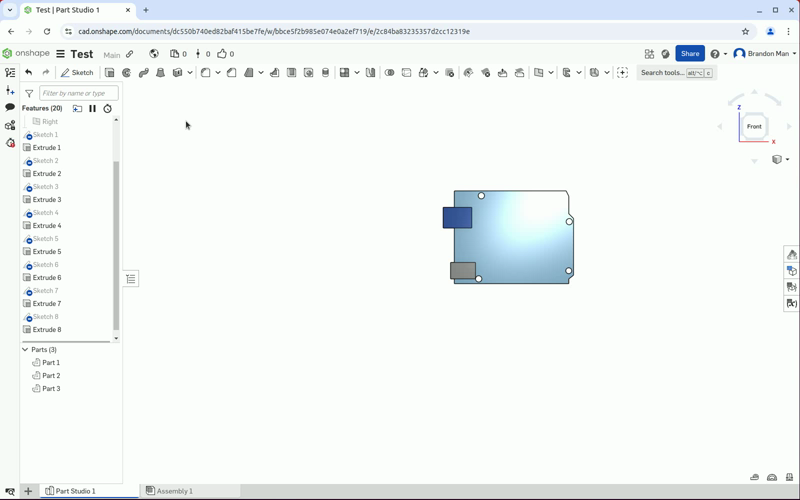
key(shift+h)
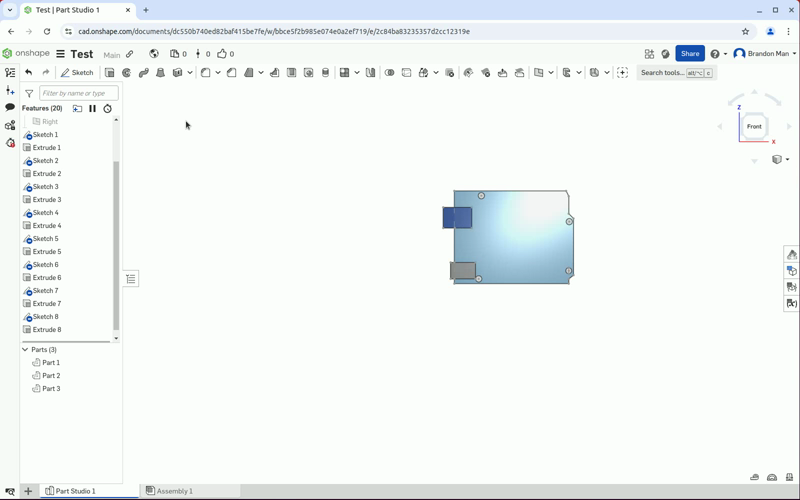
key(shift+7)
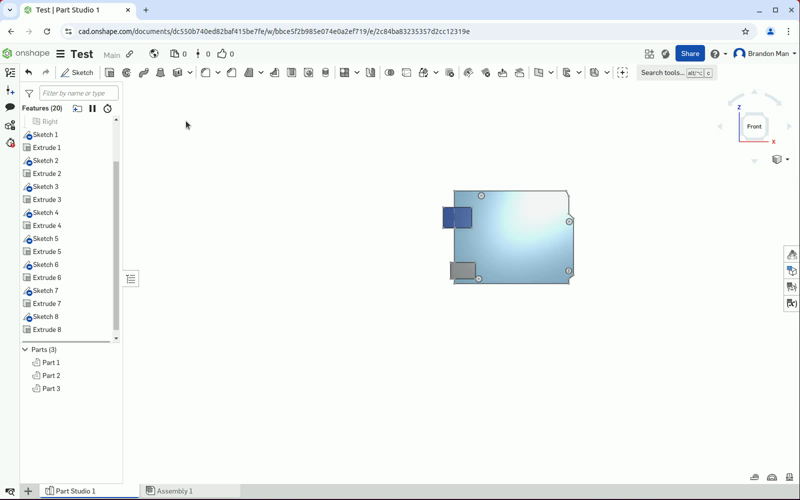
key(left, 2)
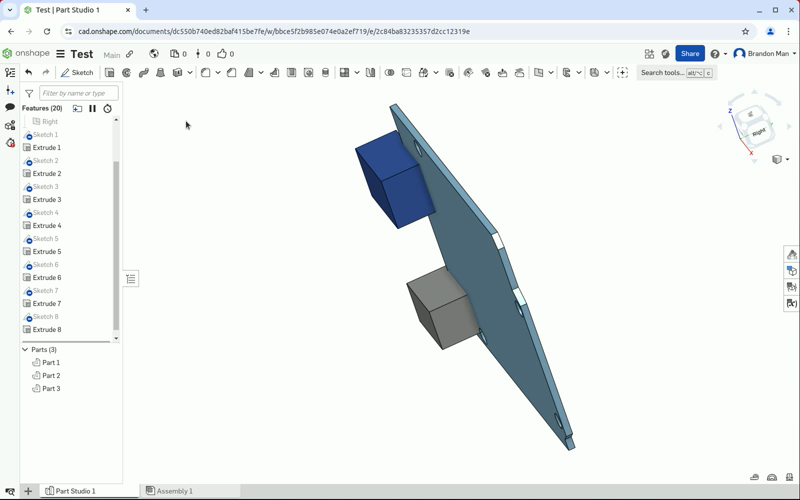
key(down, 2)
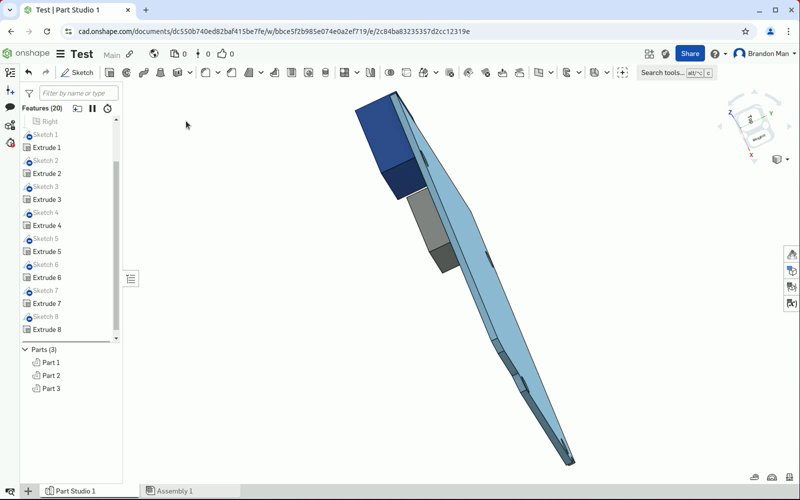
key(up, 2)
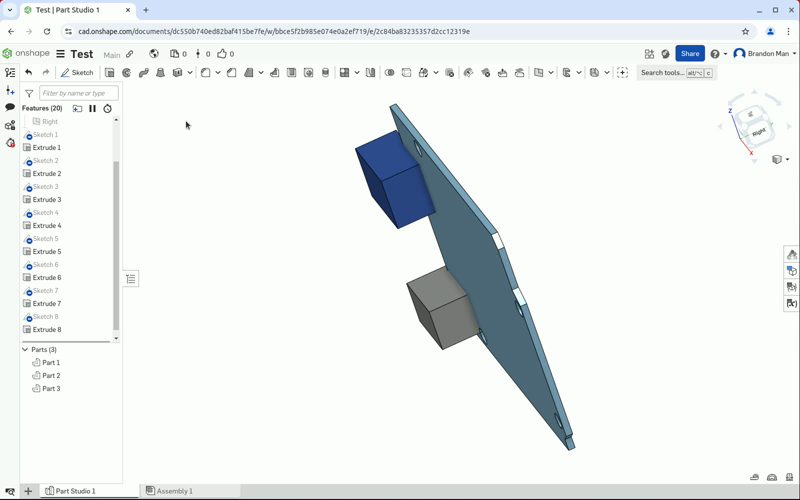
key(right, 2)
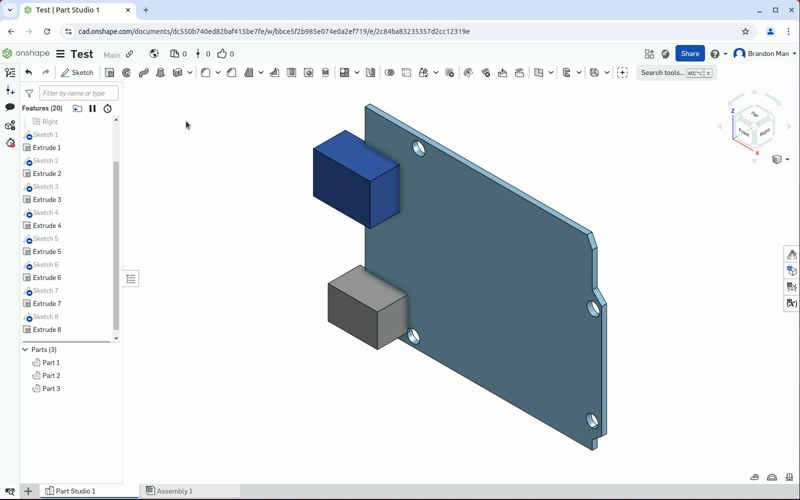
mouse_move(69, 137)
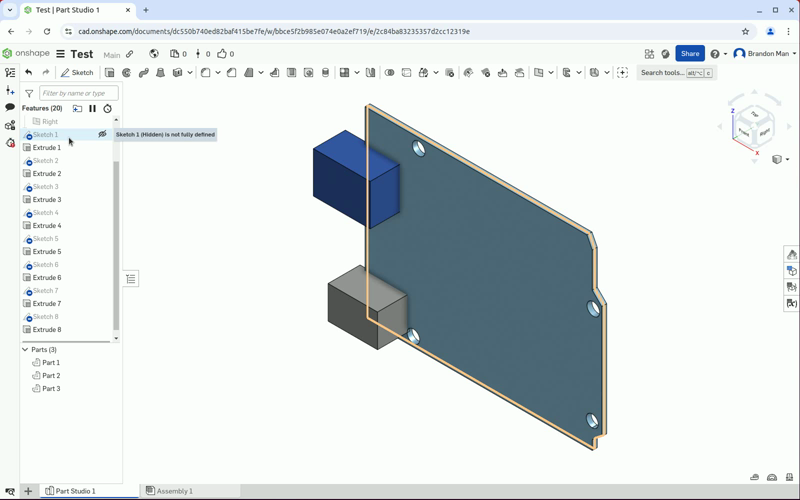
click(69, 137)